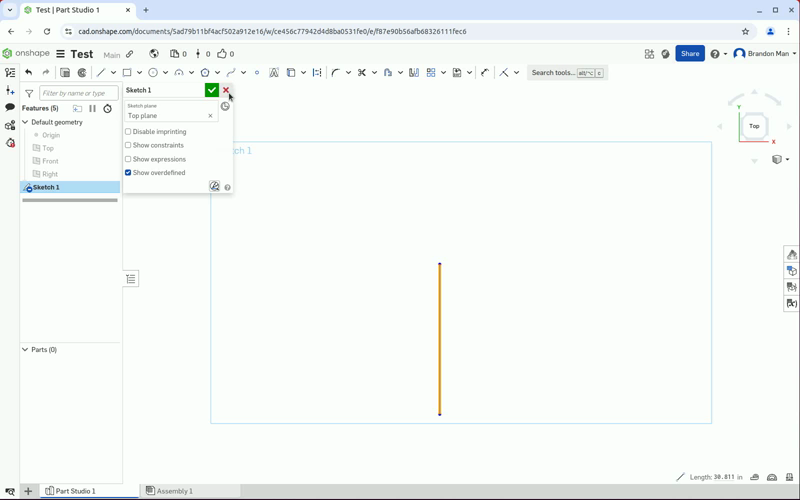
key(shift+h)
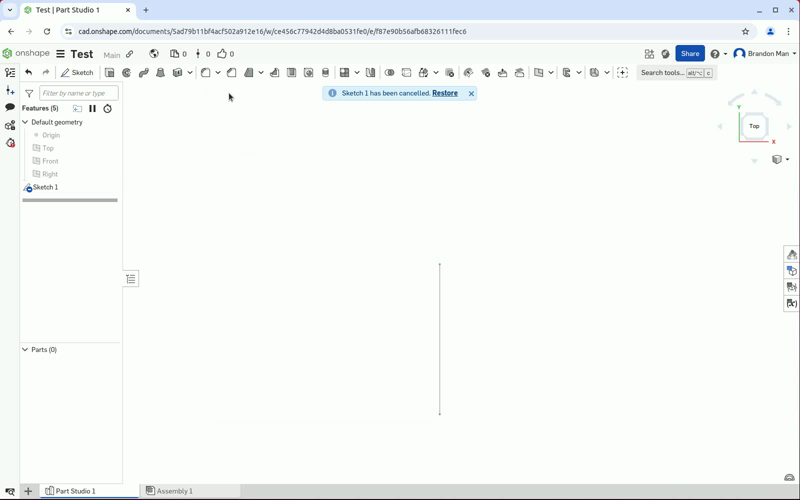
key(shift+s)
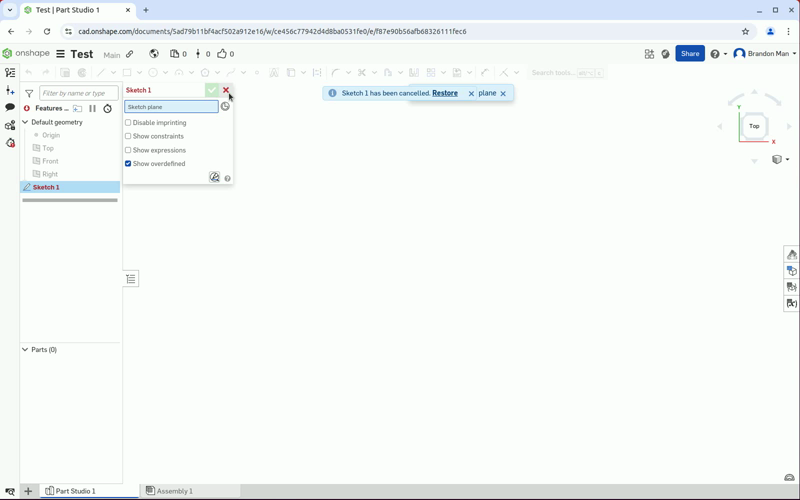
mouse_move(73, 150)
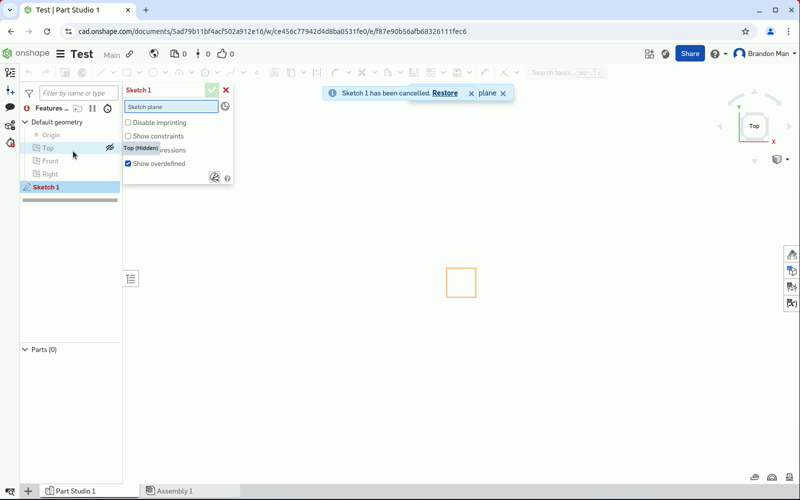
click(73, 150)
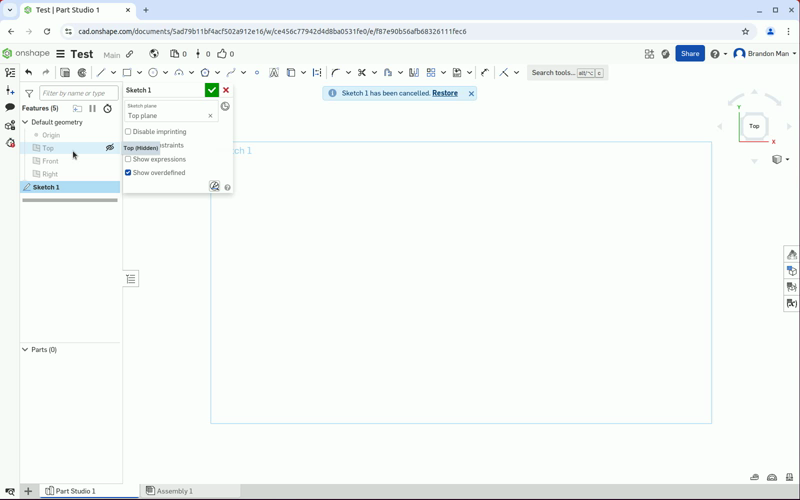
mouse_move(73, 352)
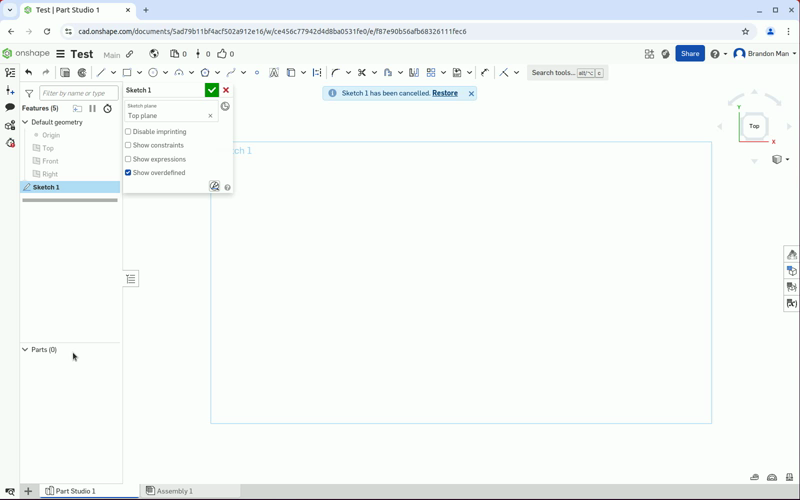
key(y)
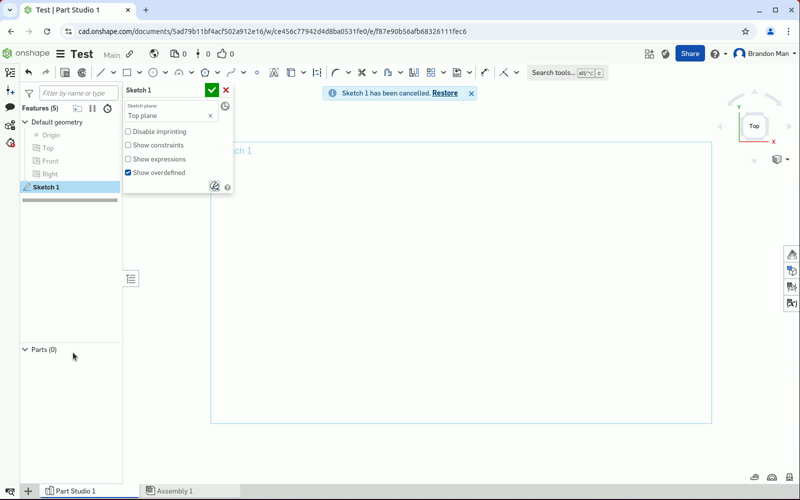
key(l)
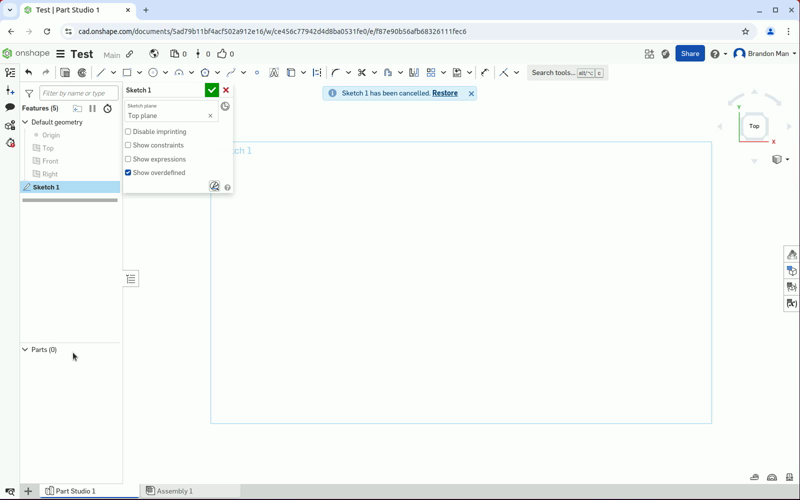
key_down(shift)
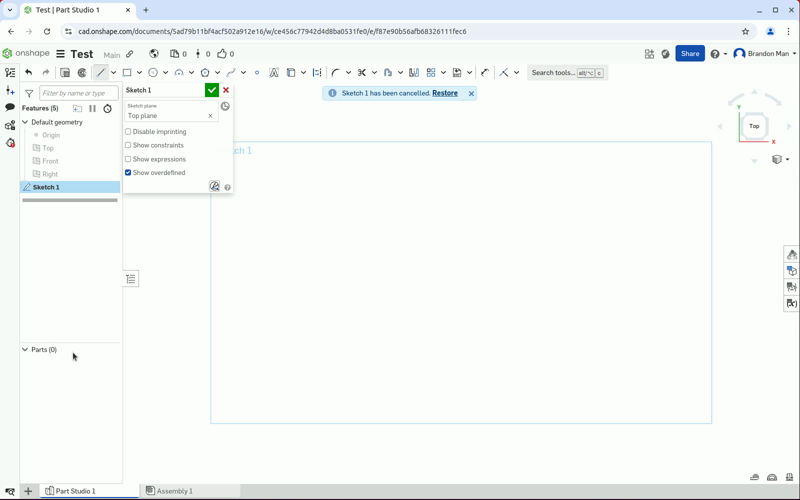
mouse_move(351, 335)
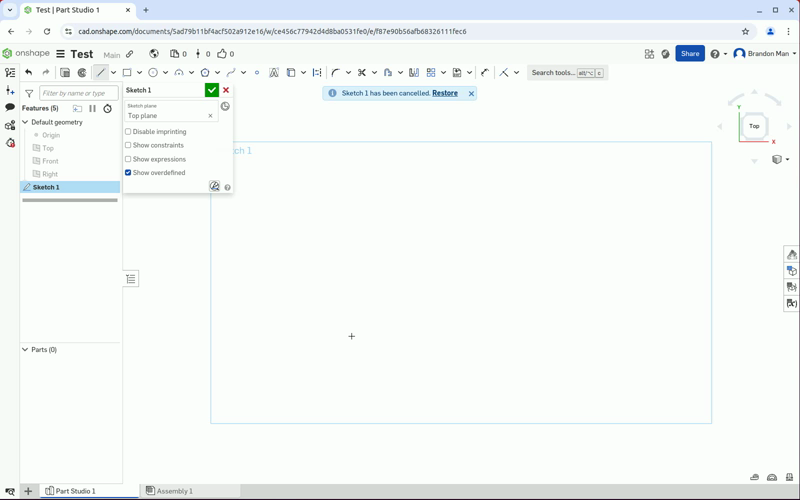
click(351, 335)
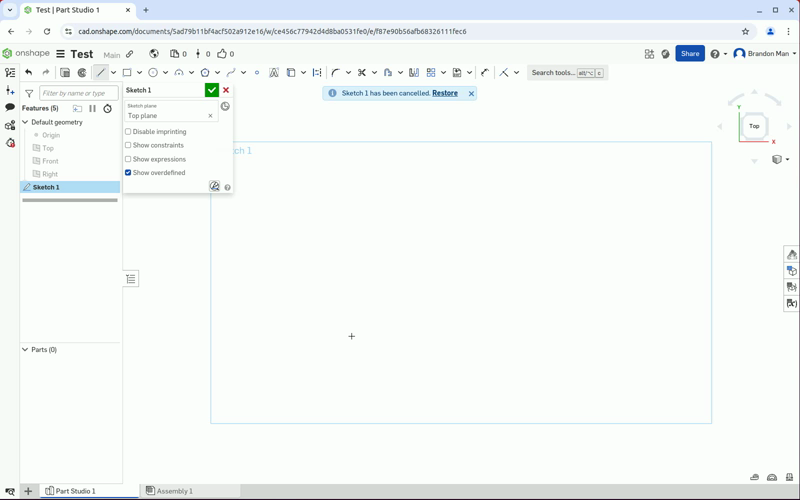
key_up(shift)
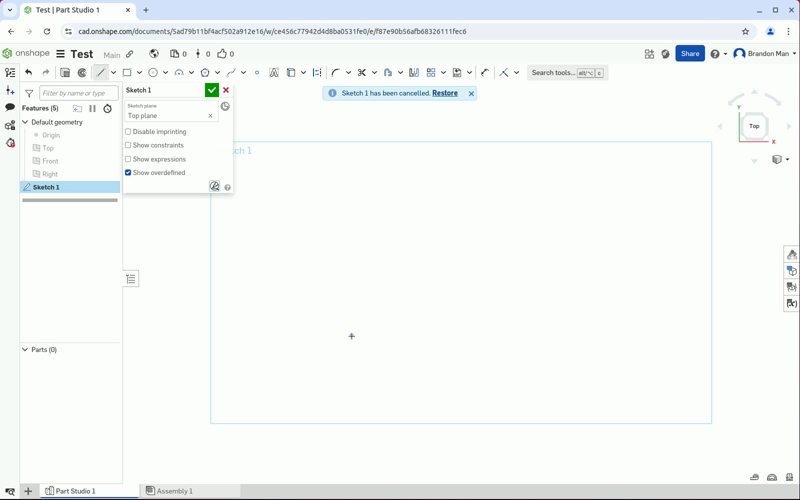
key_down(shift)
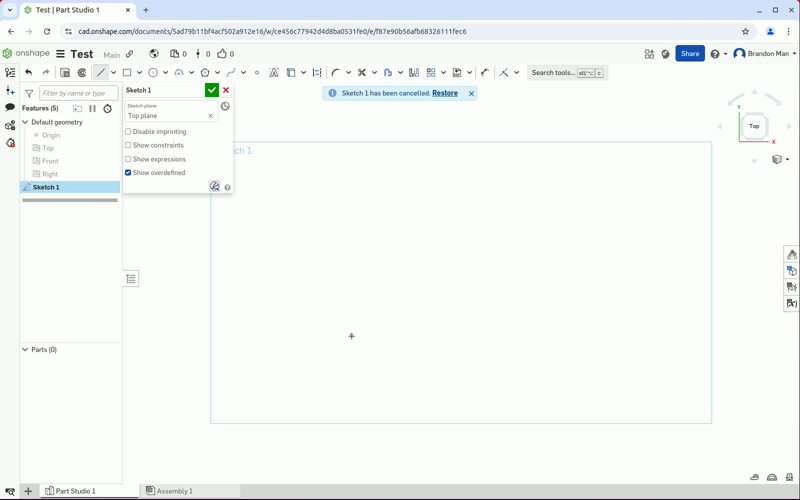
mouse_move(569, 335)
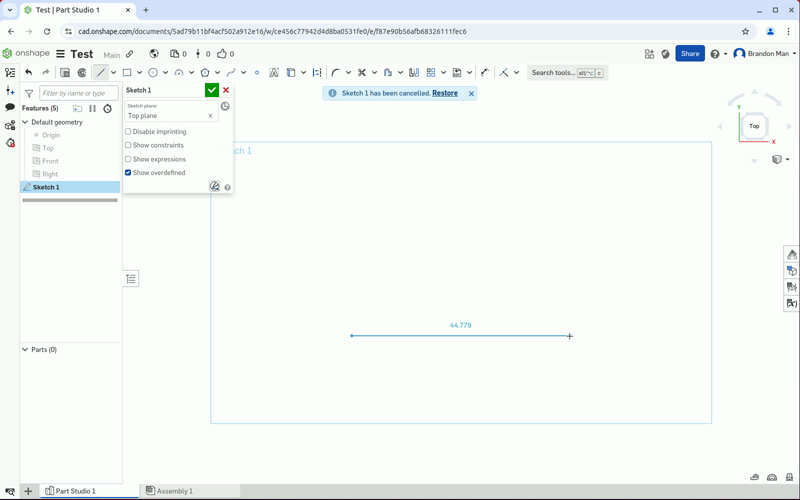
click(569, 335)
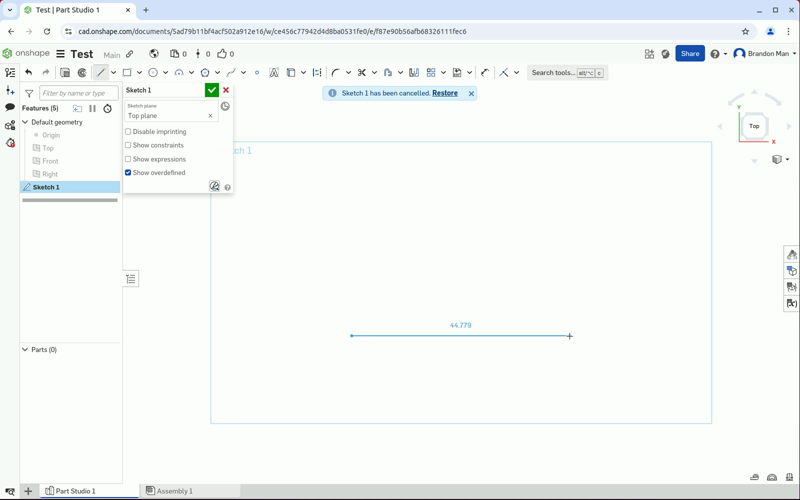
key_up(shift)
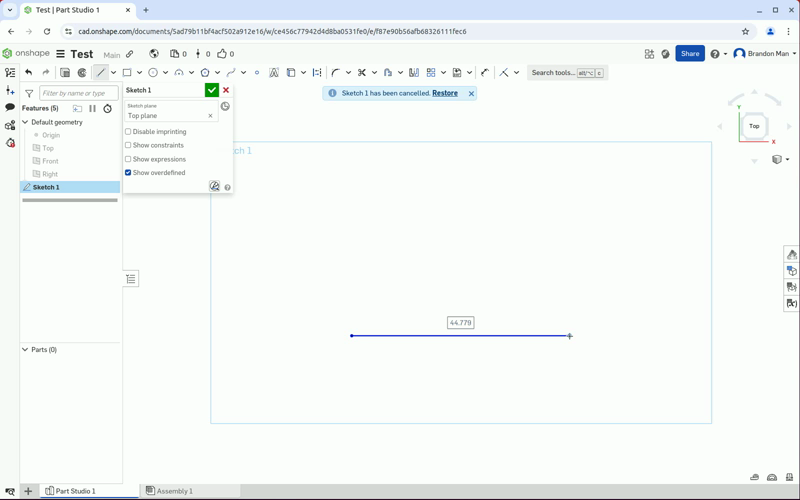
key_down(shift)
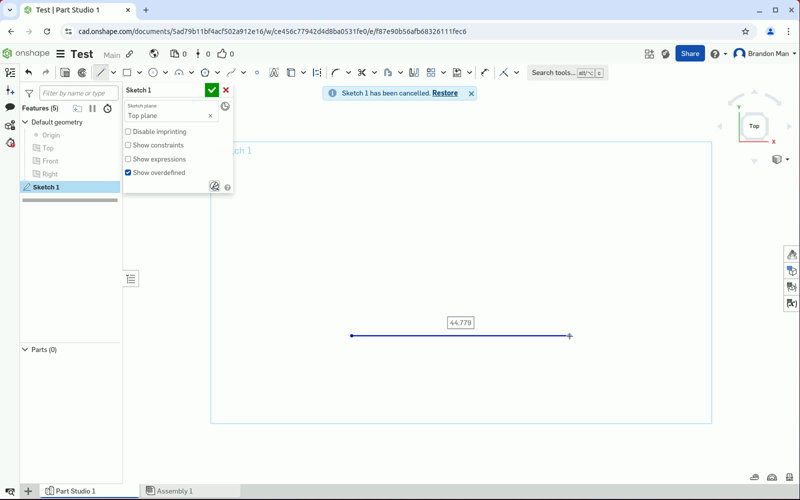
mouse_move(569, 230)
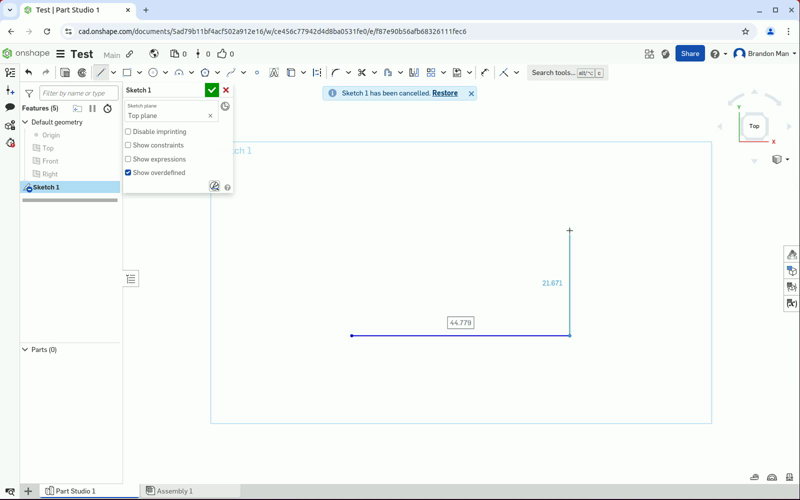
click(569, 230)
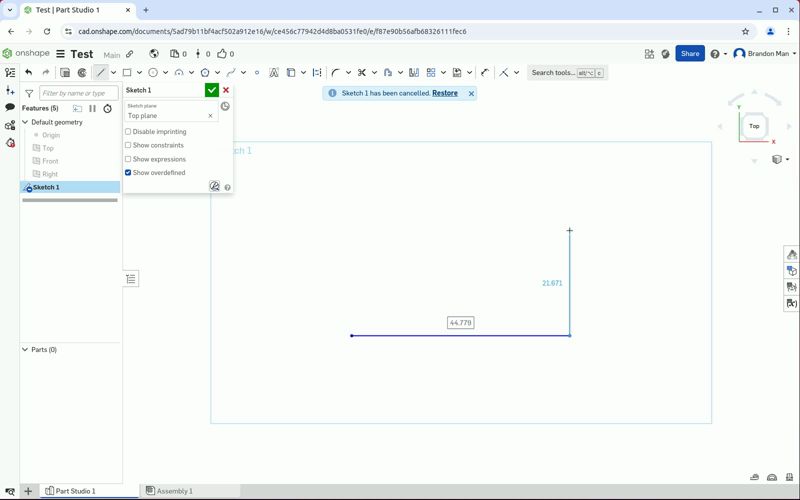
key_up(shift)
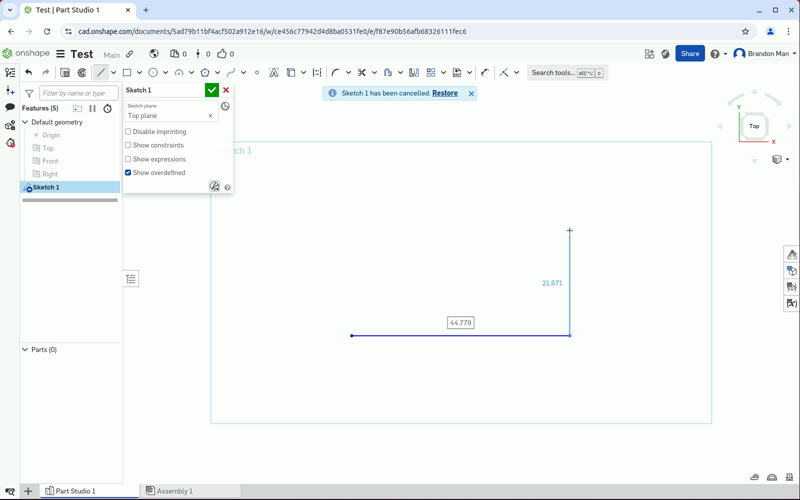
key_down(shift)
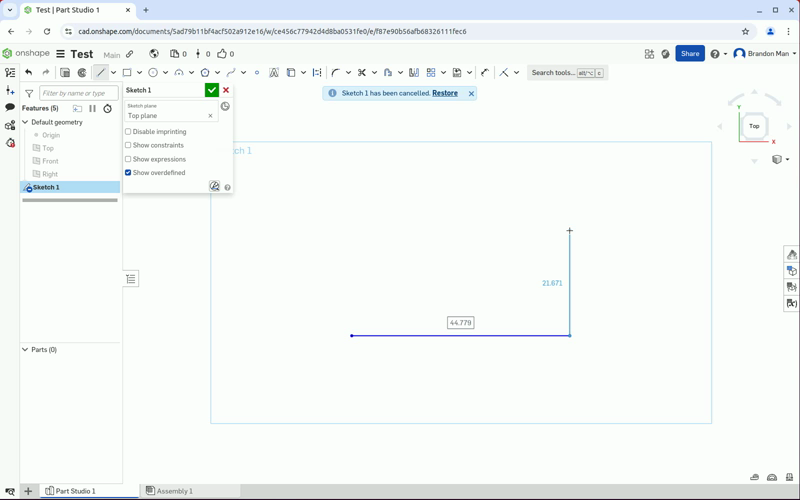
mouse_move(351, 230)
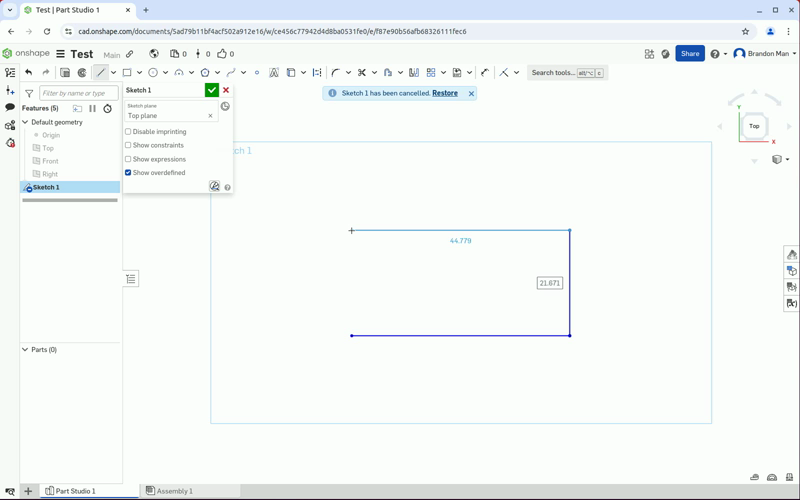
click(351, 230)
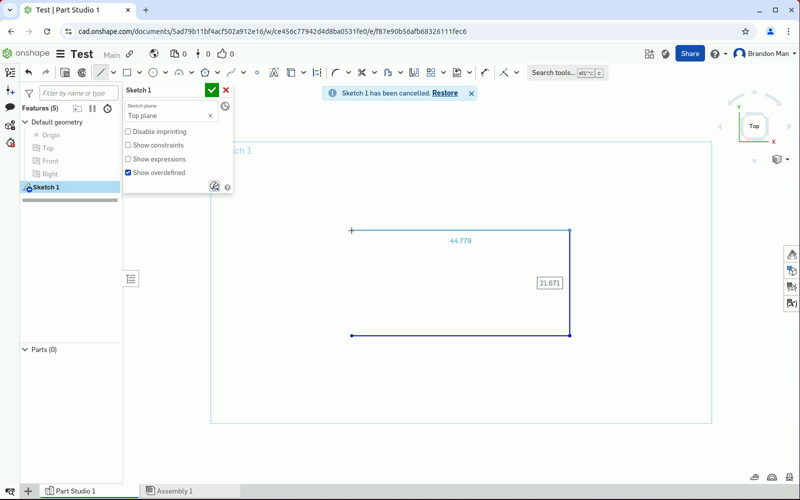
key_up(shift)
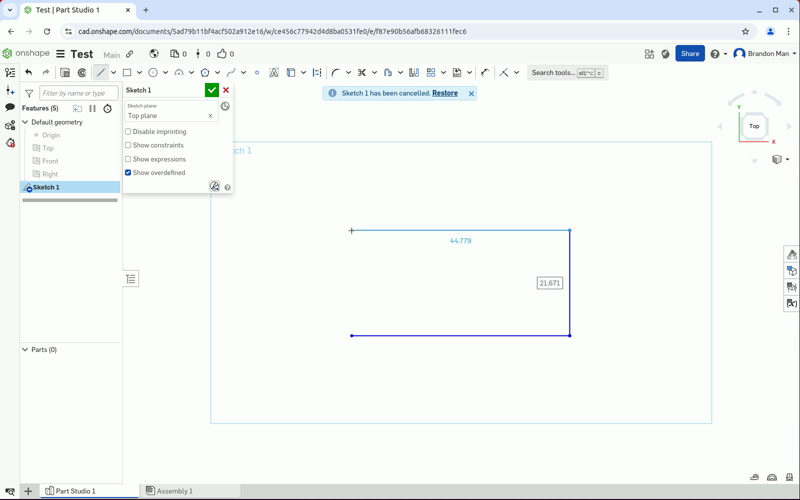
key_down(shift)
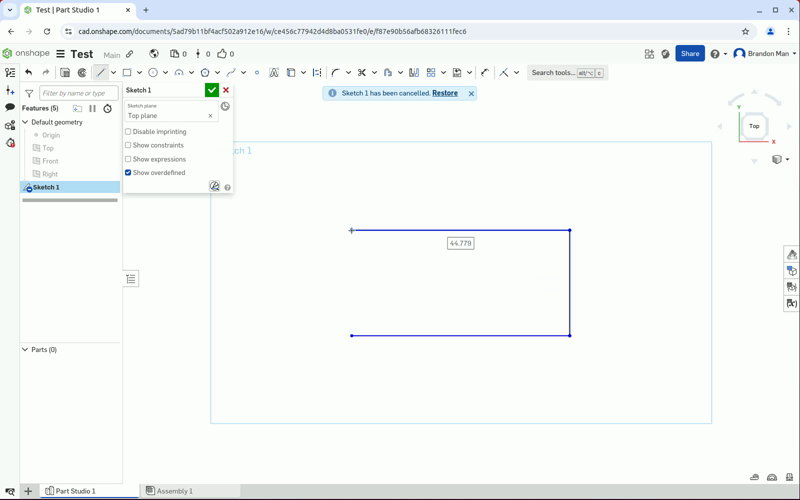
mouse_move(351, 335)
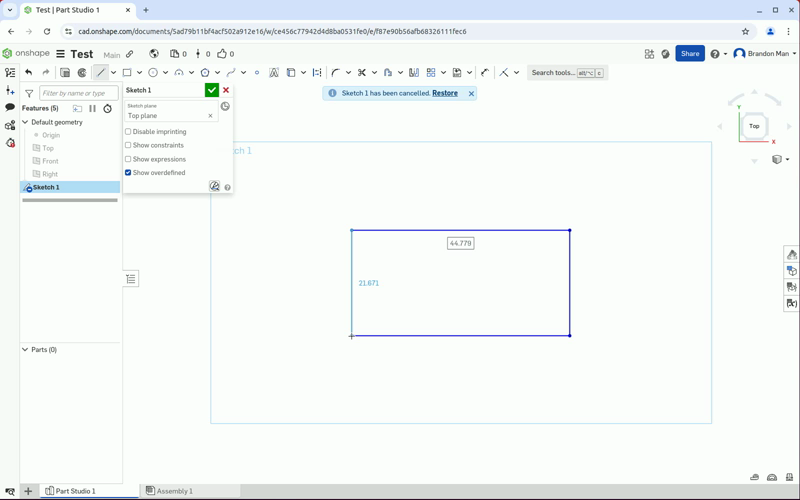
key_up(shift)
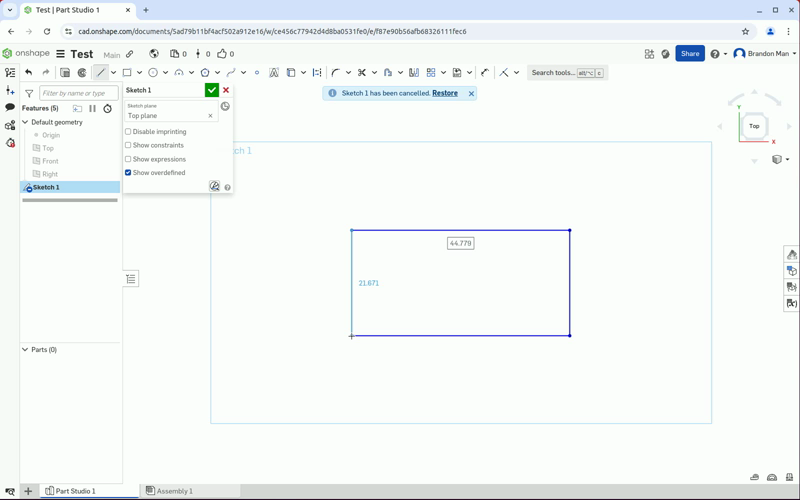
click(351, 335)
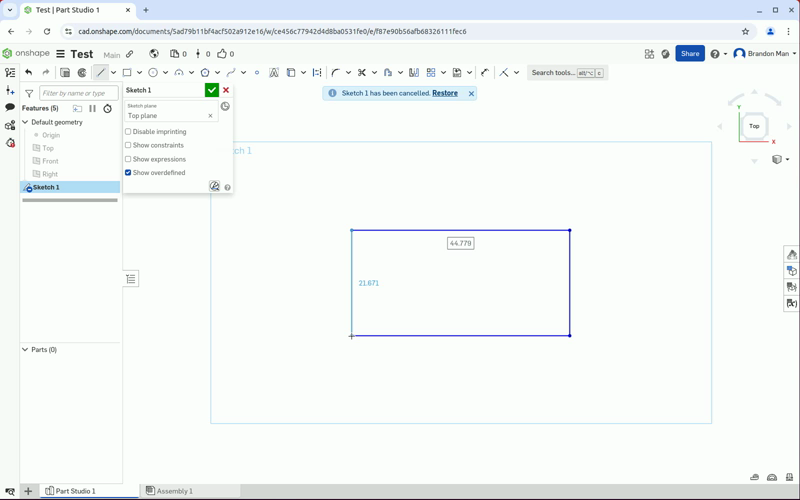
key(esc)
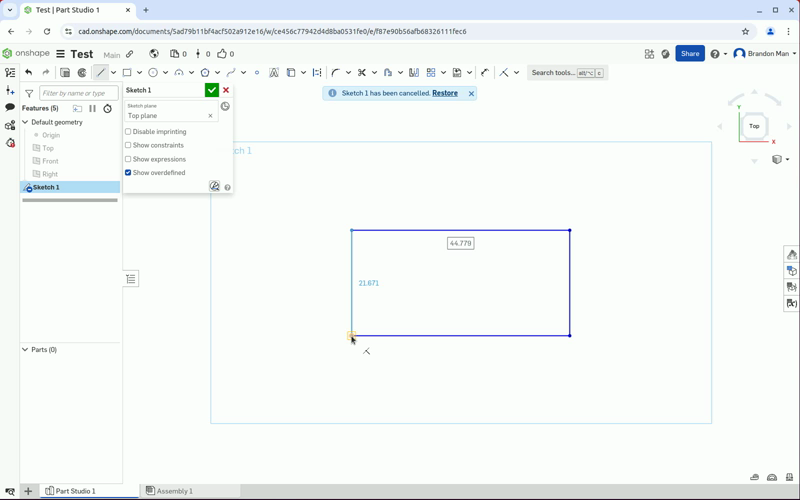
mouse_move(481, 253)
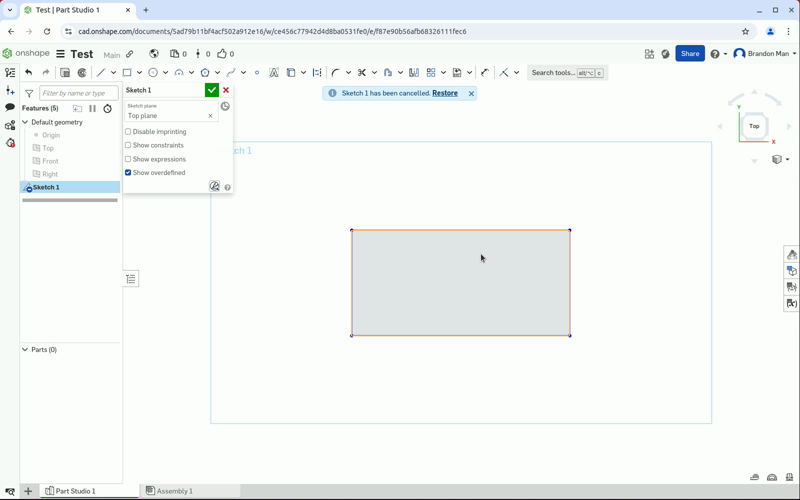
click(481, 253)
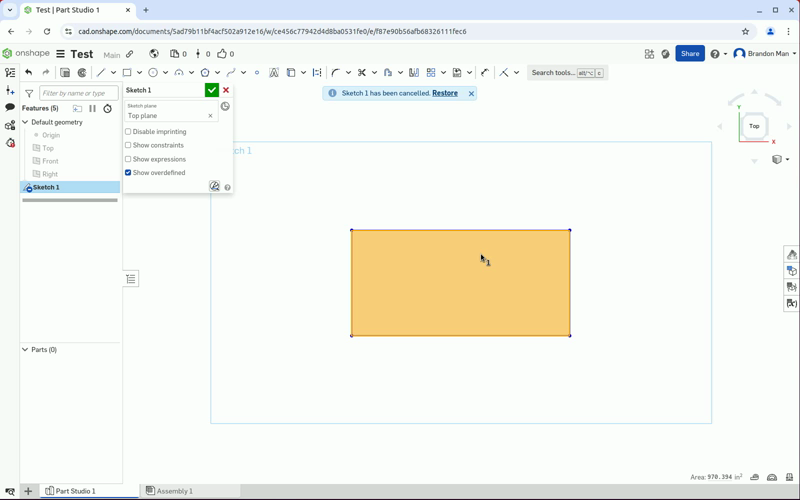
mouse_move(73, 352)
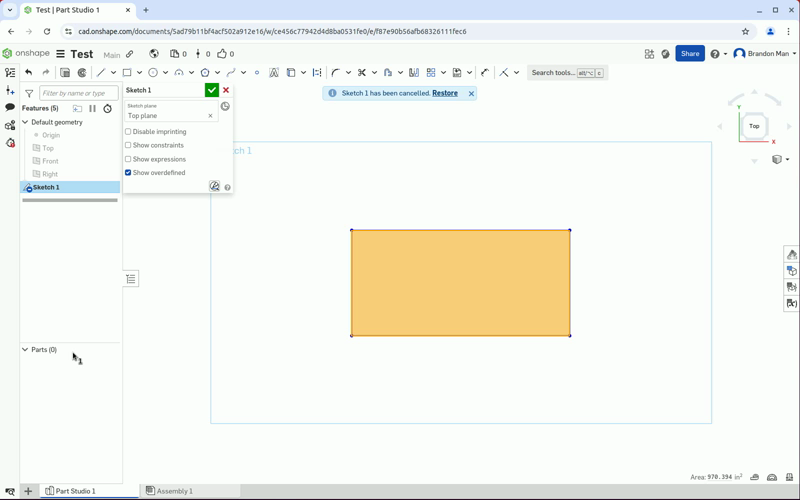
key(shift+y)
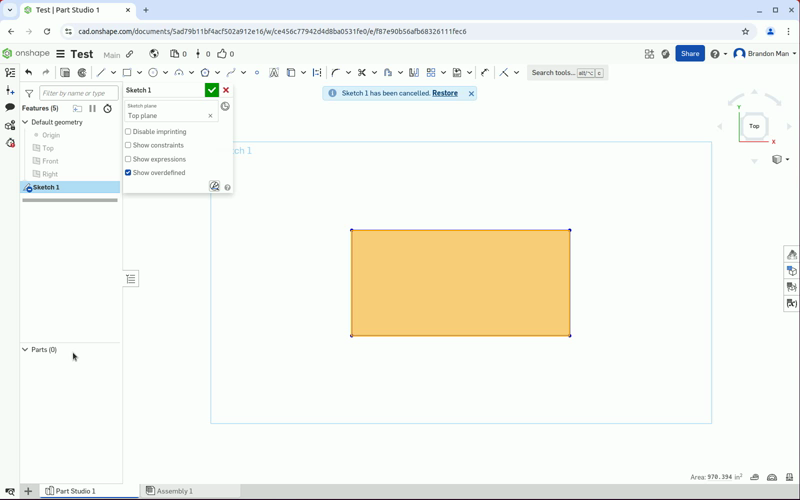
key(shift+e)
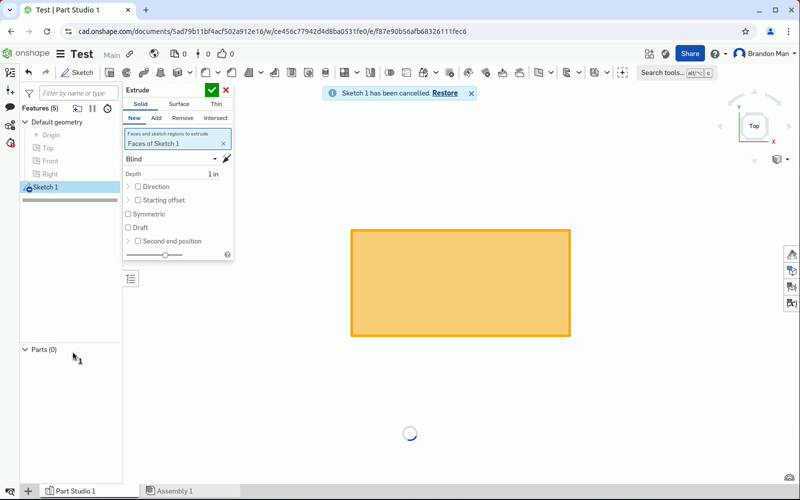
mouse_move(143, 106)
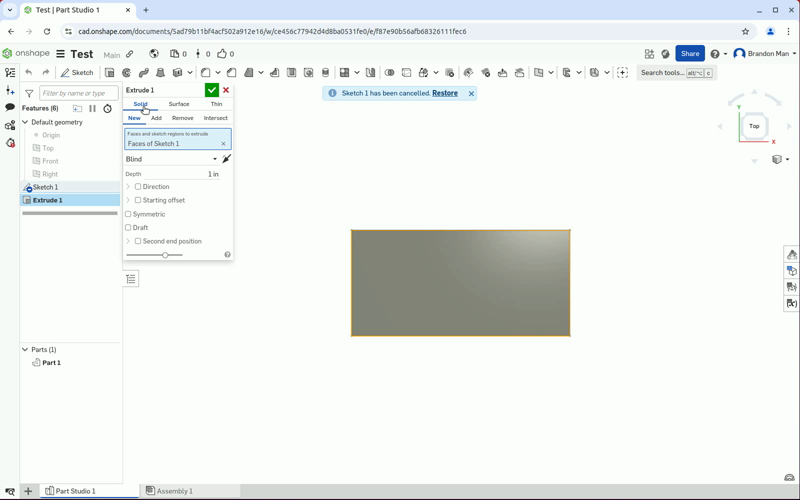
click(143, 106)
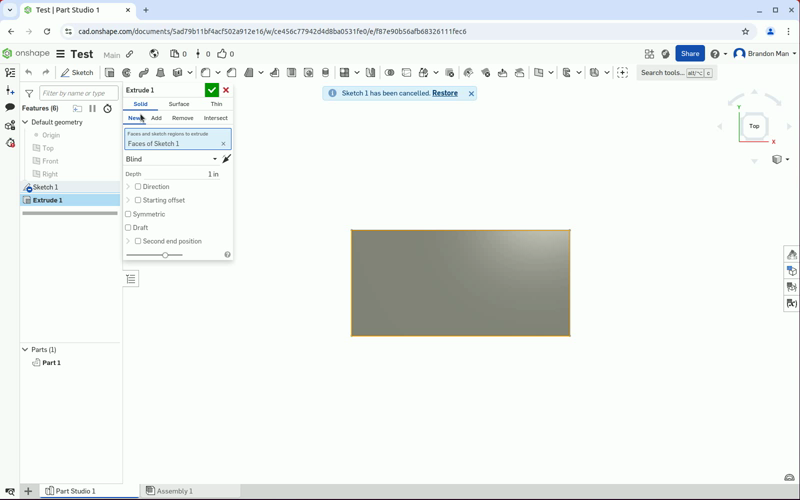
mouse_move(137, 120)
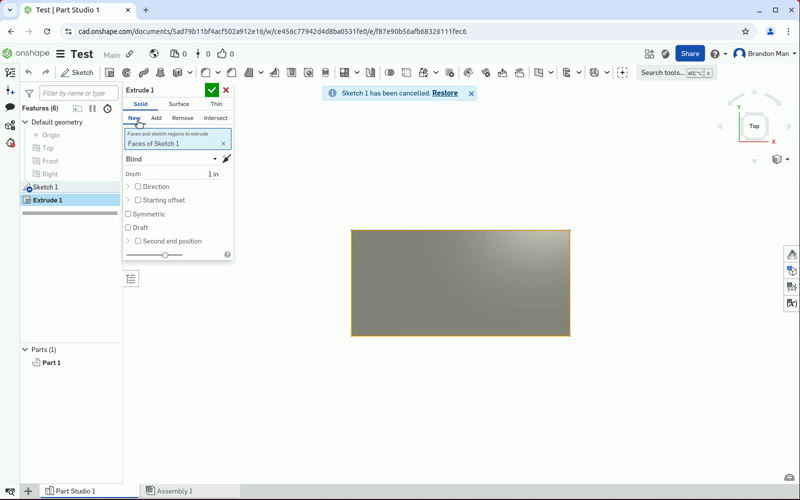
click(137, 120)
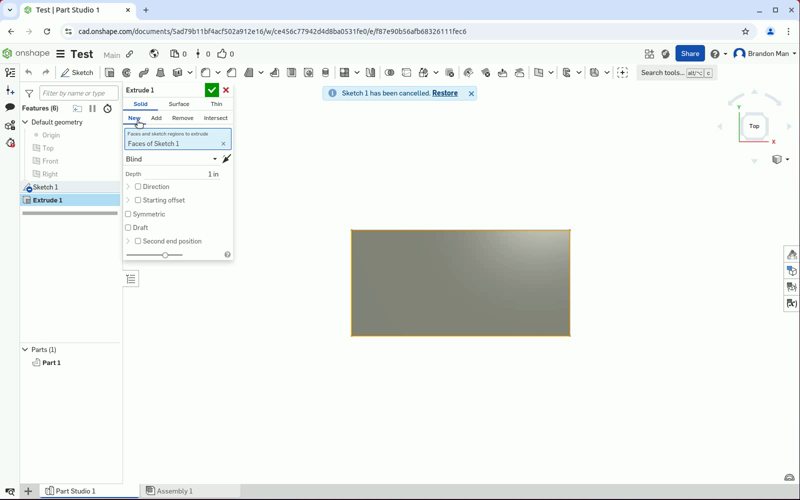
key(tab, 4)
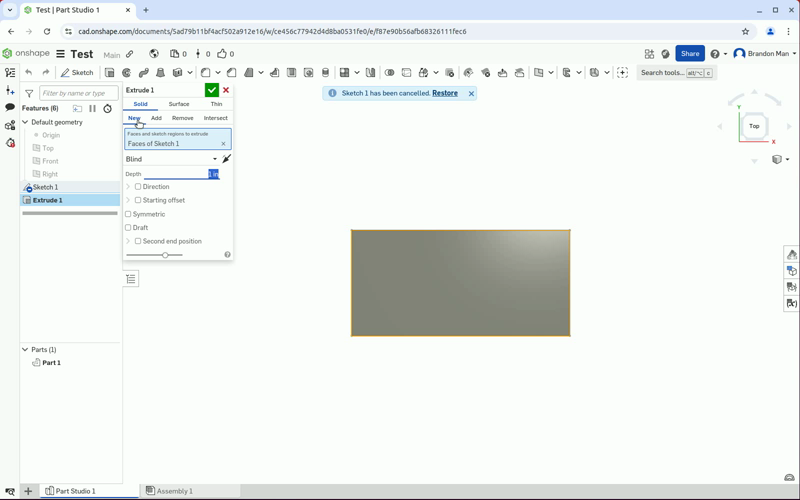
text(4.574)
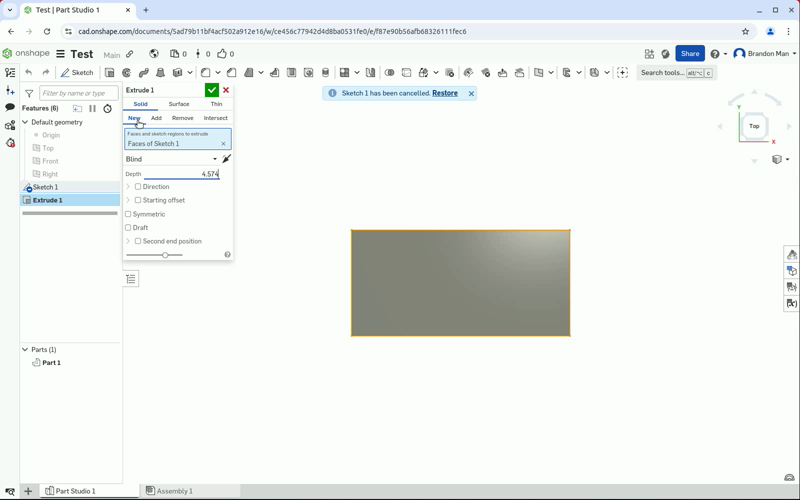
key(enter)
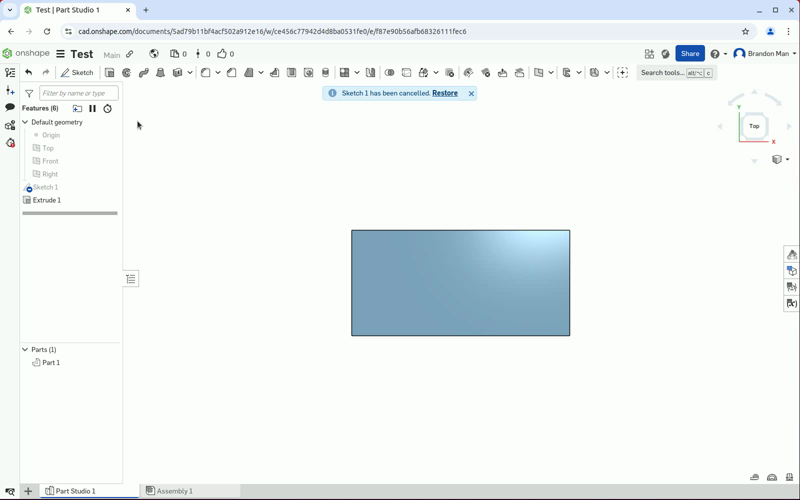
key(shift+h)
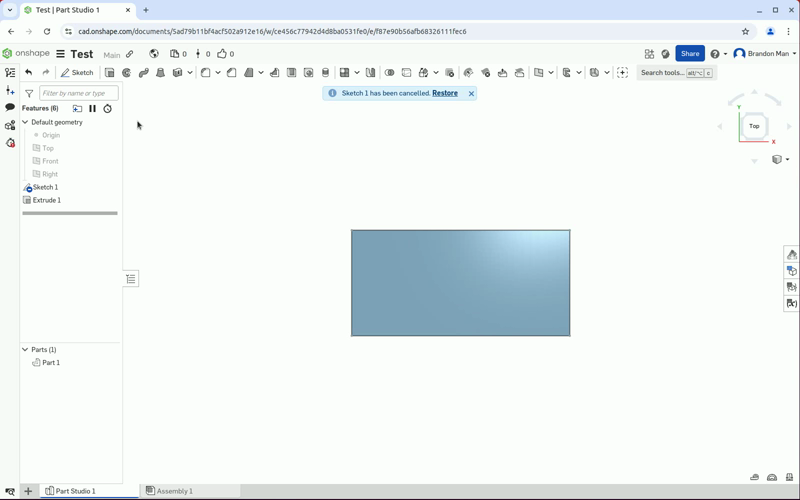
key(shift+h)
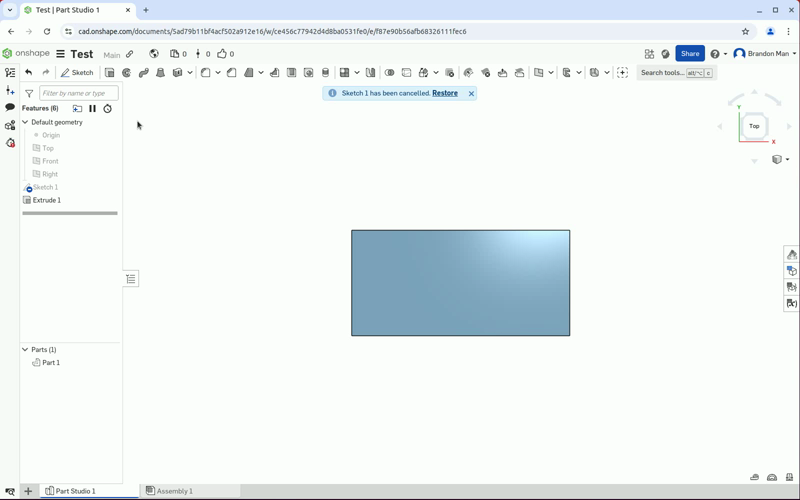
mouse_move(73, 189)
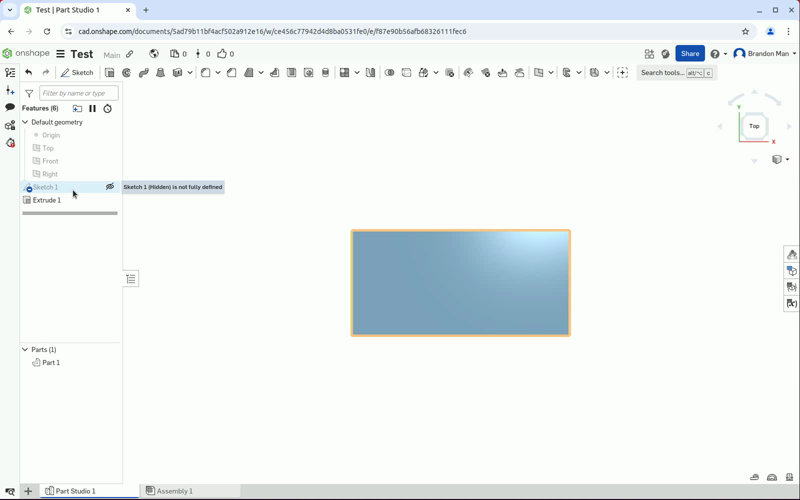
click(73, 189)
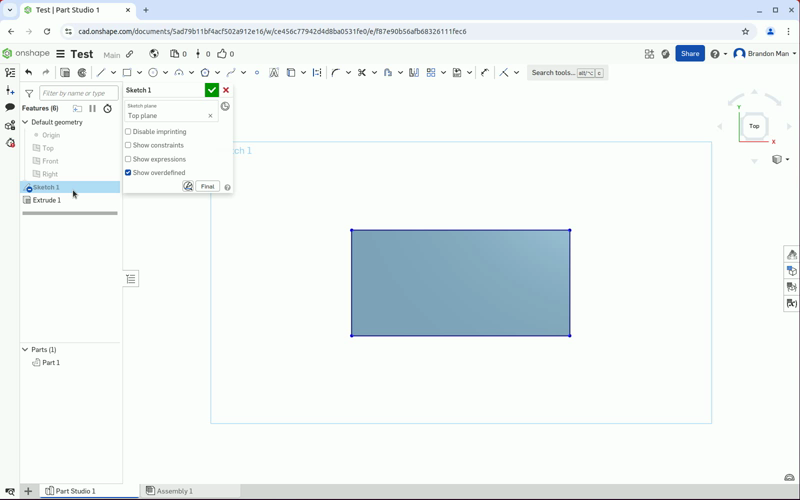
mouse_move(229, 92)
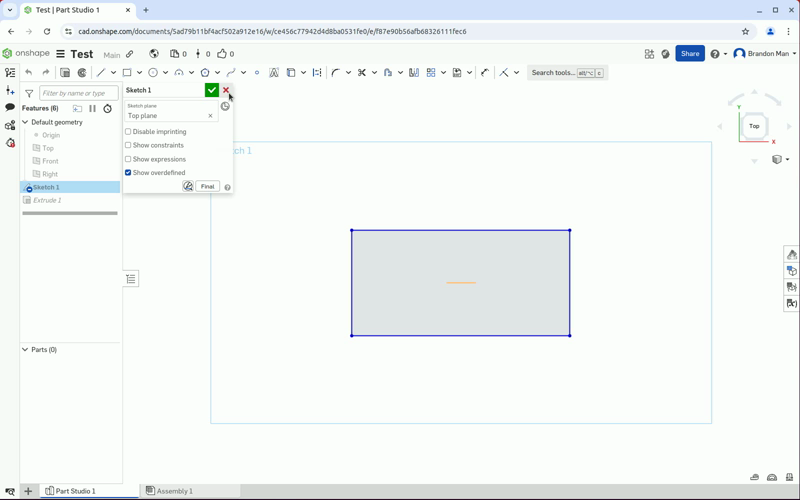
click(229, 92)
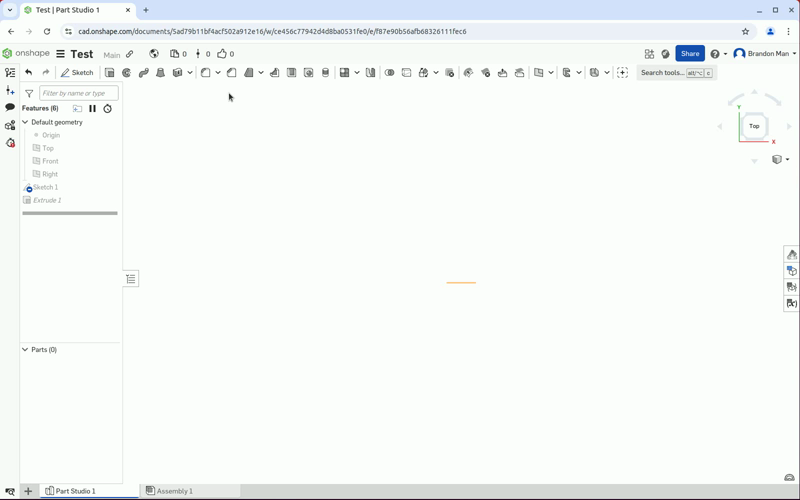
mouse_move(73, 352)
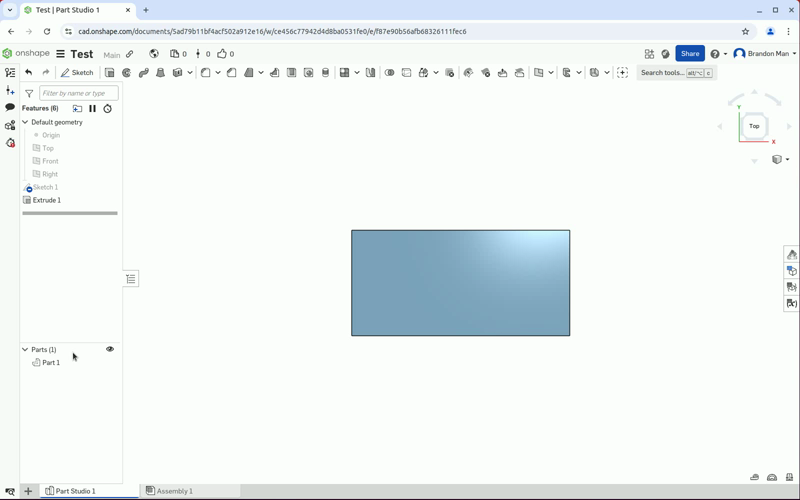
key(y)
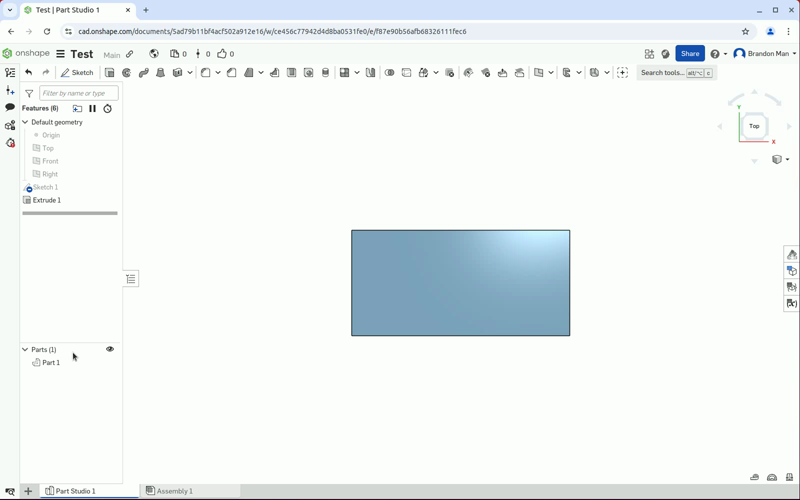
key(shift+p)
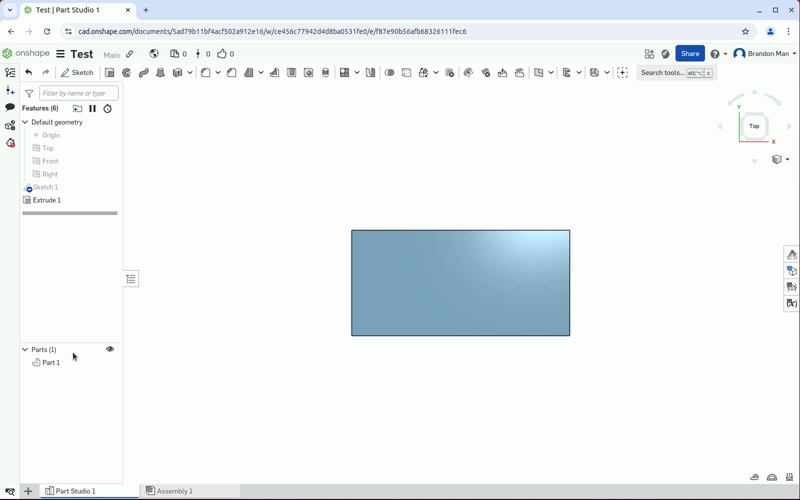
key(space)
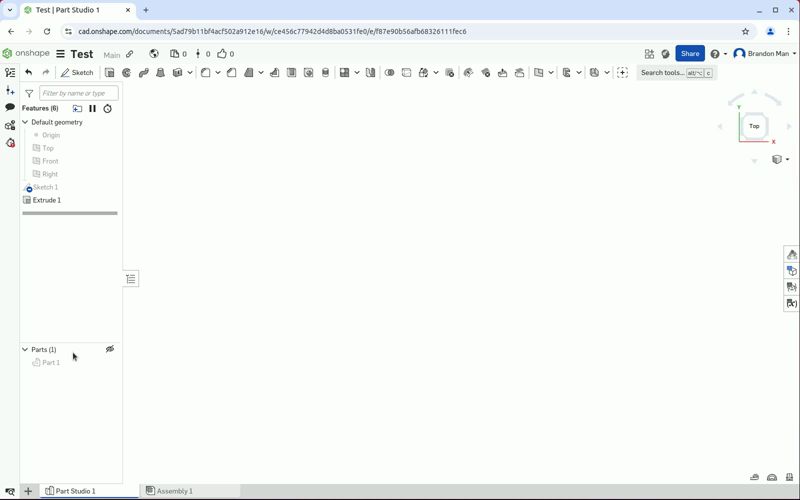
key_down(shift)
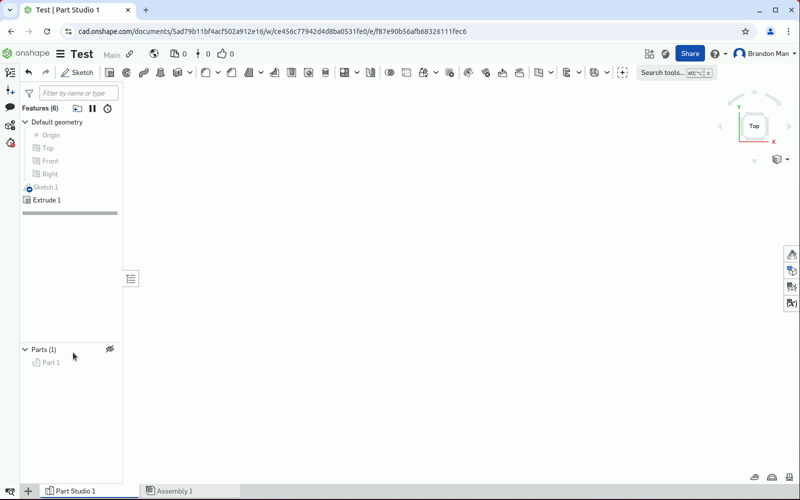
key(up)
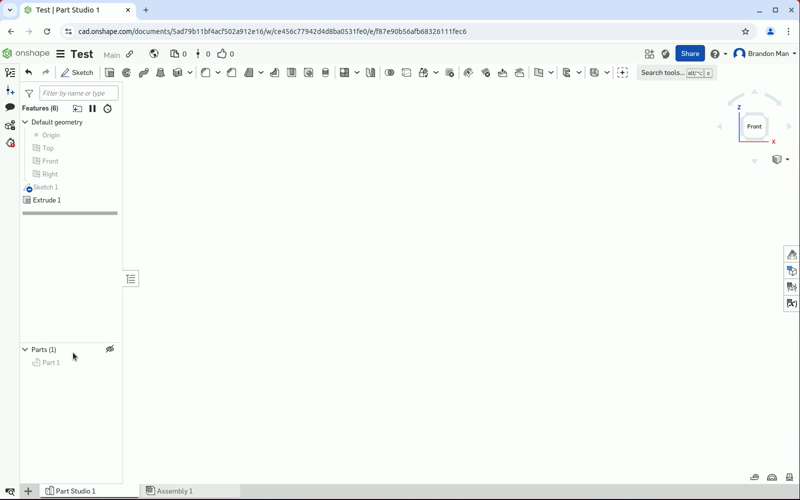
key_up(shift)
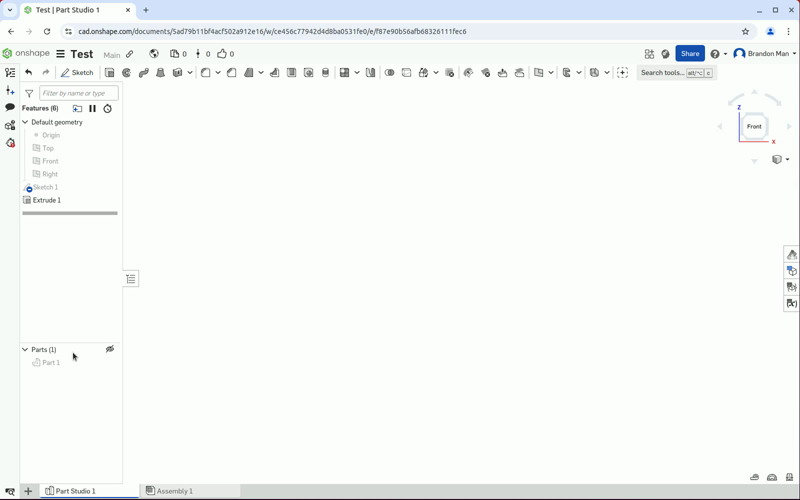
key(space)
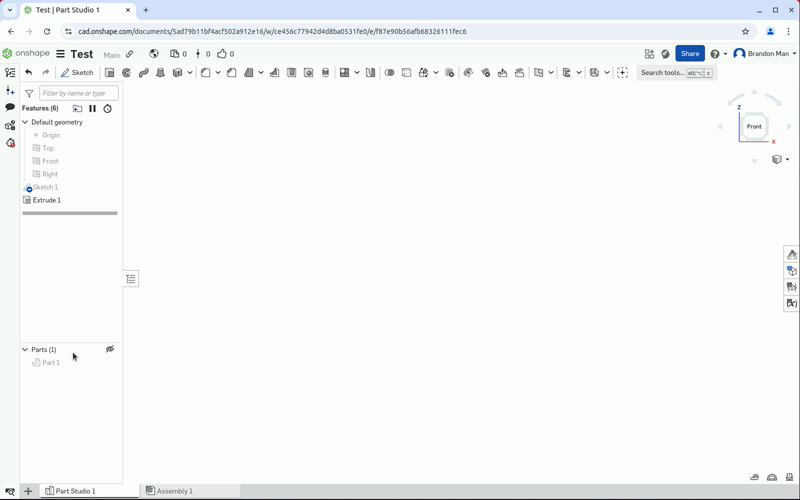
key_down(shift)
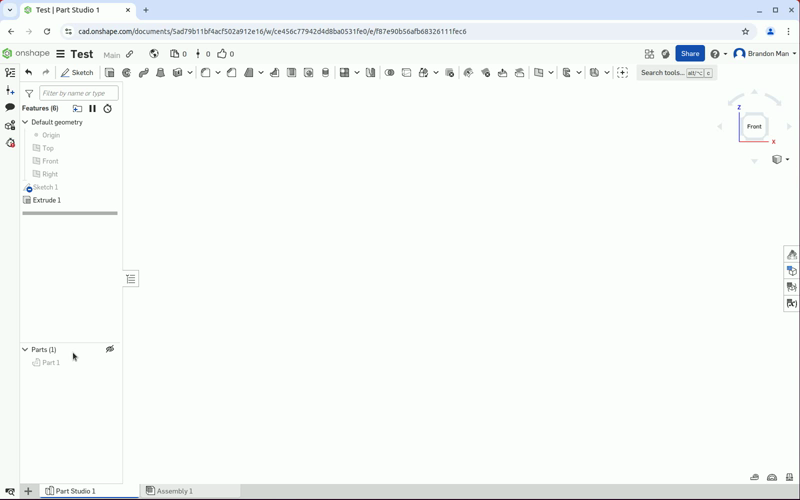
key(left)
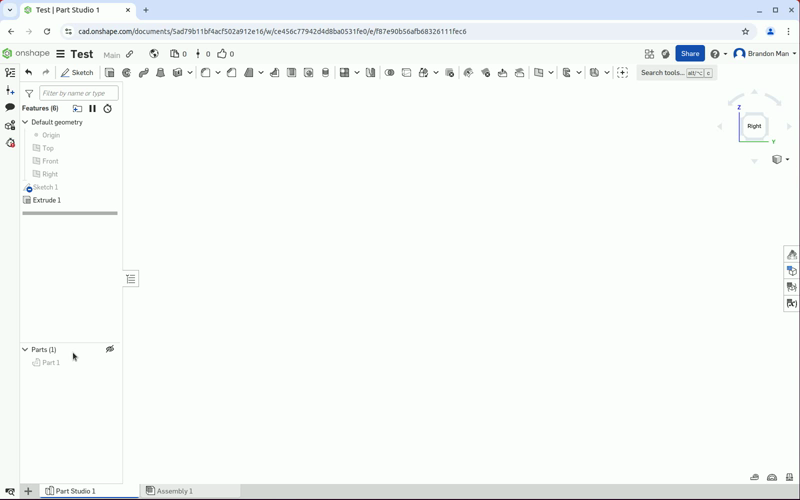
key_up(shift)
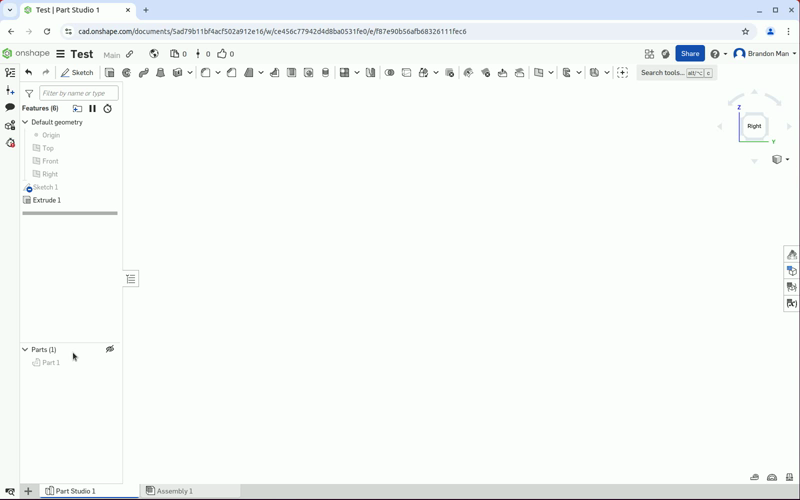
mouse_move(73, 352)
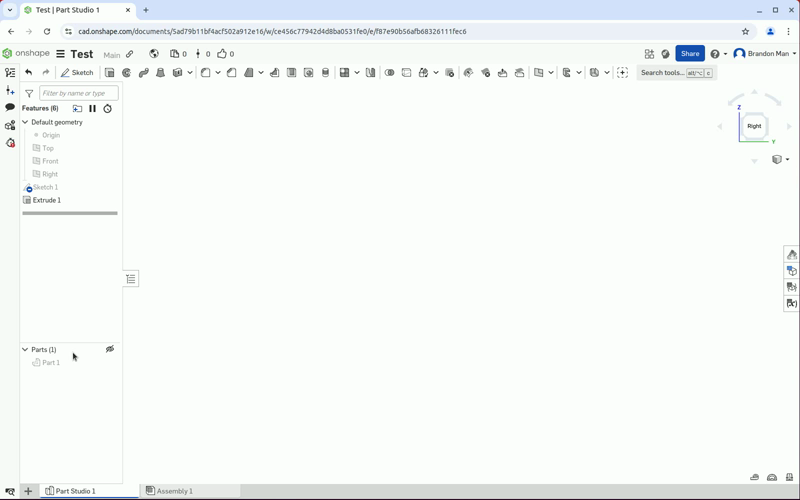
key(shift+y)
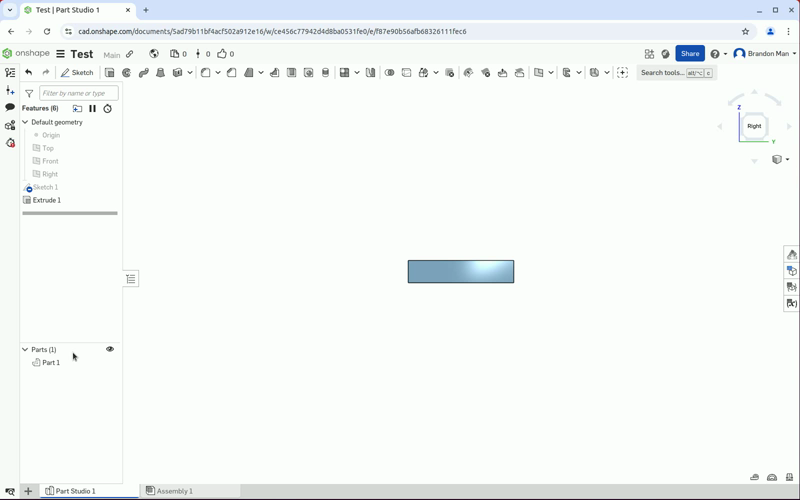
mouse_move(541, 75)
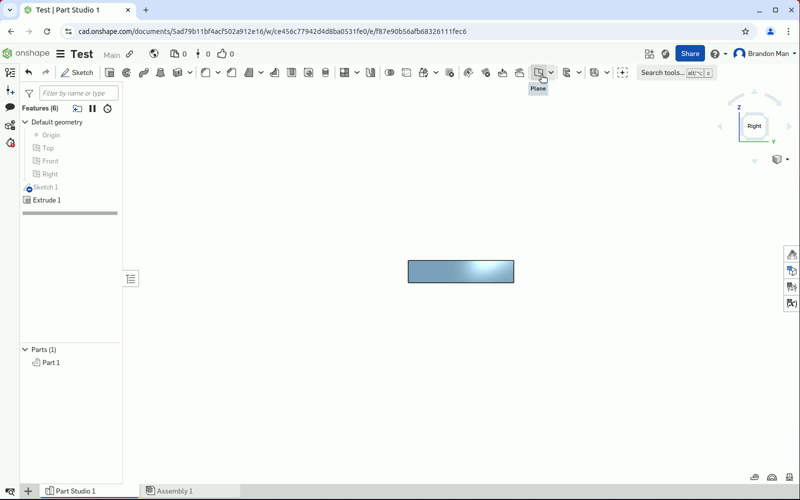
click(541, 75)
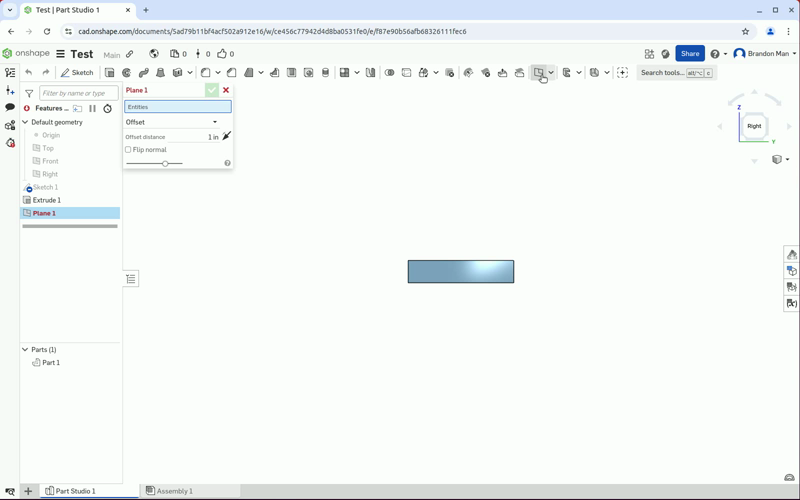
mouse_move(73, 176)
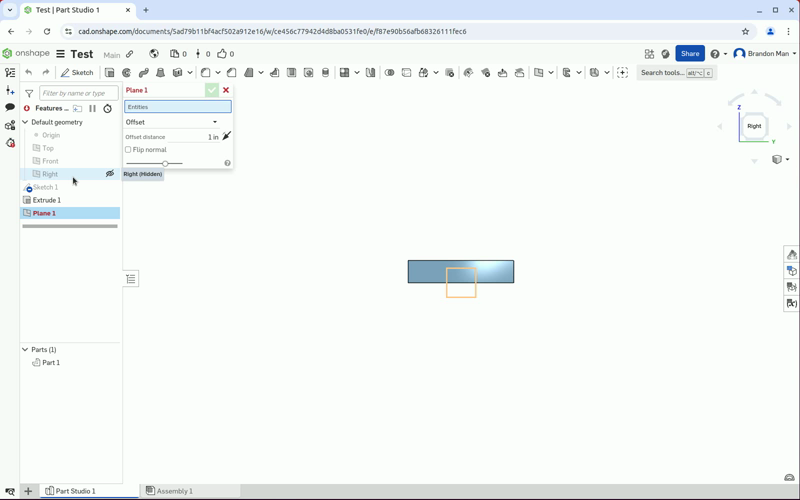
click(73, 176)
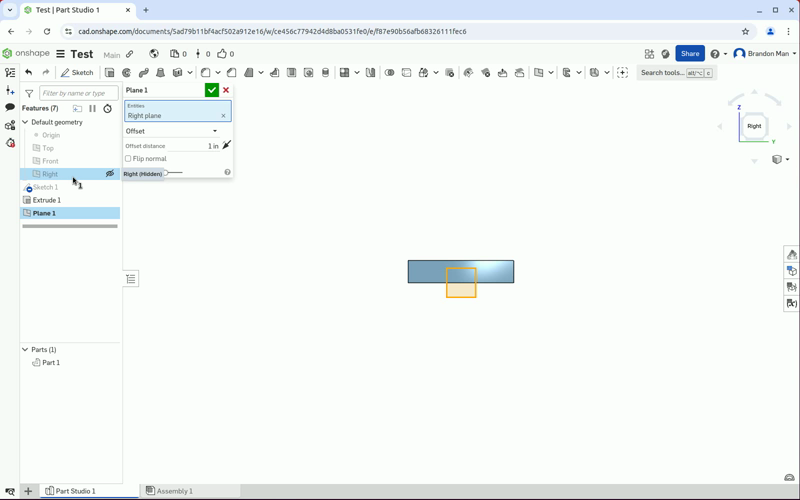
key(tab, 2)
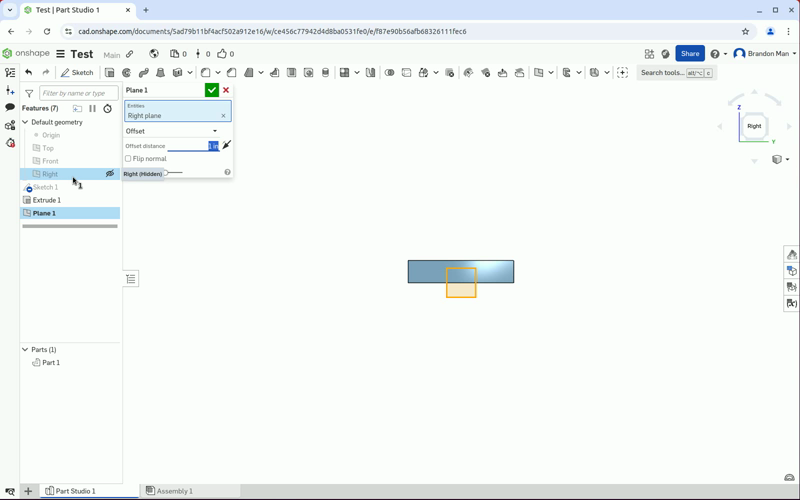
text(22.4)
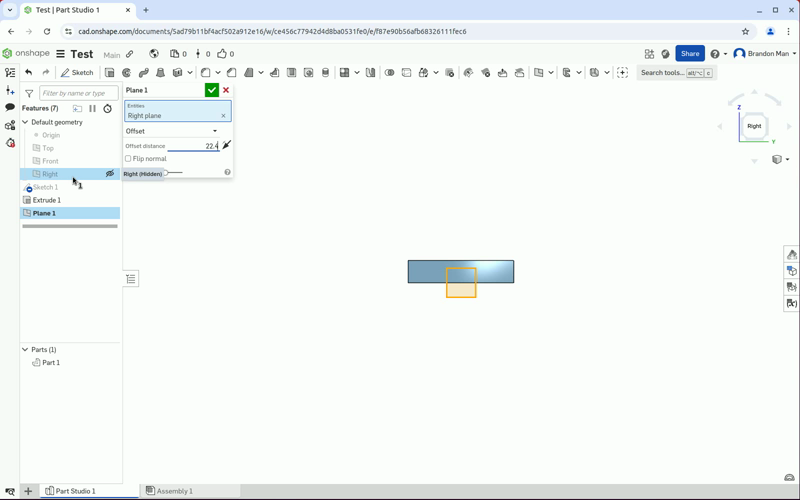
key(enter, 2)
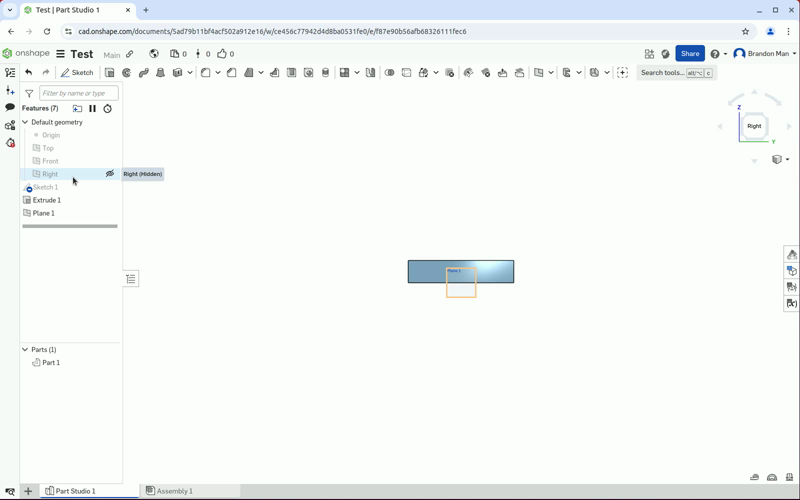
key(shift+s)
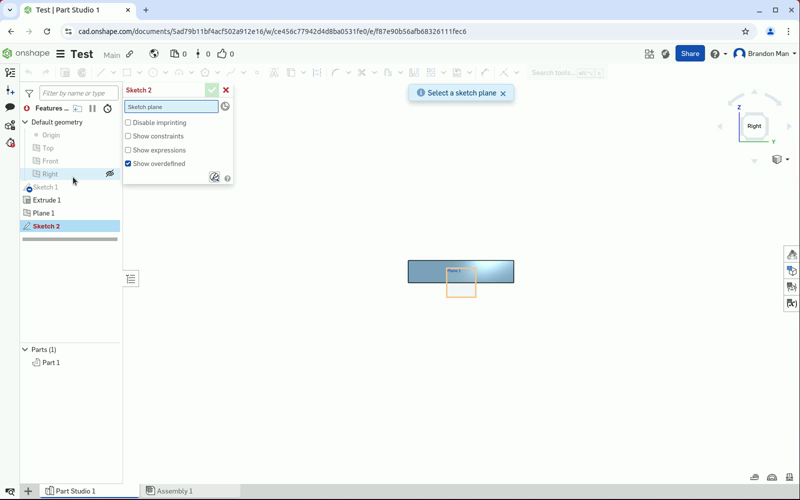
mouse_move(73, 215)
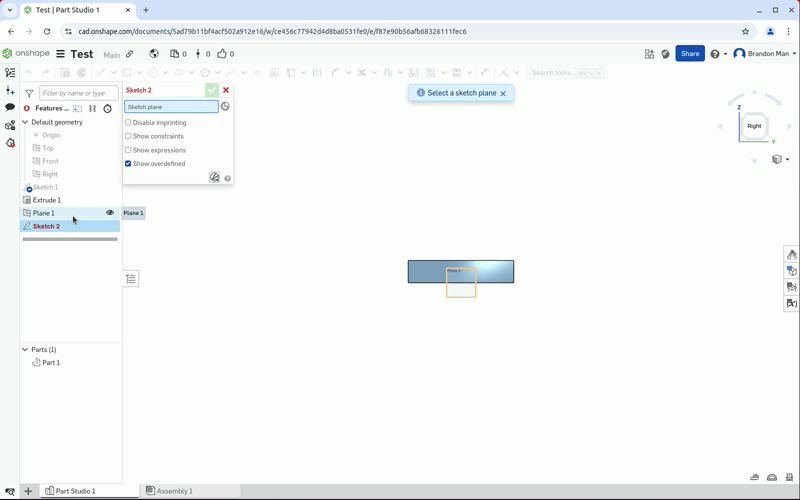
click(73, 215)
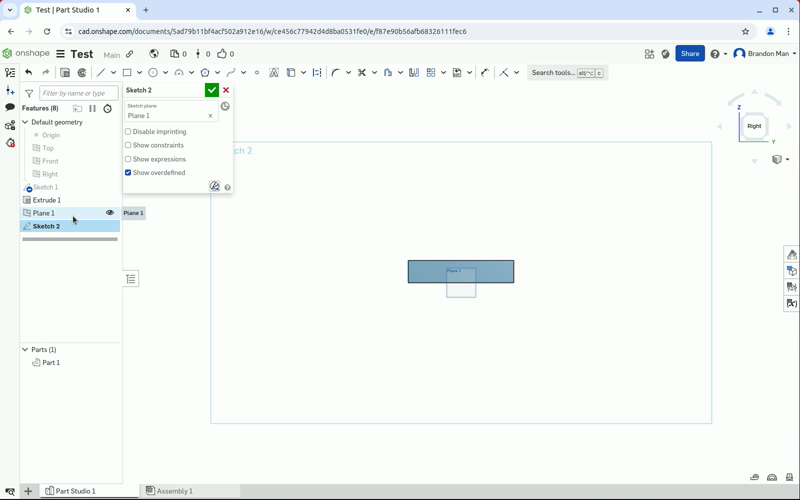
mouse_move(73, 352)
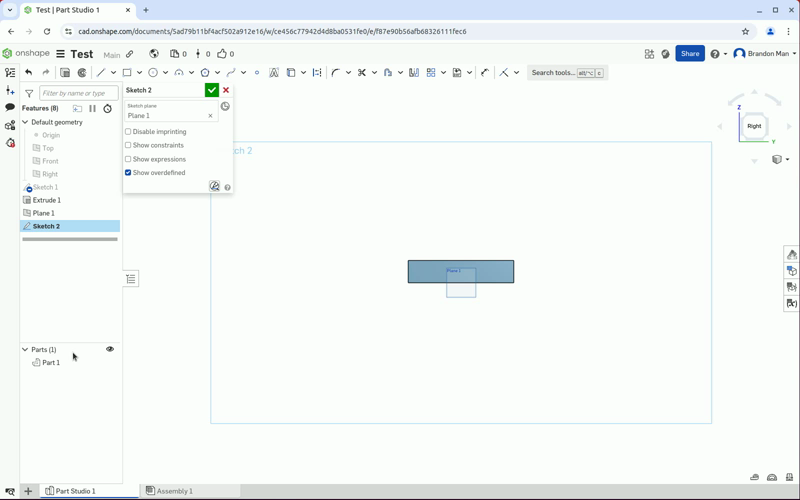
key(y)
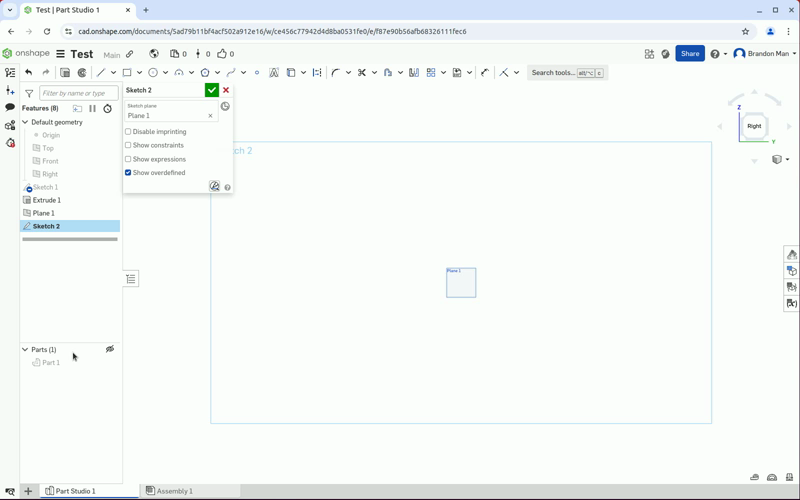
key(l)
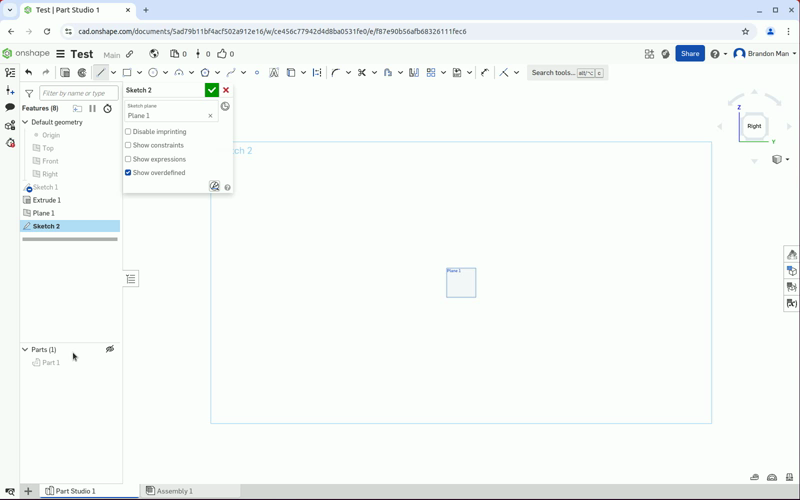
key_down(shift)
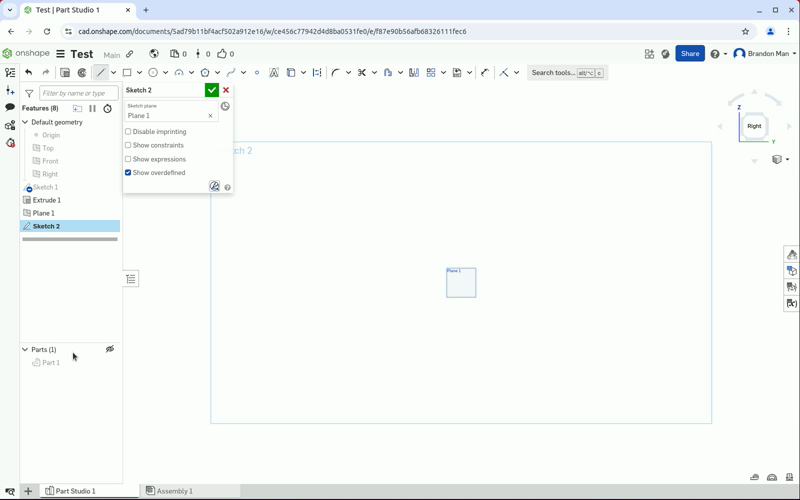
mouse_move(407, 282)
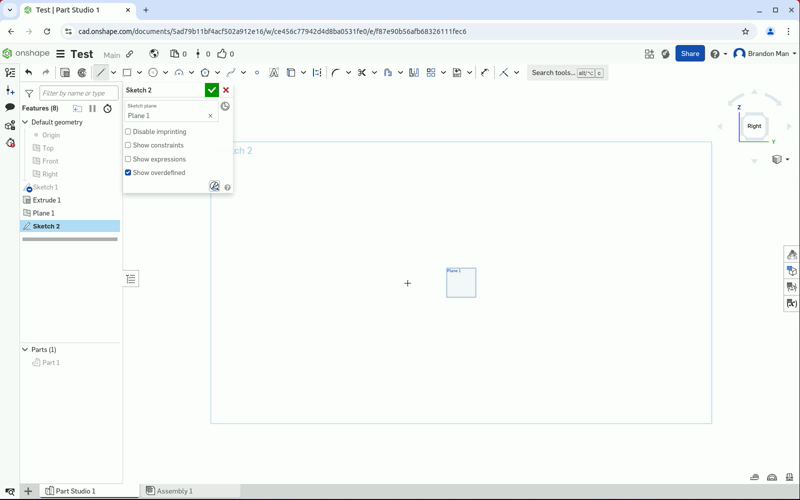
click(407, 282)
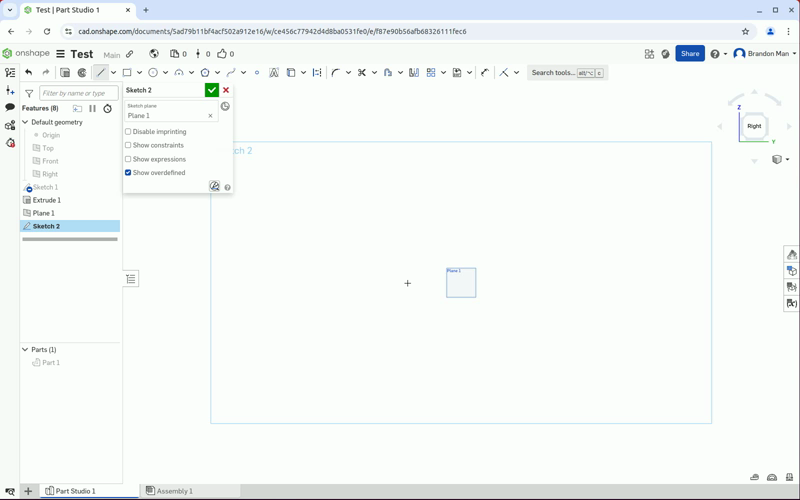
key_up(shift)
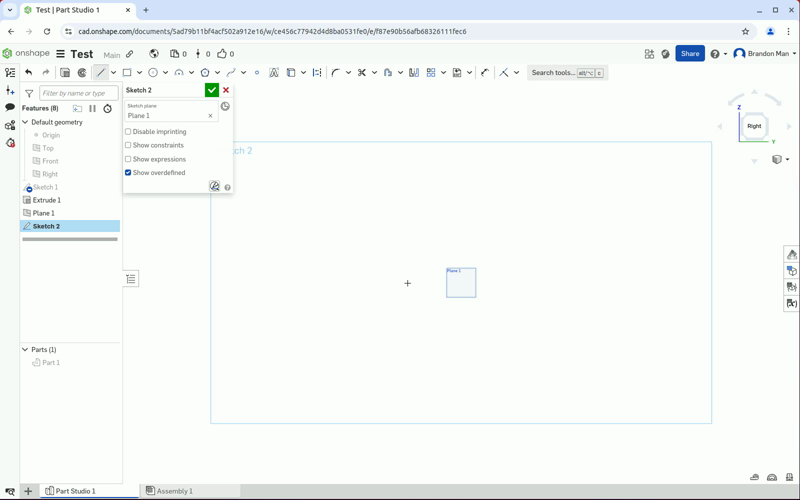
key_down(shift)
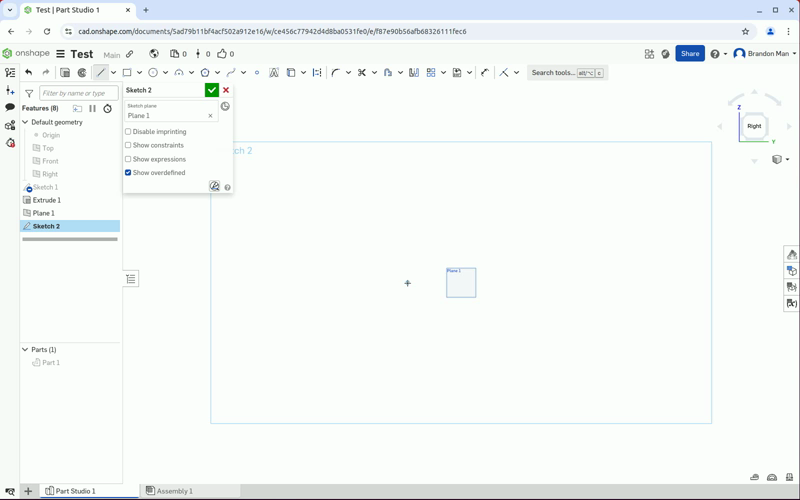
mouse_move(513, 282)
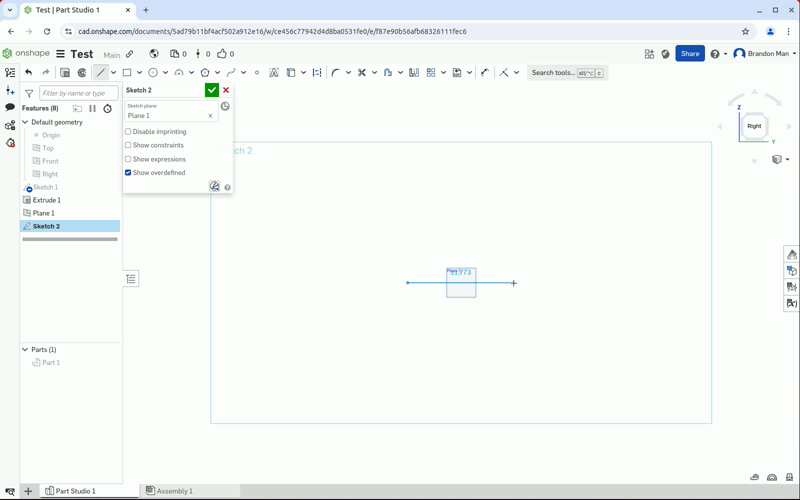
click(513, 282)
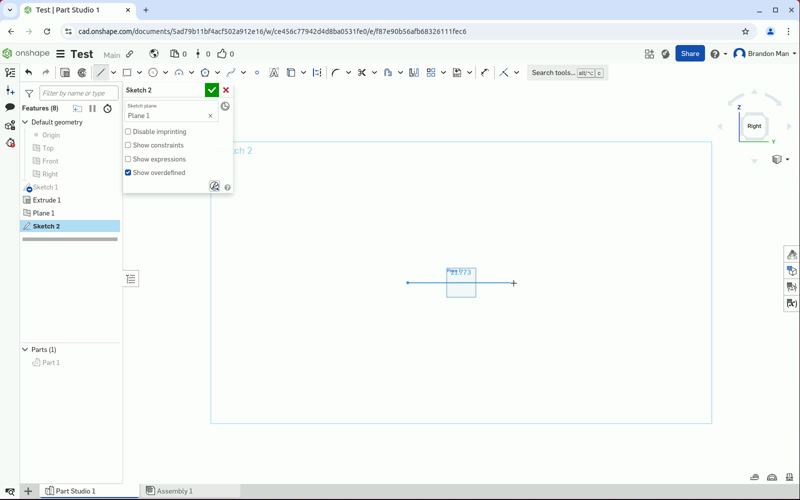
key_up(shift)
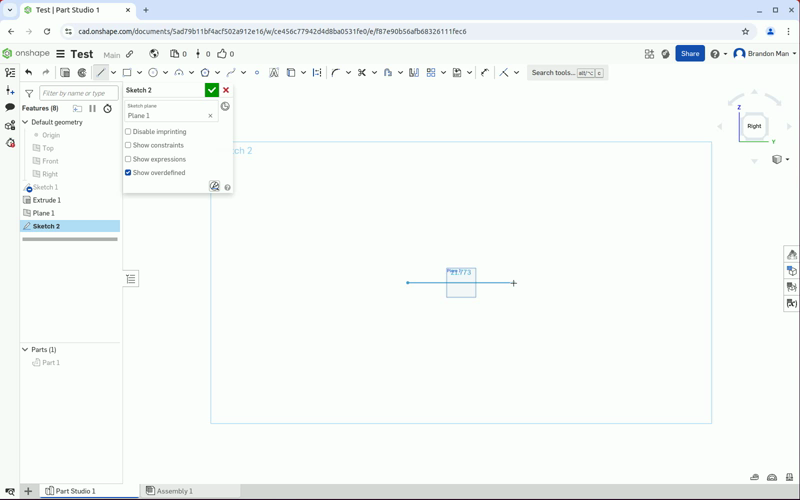
key_down(shift)
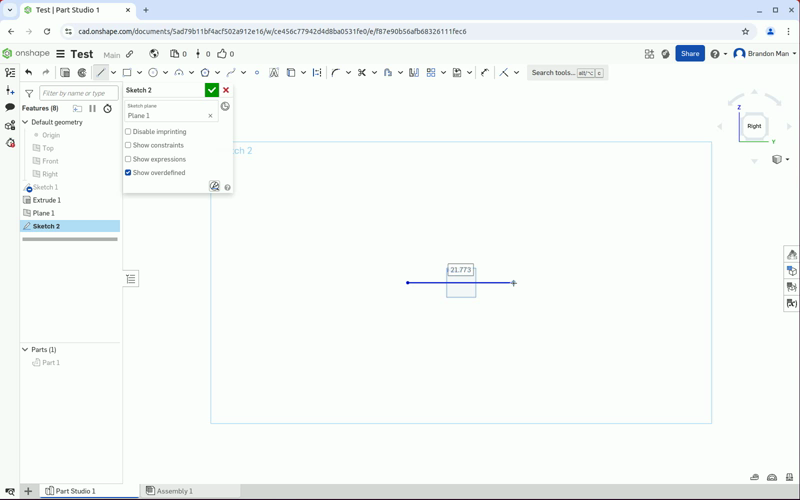
mouse_move(543, 282)
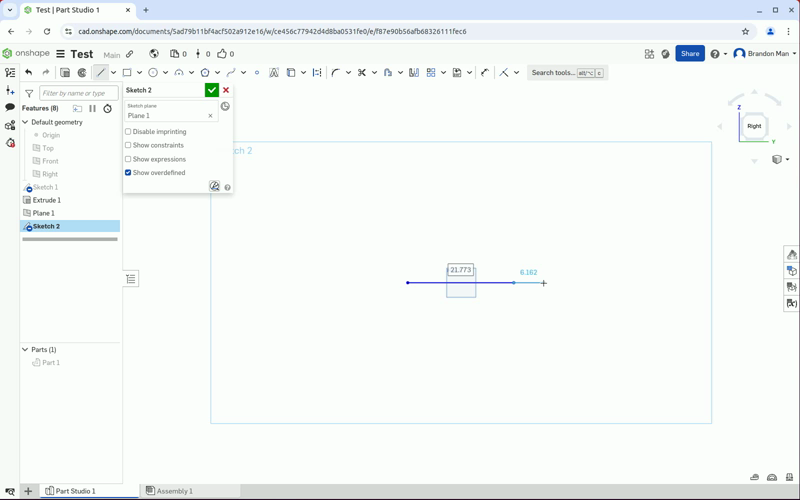
mouse_move(513, 260)
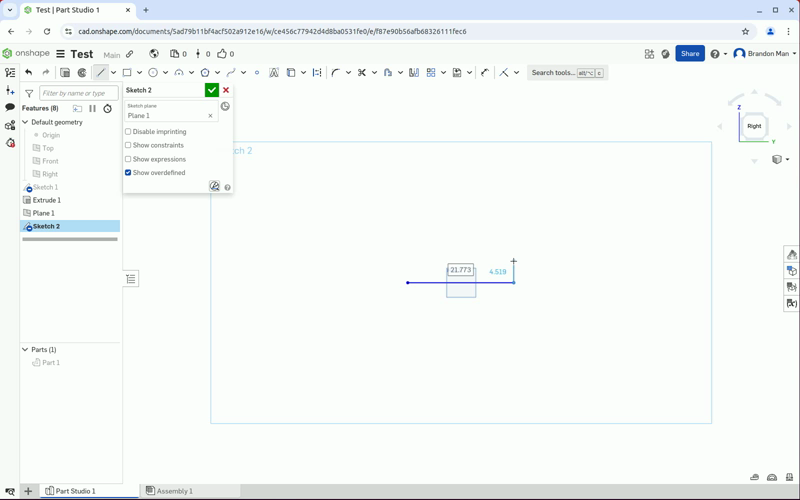
click(513, 260)
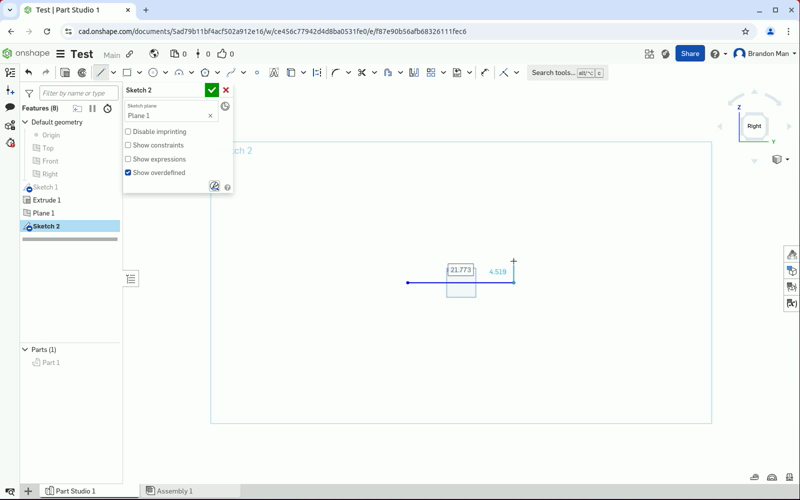
key_up(shift)
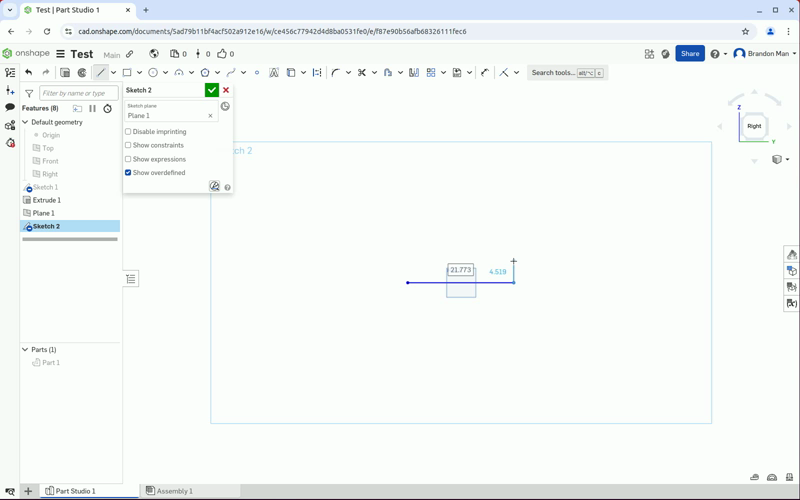
key_down(shift)
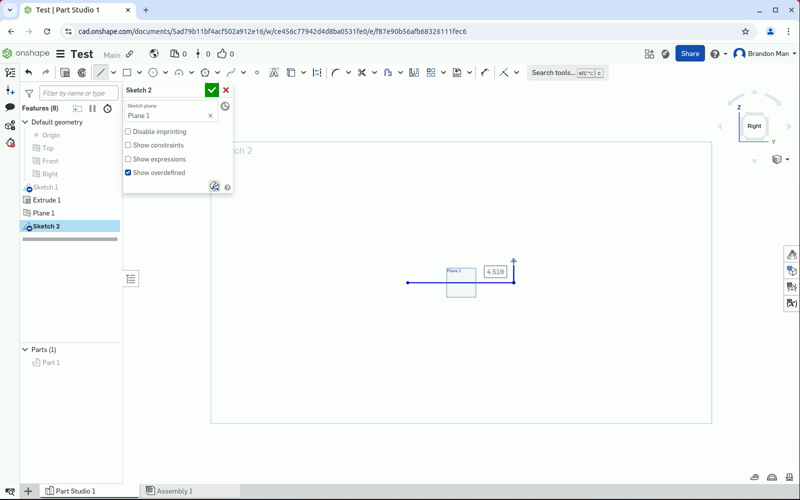
mouse_move(407, 260)
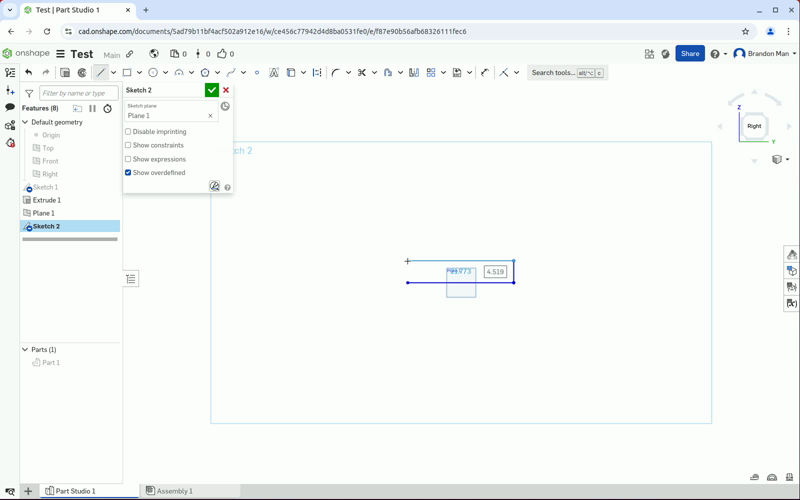
click(407, 260)
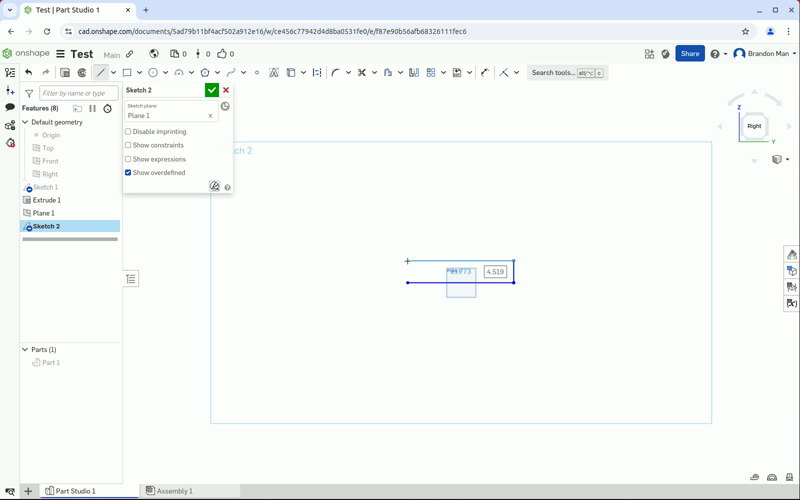
key_up(shift)
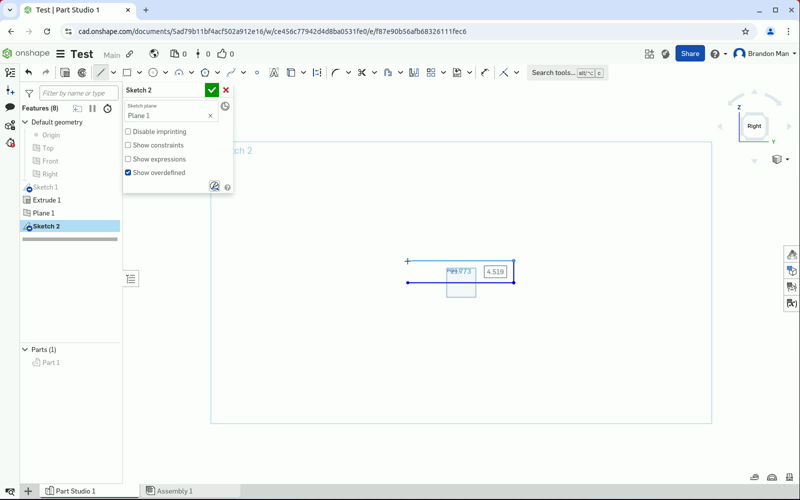
mouse_move(437, 260)
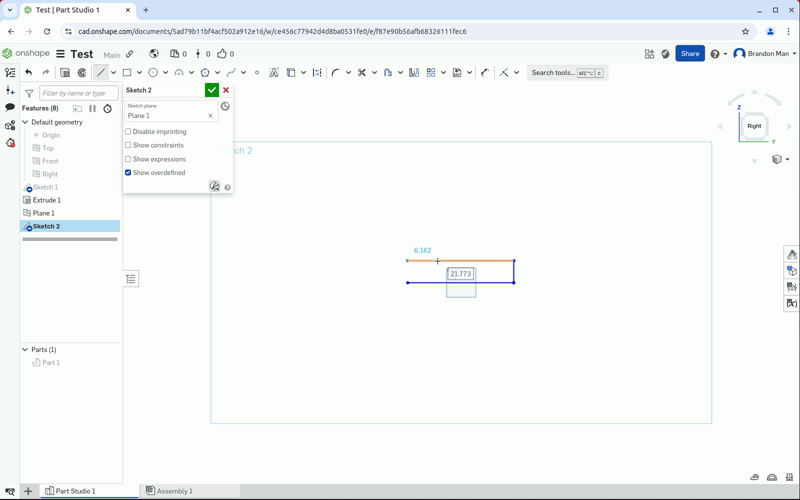
key_down(shift)
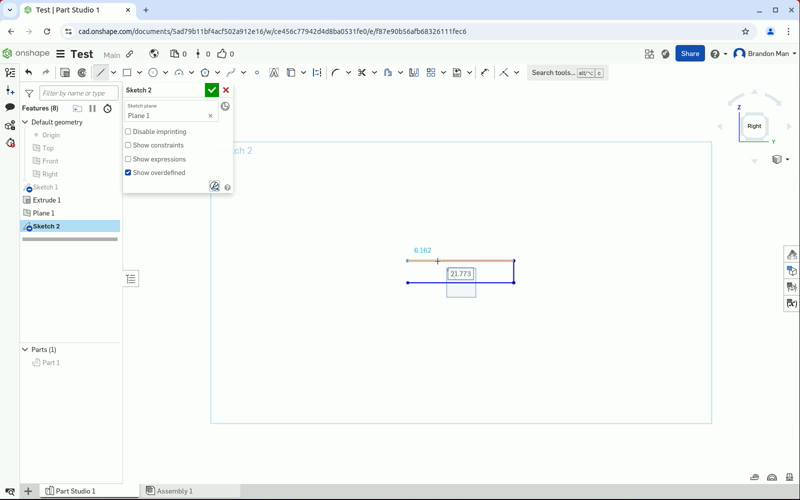
mouse_move(407, 282)
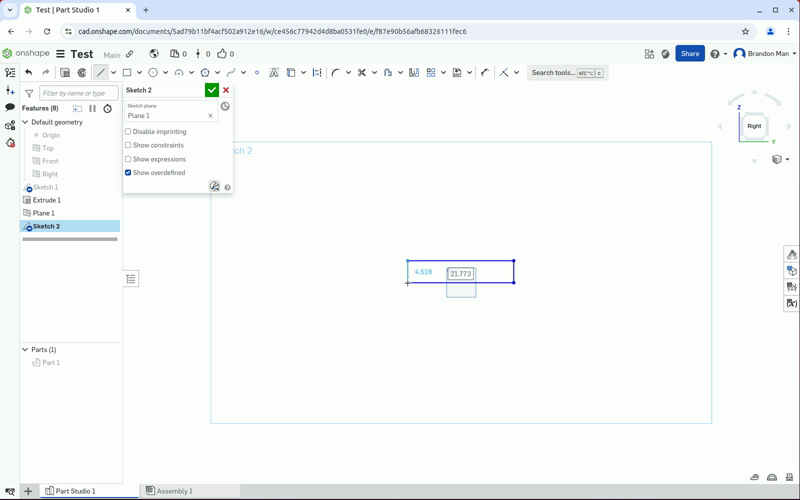
key_up(shift)
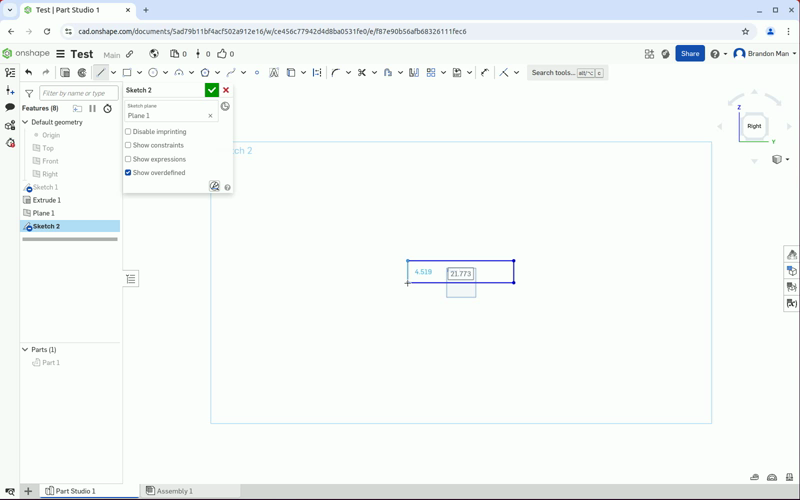
click(407, 282)
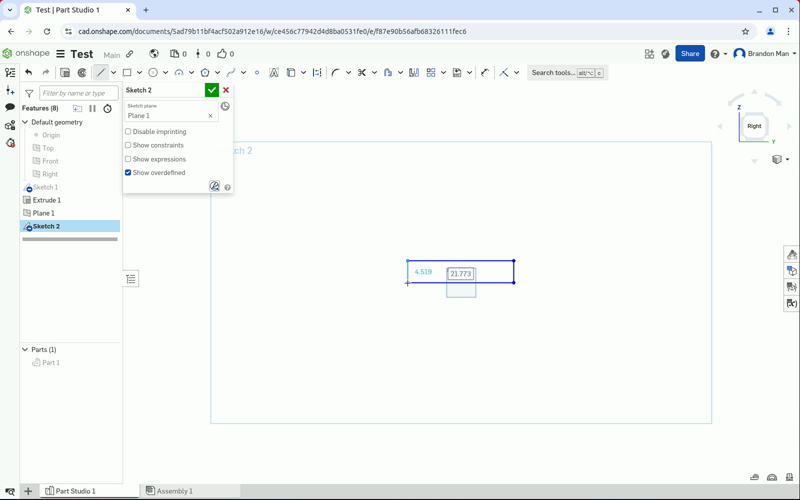
key(esc)
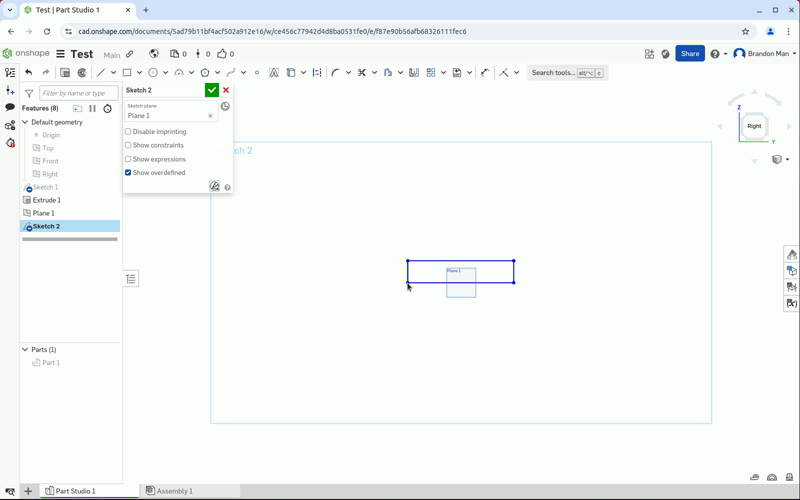
mouse_move(433, 274)
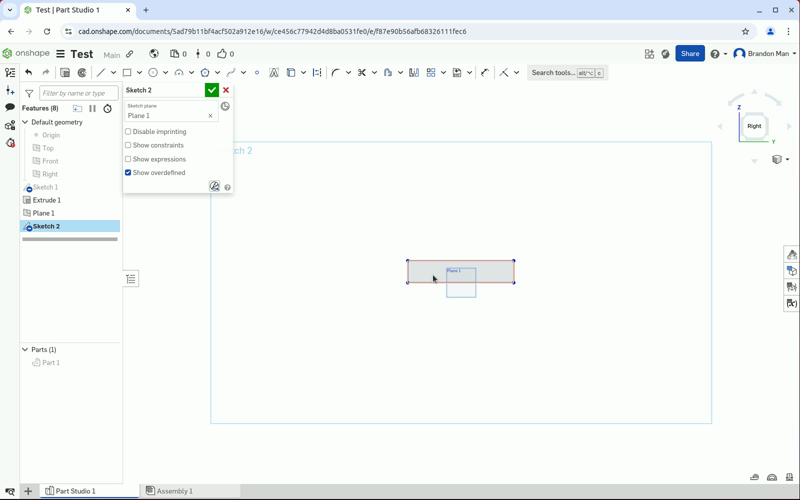
click(433, 274)
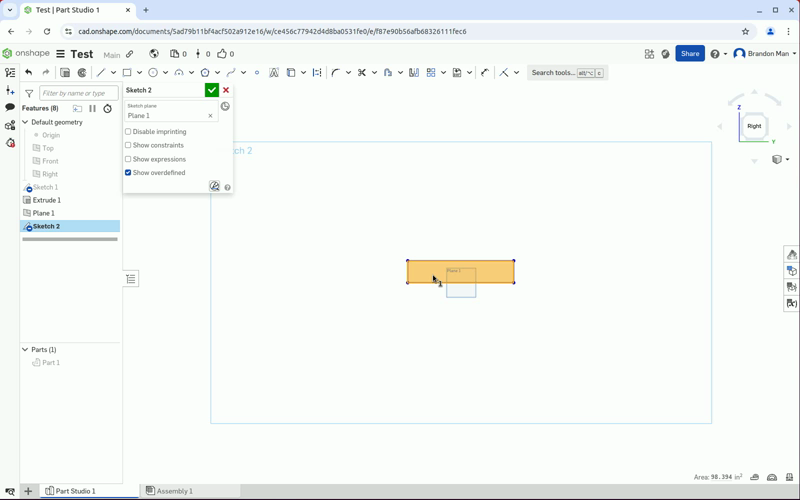
mouse_move(73, 352)
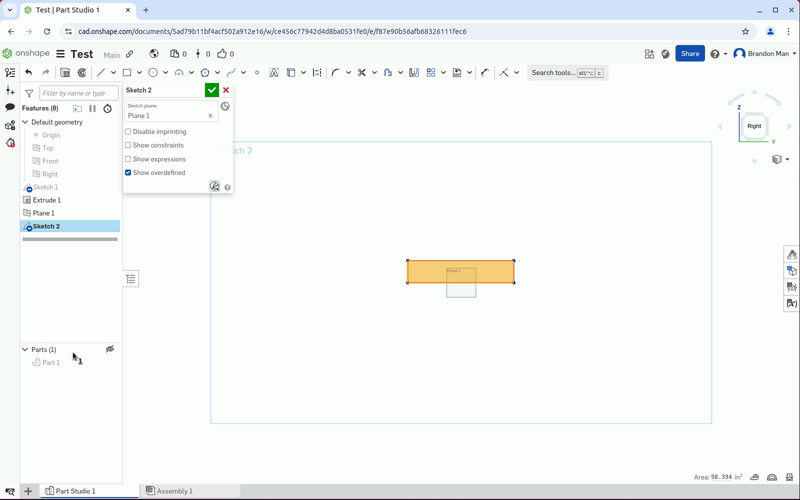
key(shift+y)
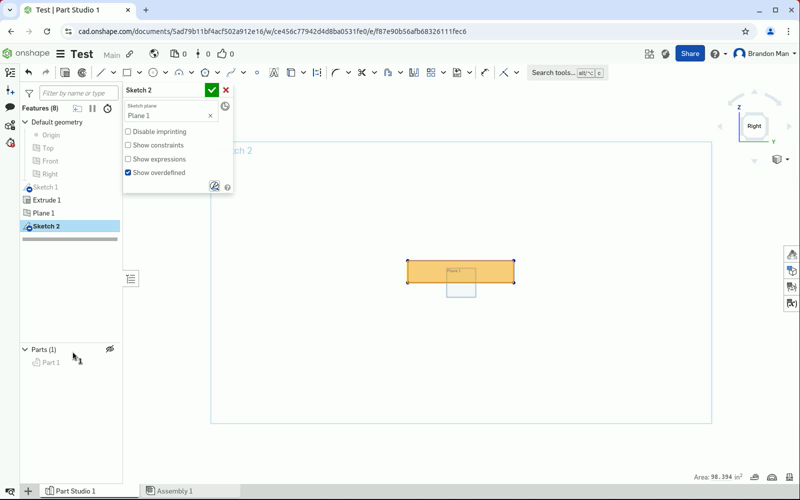
key(shift+e)
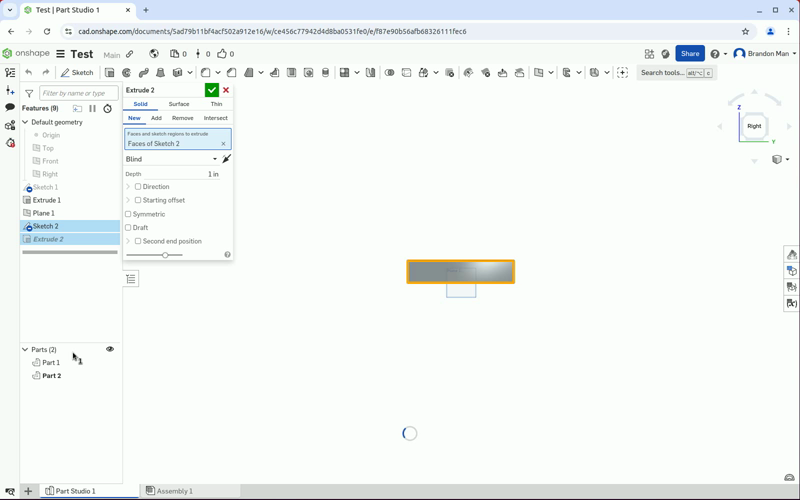
mouse_move(143, 106)
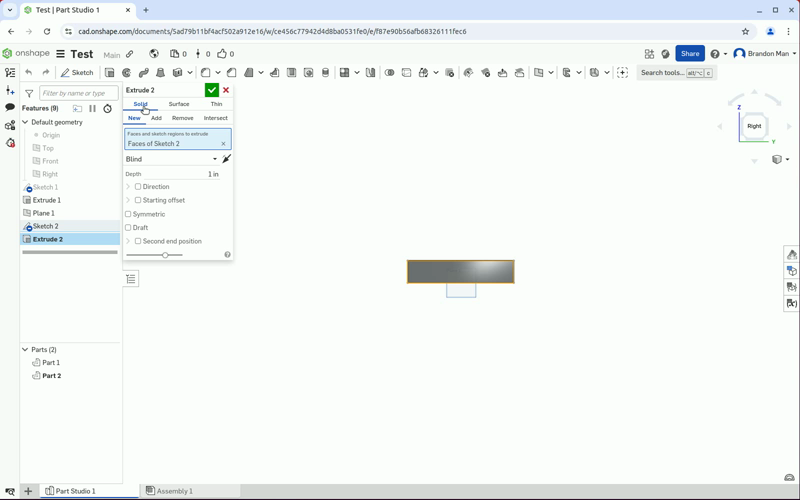
click(143, 106)
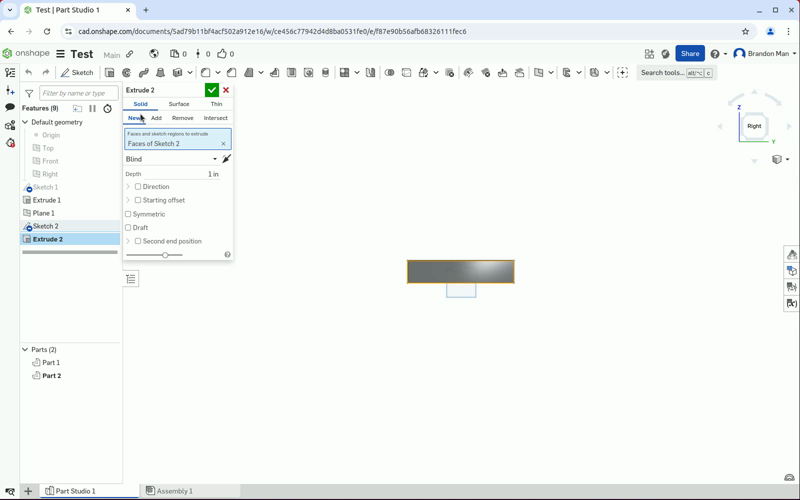
mouse_move(137, 120)
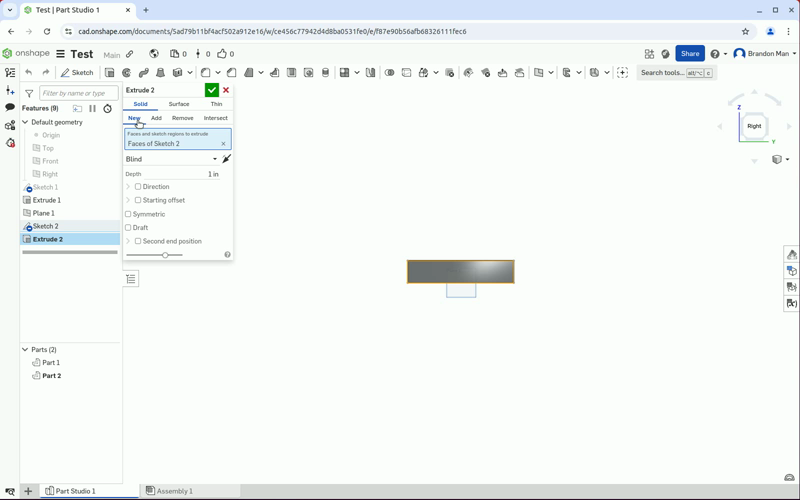
click(137, 120)
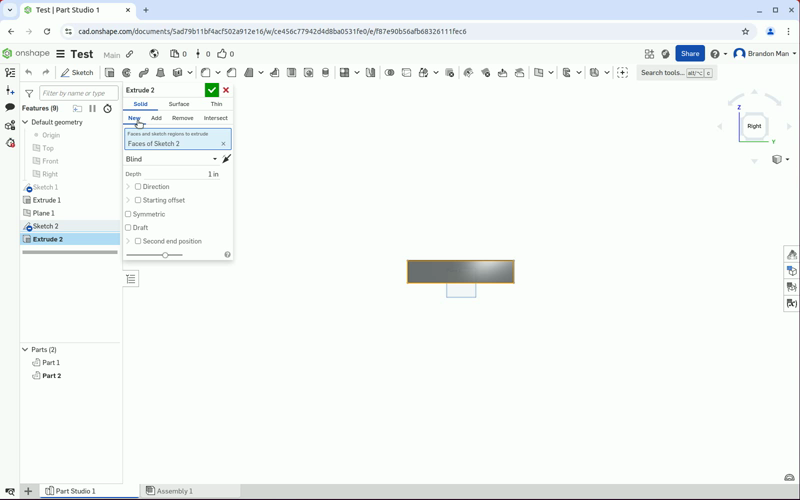
key(tab, 4)
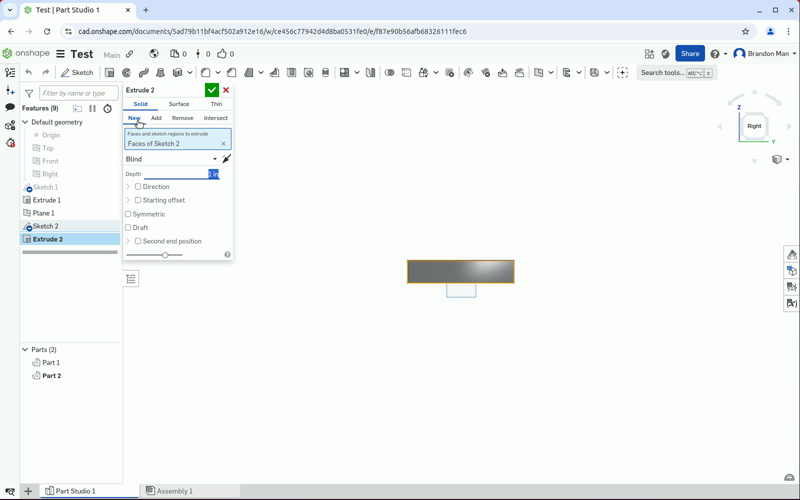
text(0.722)
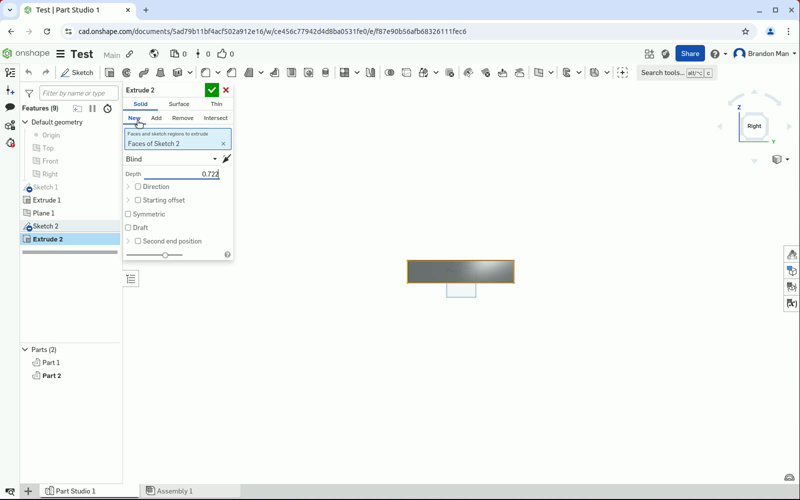
key(enter)
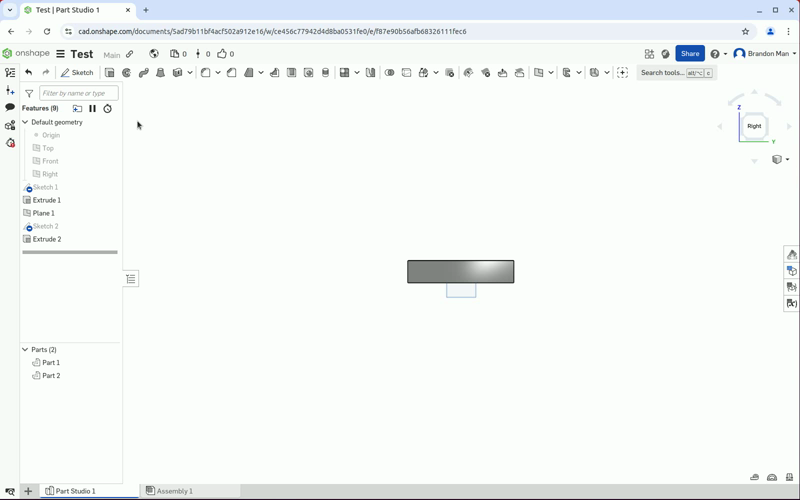
key(shift+h)
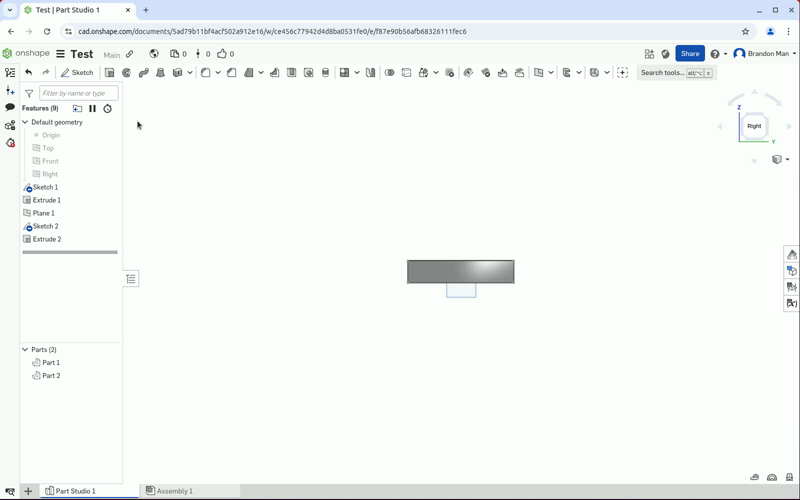
key(shift+h)
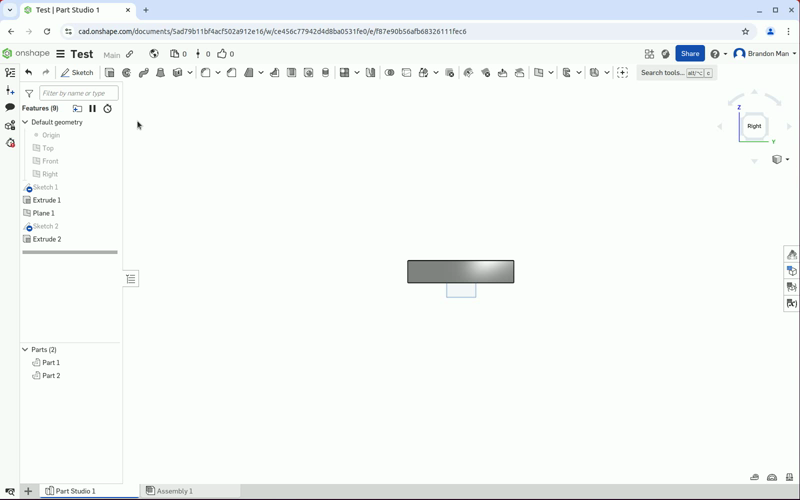
mouse_move(73, 189)
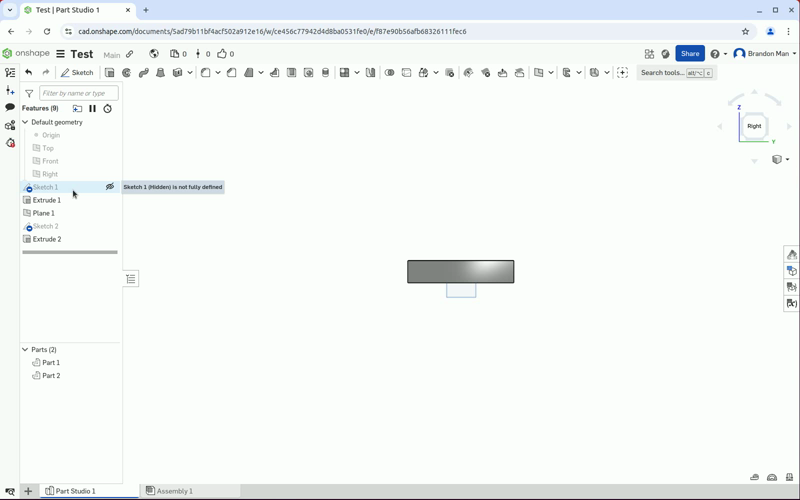
click(73, 189)
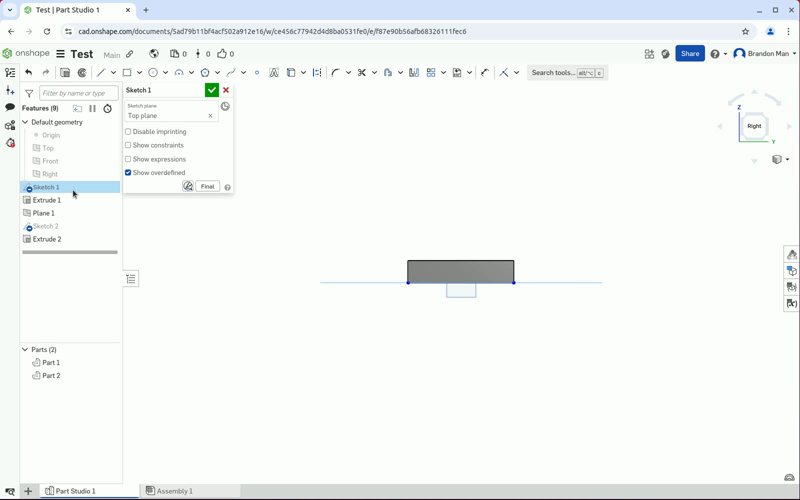
mouse_move(229, 92)
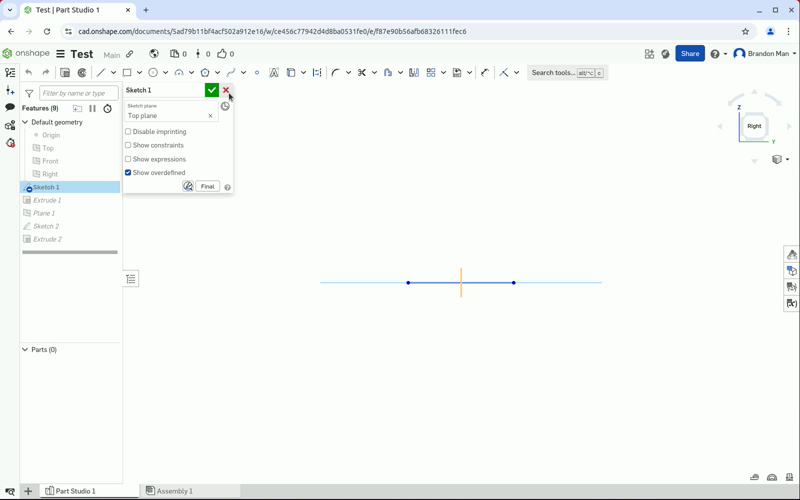
click(229, 92)
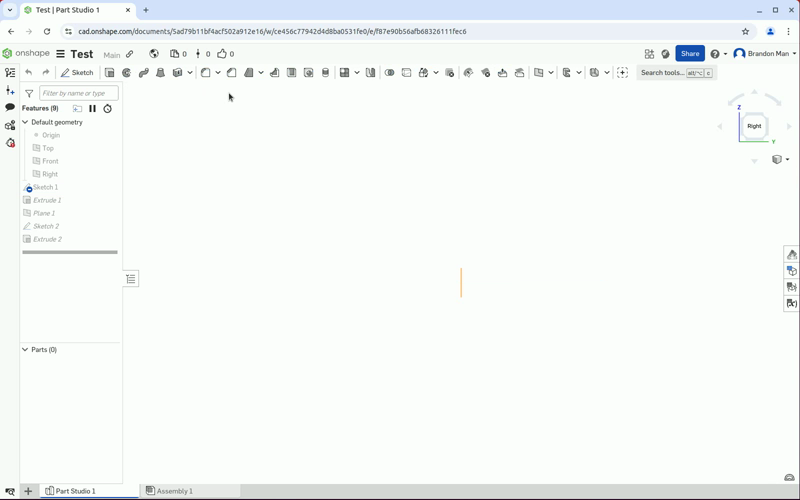
key(shift+s)
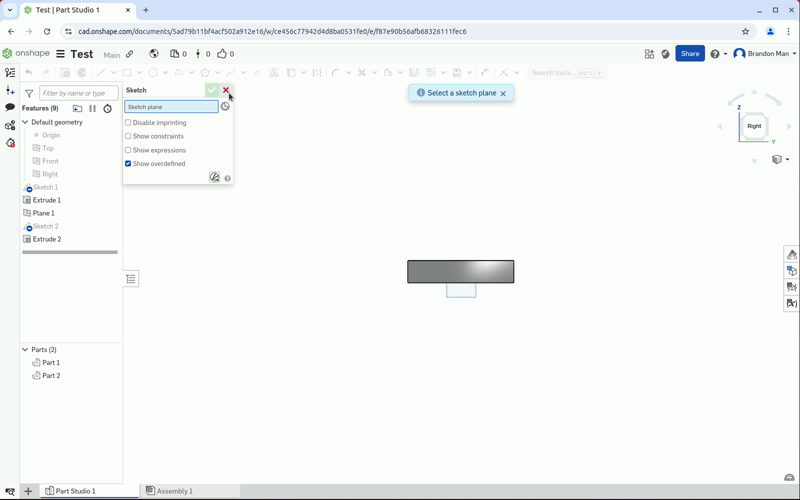
mouse_move(73, 215)
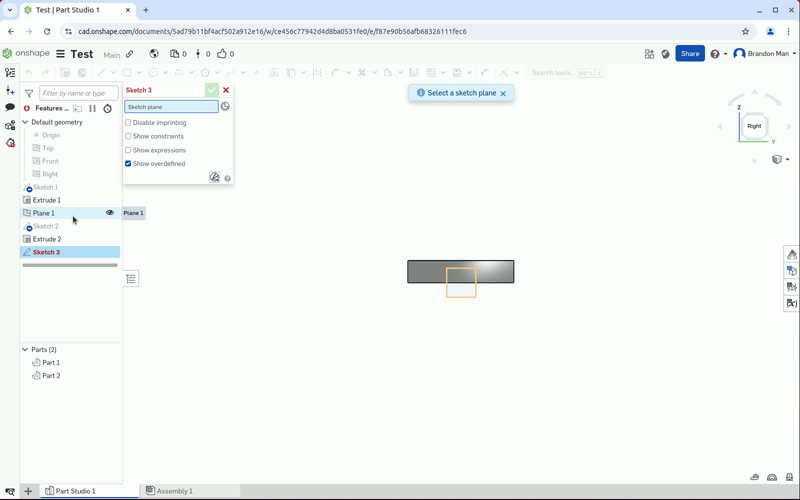
click(73, 215)
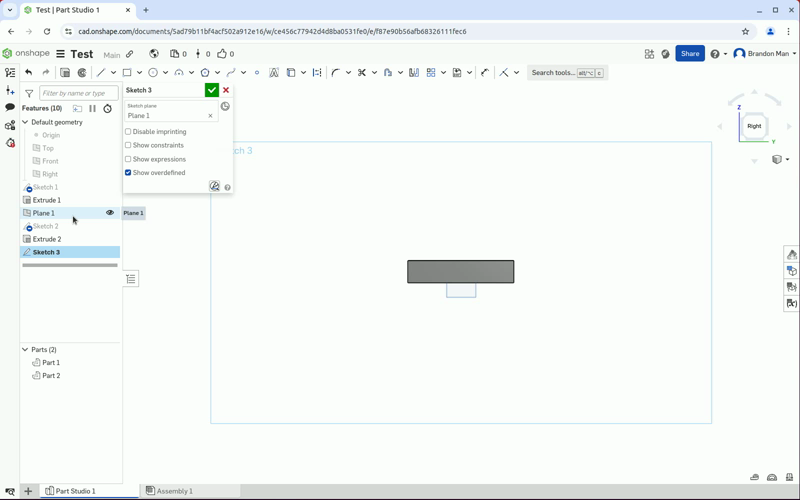
mouse_move(73, 352)
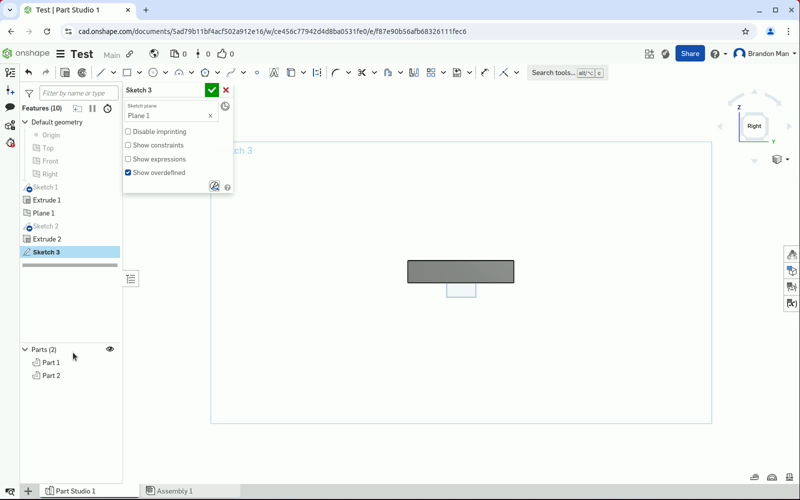
key(y)
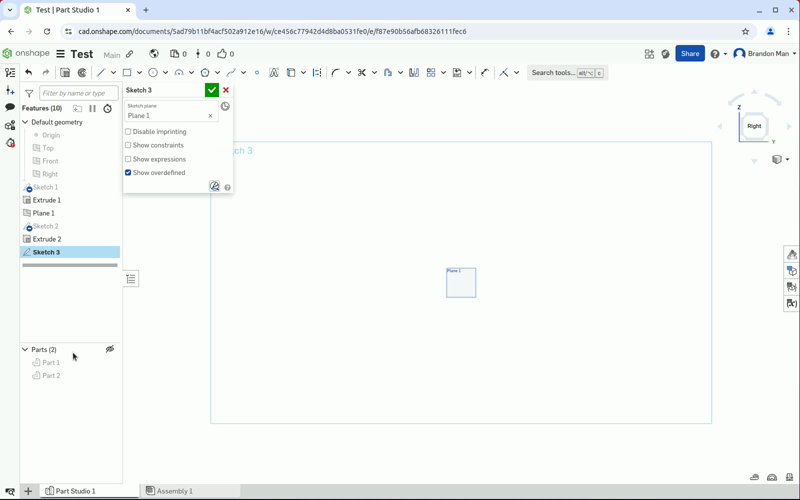
key(l)
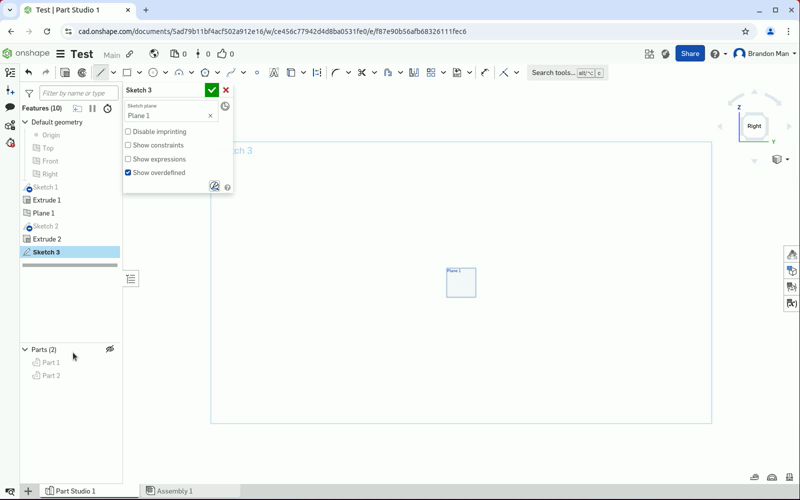
key_down(shift)
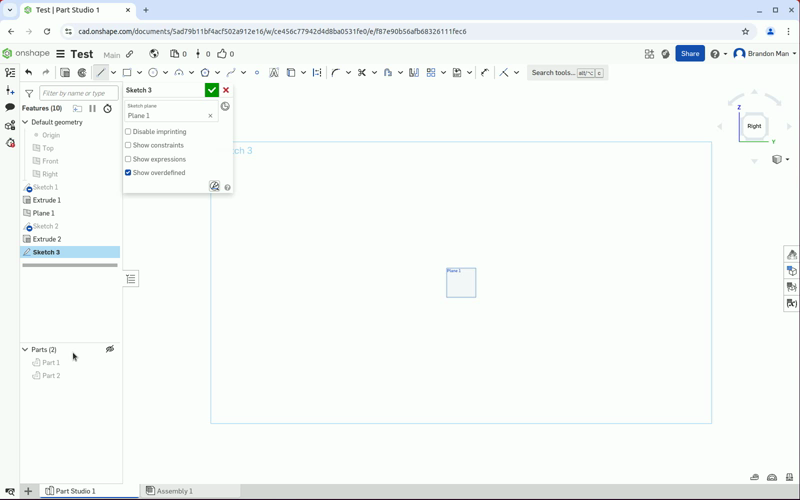
mouse_move(407, 260)
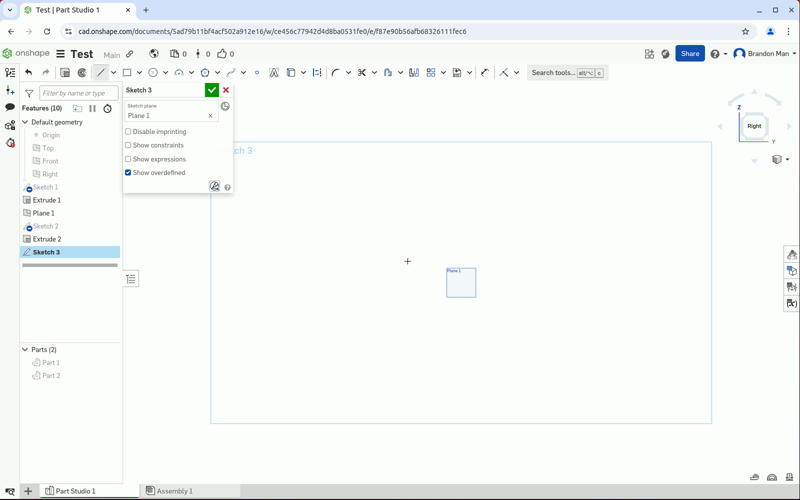
click(407, 260)
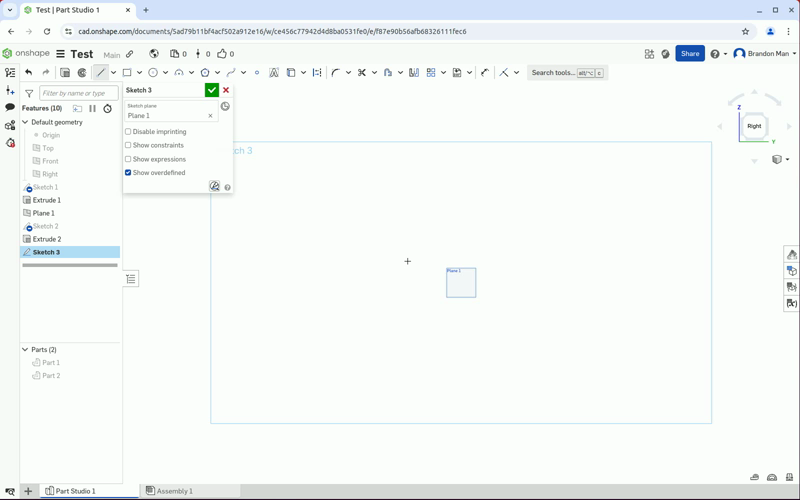
key_up(shift)
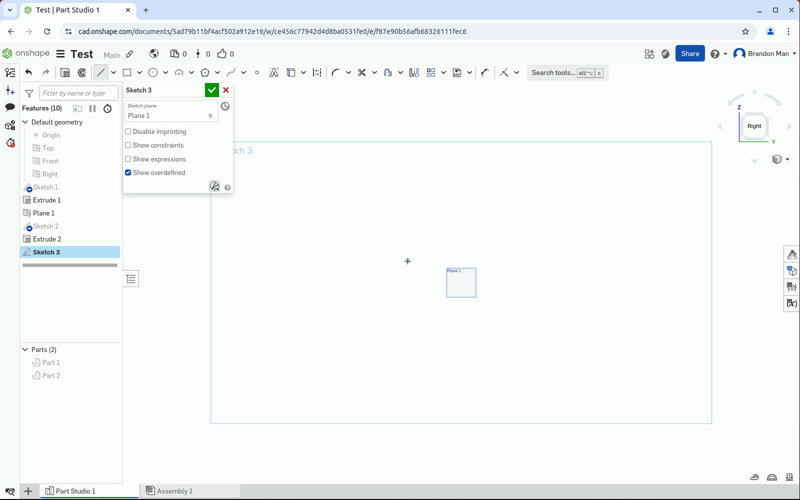
key_down(shift)
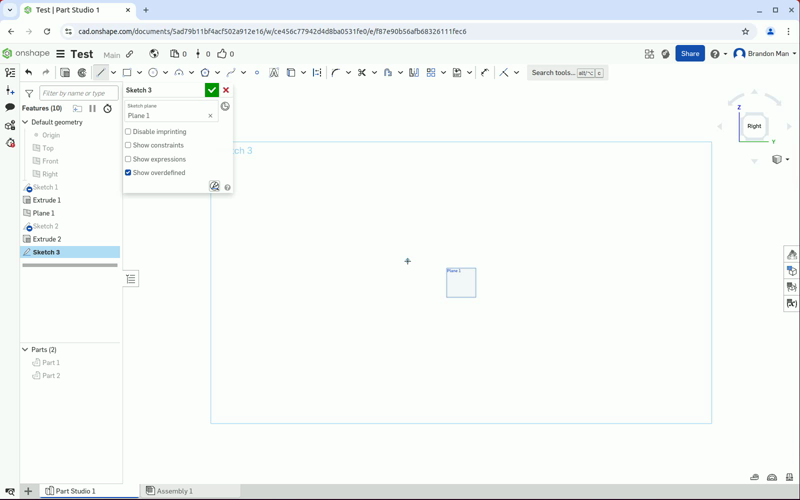
mouse_move(513, 260)
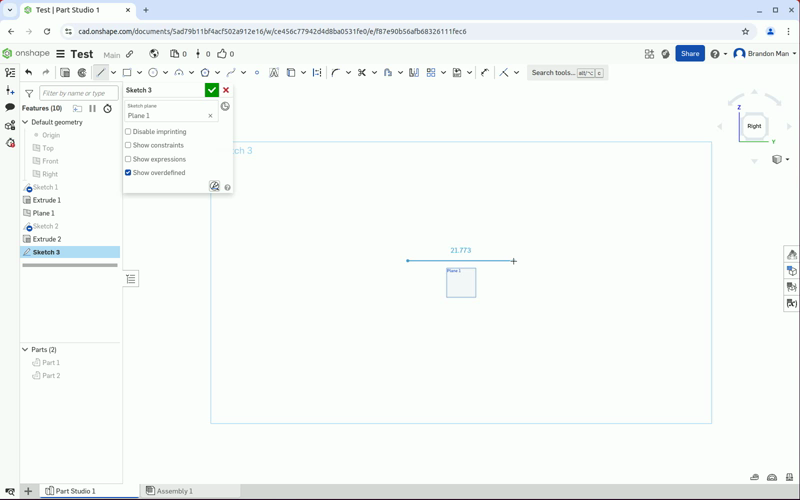
click(513, 260)
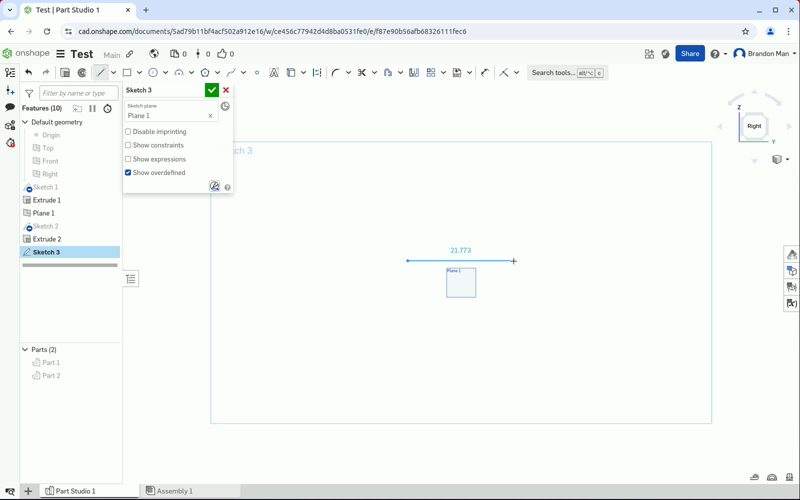
key_up(shift)
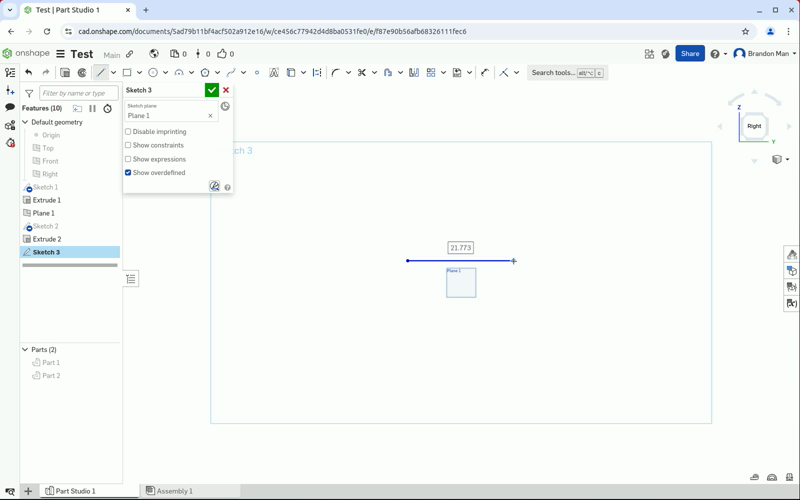
key_down(shift)
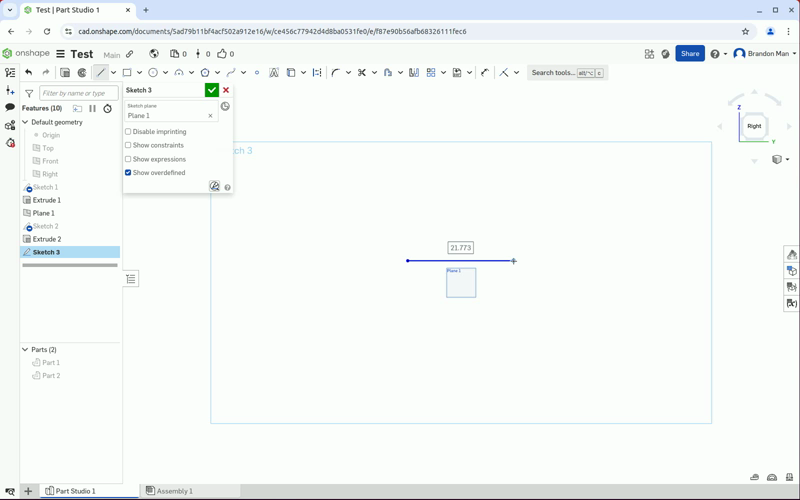
mouse_move(543, 260)
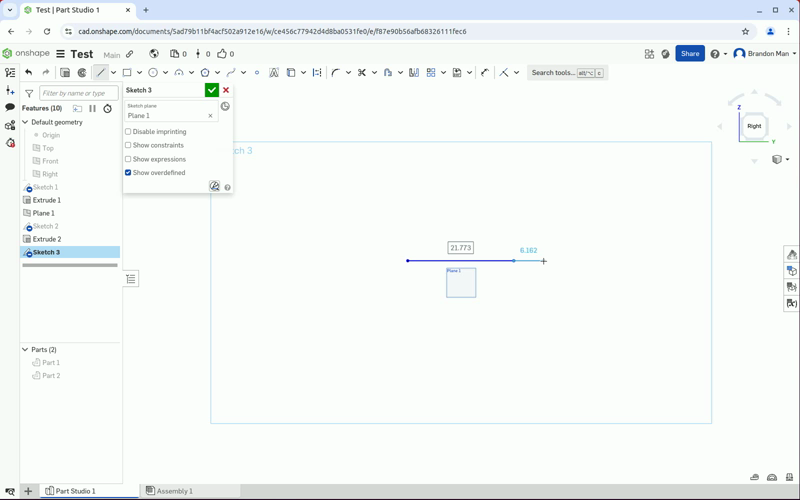
mouse_move(513, 257)
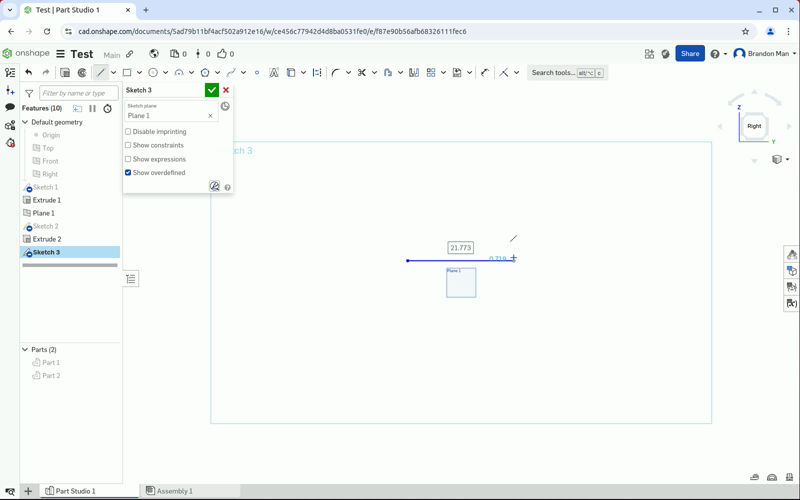
scroll(6)
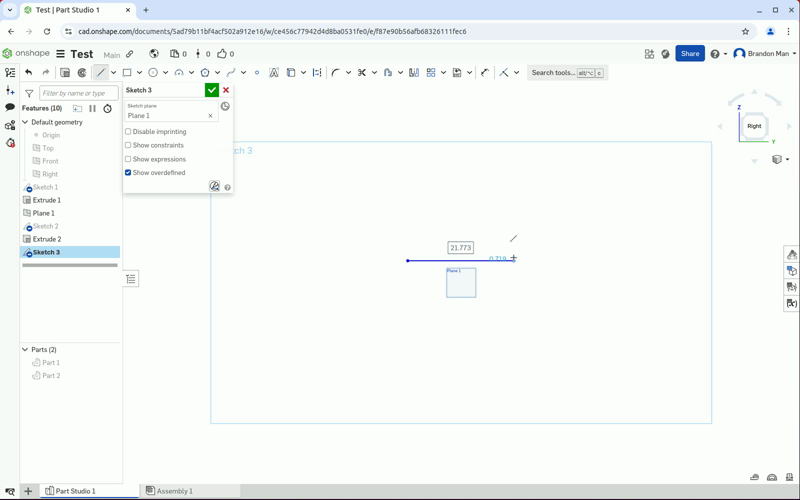
scroll(6)
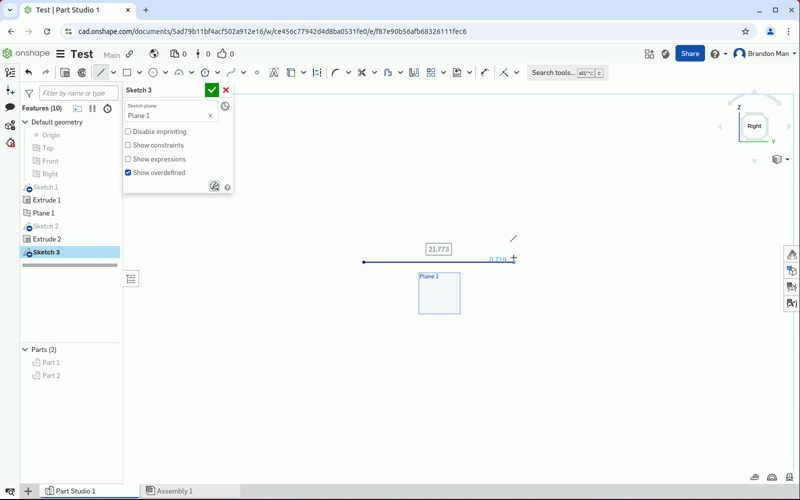
scroll(6)
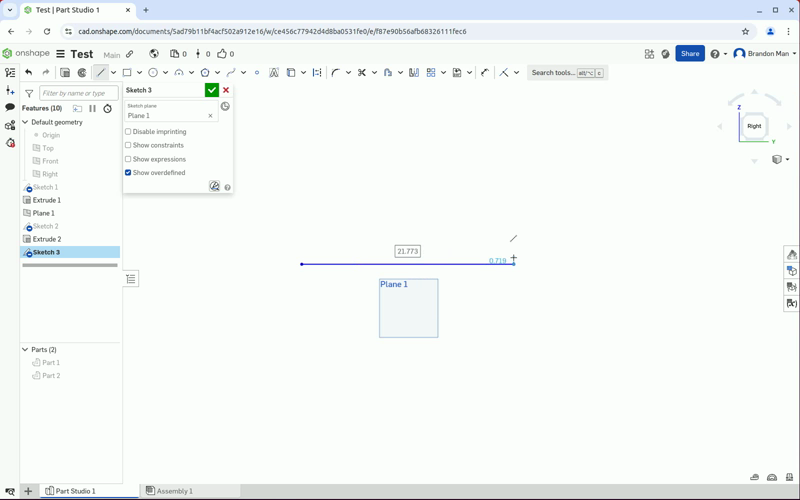
scroll(6)
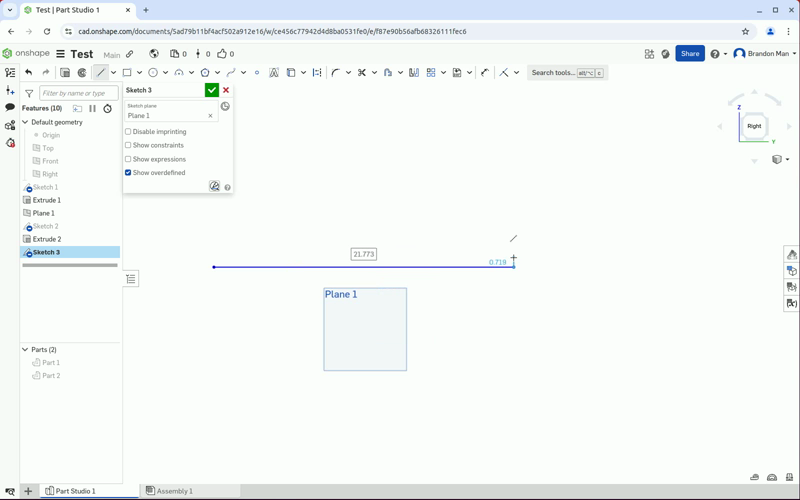
scroll(6)
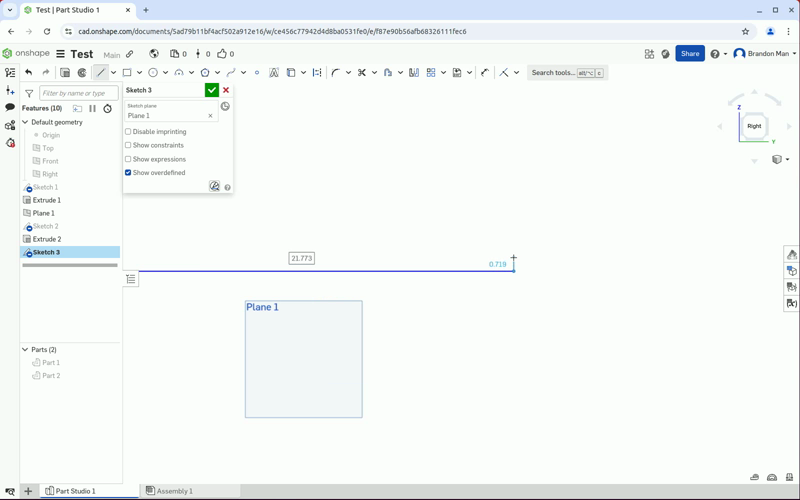
scroll(6)
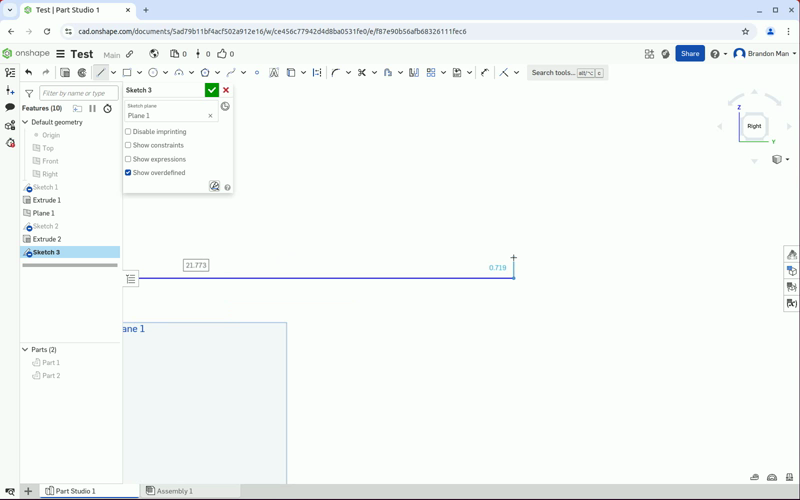
scroll(6)
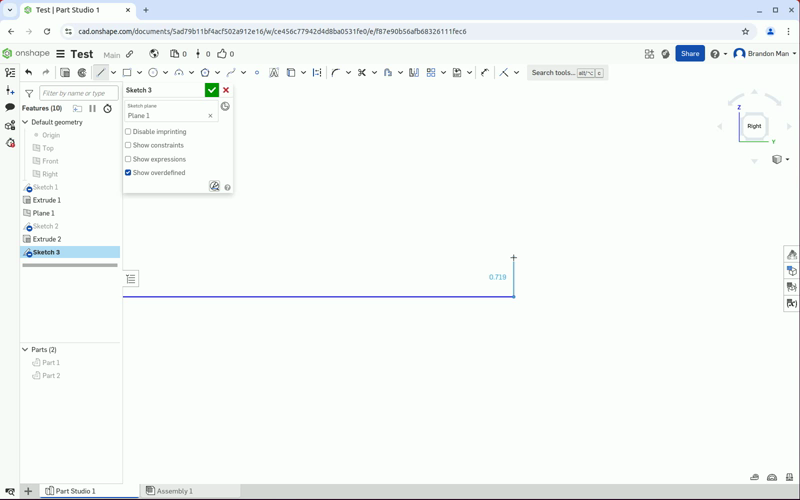
click(513, 257)
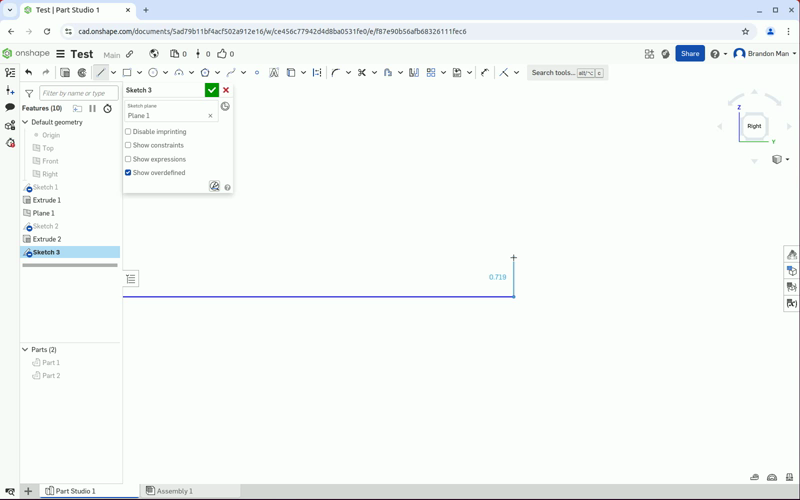
scroll(-6)
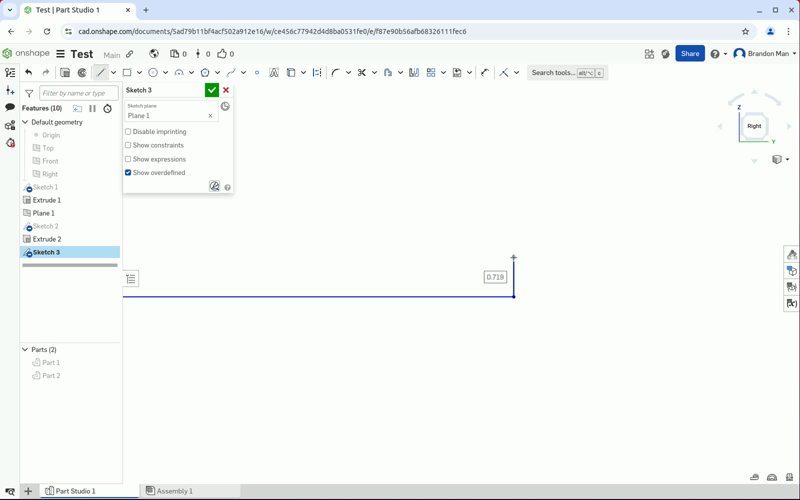
scroll(-6)
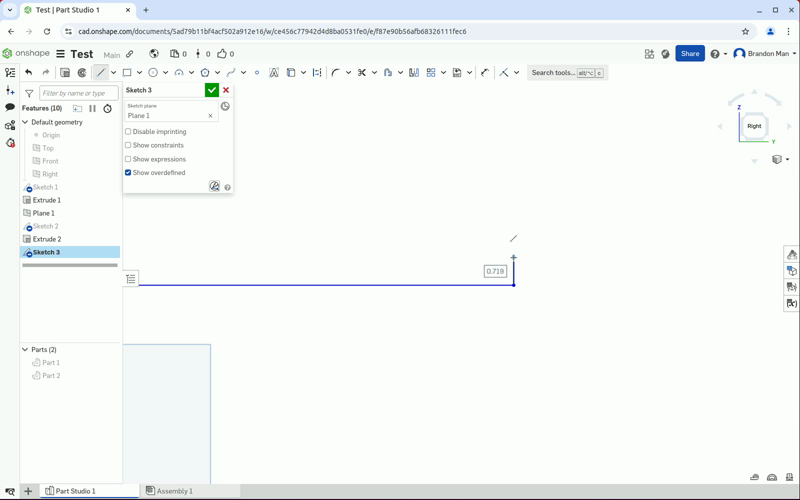
scroll(-6)
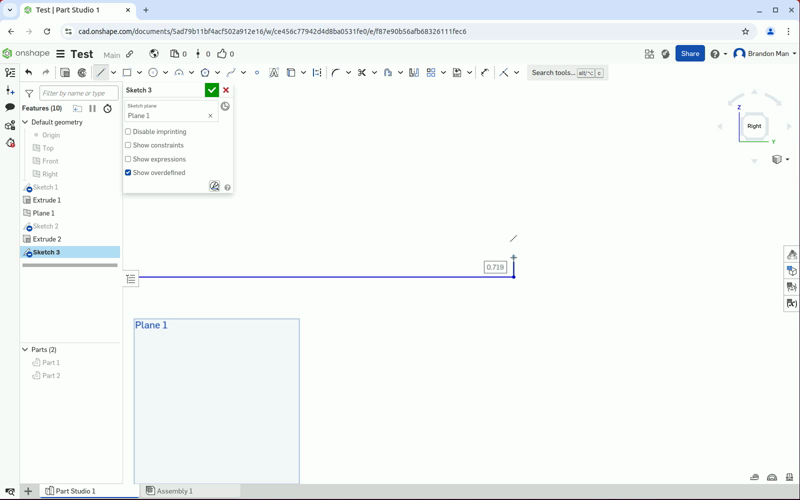
scroll(-6)
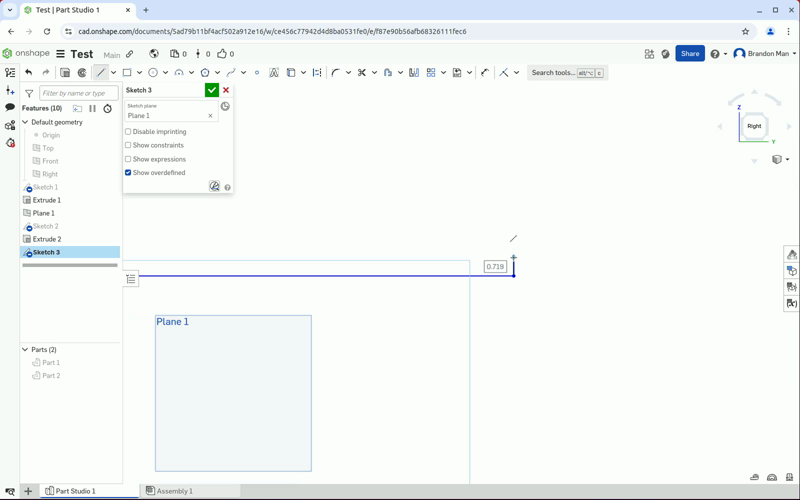
scroll(-6)
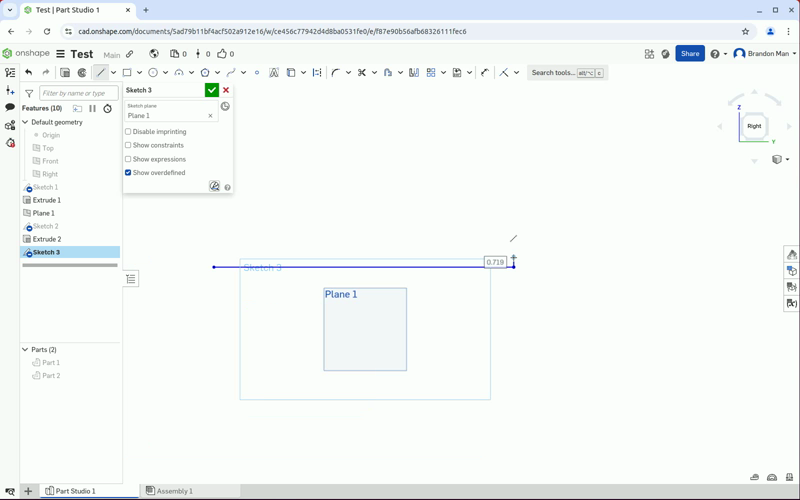
scroll(-6)
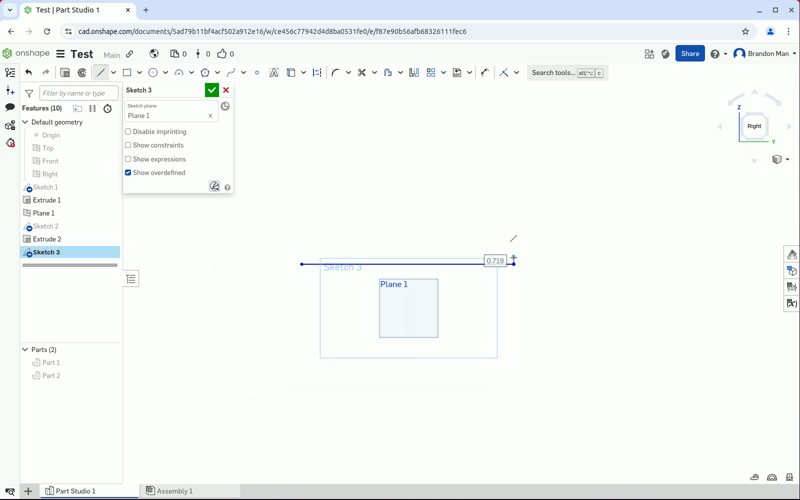
scroll(-6)
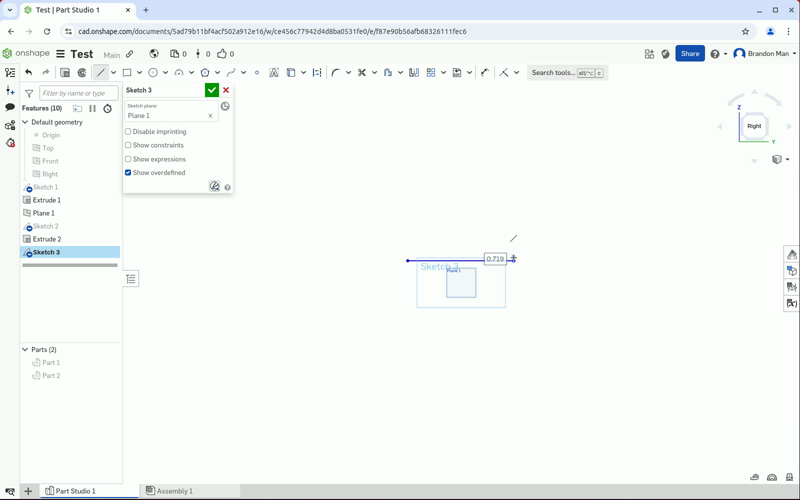
key_up(shift)
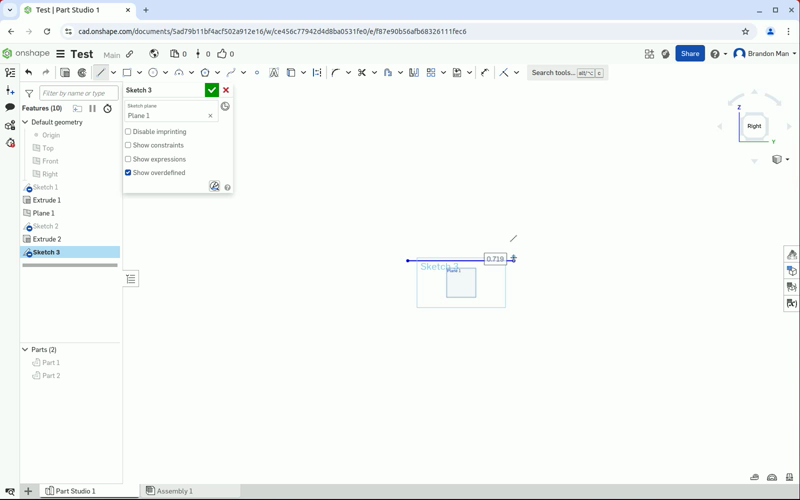
key_down(shift)
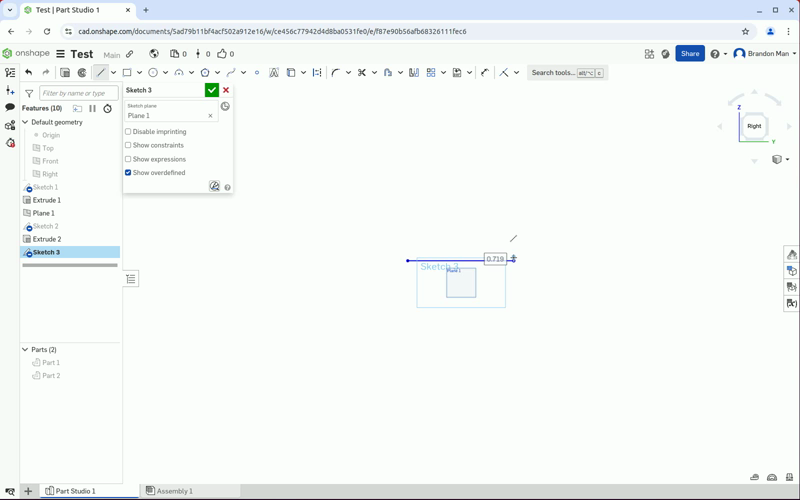
mouse_move(407, 257)
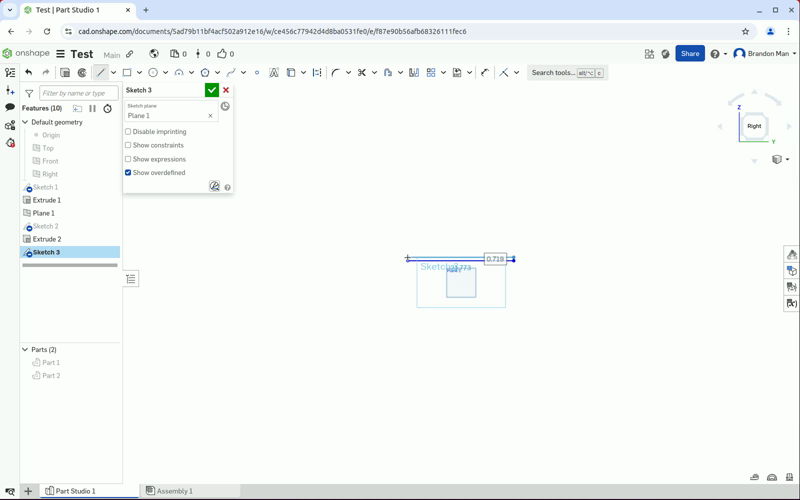
scroll(6)
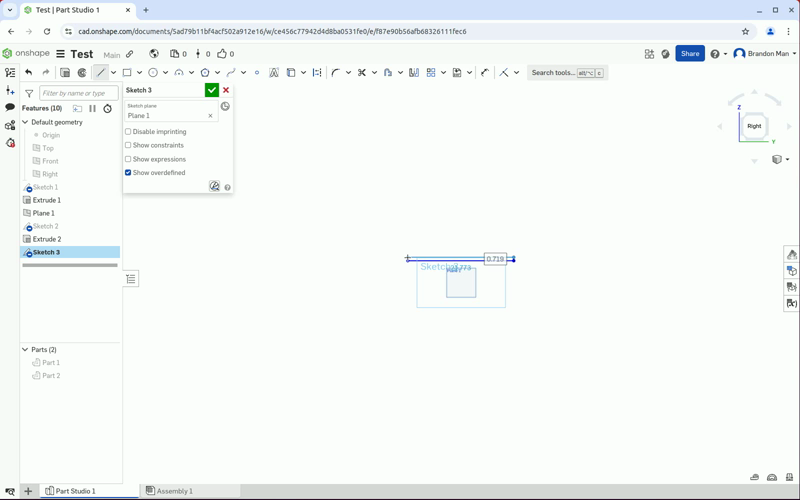
scroll(6)
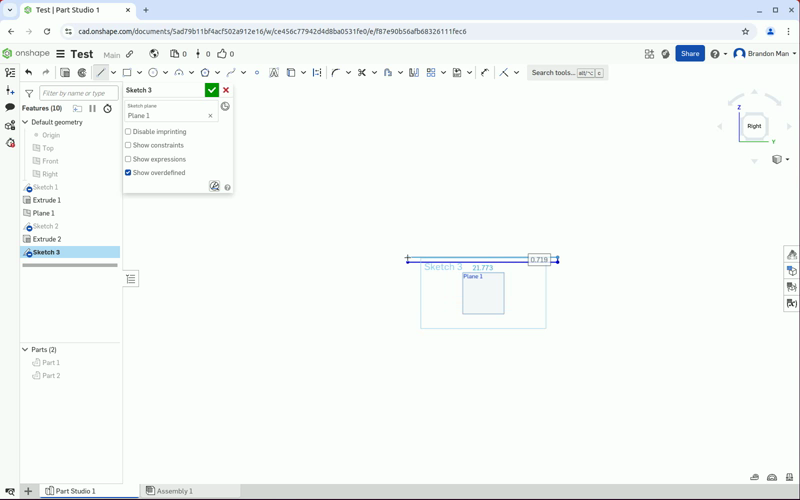
scroll(6)
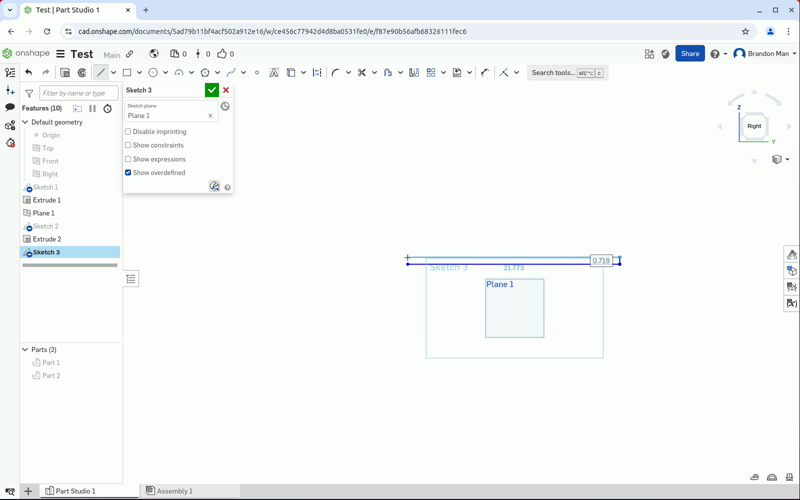
scroll(6)
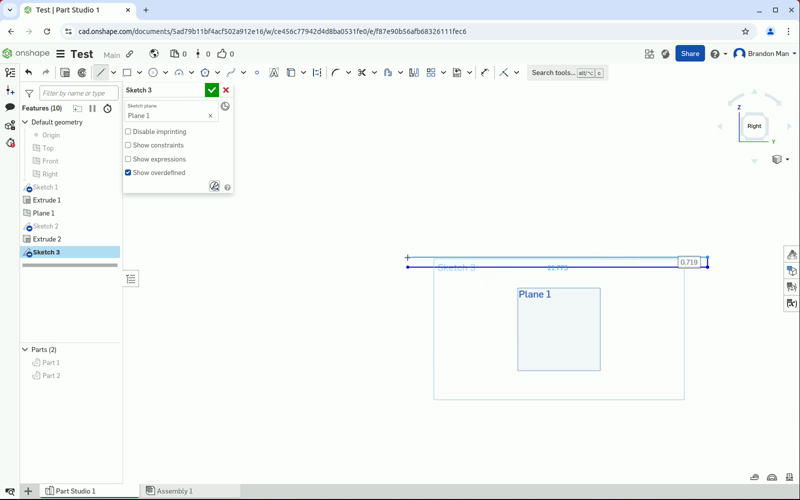
scroll(6)
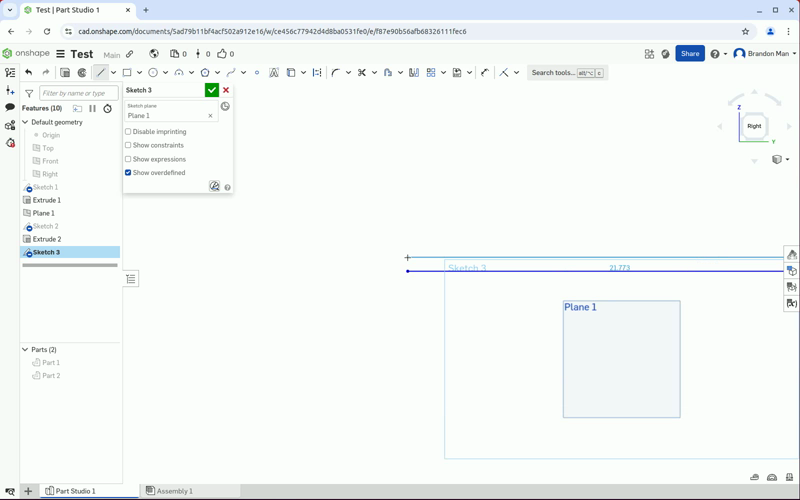
scroll(6)
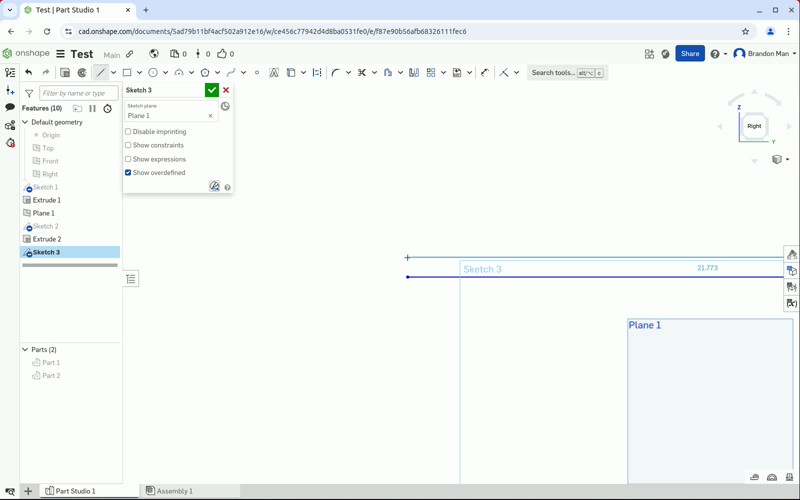
scroll(6)
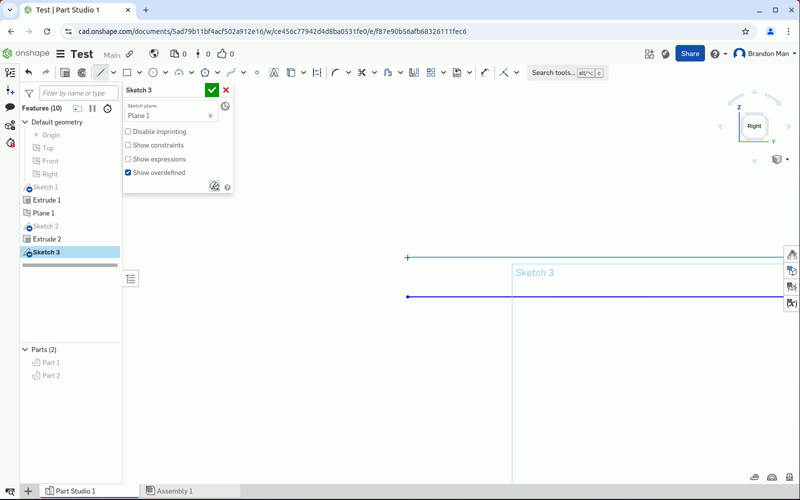
click(407, 257)
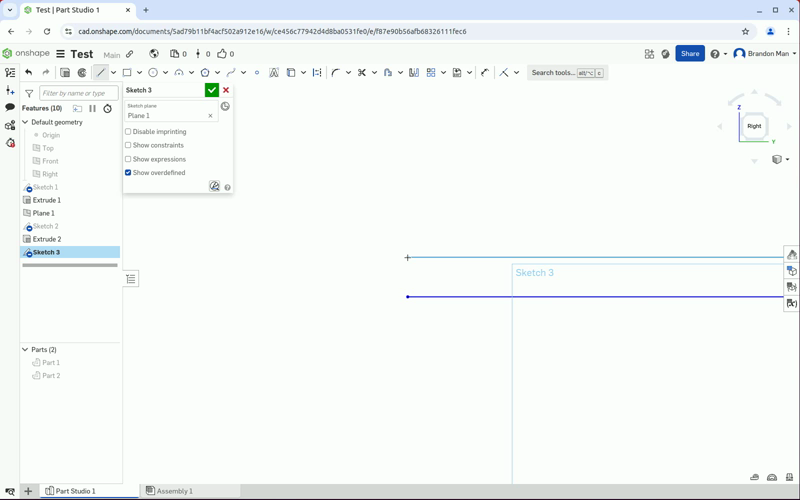
scroll(-6)
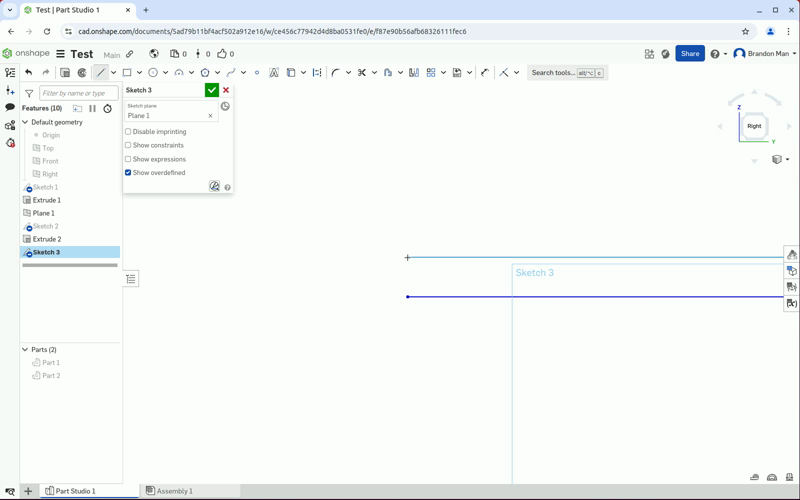
scroll(-6)
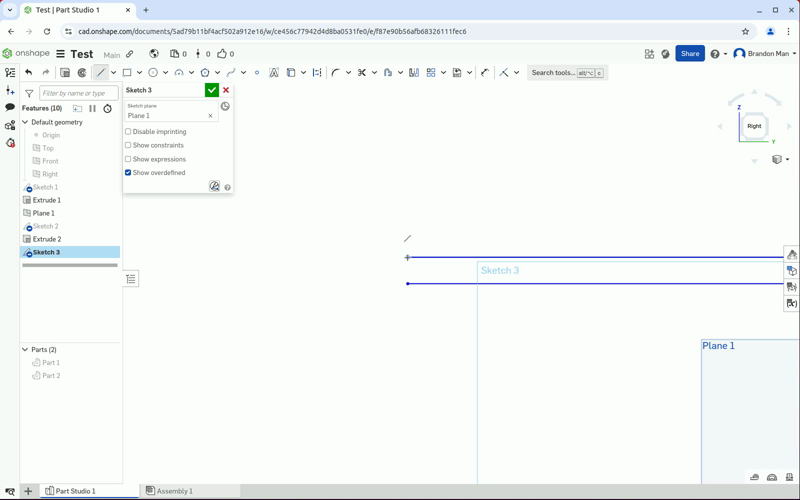
scroll(-6)
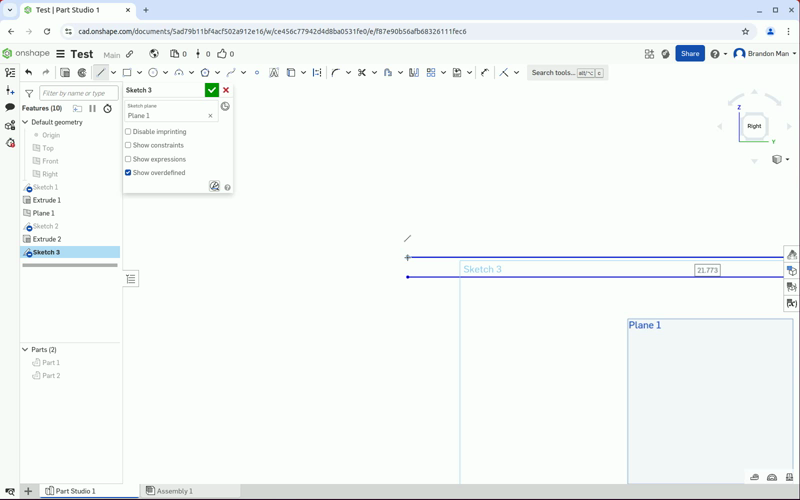
scroll(-6)
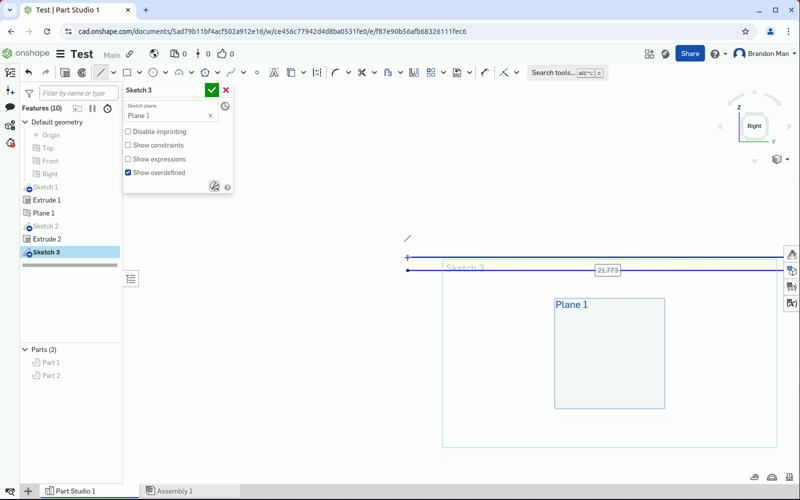
scroll(-6)
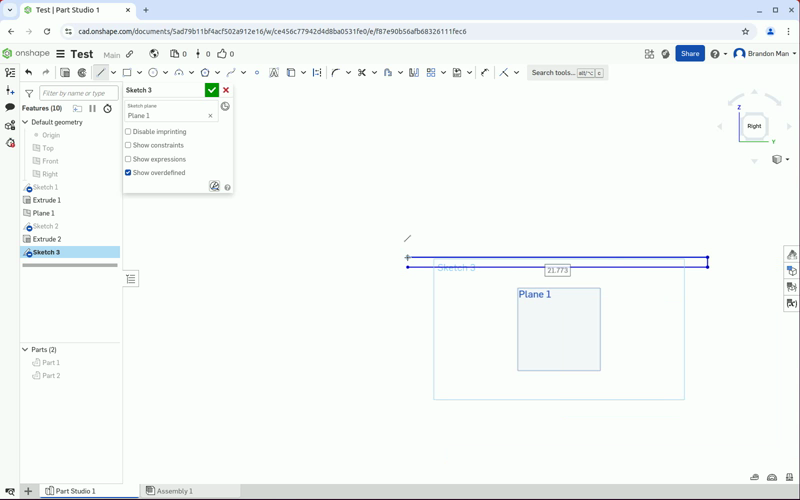
scroll(-6)
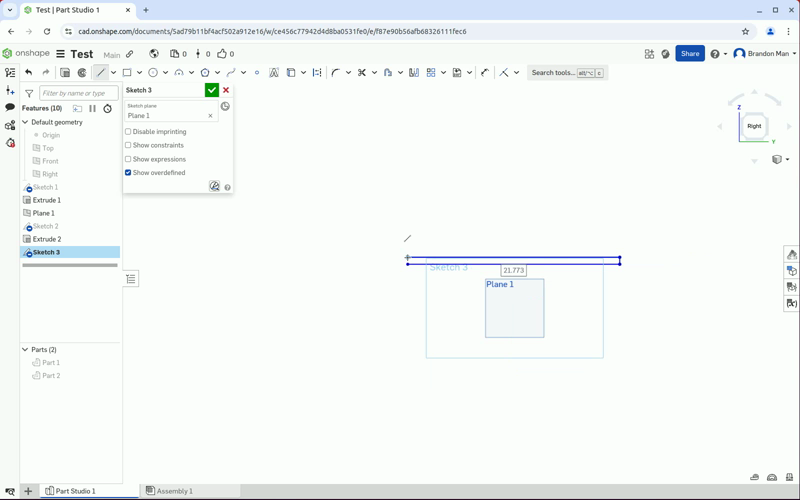
scroll(-6)
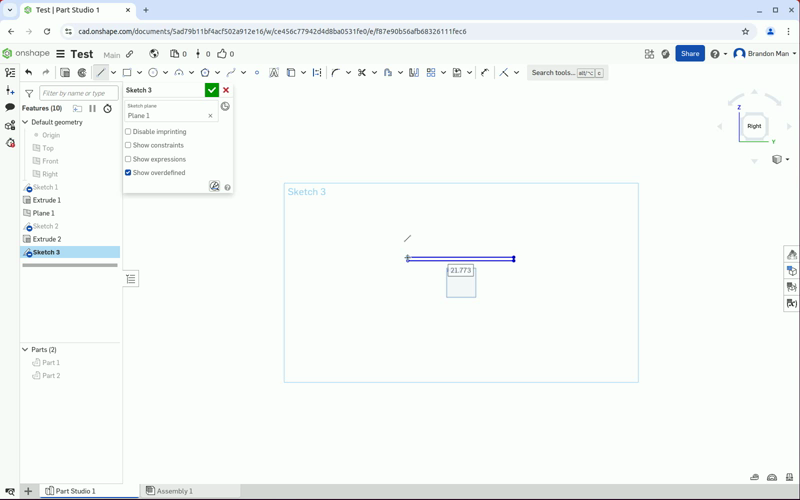
key_up(shift)
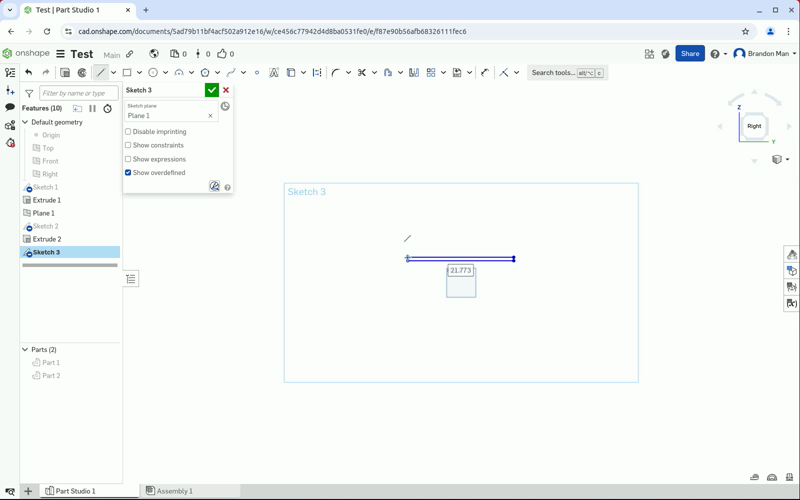
mouse_move(437, 257)
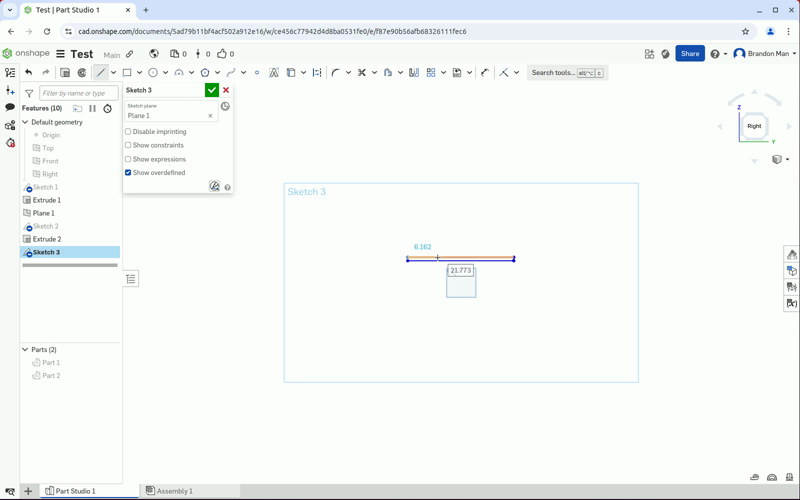
key_down(shift)
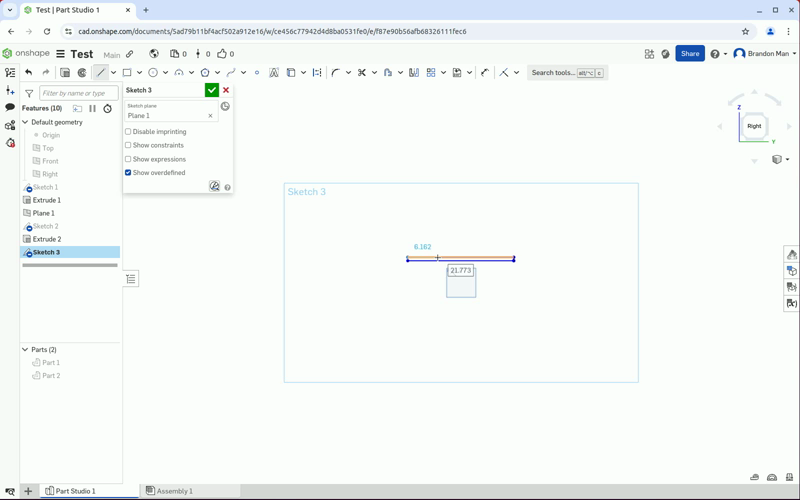
mouse_move(407, 260)
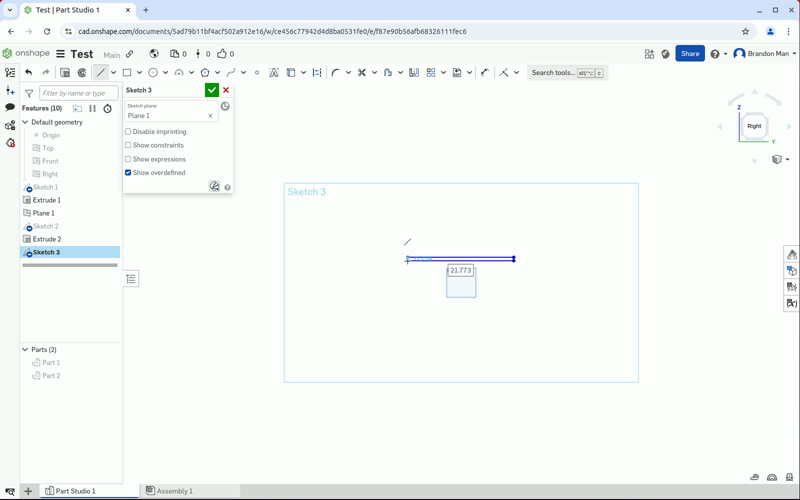
scroll(6)
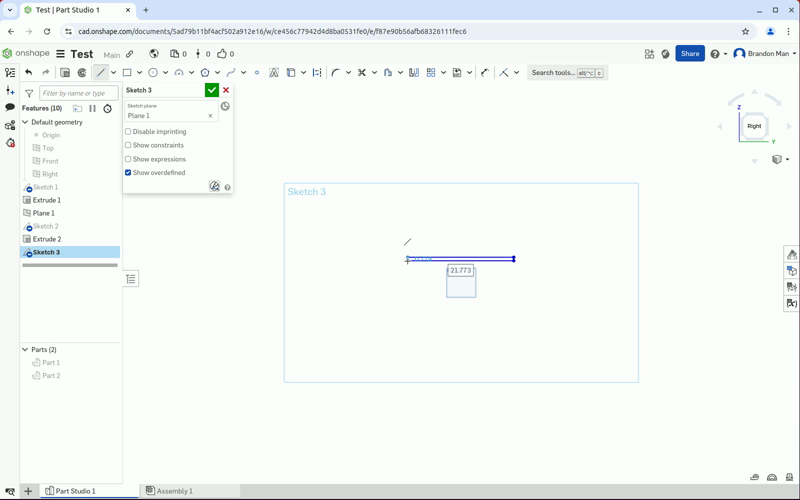
scroll(6)
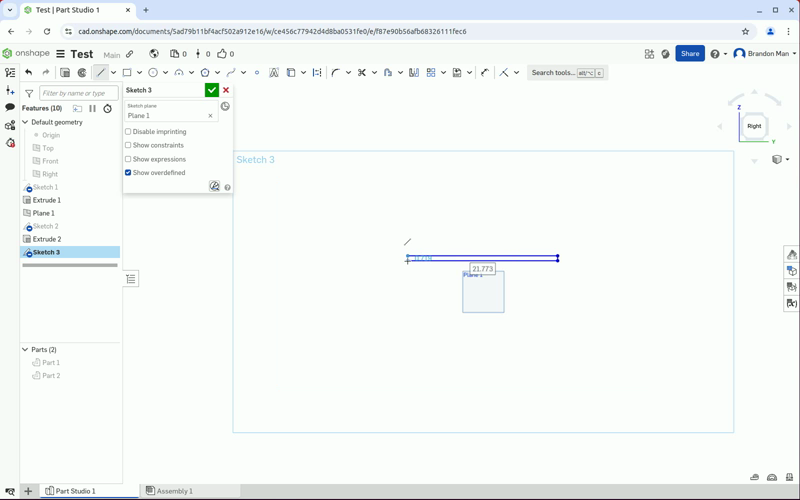
scroll(6)
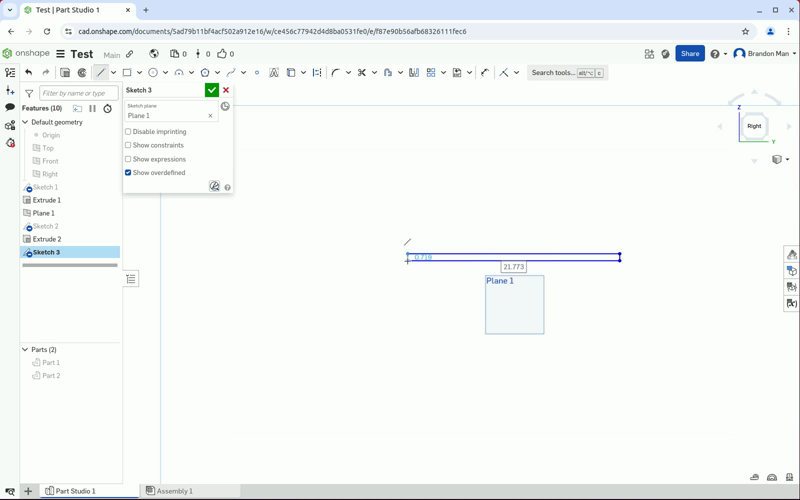
scroll(6)
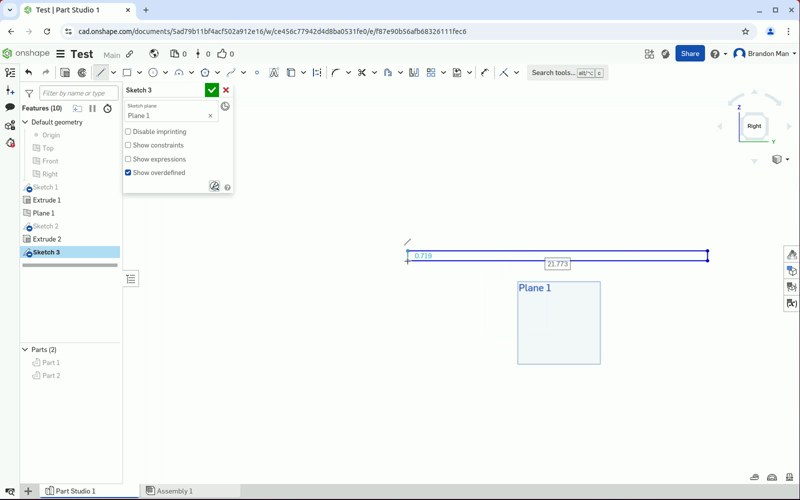
scroll(6)
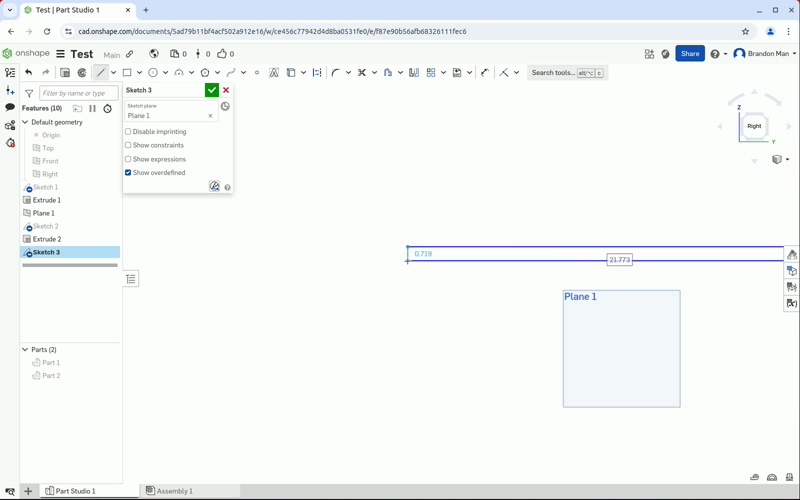
scroll(6)
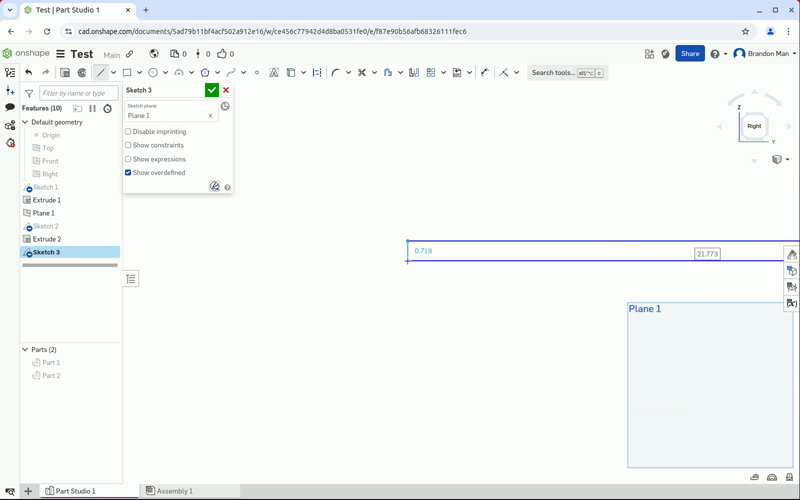
scroll(6)
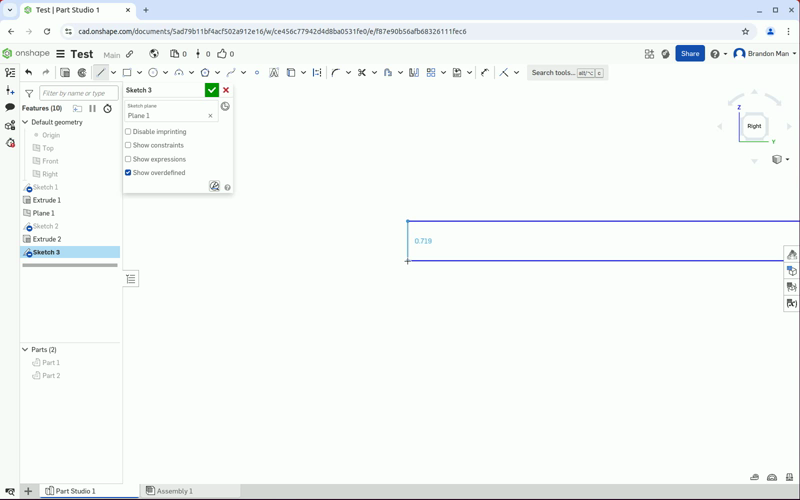
key_up(shift)
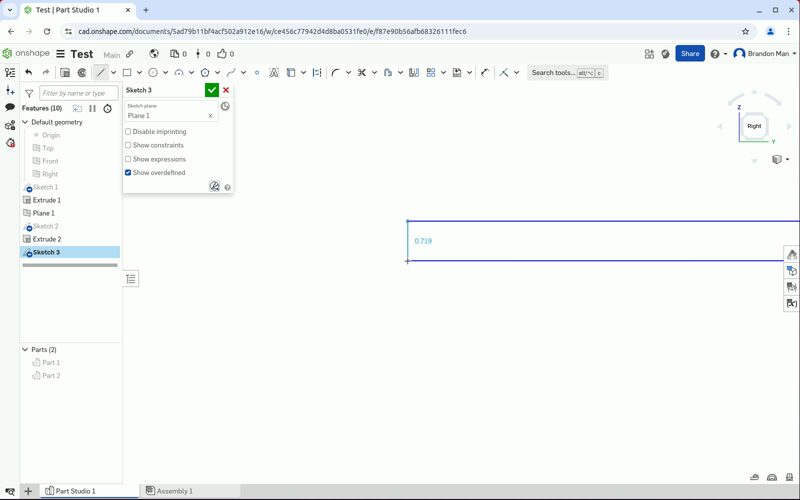
click(407, 260)
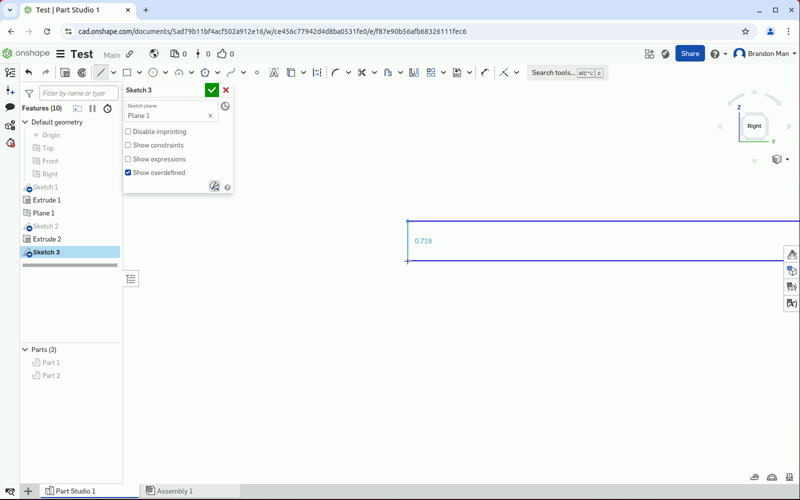
scroll(-6)
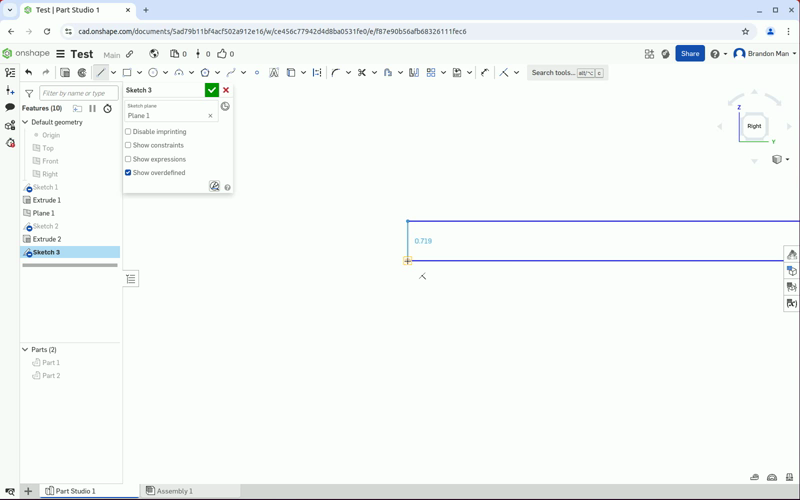
scroll(-6)
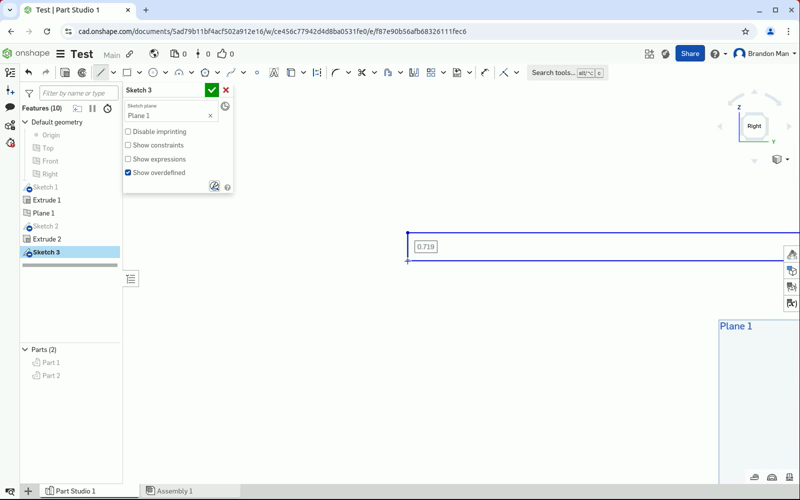
scroll(-6)
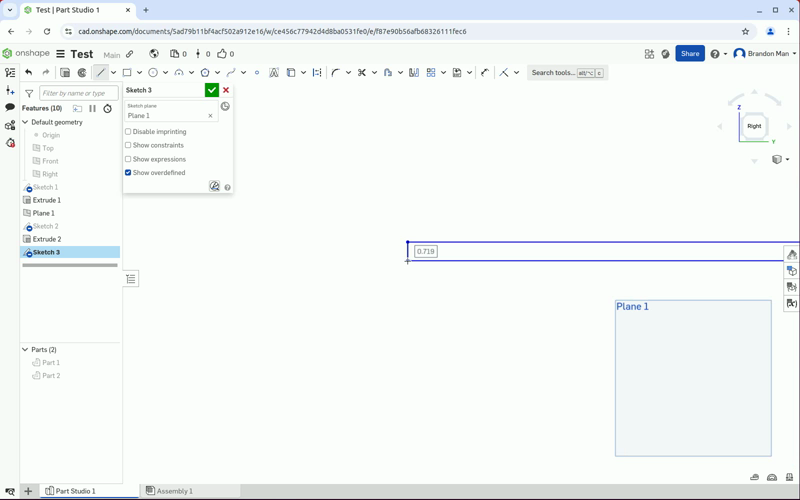
scroll(-6)
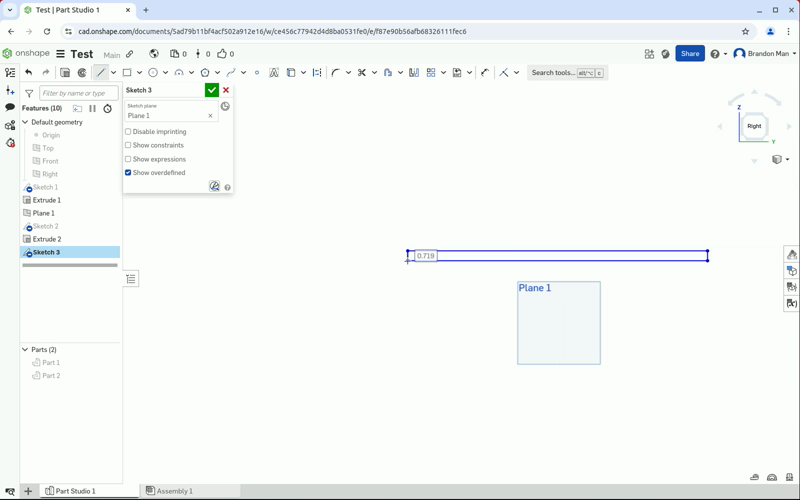
scroll(-6)
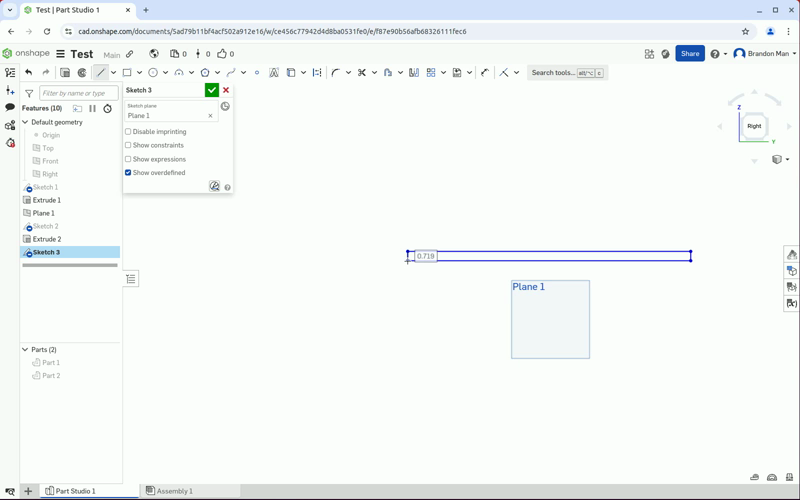
scroll(-6)
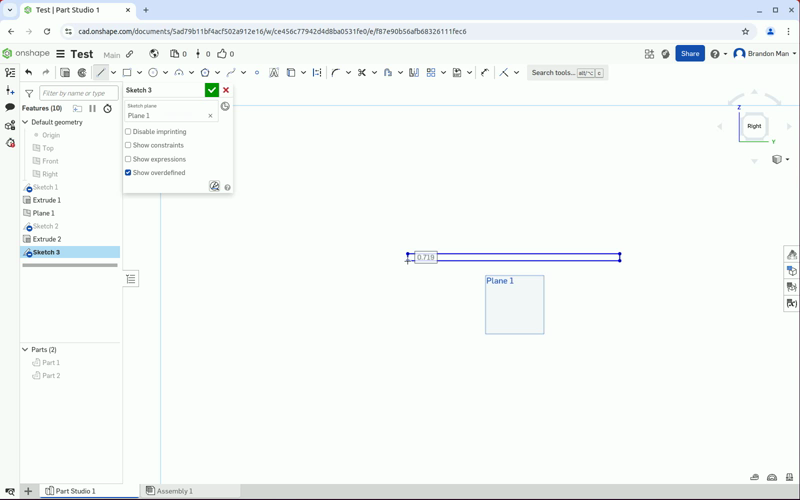
scroll(-6)
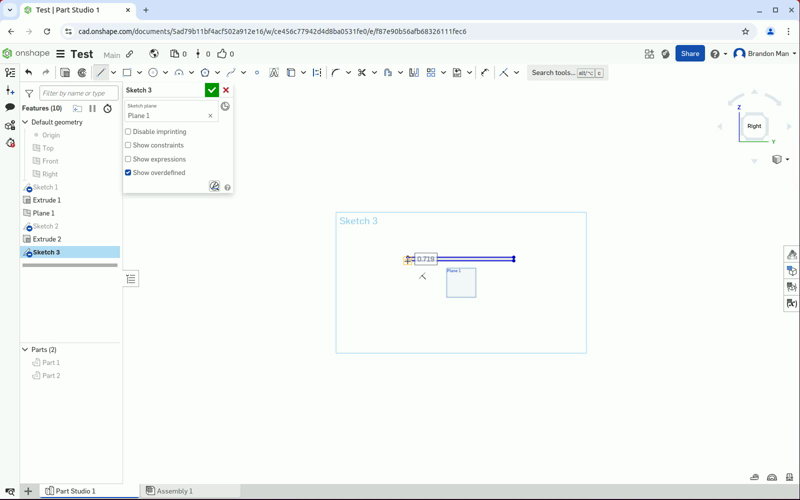
key(esc)
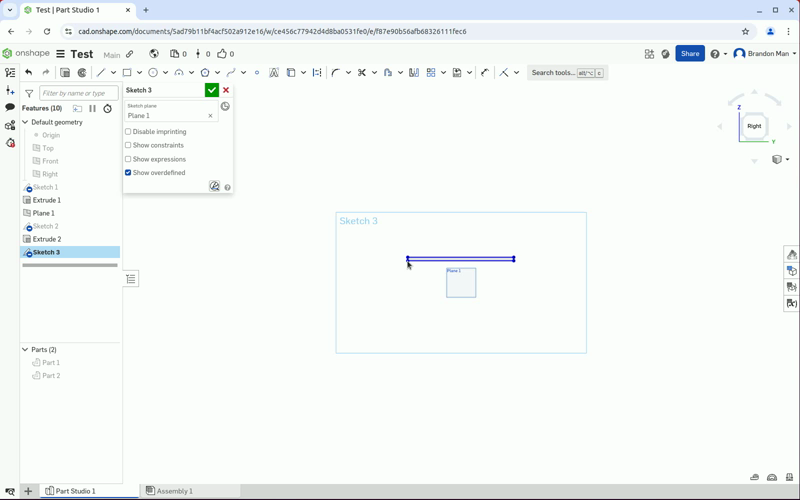
mouse_move(500, 258)
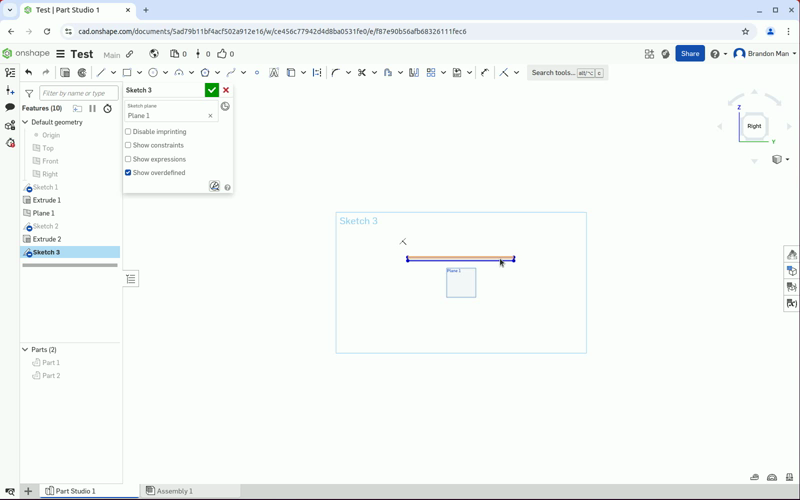
scroll(6)
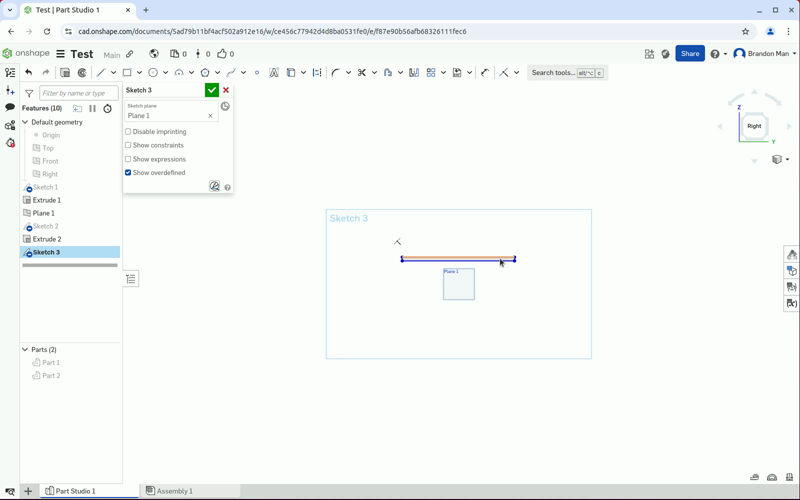
scroll(6)
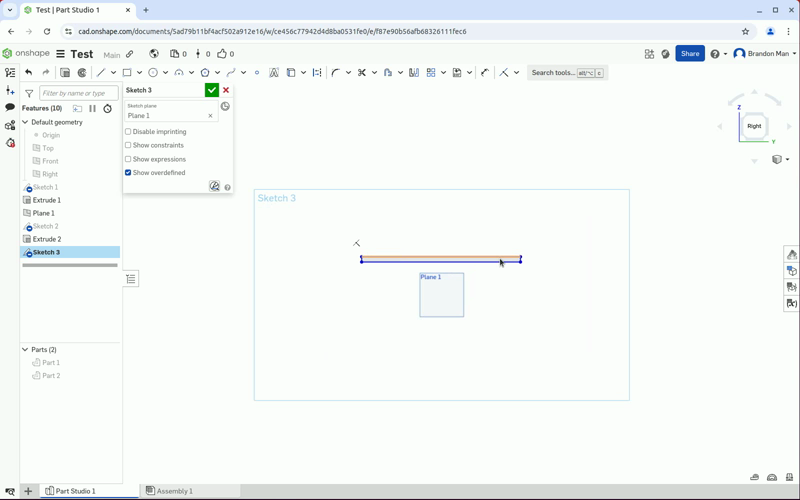
scroll(6)
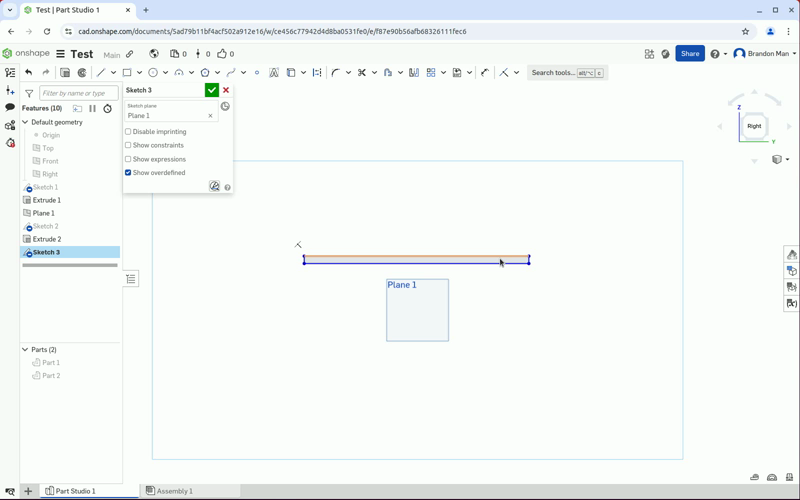
scroll(6)
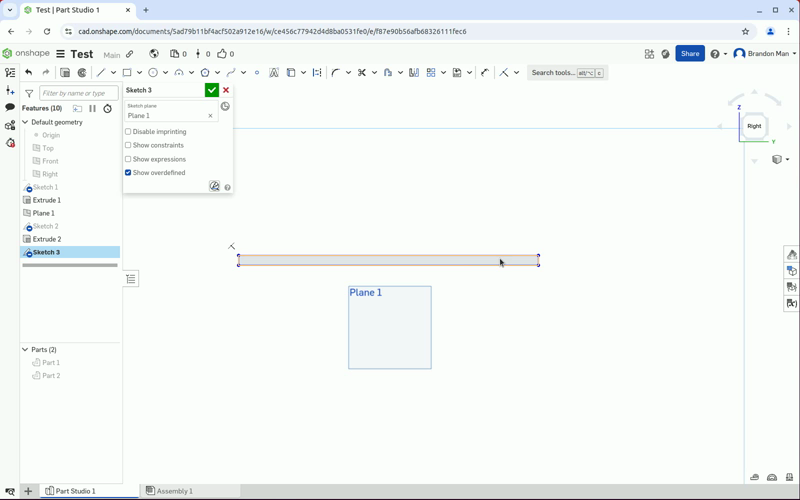
scroll(6)
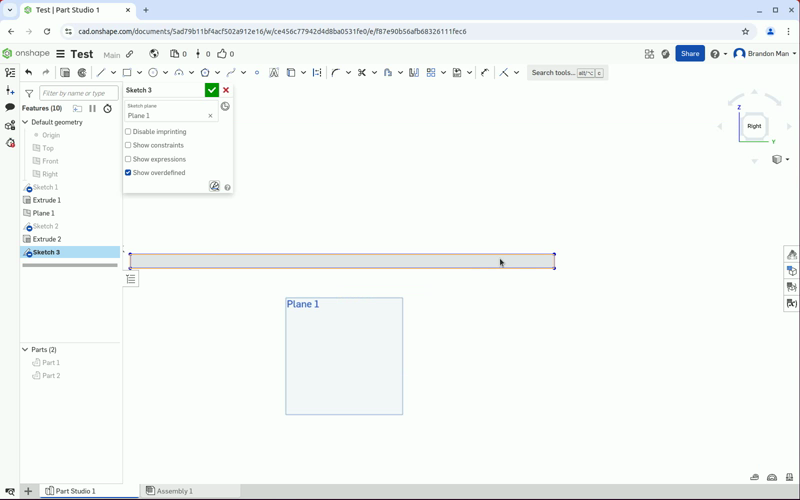
scroll(6)
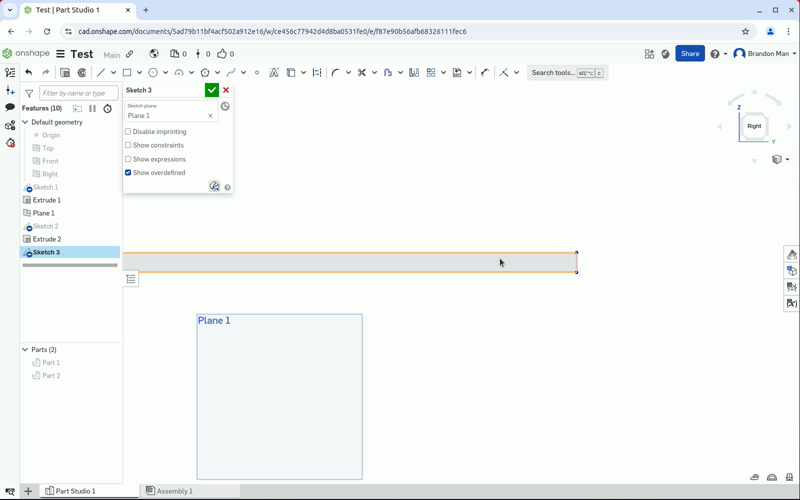
scroll(6)
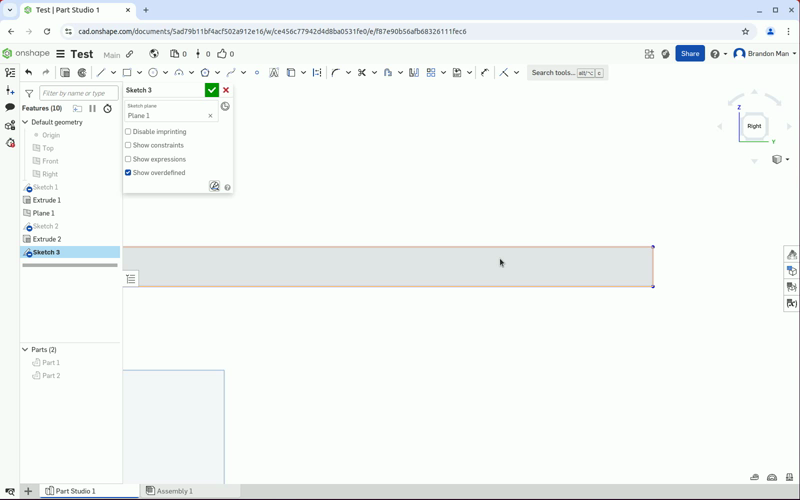
click(500, 258)
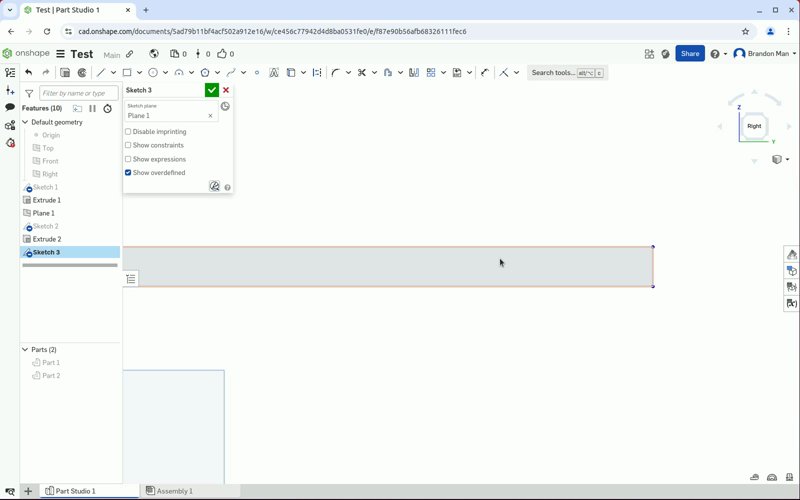
scroll(-6)
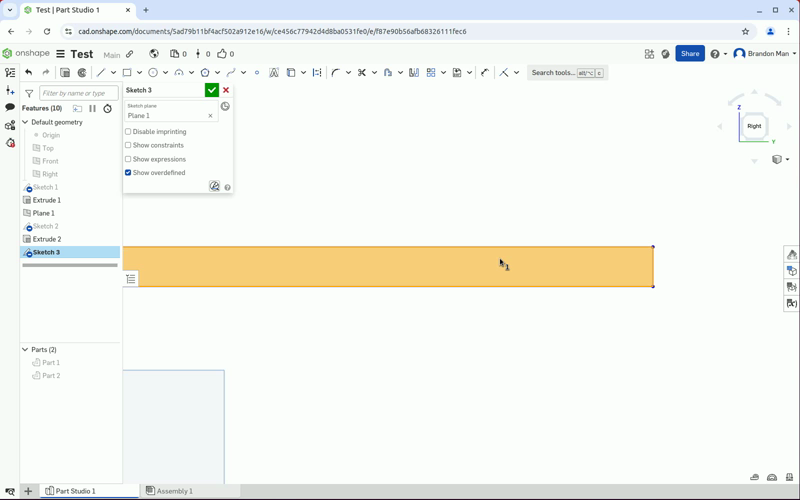
scroll(-6)
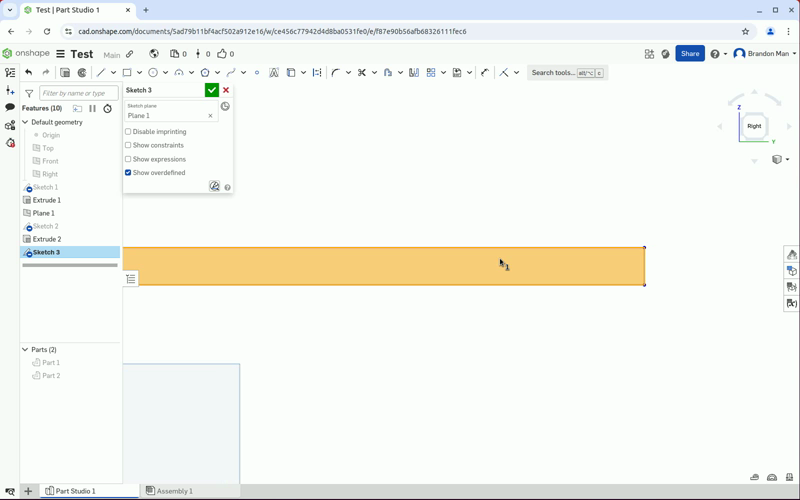
scroll(-6)
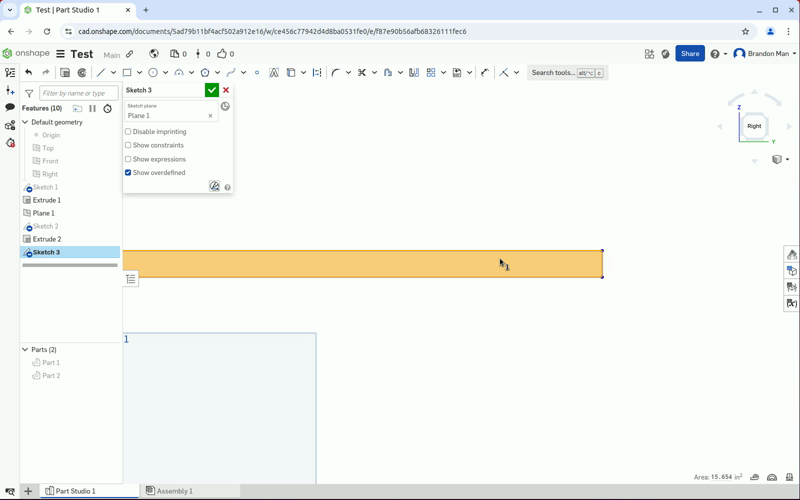
scroll(-6)
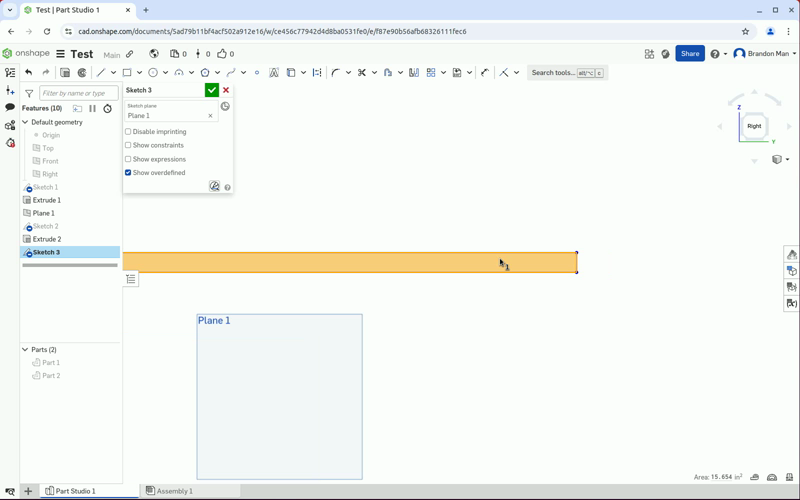
scroll(-6)
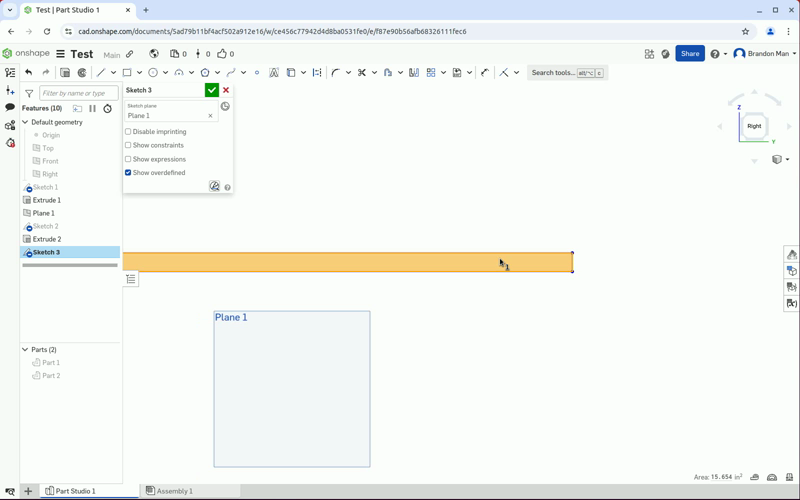
scroll(-6)
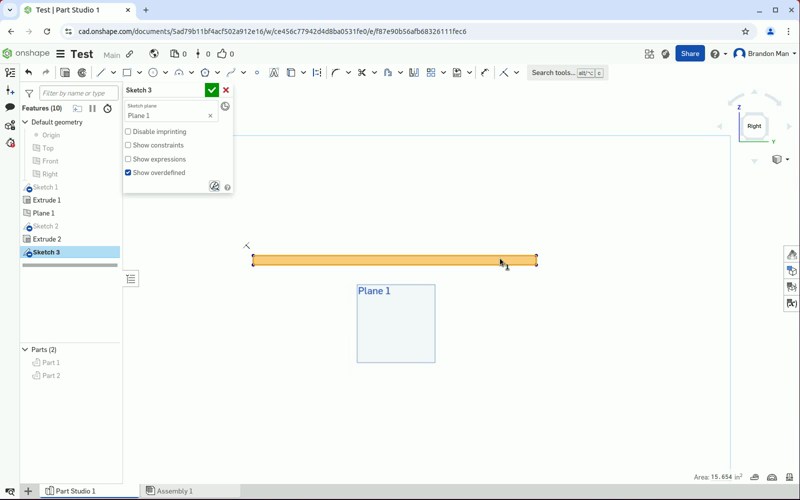
scroll(-6)
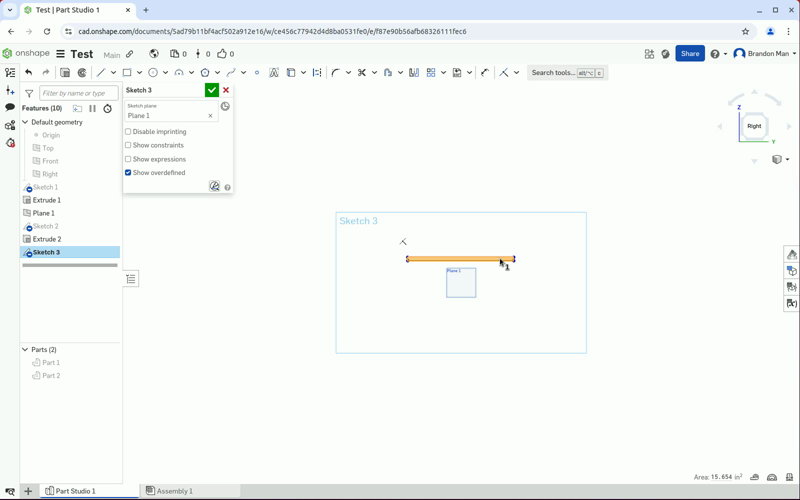
mouse_move(73, 352)
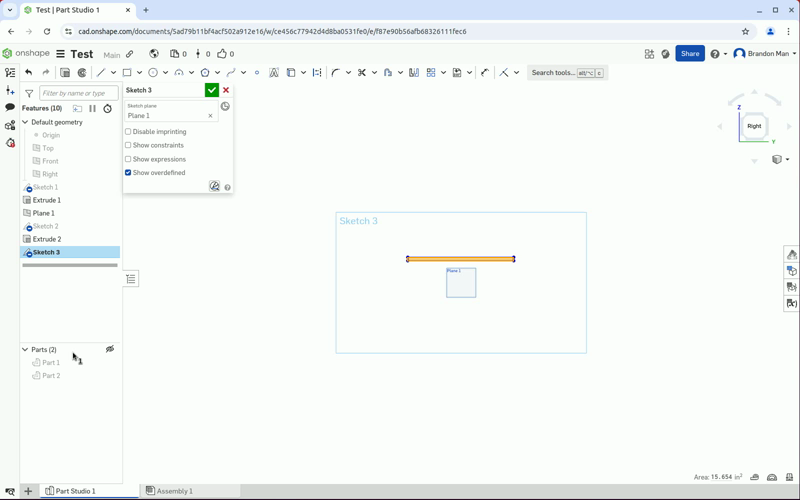
key(shift+y)
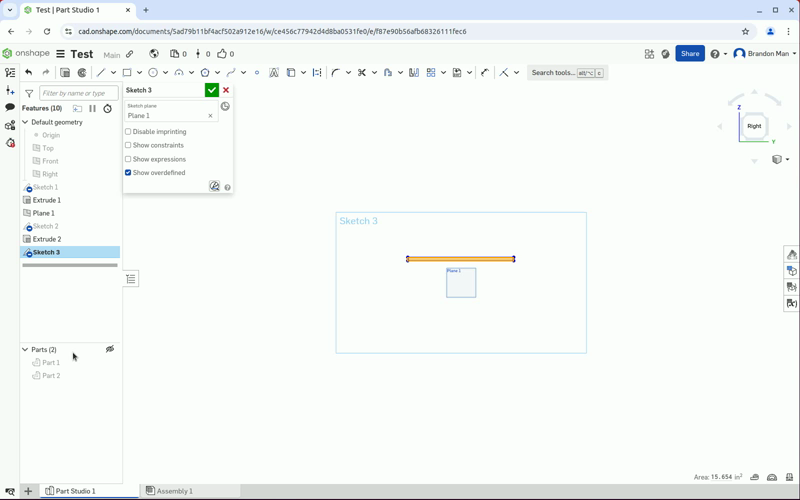
key(shift+e)
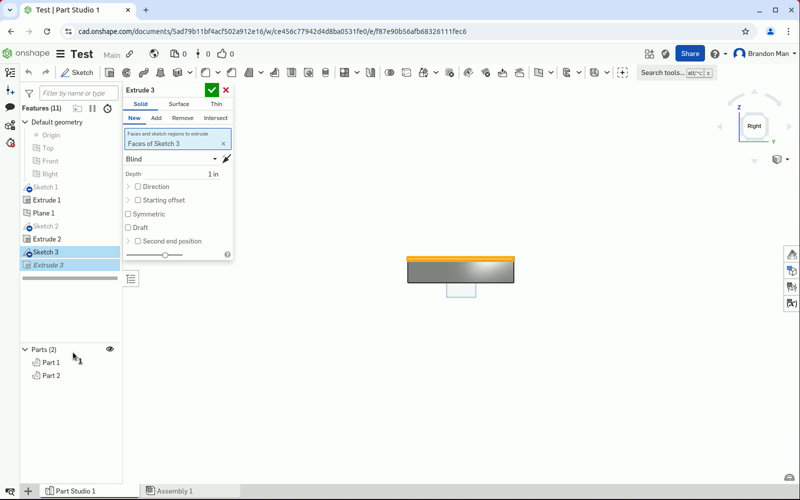
mouse_move(143, 106)
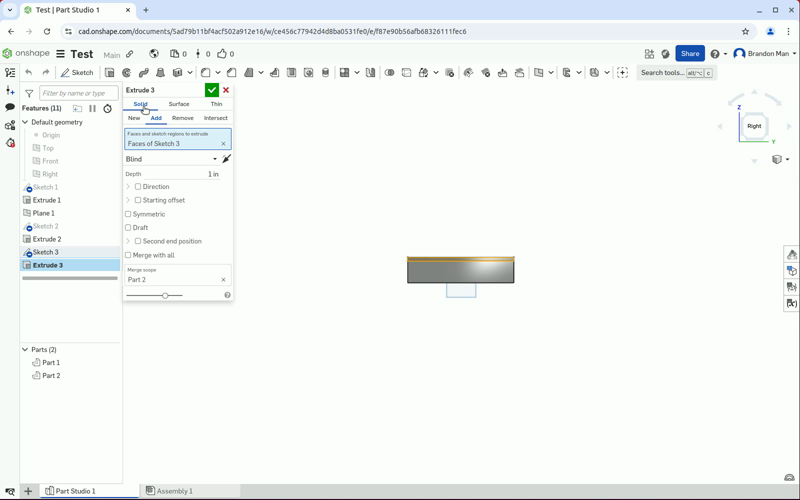
click(143, 106)
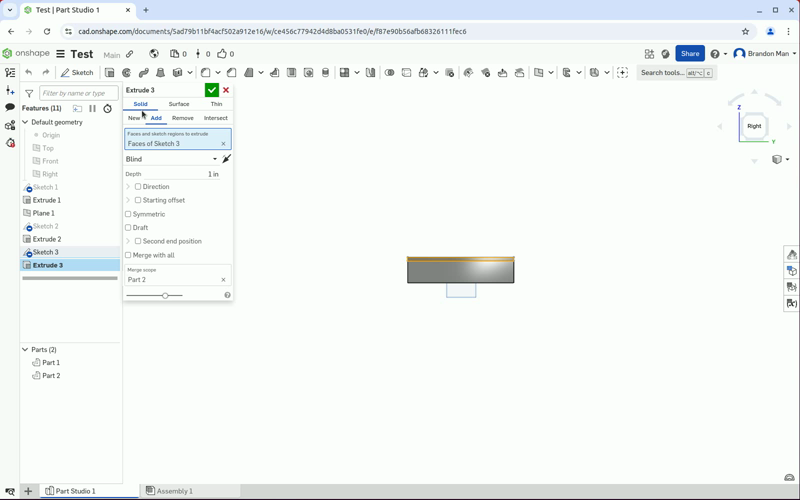
mouse_move(137, 120)
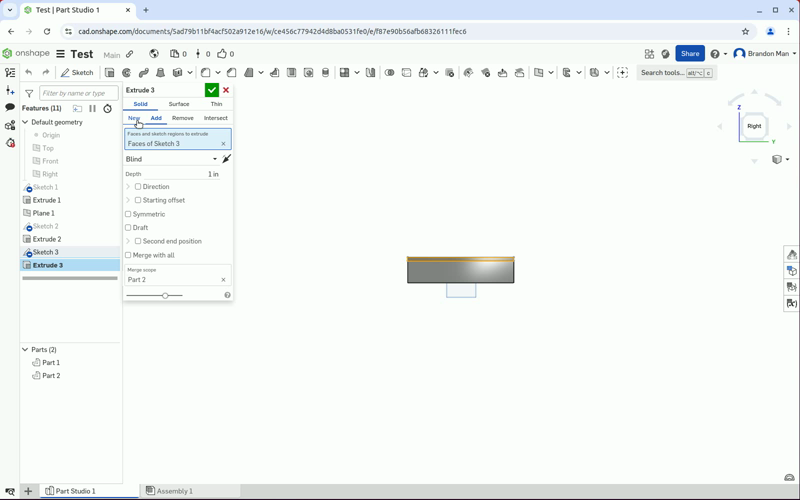
click(137, 120)
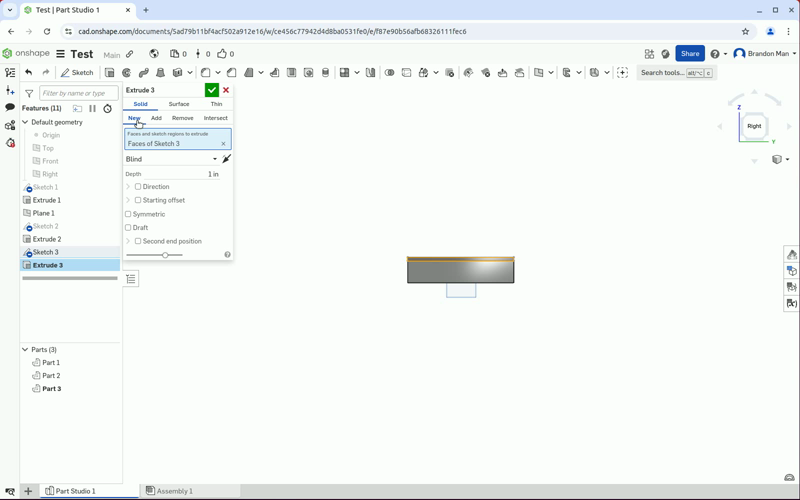
key(tab, 4)
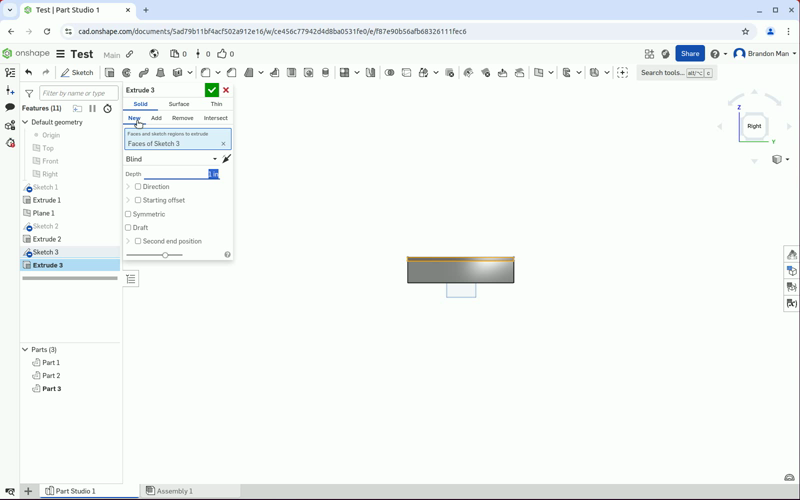
text(0.722)
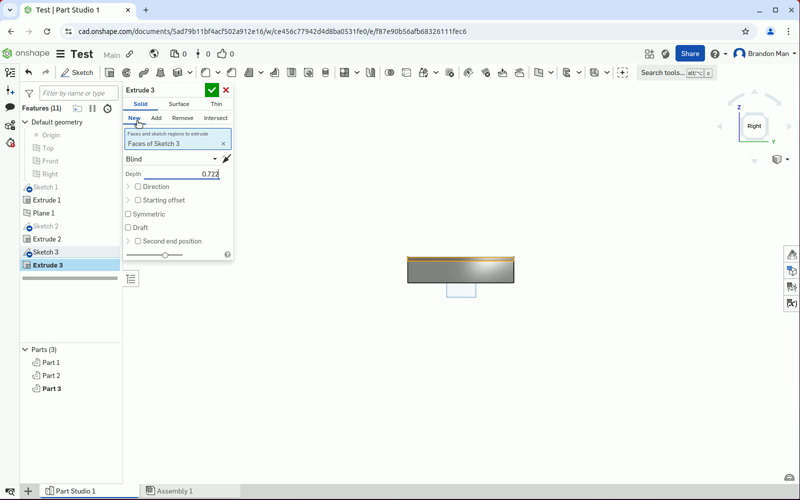
key(enter)
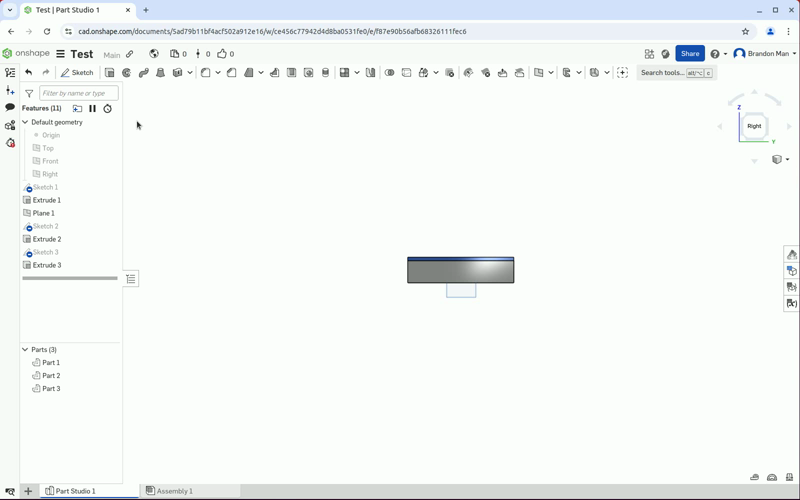
key(shift+h)
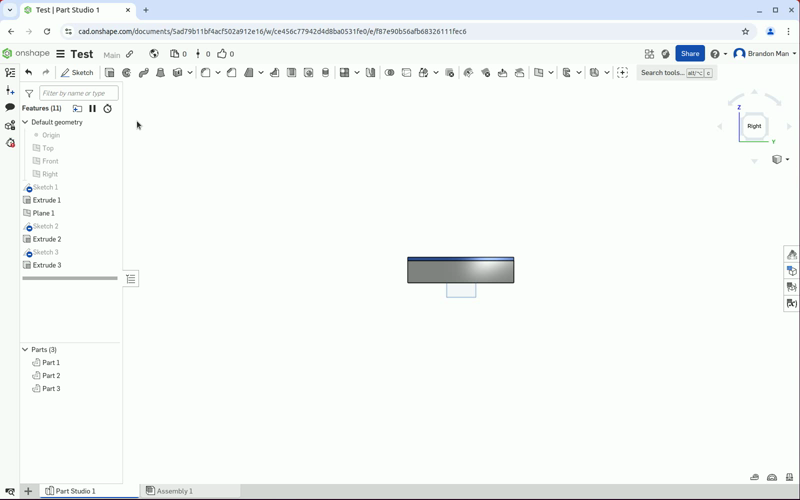
key(shift+h)
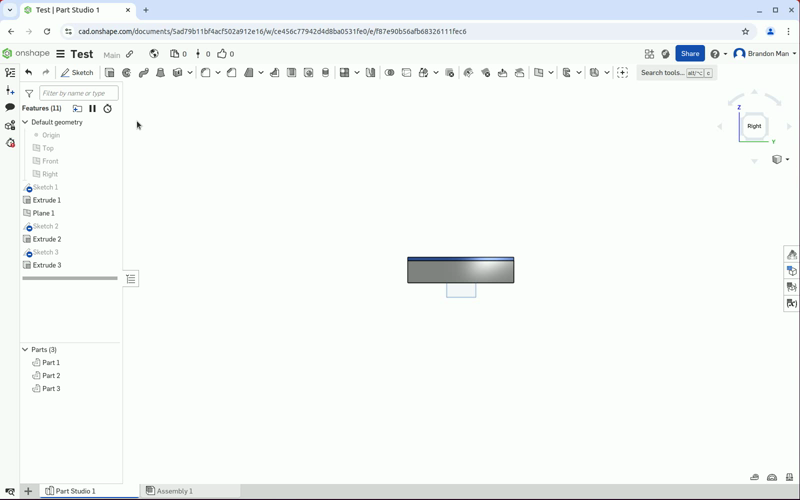
mouse_move(73, 189)
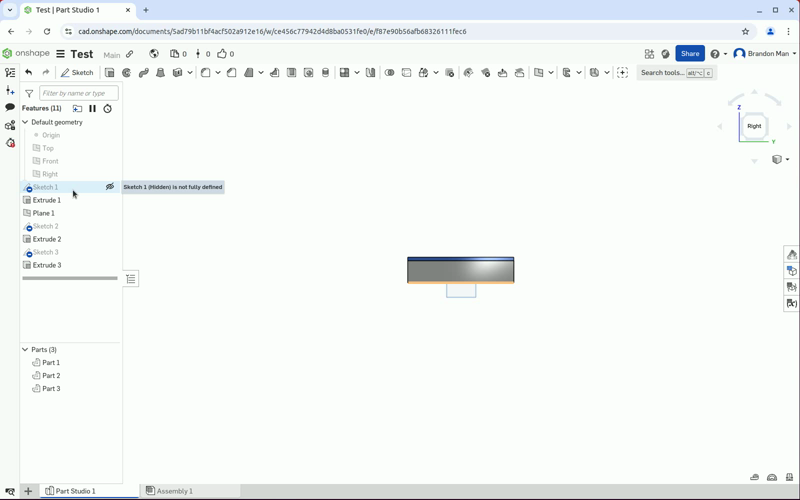
click(73, 189)
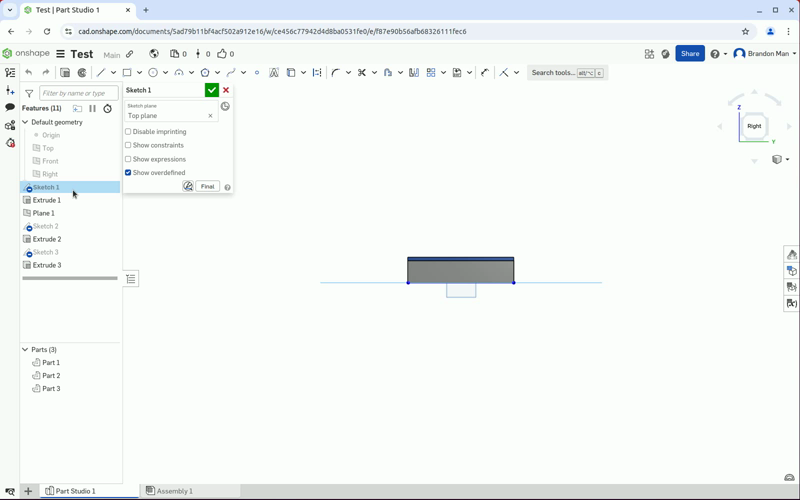
mouse_move(229, 92)
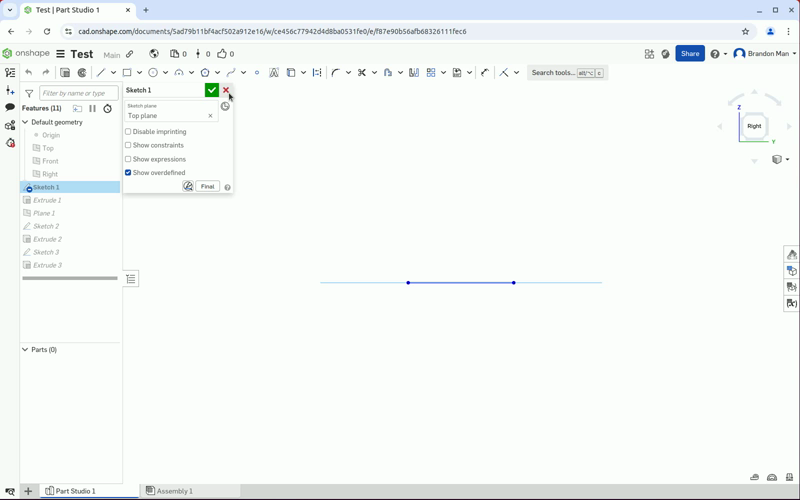
click(229, 92)
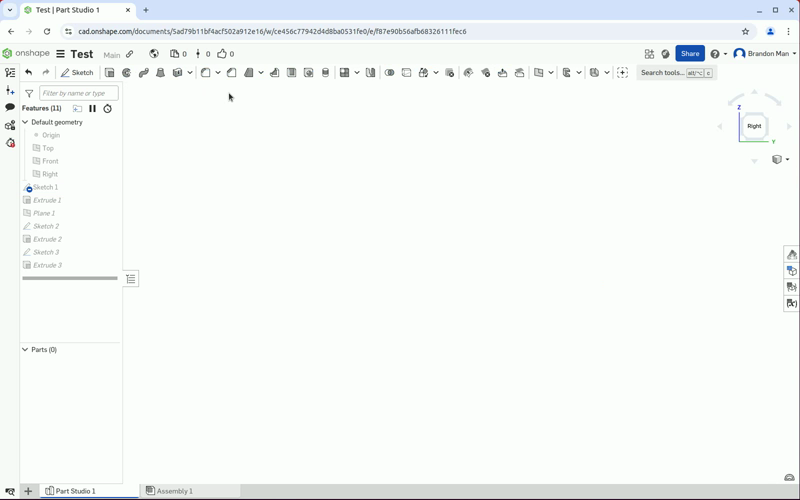
mouse_move(73, 352)
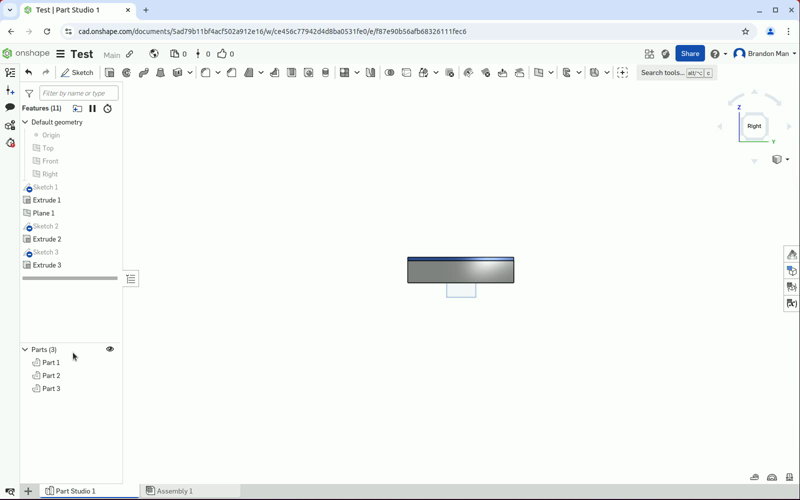
key(y)
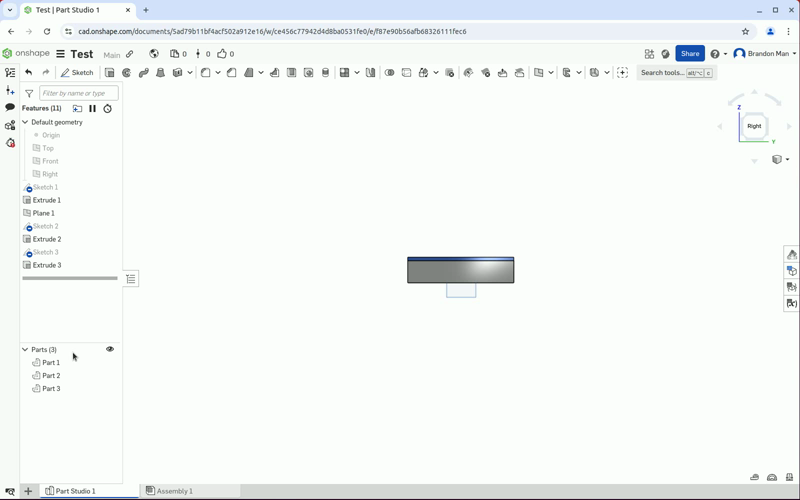
key(shift+p)
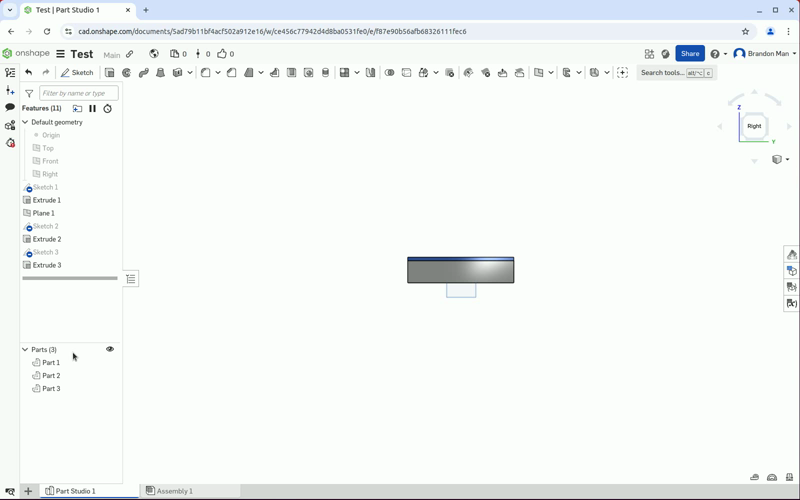
key(space)
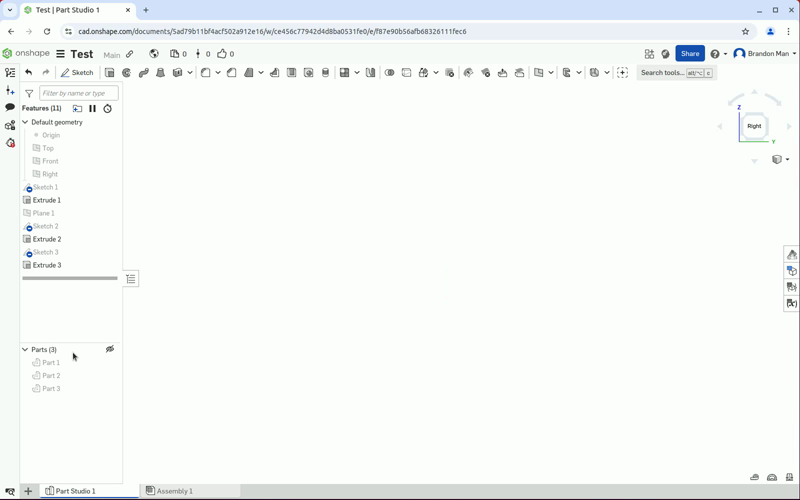
key_down(shift)
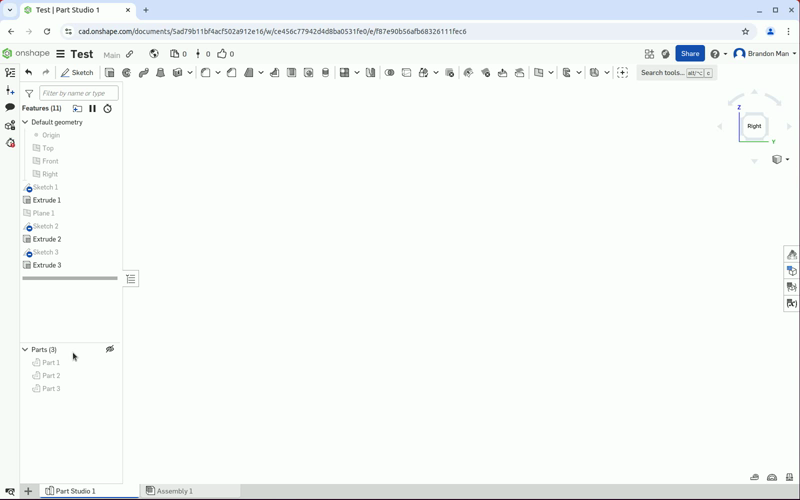
key(right)
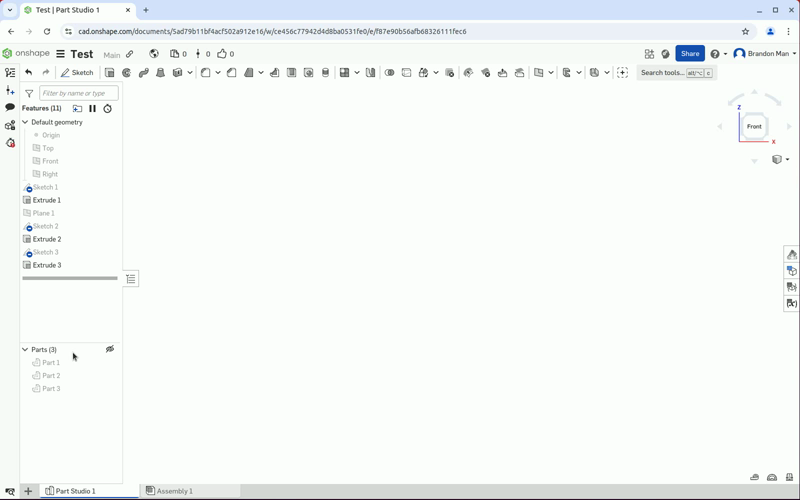
key_up(shift)
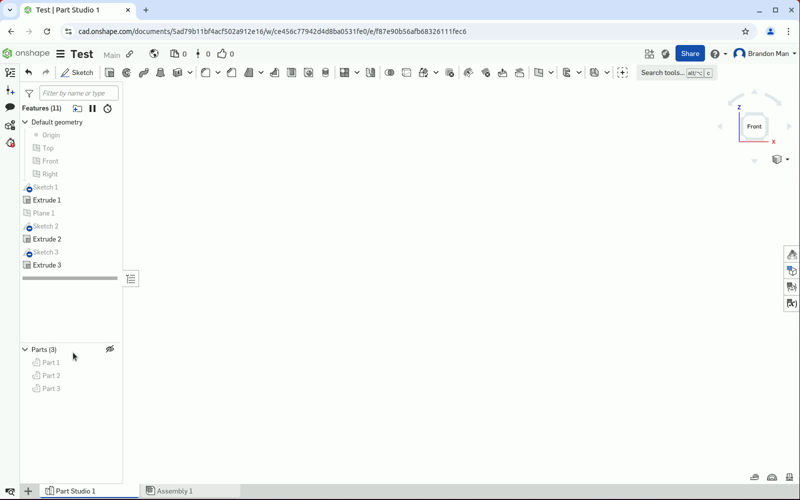
mouse_move(73, 352)
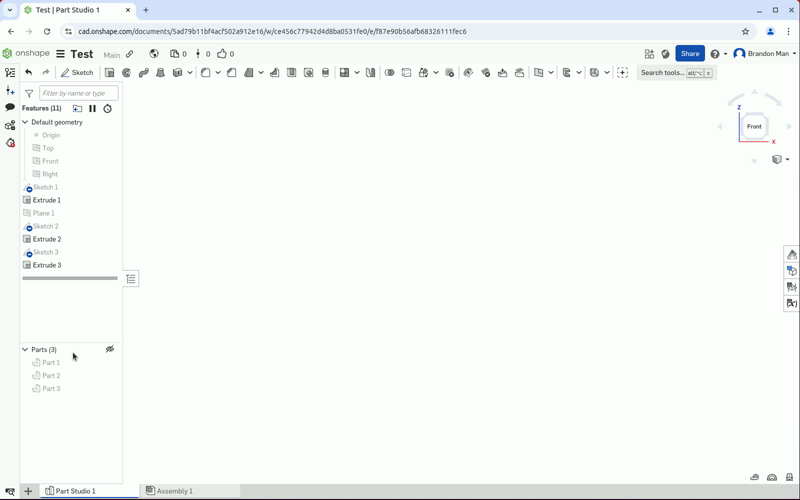
key(shift+y)
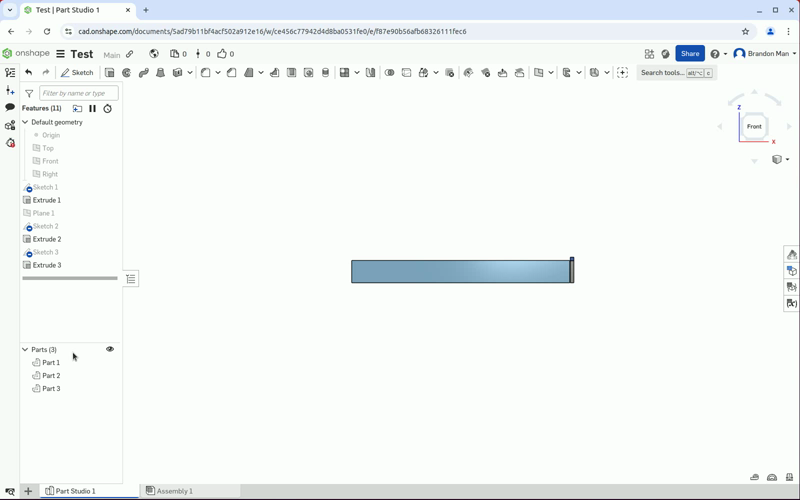
mouse_move(541, 75)
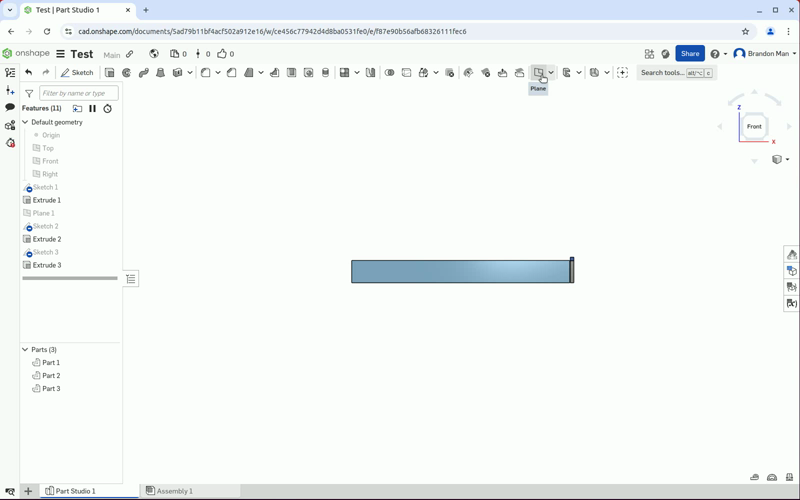
click(541, 75)
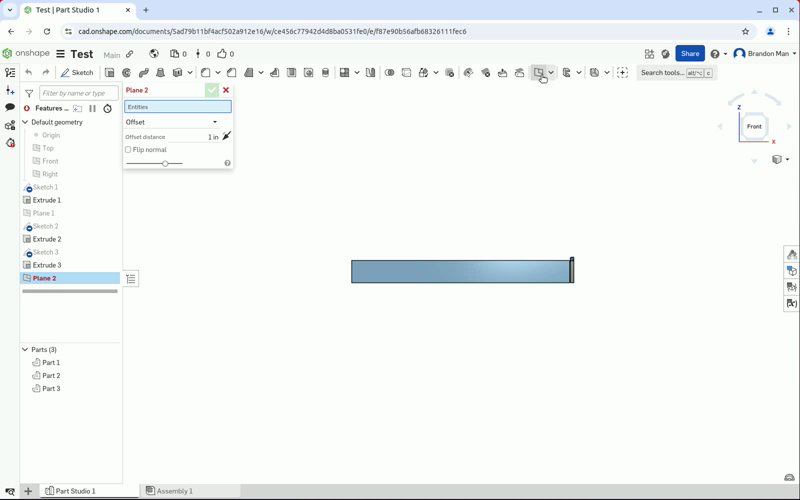
mouse_move(73, 163)
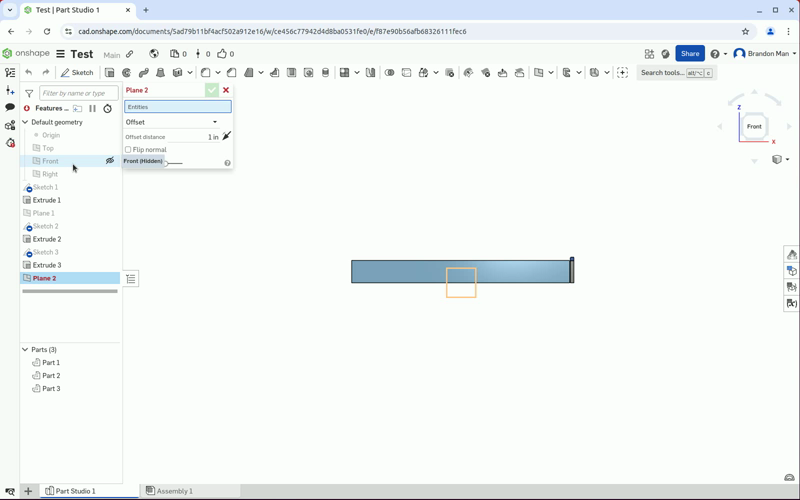
click(73, 163)
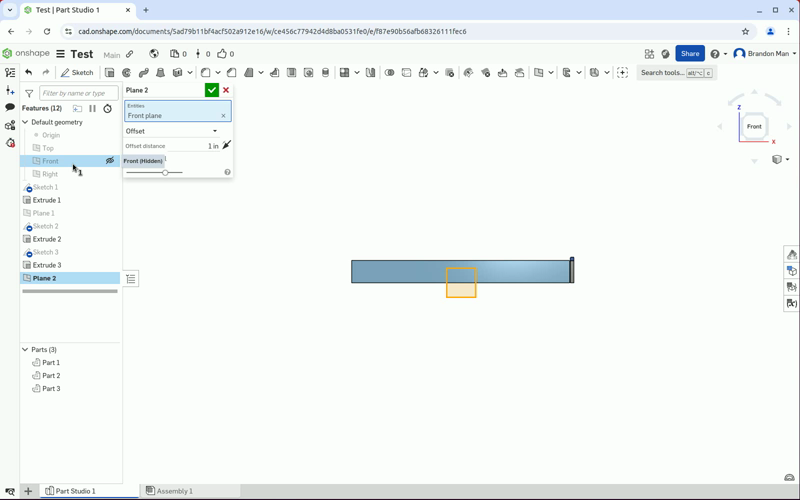
key(tab, 2)
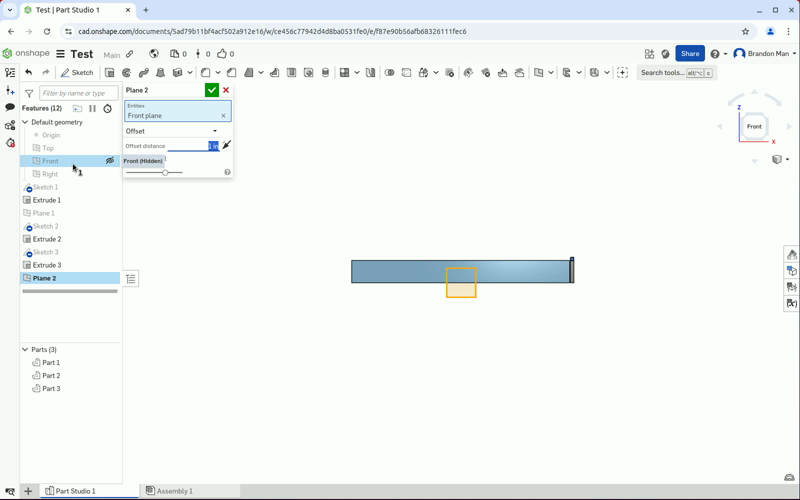
text(10.845)
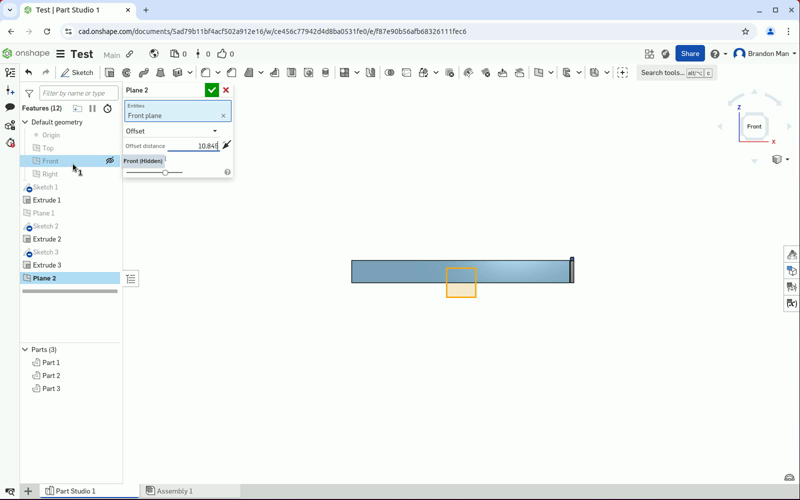
key(enter, 2)
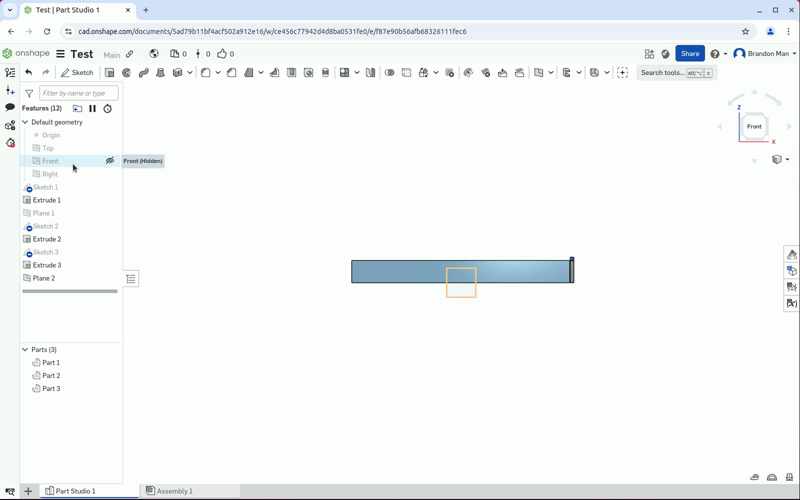
key(shift+s)
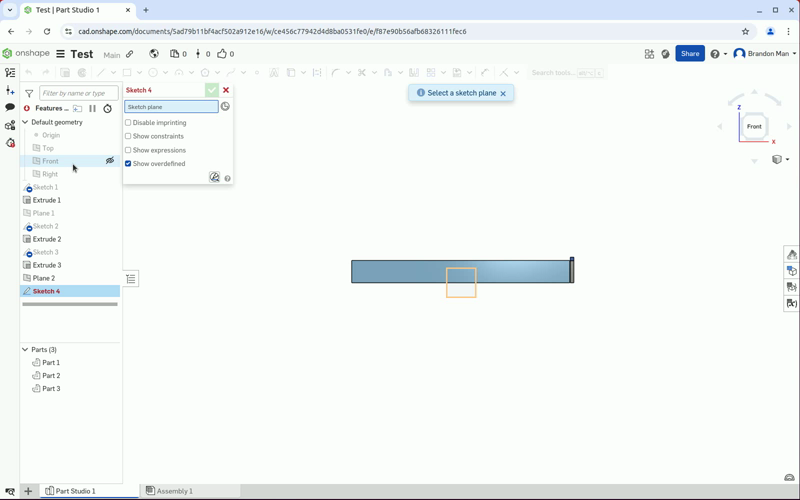
mouse_move(73, 280)
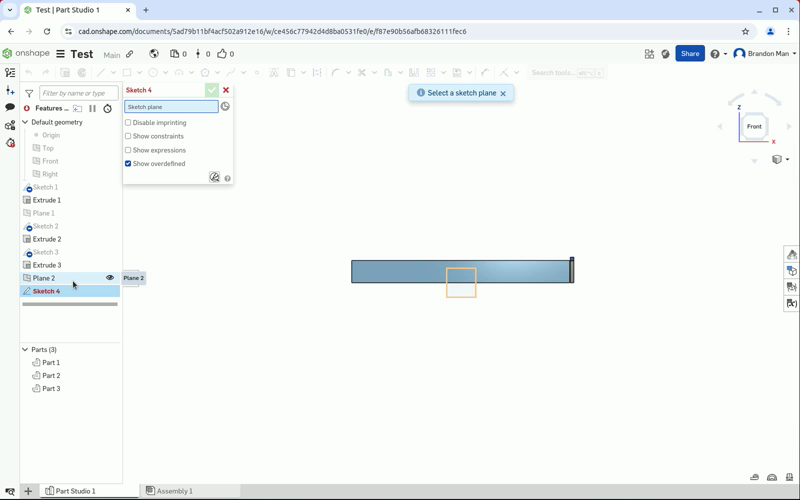
click(73, 280)
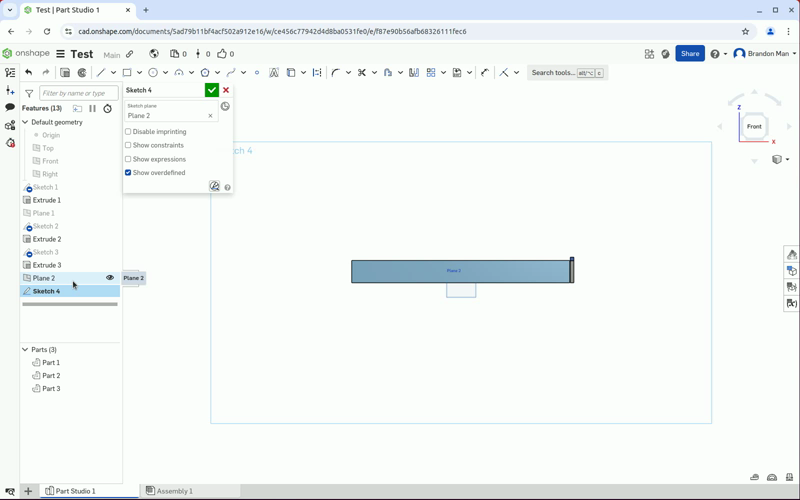
mouse_move(73, 352)
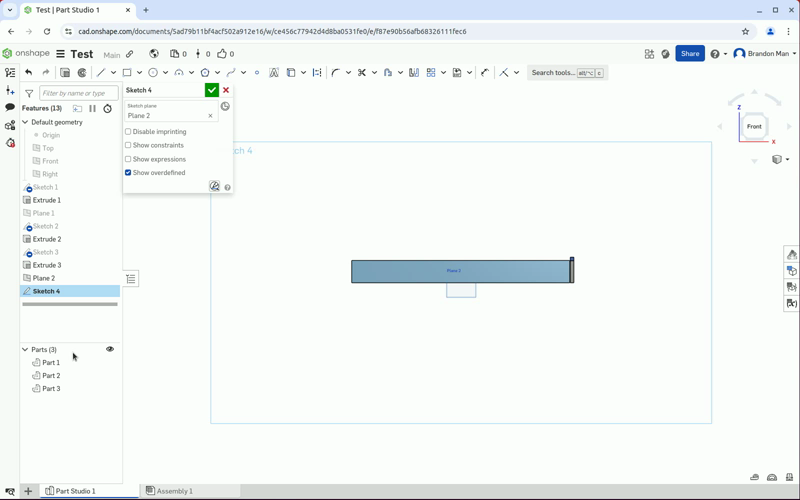
key(y)
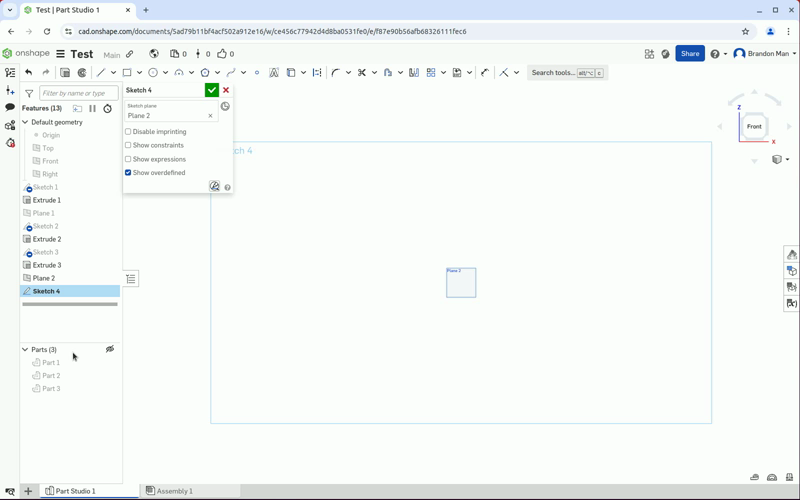
key(l)
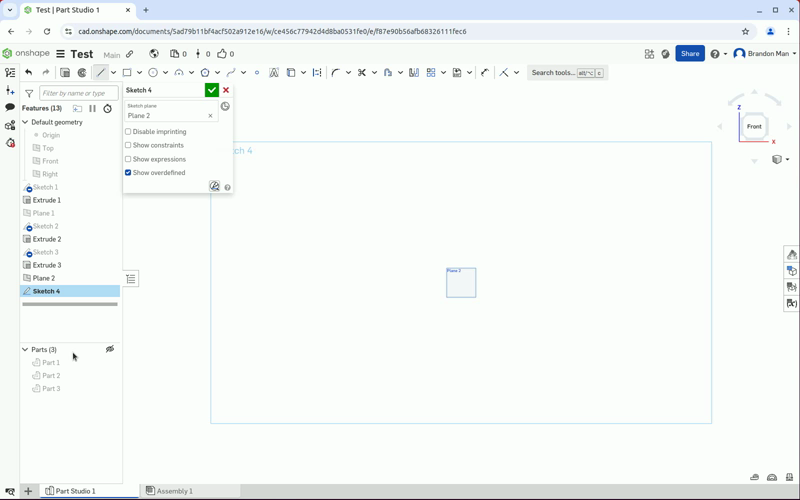
key_down(shift)
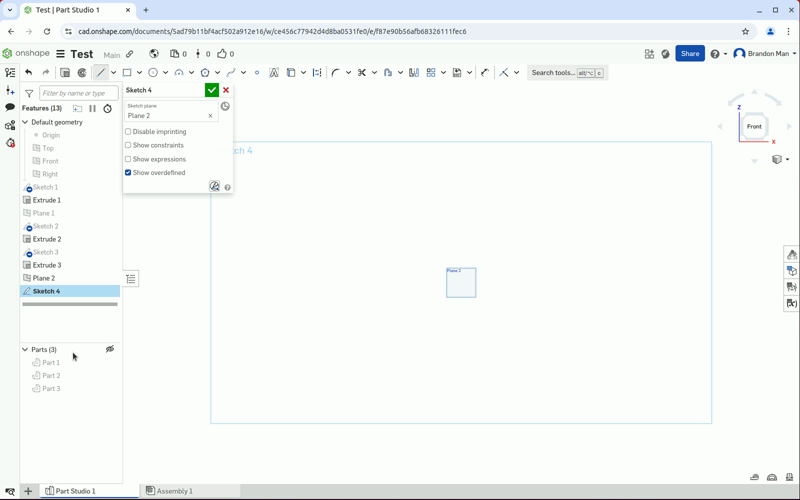
mouse_move(348, 282)
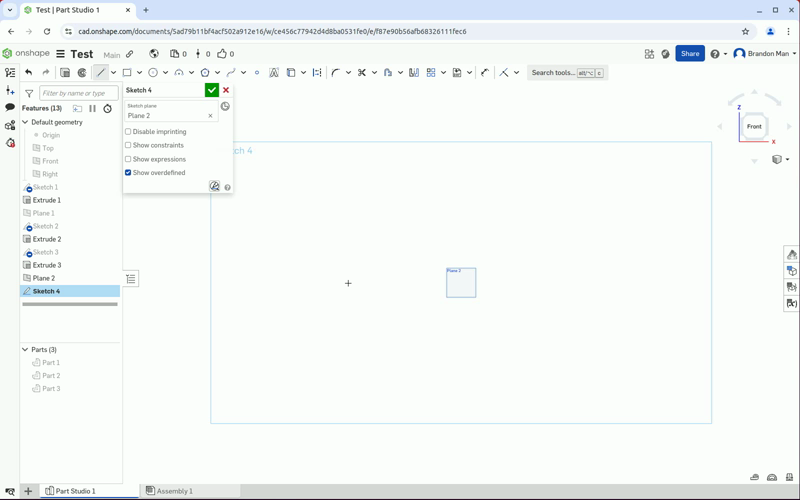
click(348, 282)
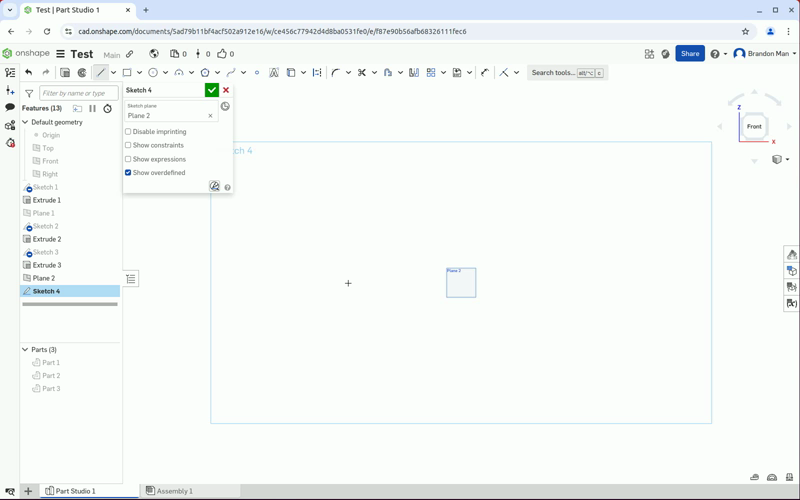
key_up(shift)
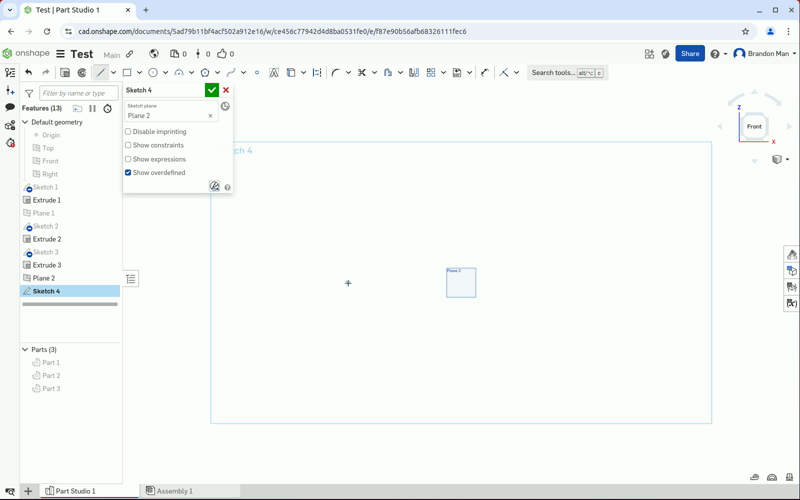
key_down(shift)
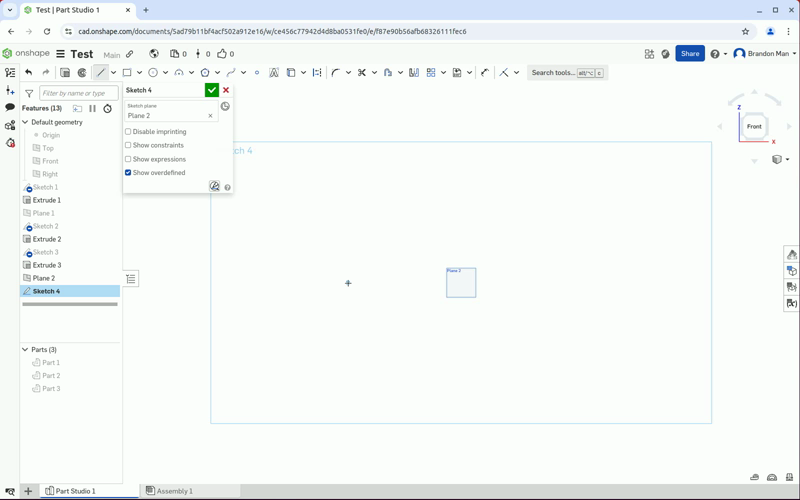
mouse_move(378, 282)
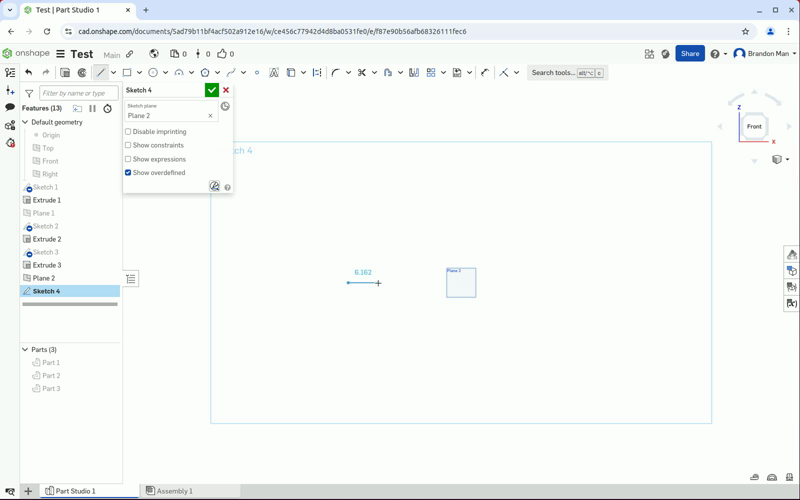
mouse_move(350, 282)
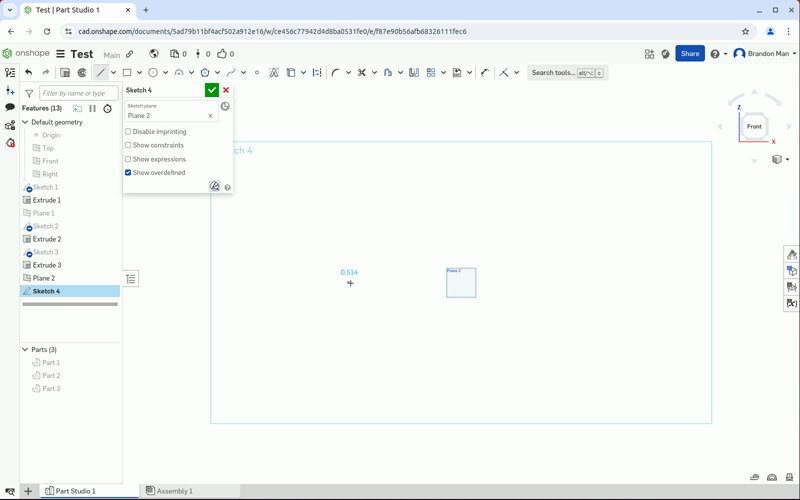
scroll(6)
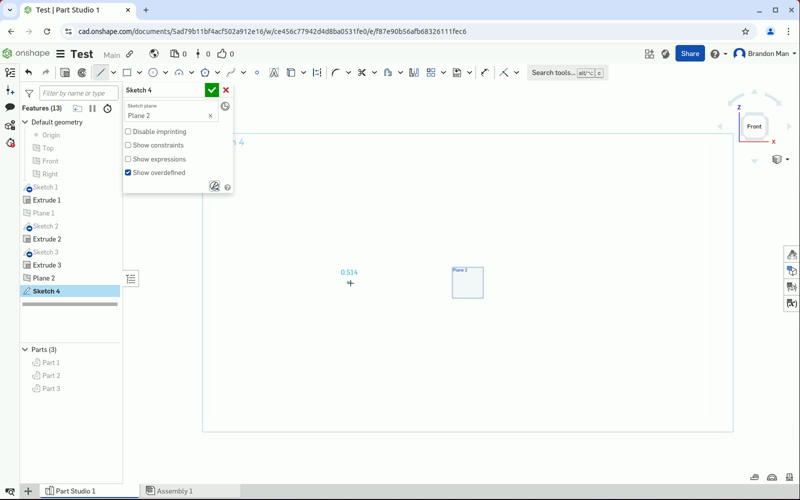
scroll(6)
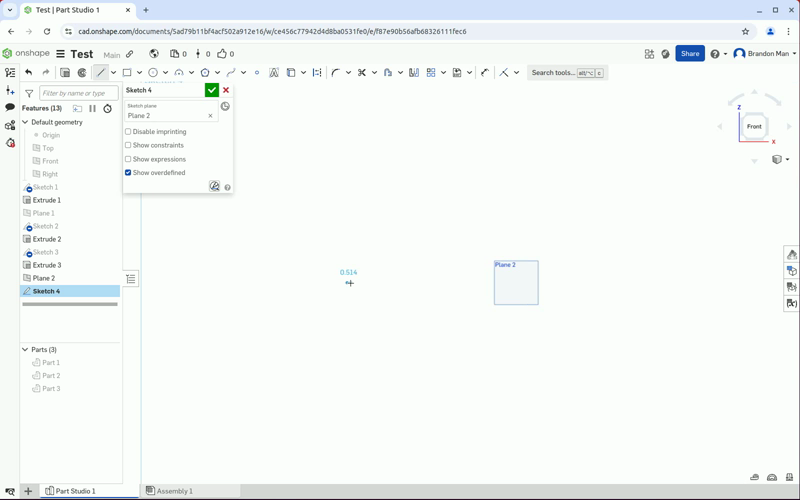
scroll(6)
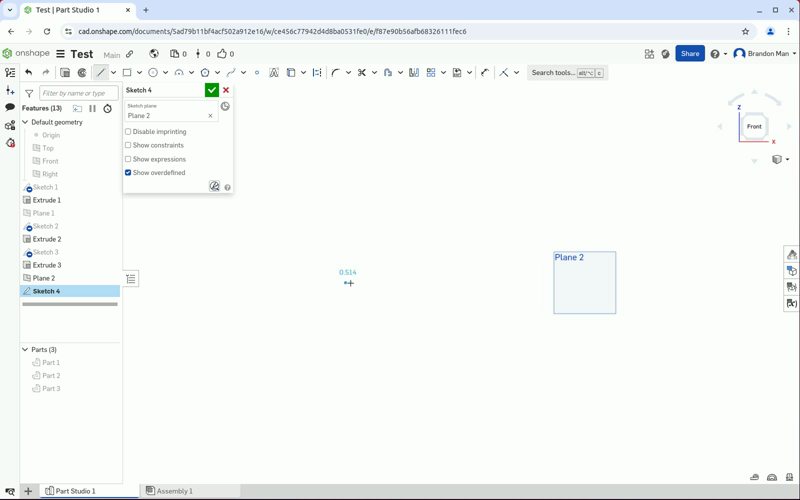
scroll(6)
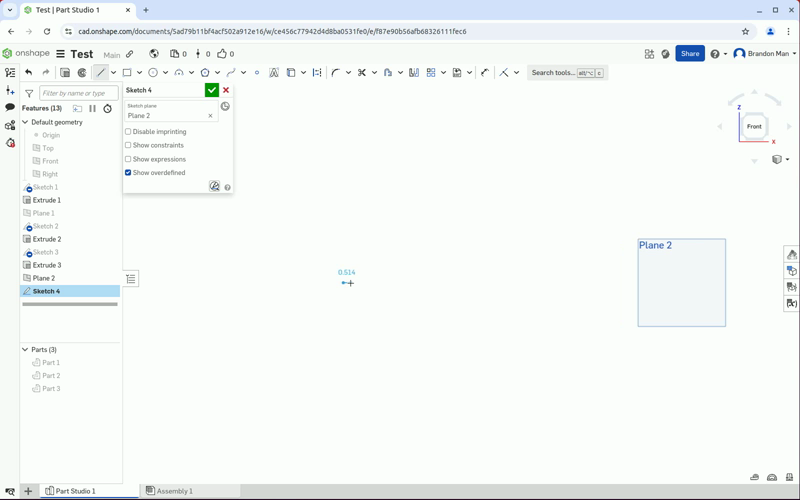
scroll(6)
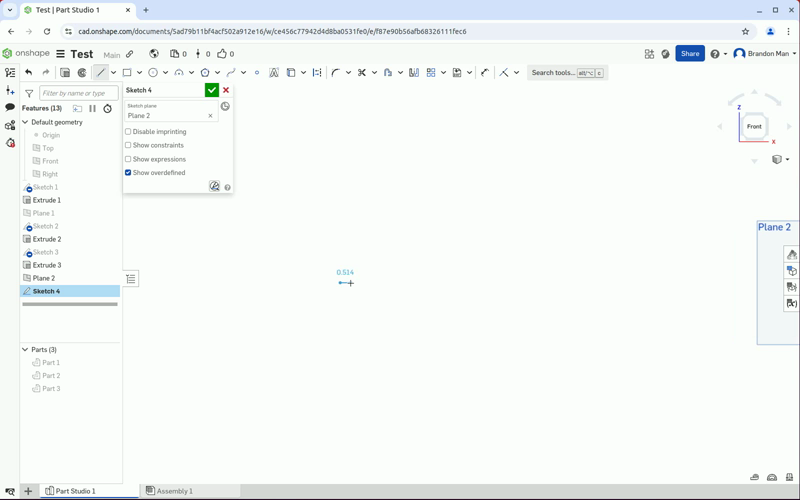
scroll(6)
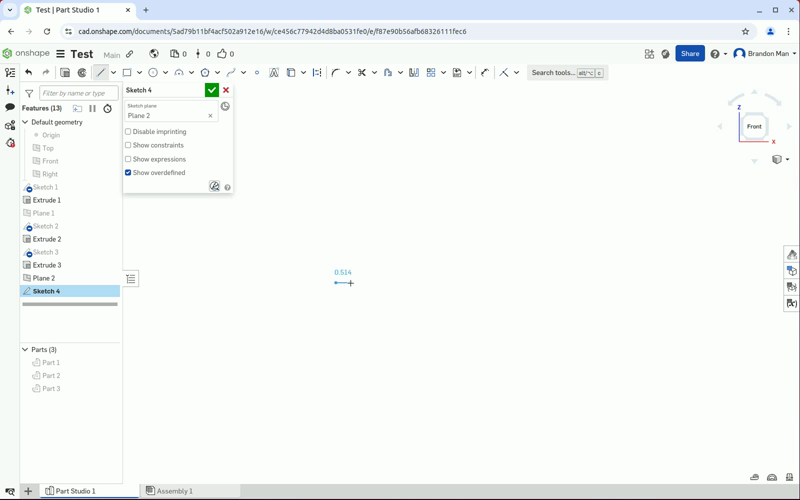
scroll(6)
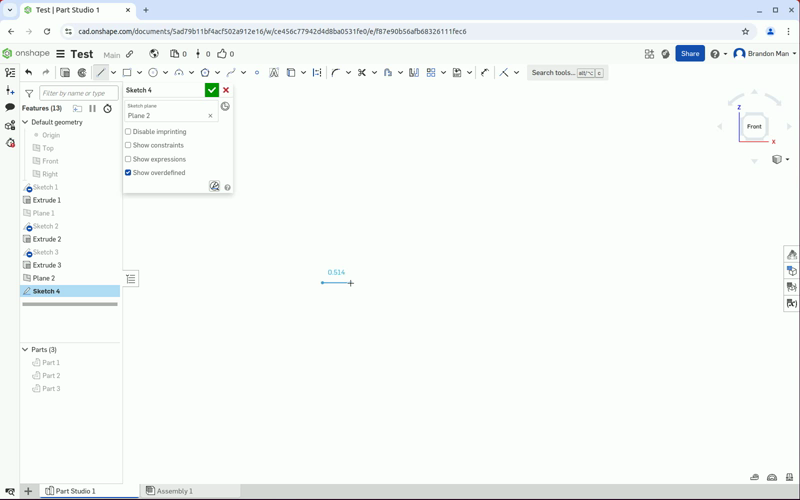
click(350, 282)
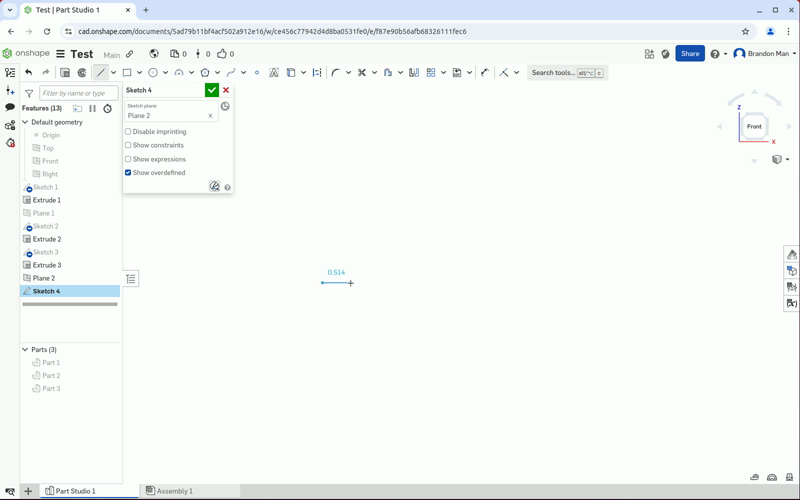
scroll(-6)
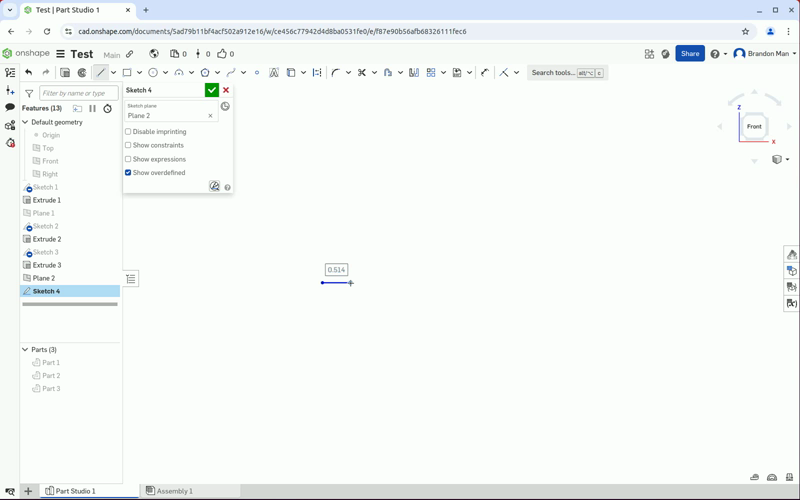
scroll(-6)
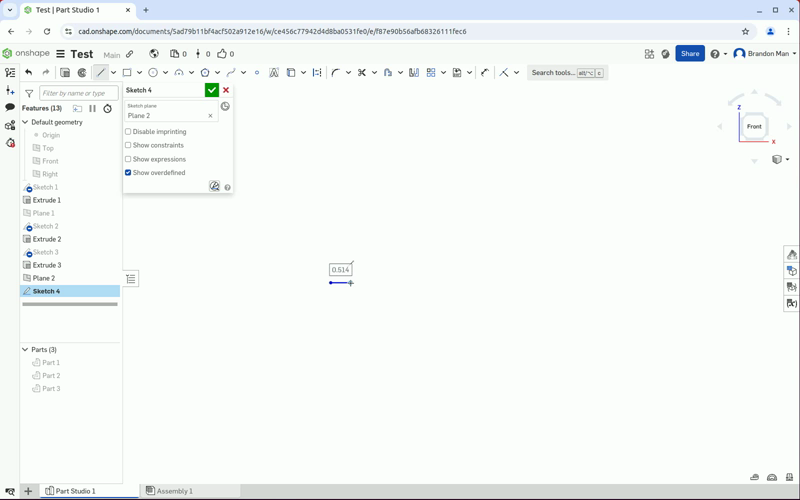
scroll(-6)
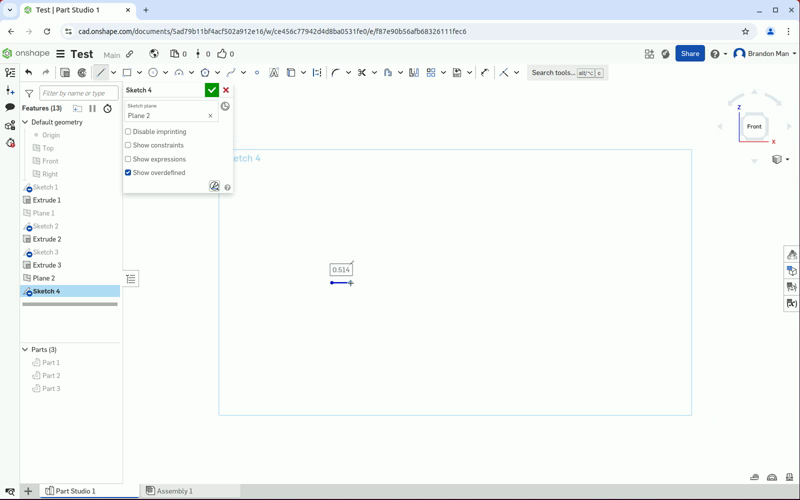
scroll(-6)
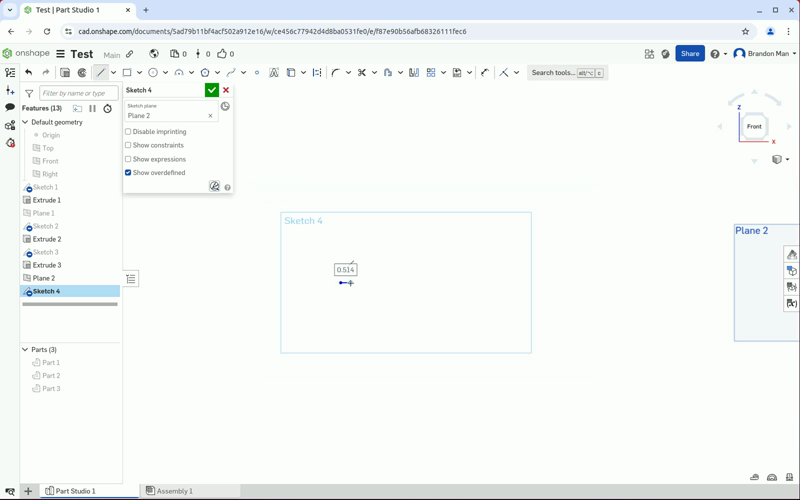
scroll(-6)
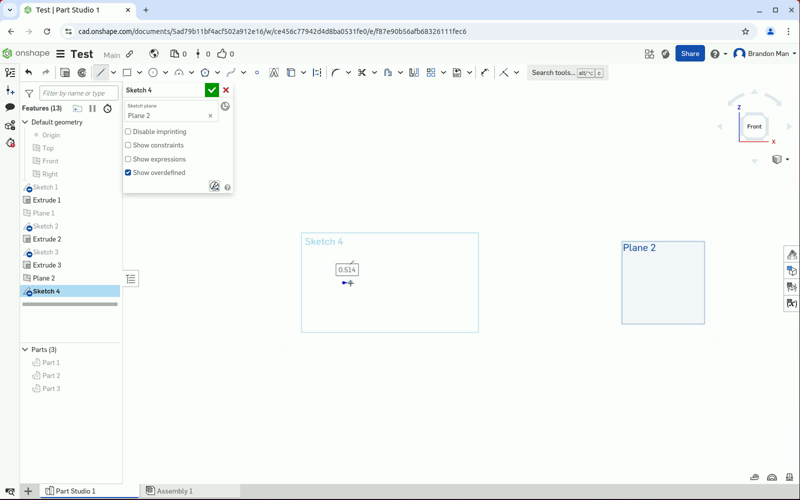
scroll(-6)
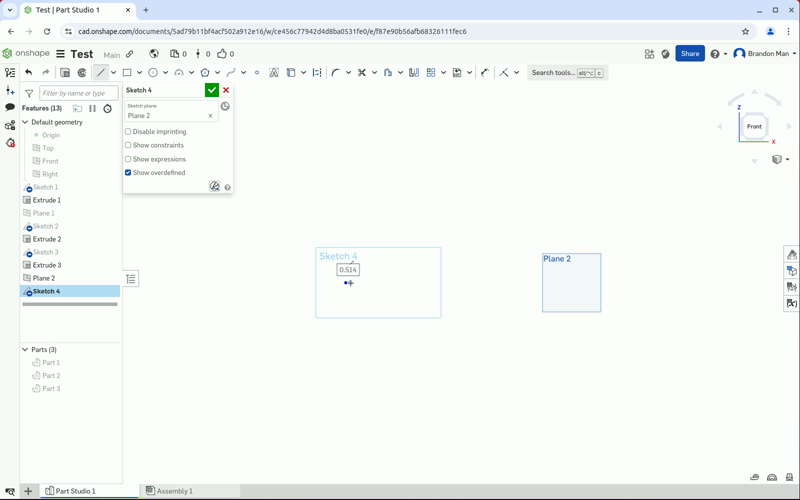
scroll(-6)
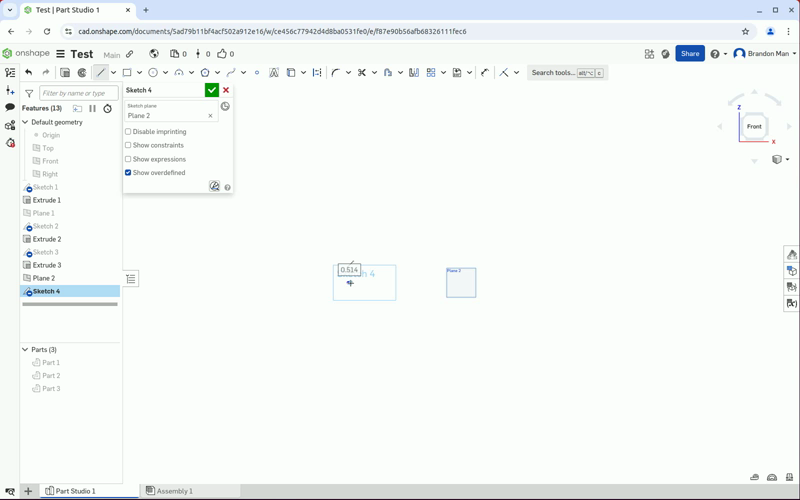
key_up(shift)
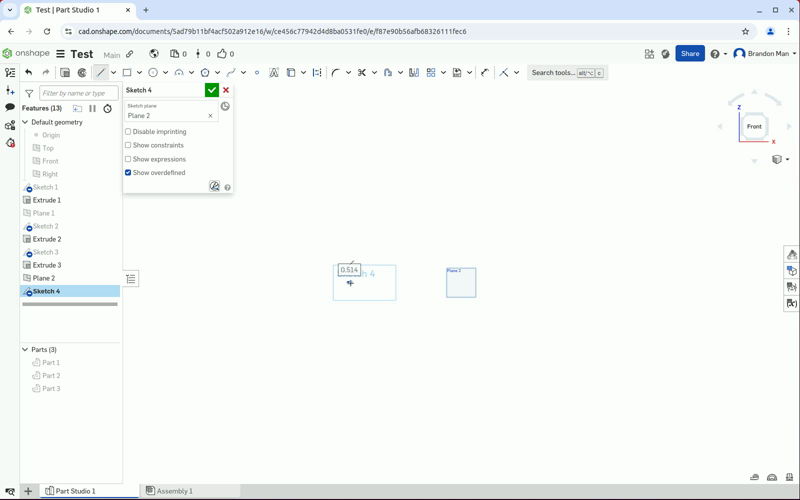
key_down(shift)
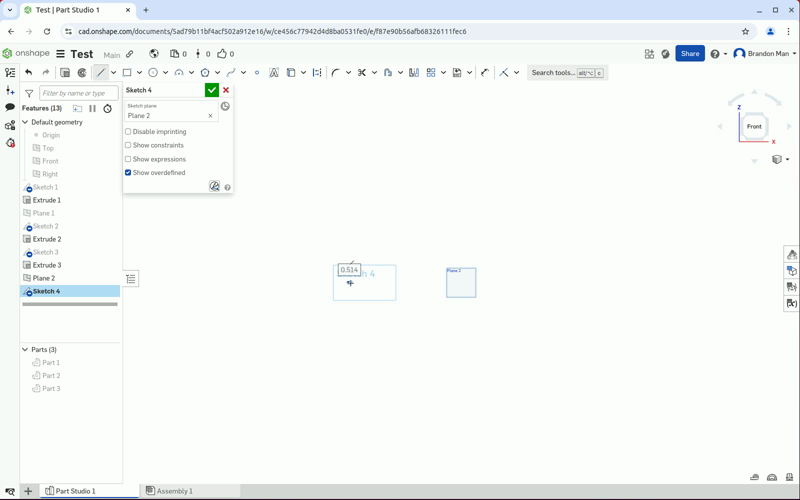
mouse_move(380, 282)
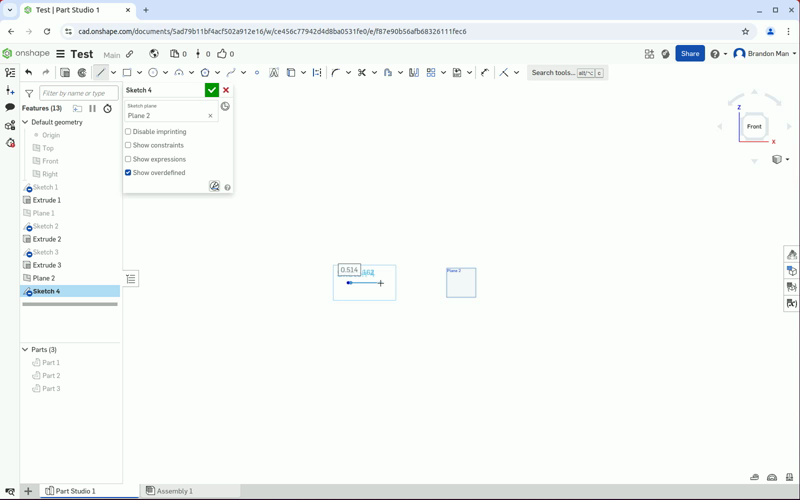
mouse_move(350, 259)
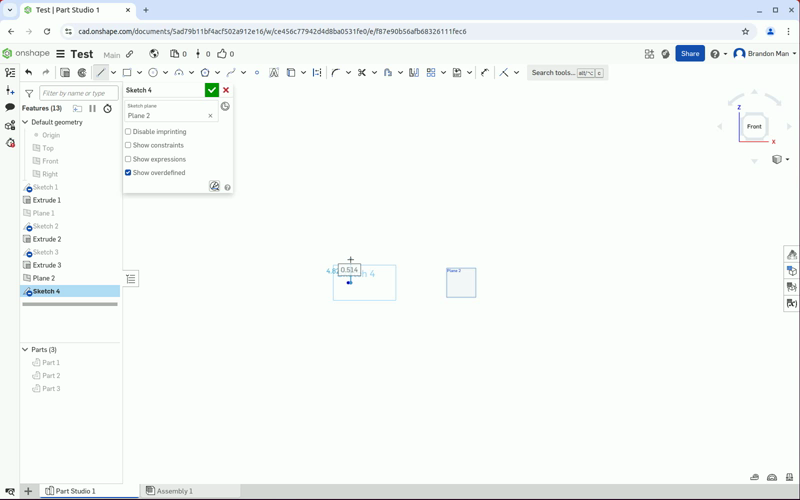
click(350, 259)
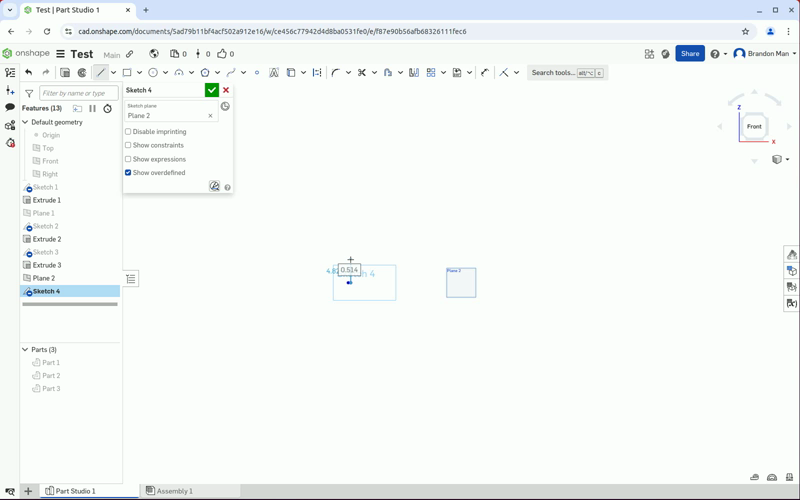
key_up(shift)
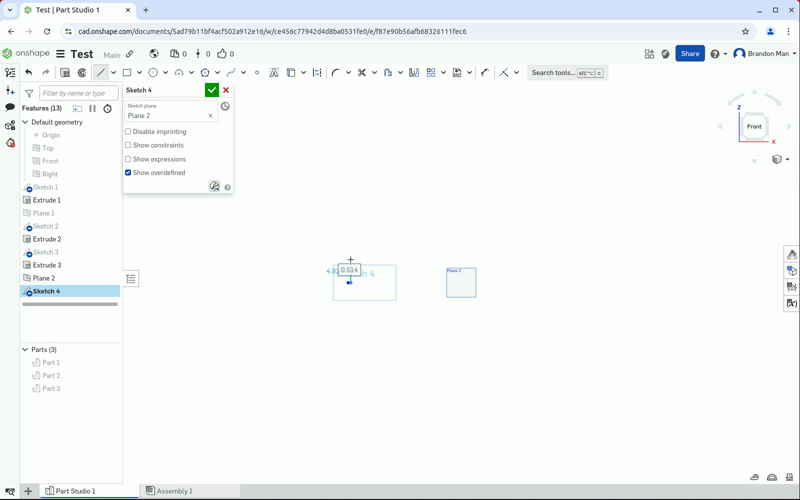
key_down(shift)
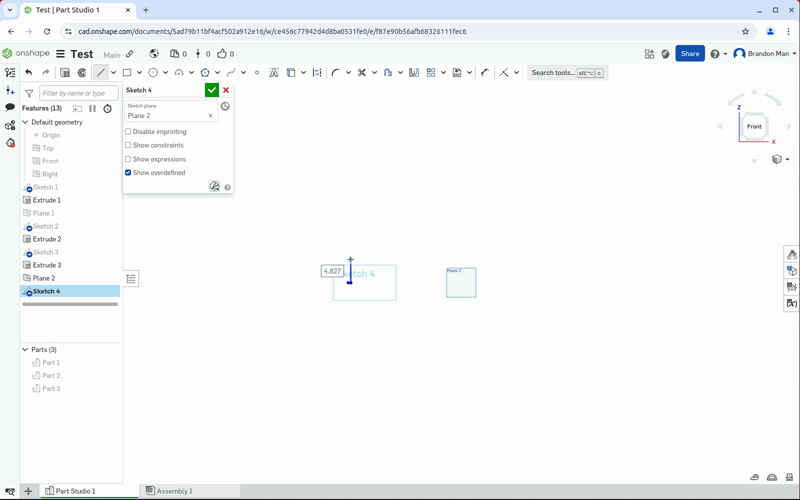
mouse_move(569, 259)
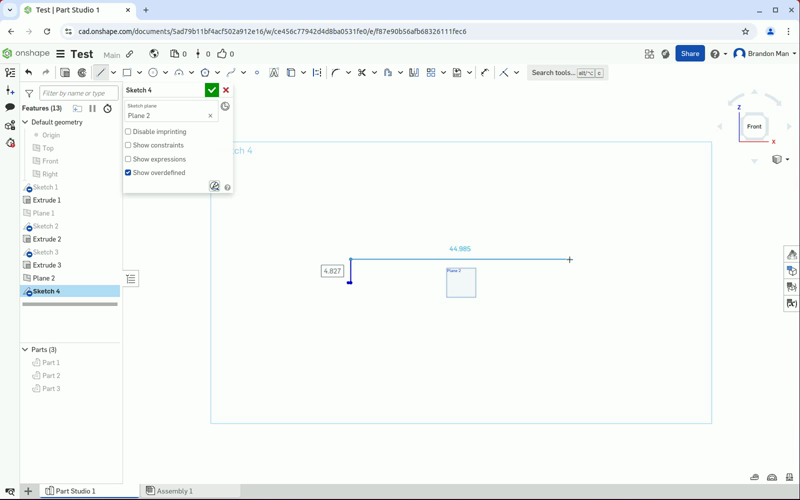
click(569, 259)
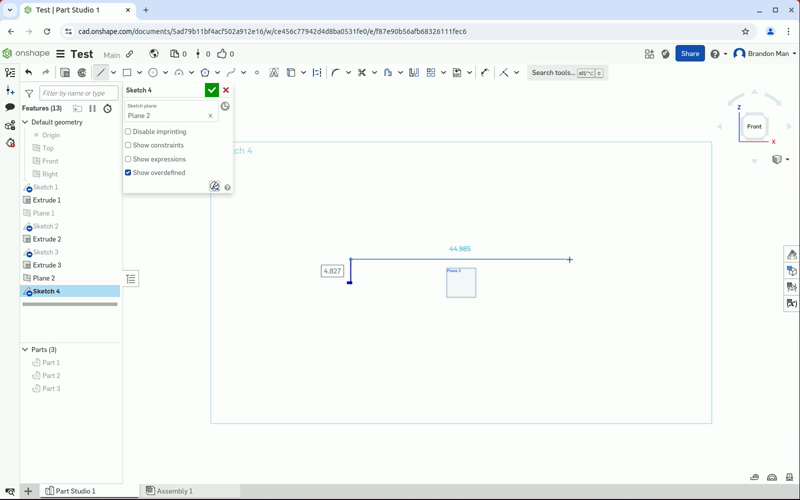
key_up(shift)
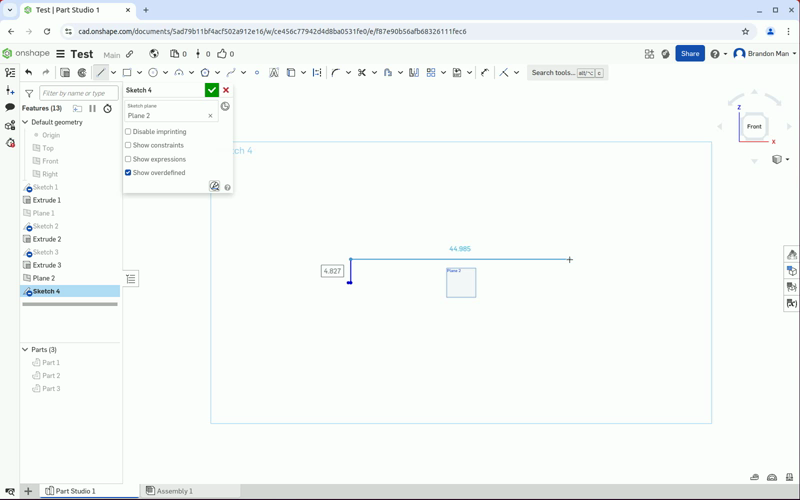
key_down(shift)
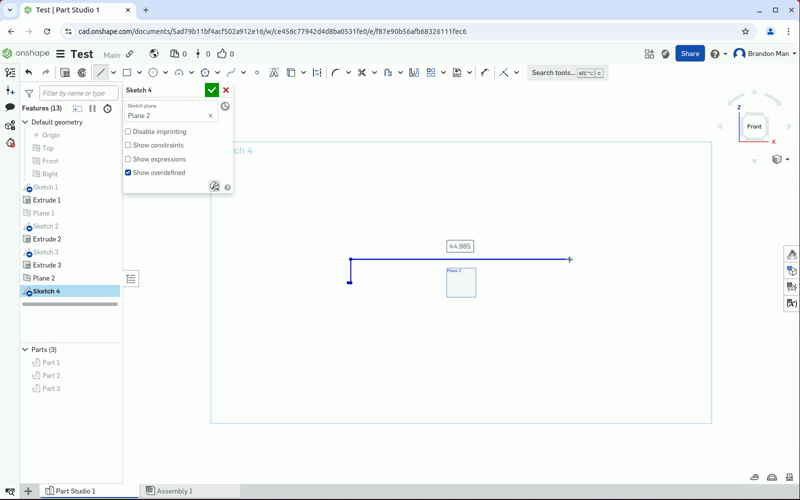
mouse_move(589, 259)
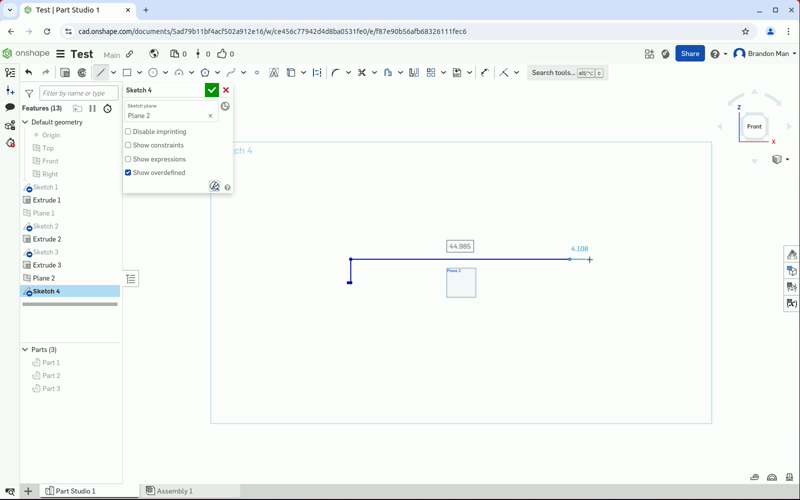
mouse_move(569, 282)
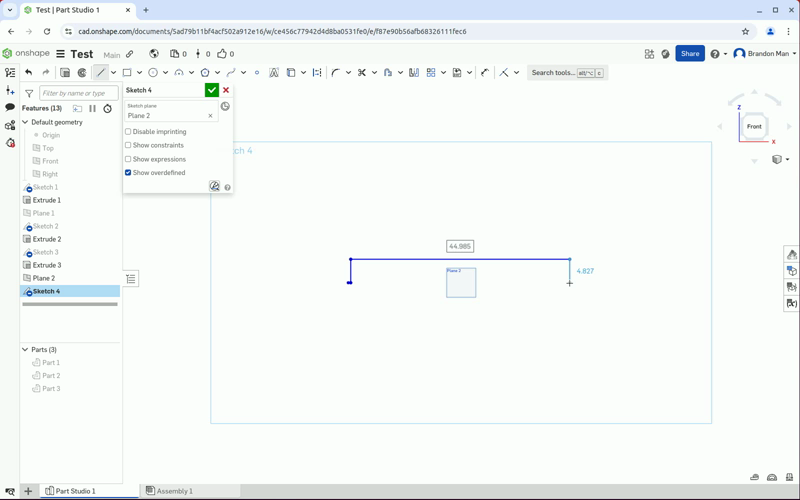
click(569, 282)
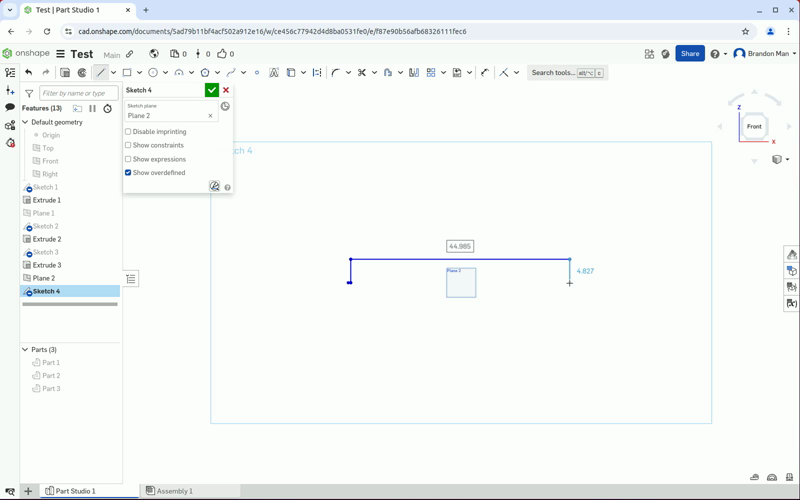
key_up(shift)
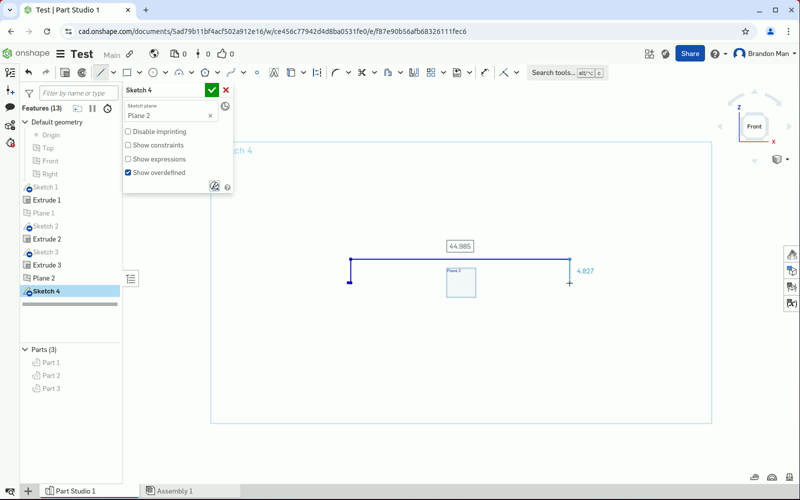
key_down(shift)
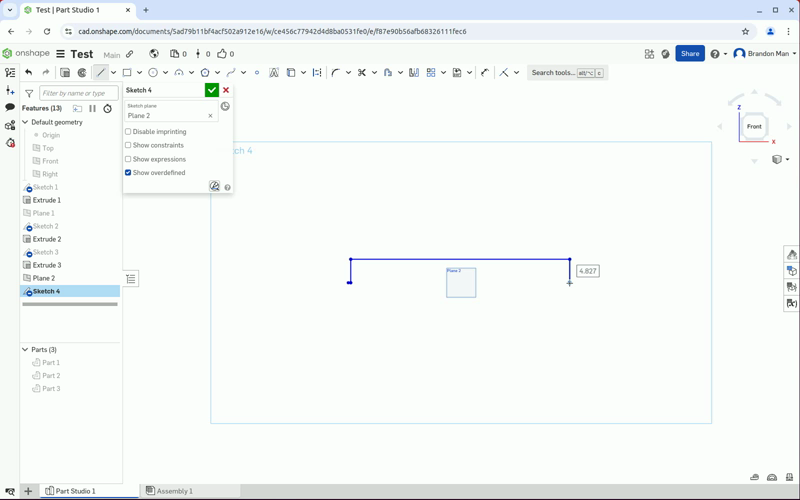
mouse_move(589, 282)
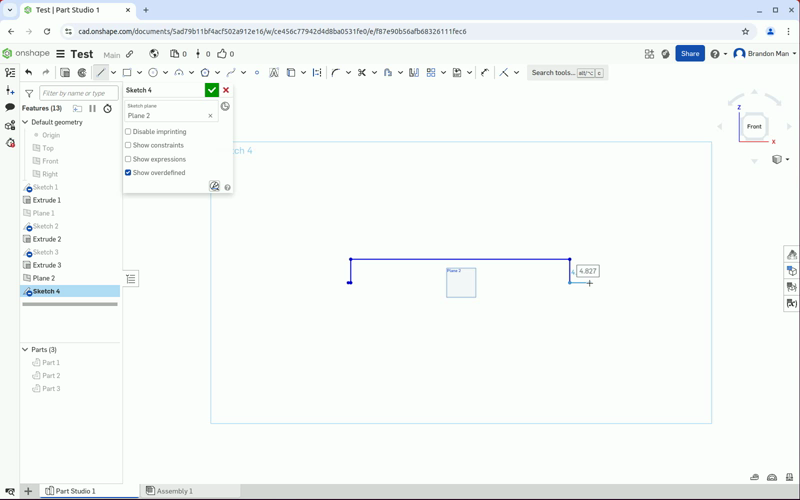
mouse_move(572, 282)
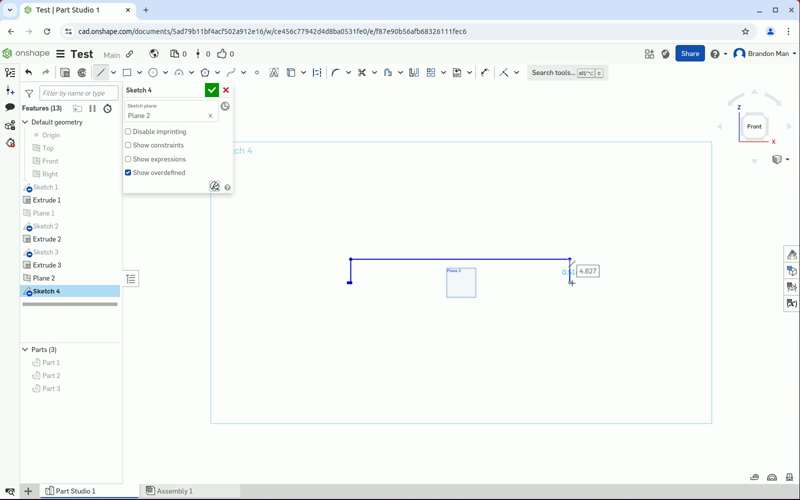
scroll(6)
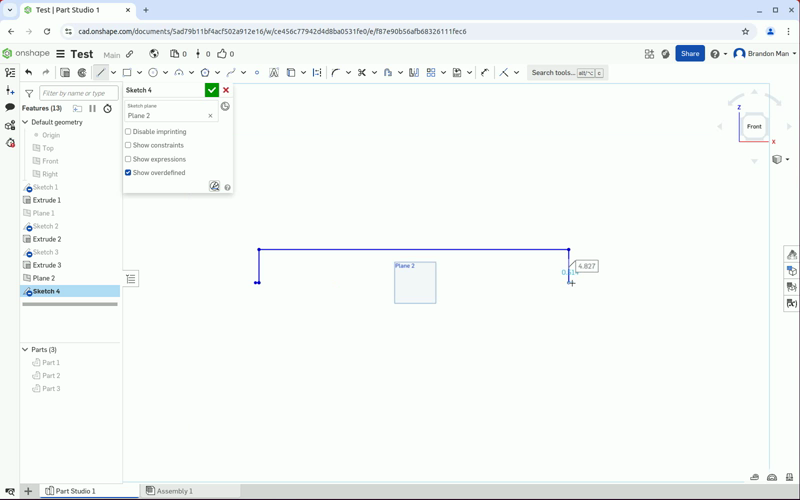
scroll(6)
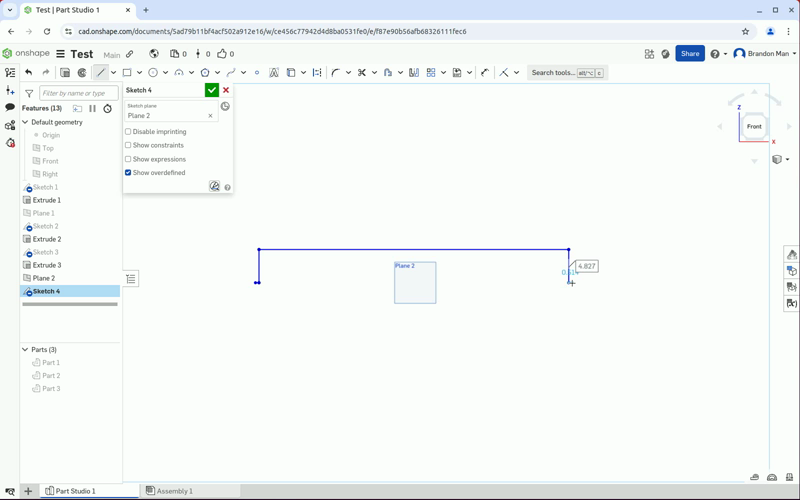
scroll(6)
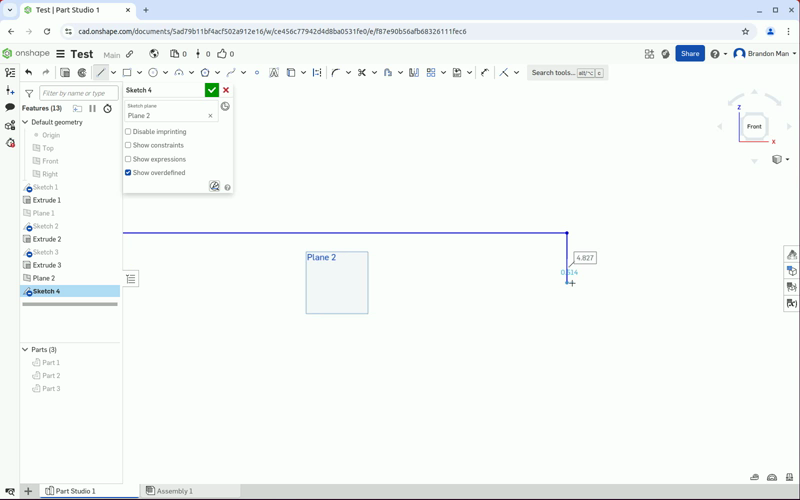
scroll(6)
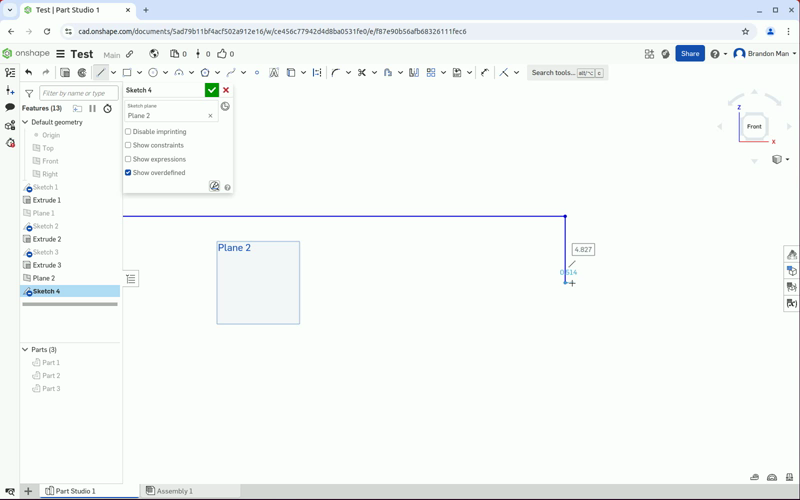
scroll(6)
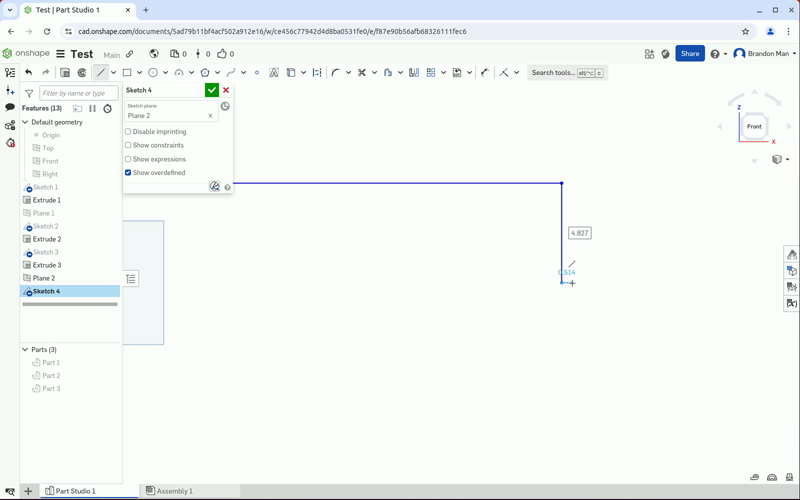
scroll(6)
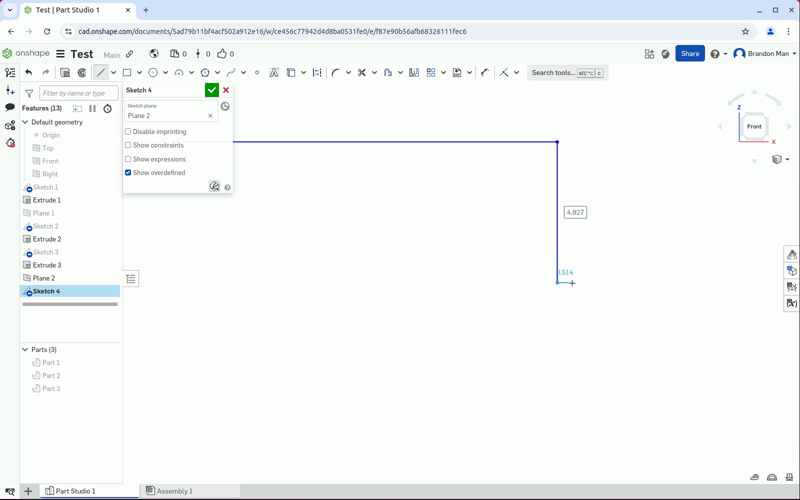
scroll(6)
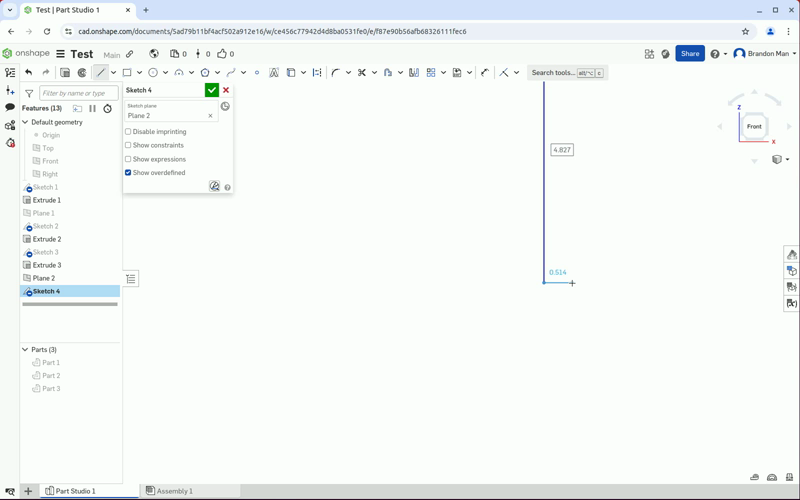
click(572, 282)
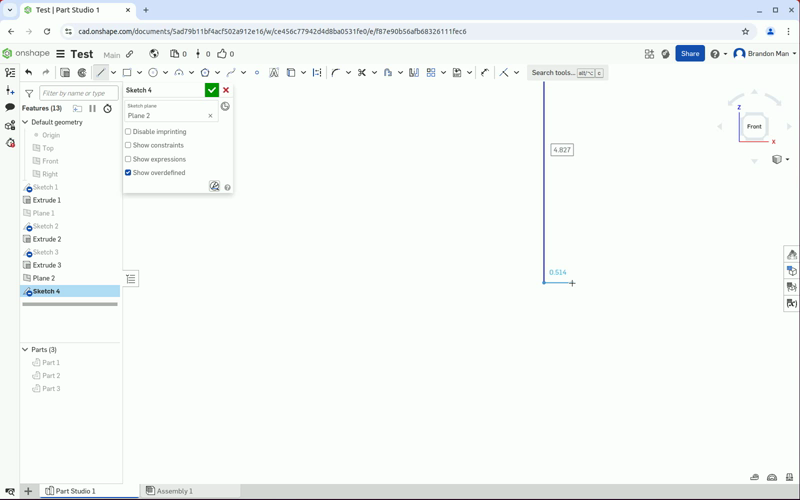
scroll(-6)
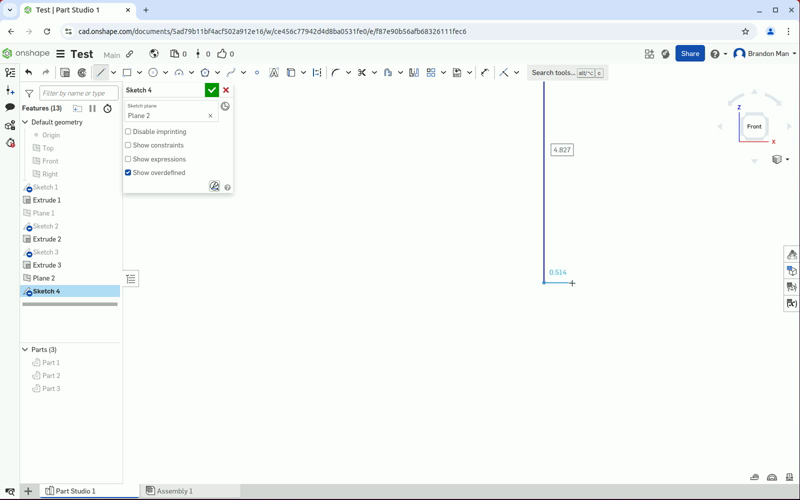
scroll(-6)
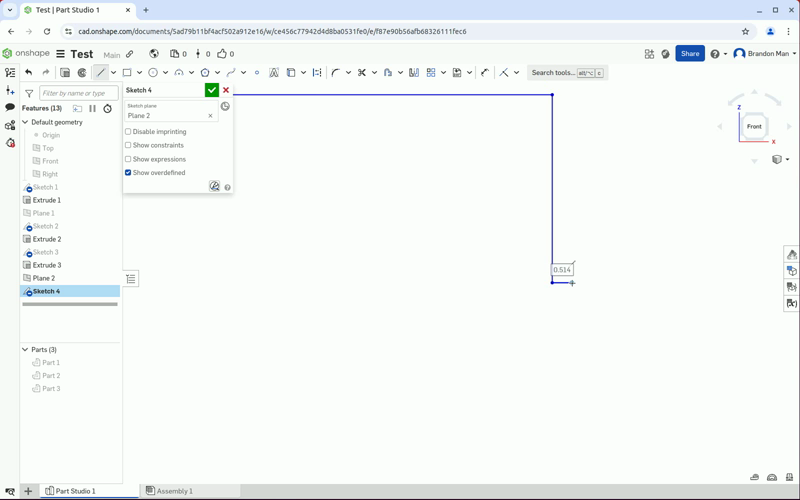
scroll(-6)
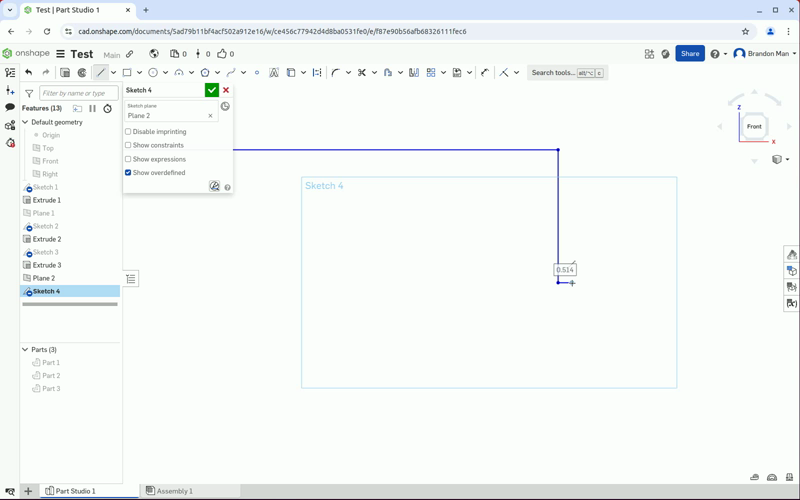
scroll(-6)
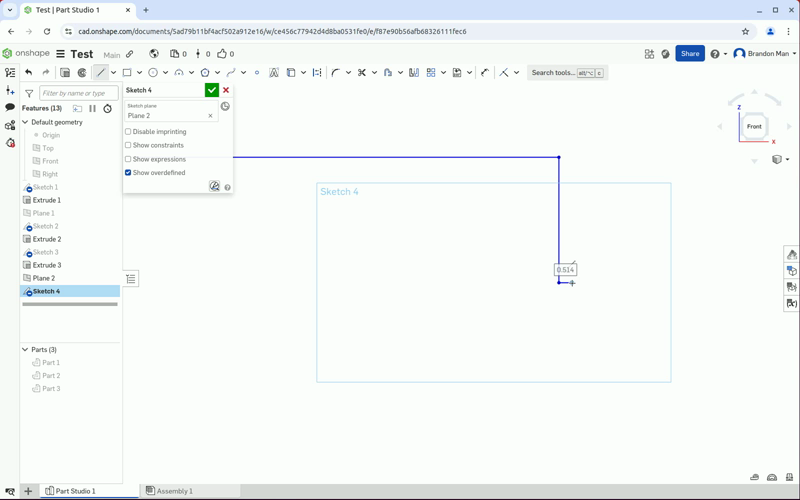
scroll(-6)
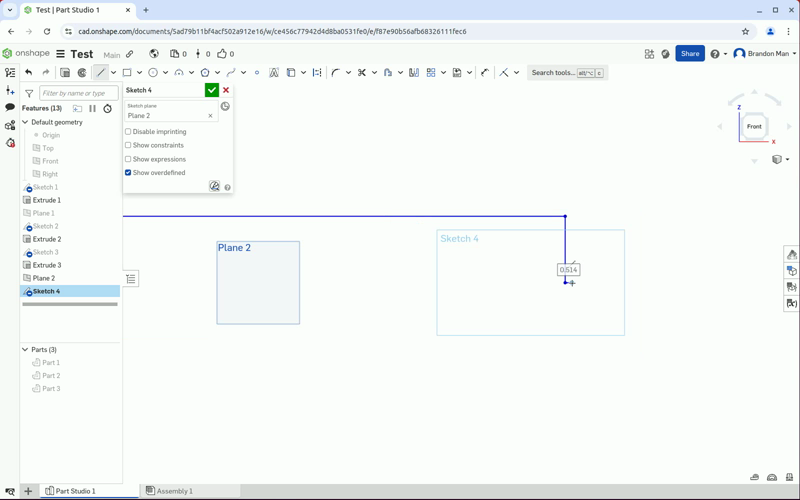
scroll(-6)
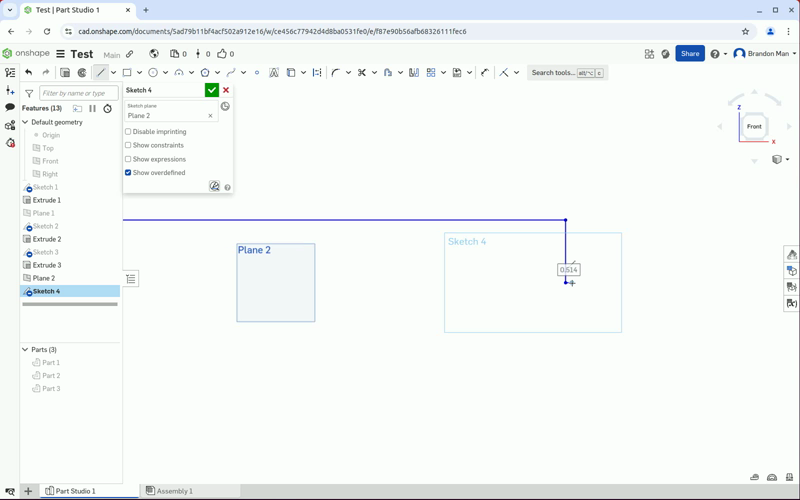
scroll(-6)
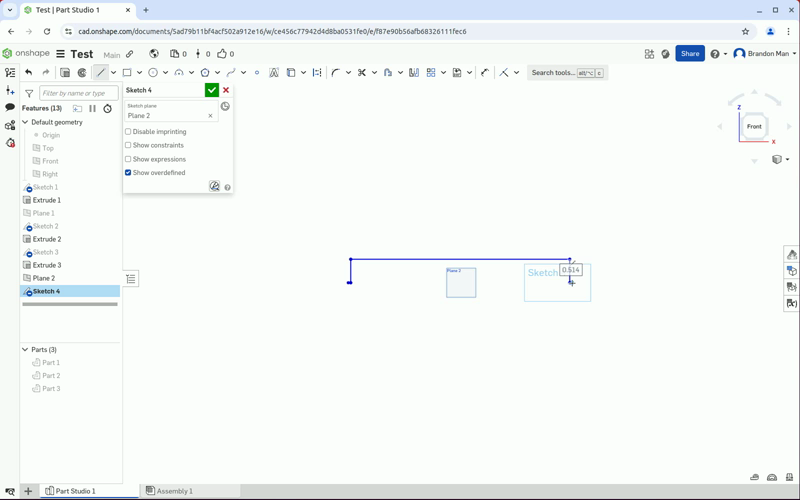
key_up(shift)
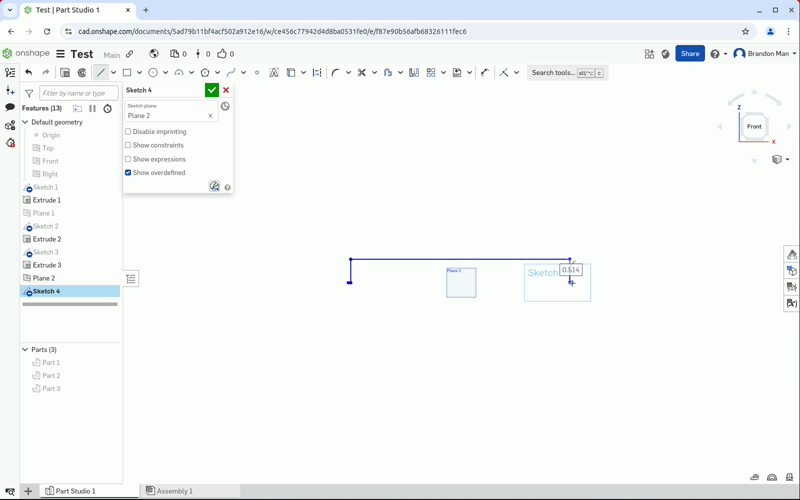
key_down(shift)
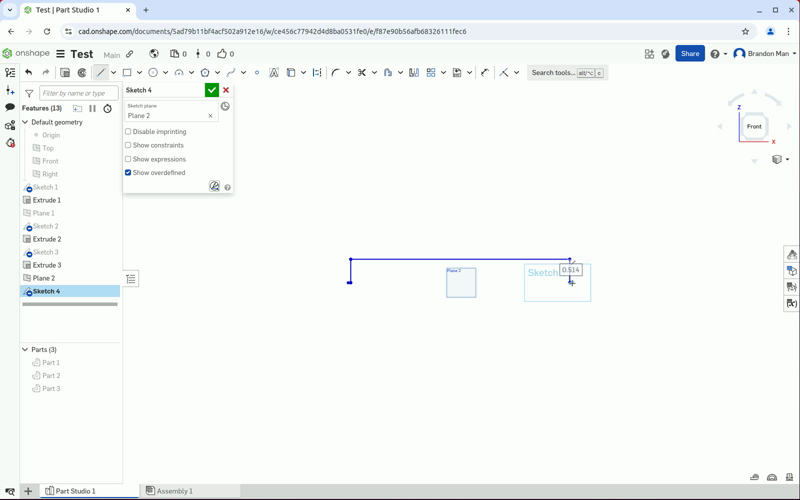
mouse_move(589, 282)
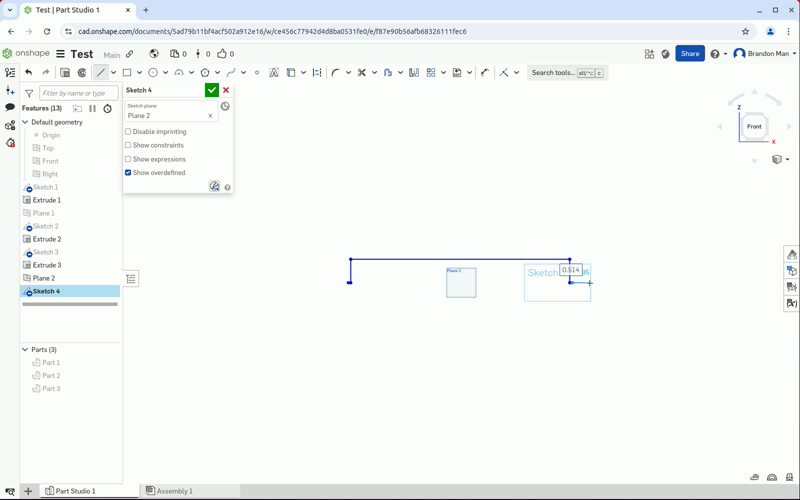
mouse_move(572, 257)
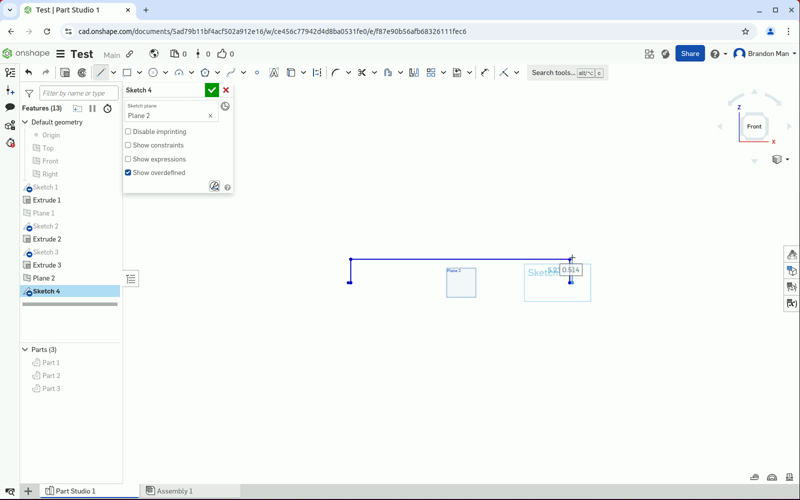
scroll(6)
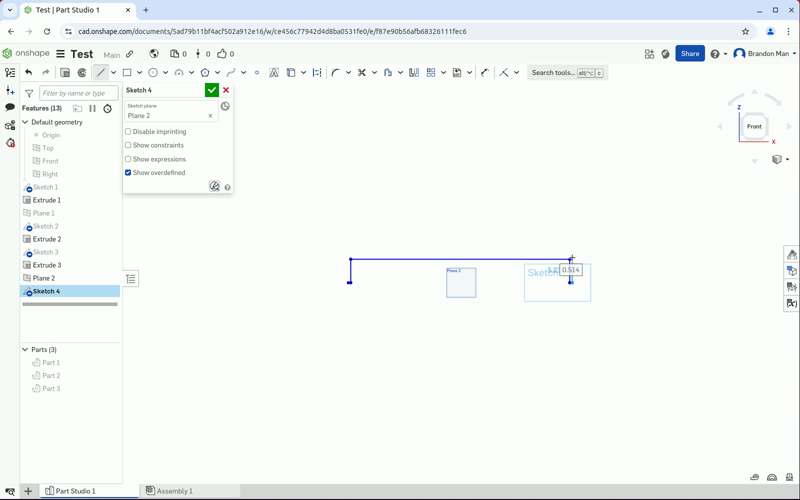
scroll(6)
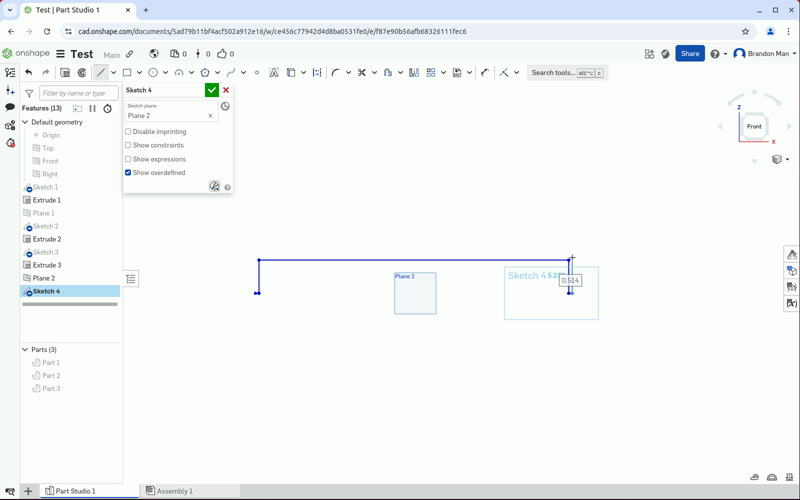
scroll(6)
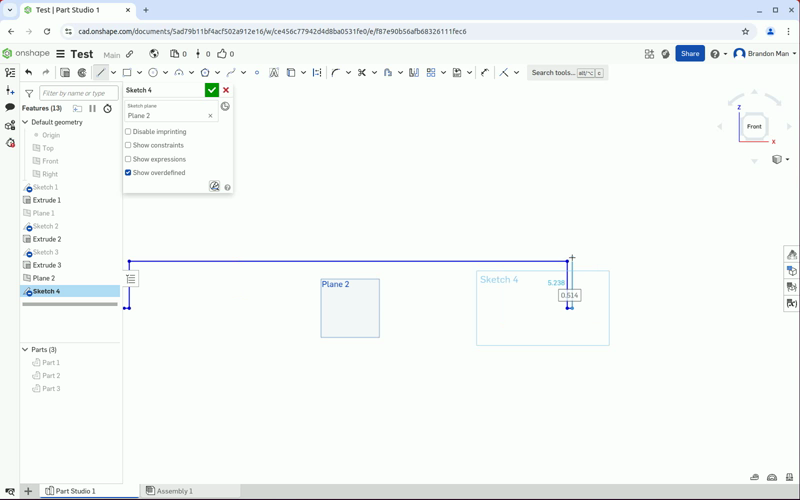
scroll(6)
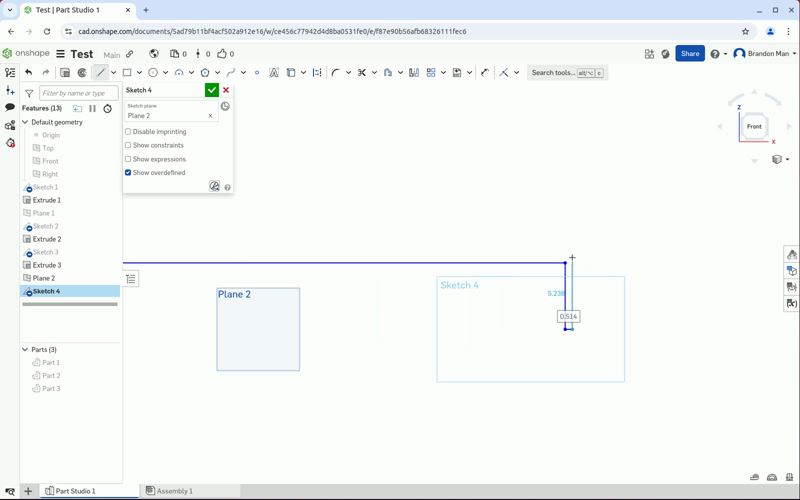
scroll(6)
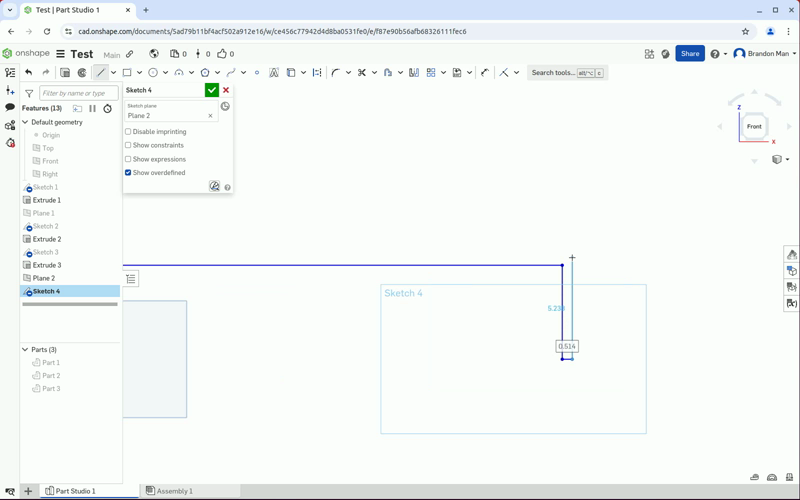
scroll(6)
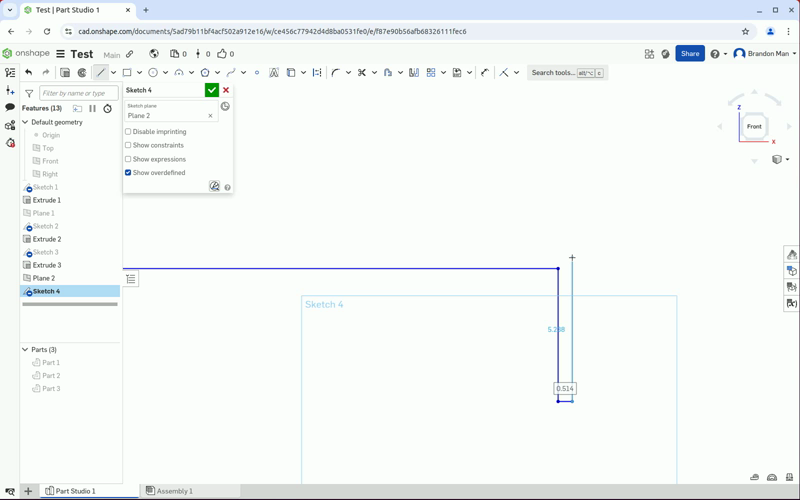
scroll(6)
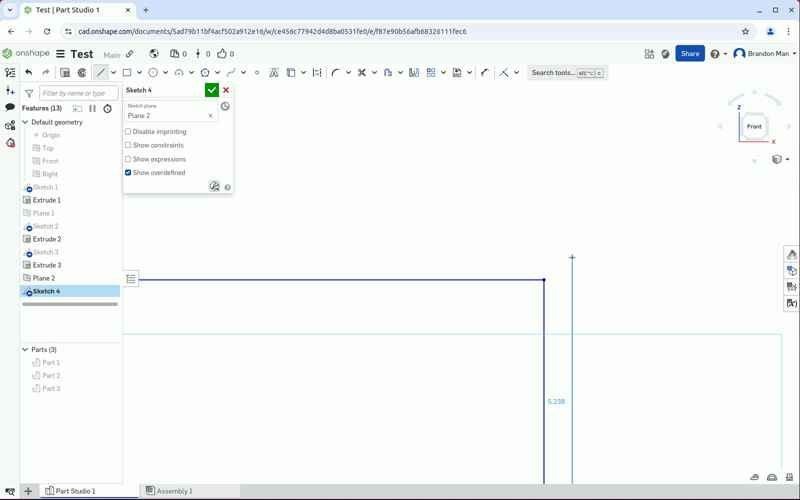
click(572, 257)
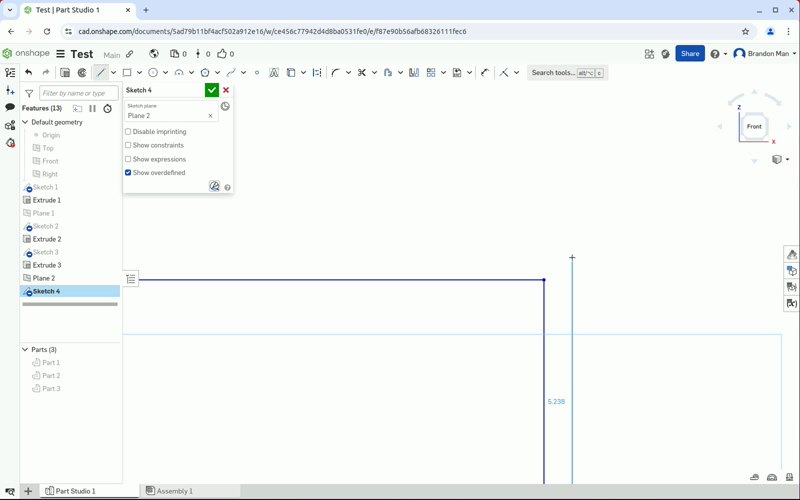
scroll(-6)
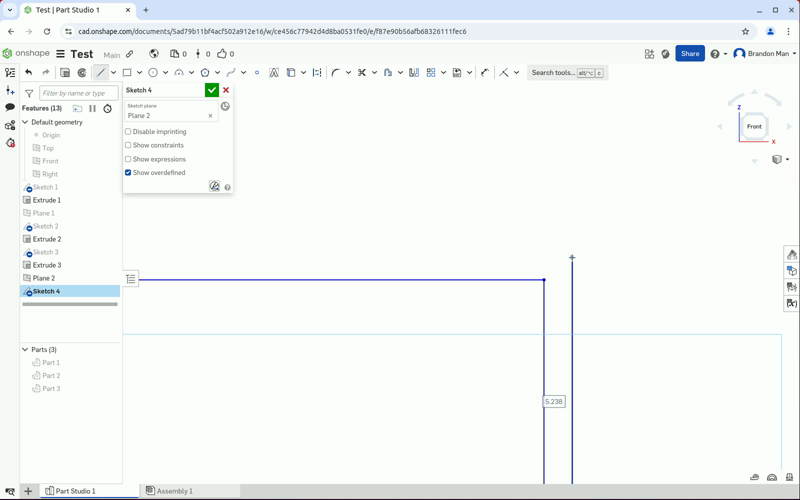
scroll(-6)
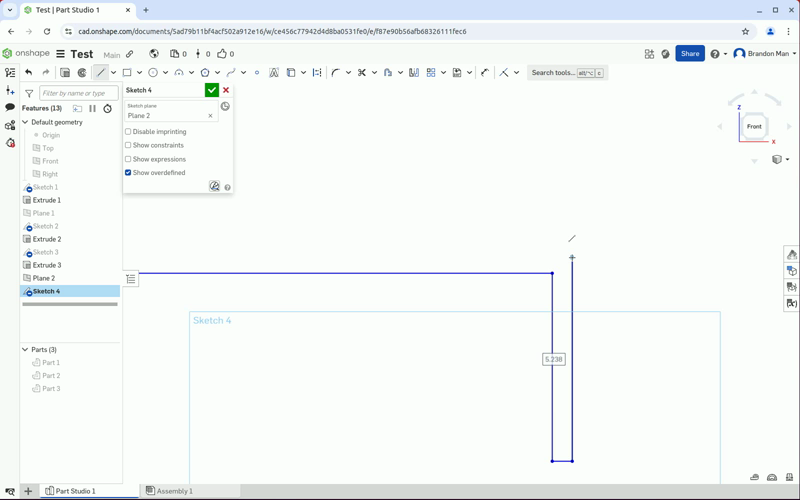
scroll(-6)
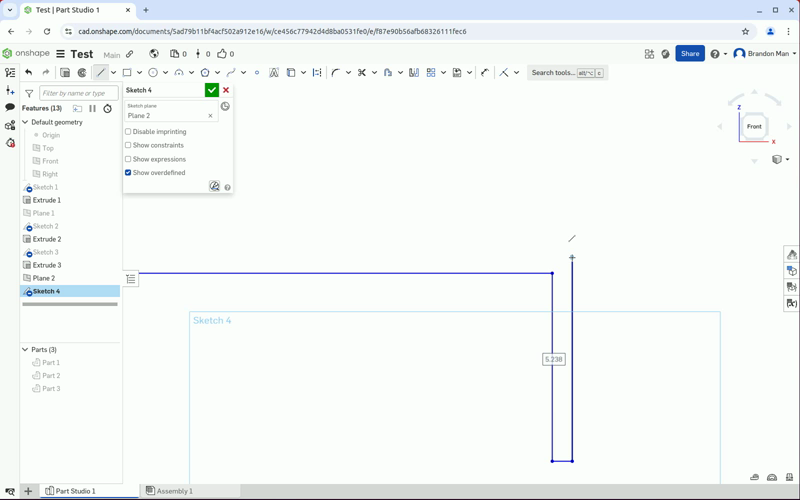
scroll(-6)
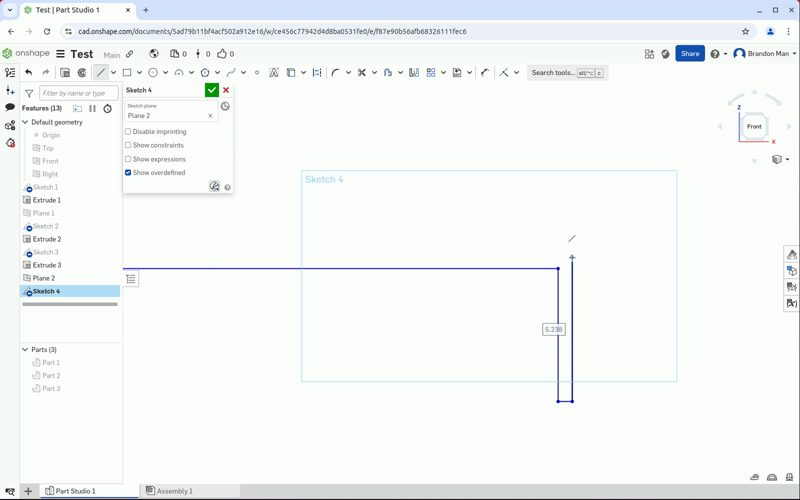
scroll(-6)
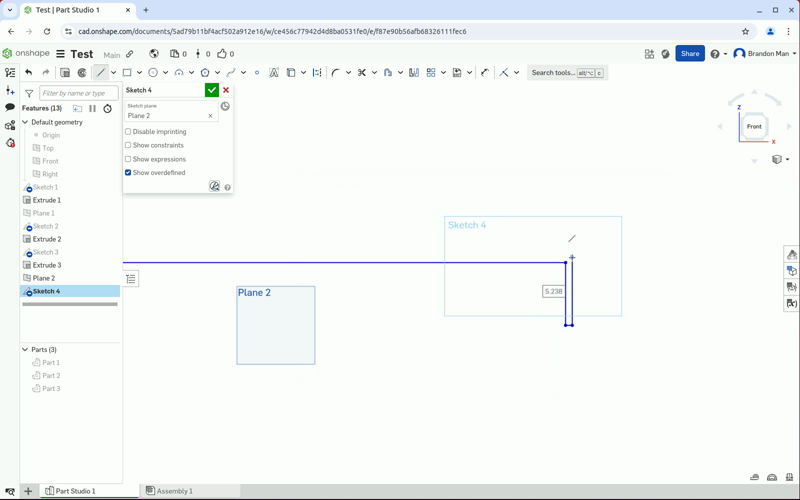
scroll(-6)
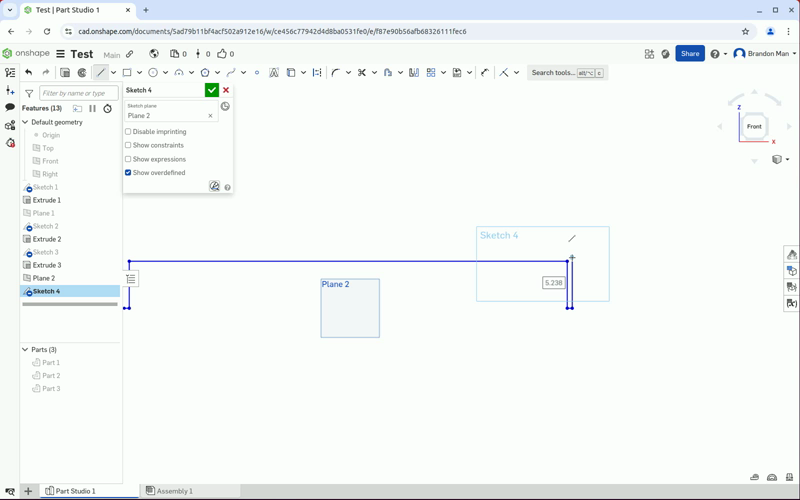
scroll(-6)
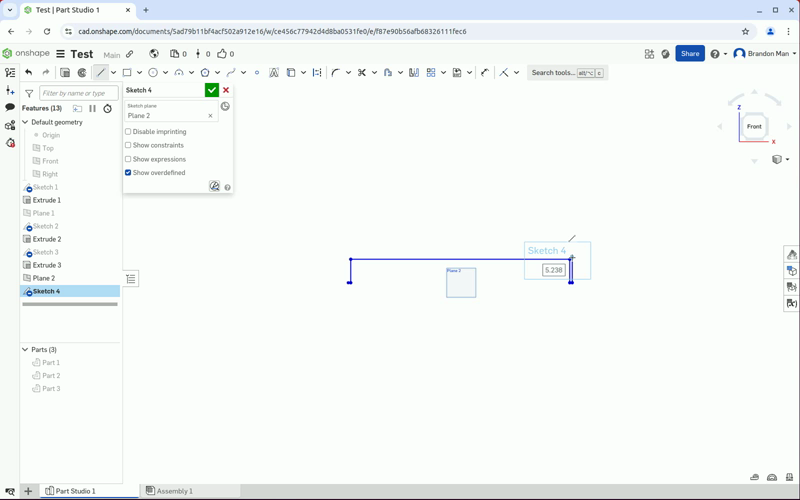
key_up(shift)
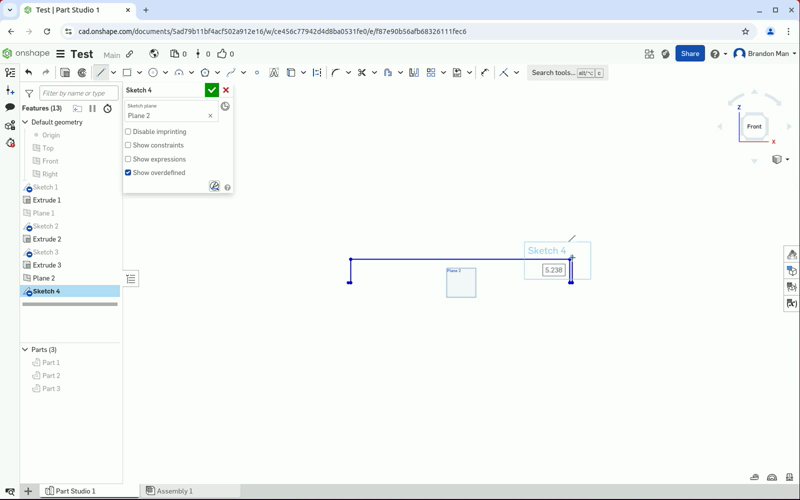
key_down(shift)
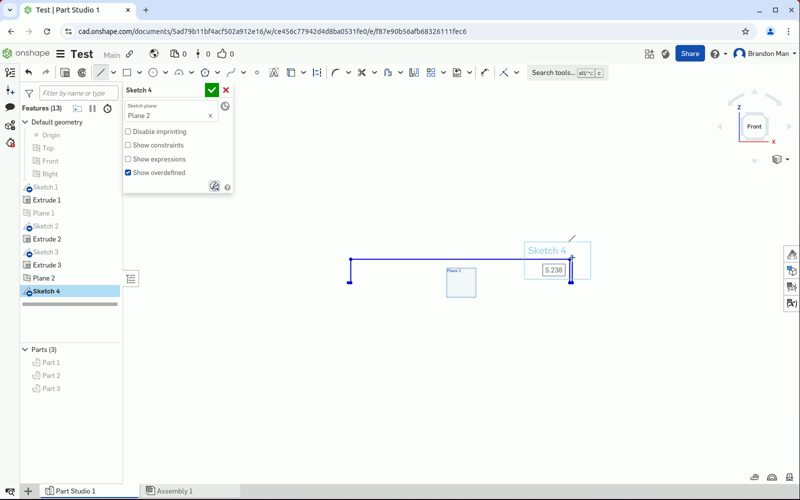
mouse_move(348, 257)
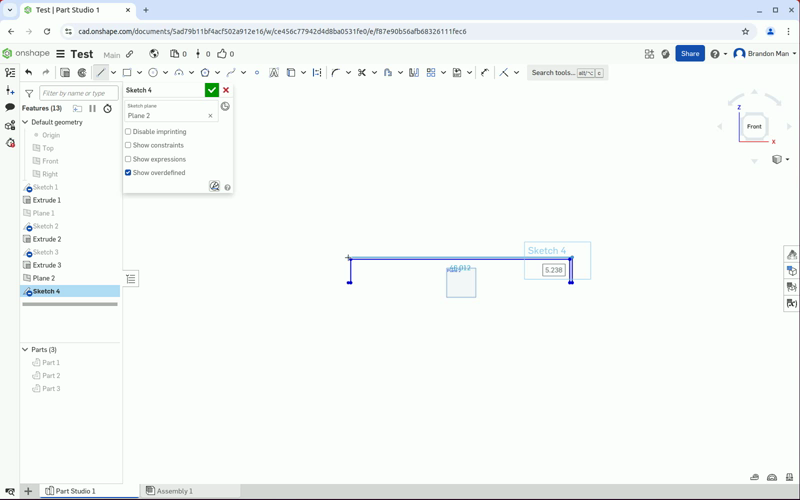
scroll(6)
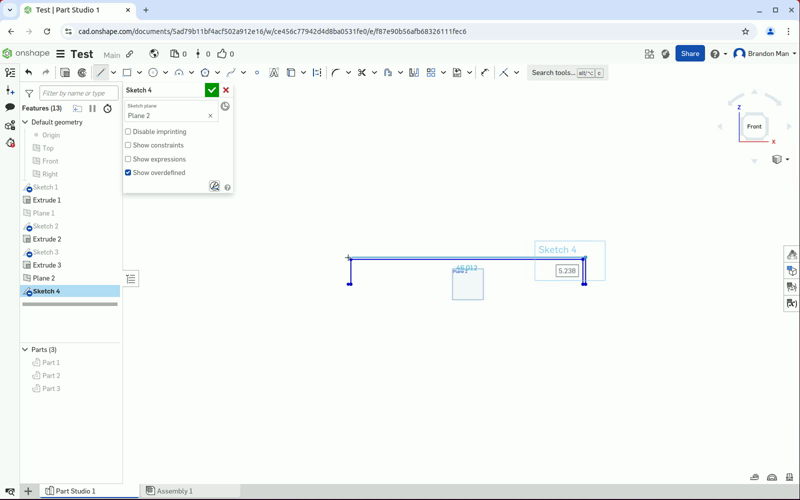
scroll(6)
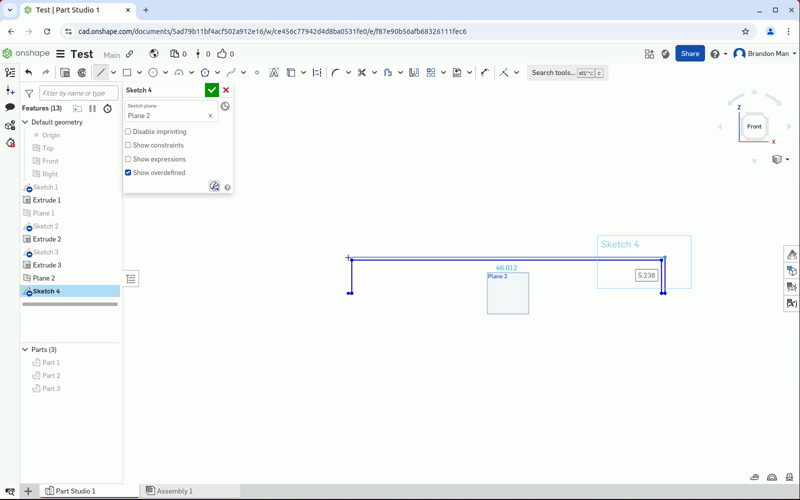
scroll(6)
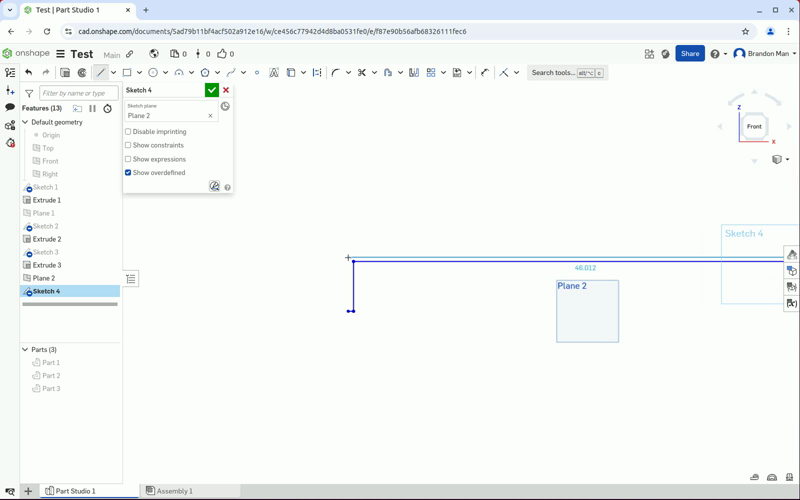
scroll(6)
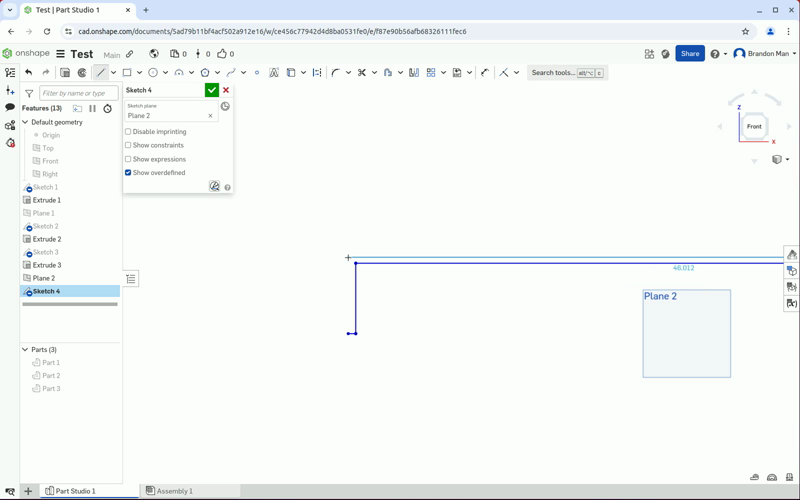
scroll(6)
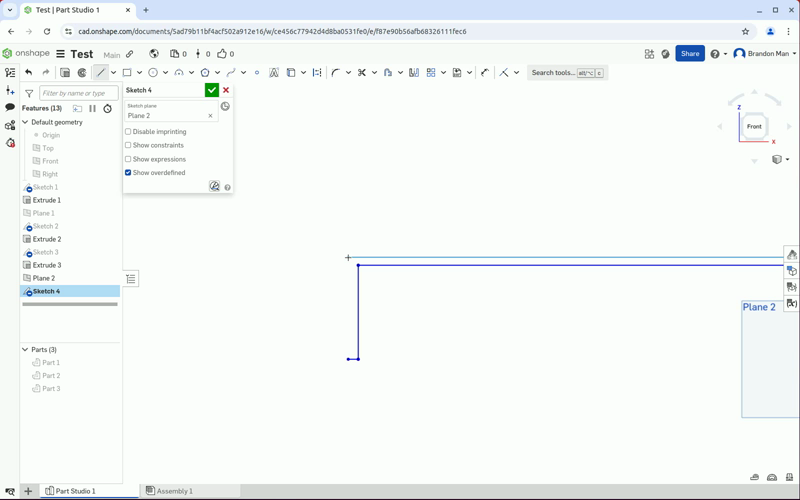
scroll(6)
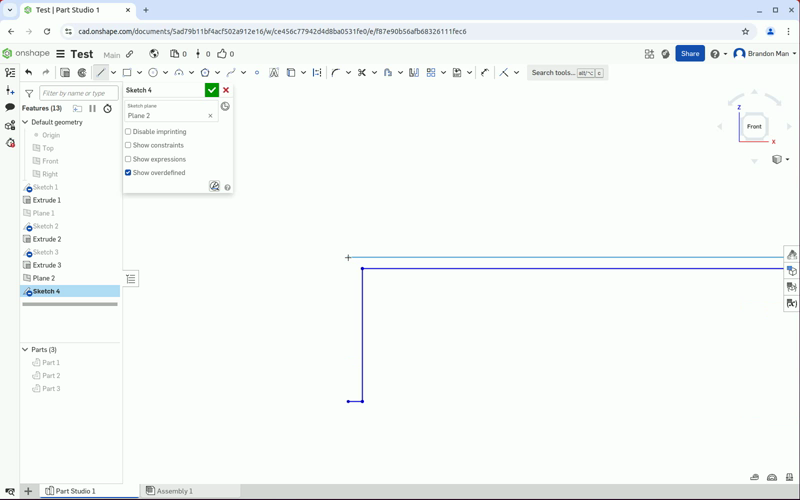
scroll(6)
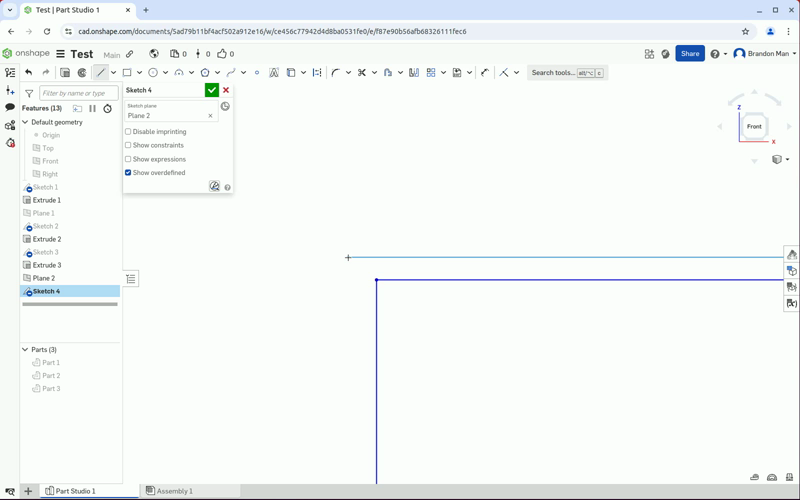
click(348, 257)
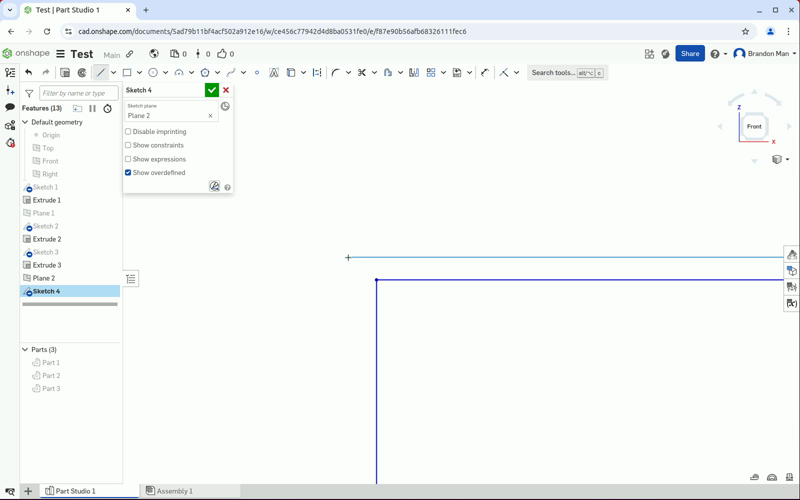
scroll(-6)
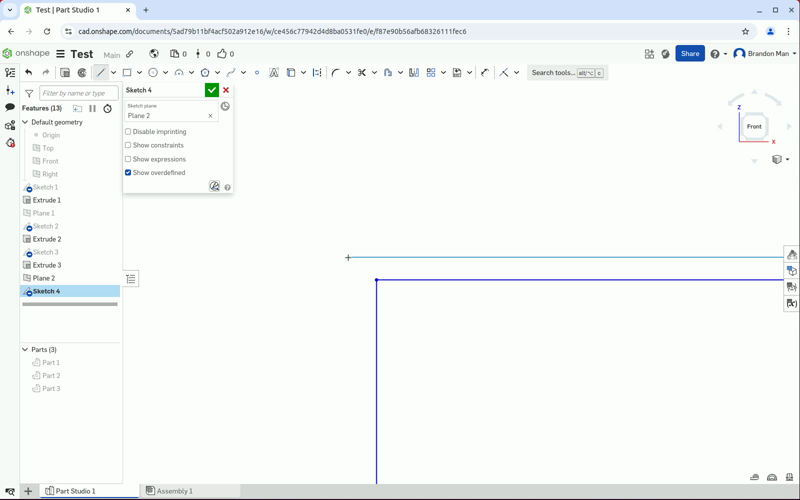
scroll(-6)
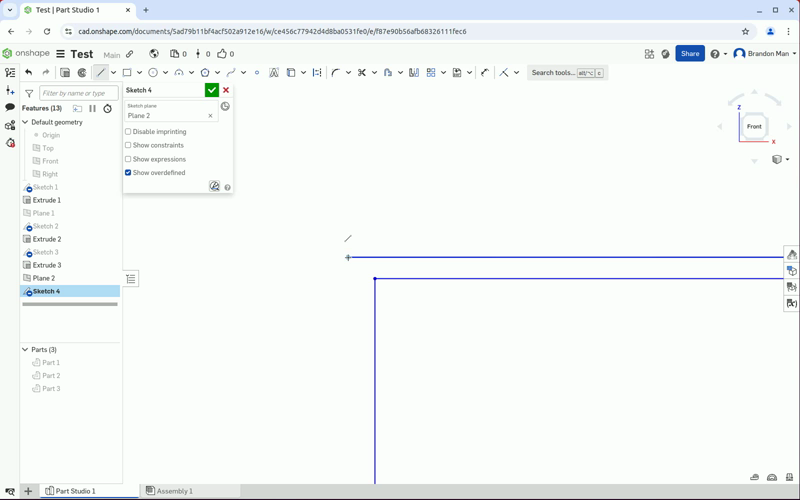
scroll(-6)
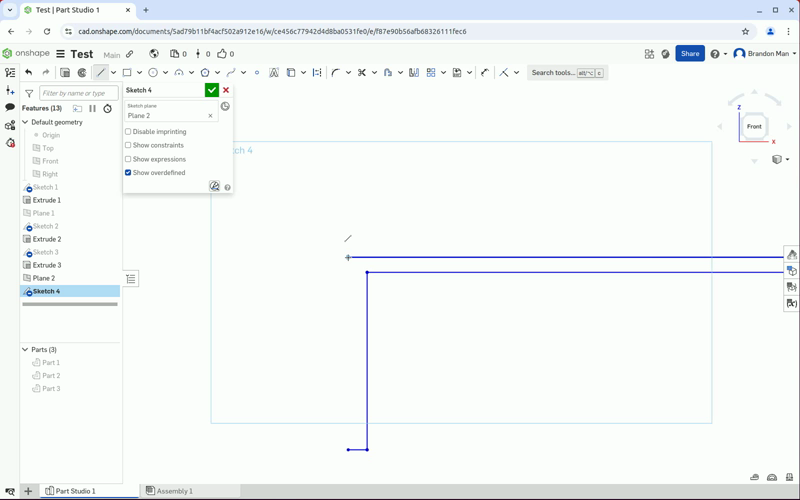
scroll(-6)
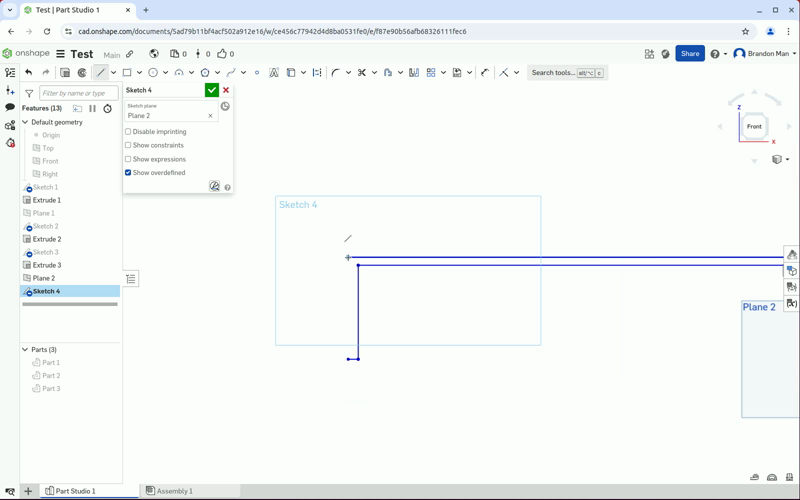
scroll(-6)
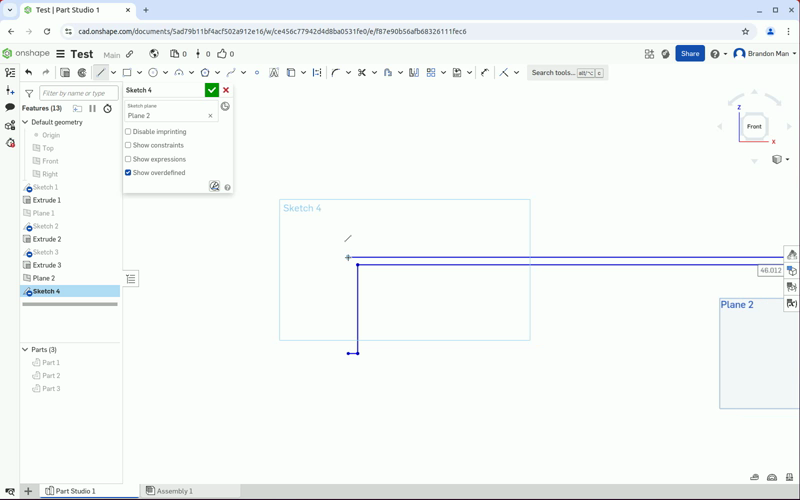
scroll(-6)
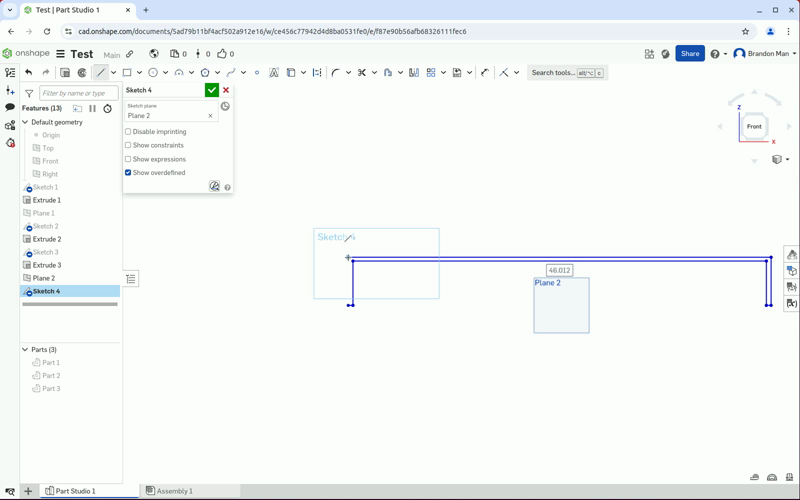
scroll(-6)
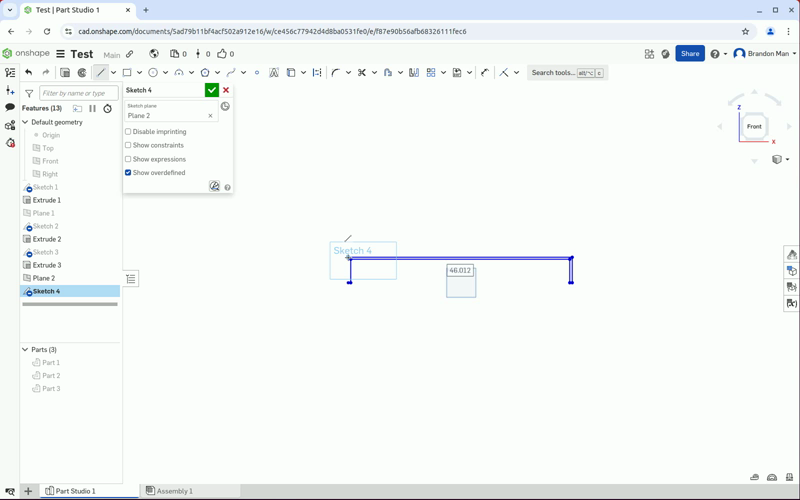
key_up(shift)
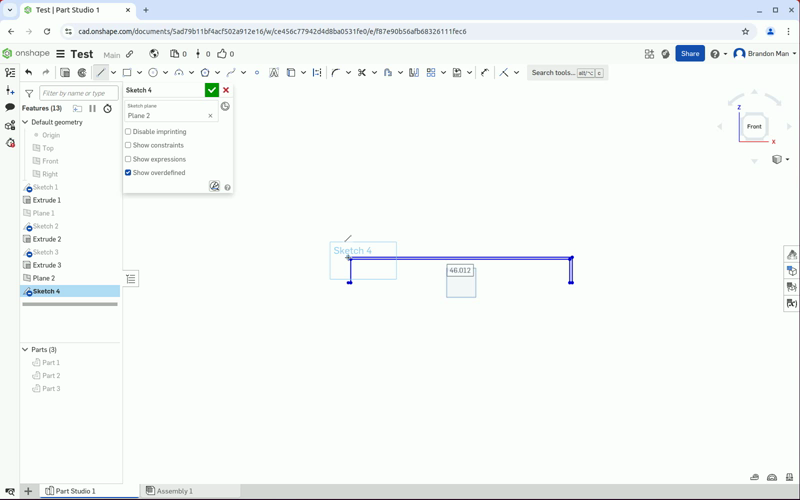
mouse_move(378, 257)
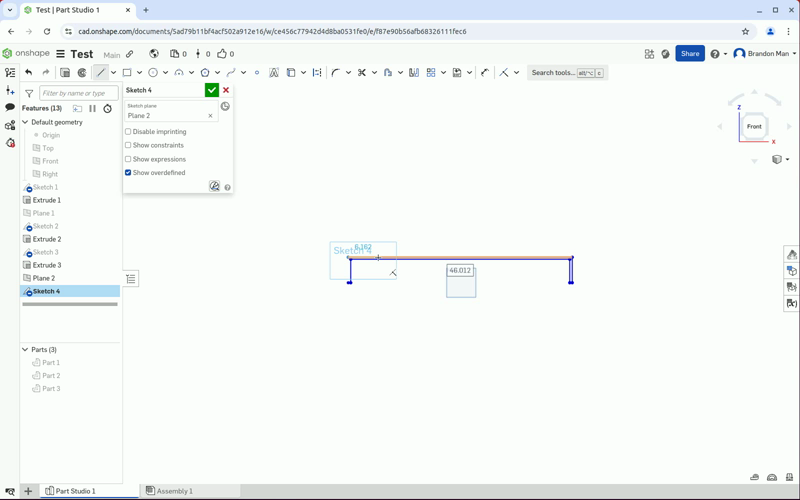
key_down(shift)
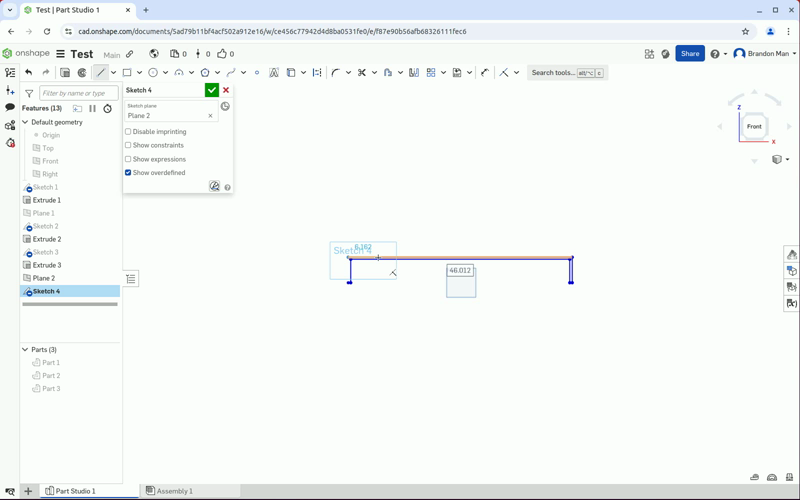
mouse_move(348, 282)
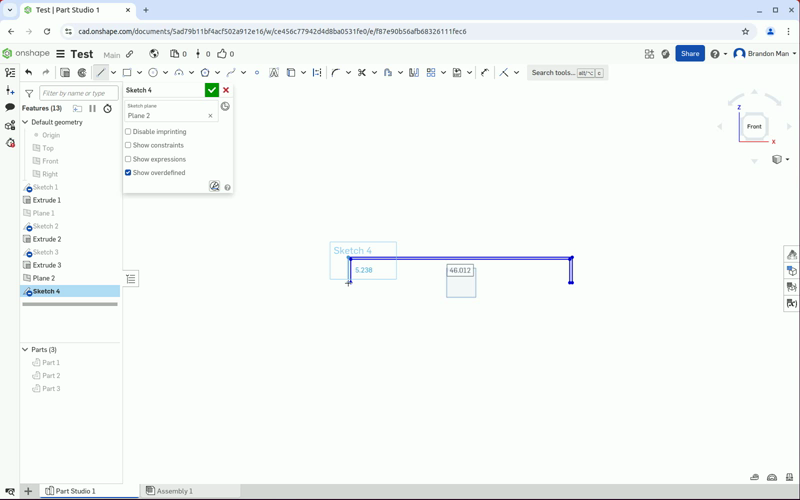
scroll(6)
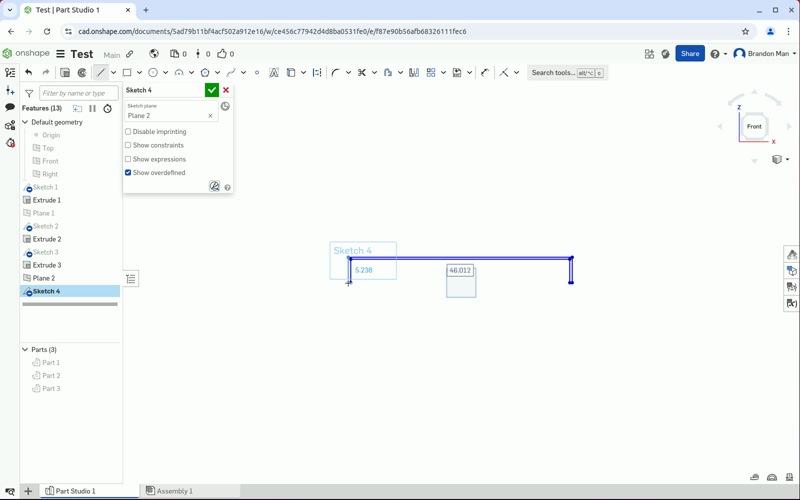
scroll(6)
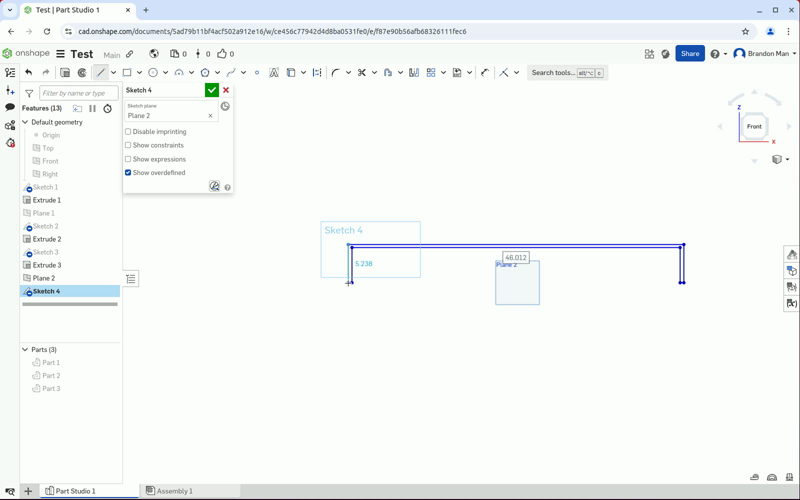
scroll(6)
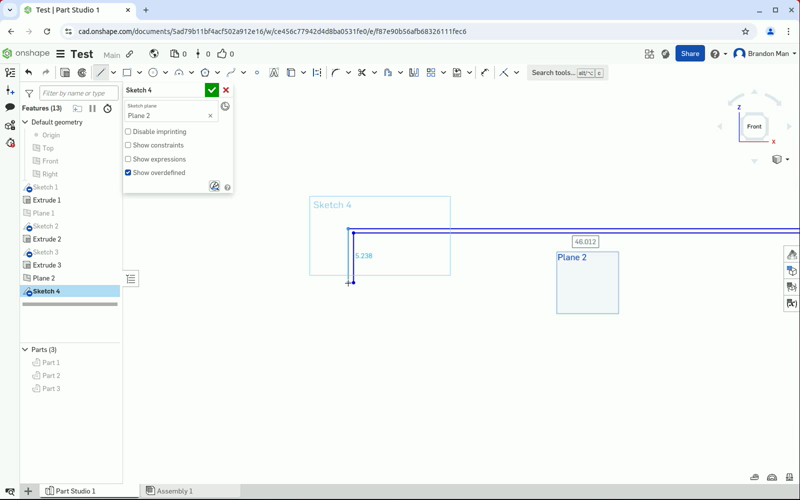
scroll(6)
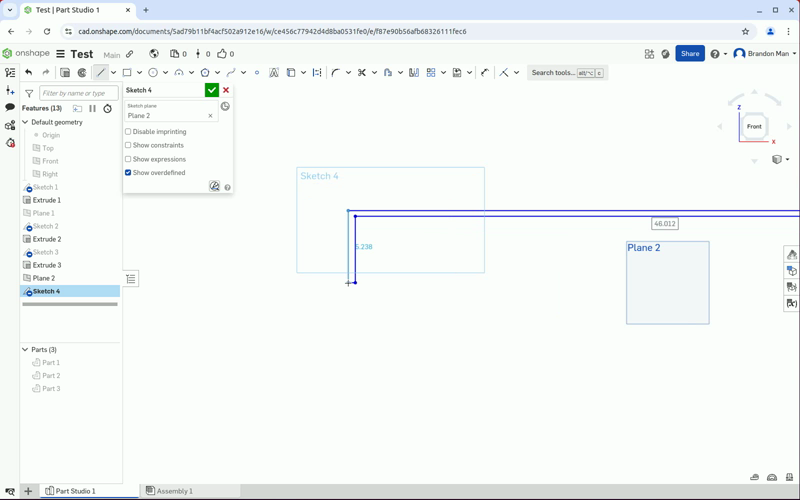
scroll(6)
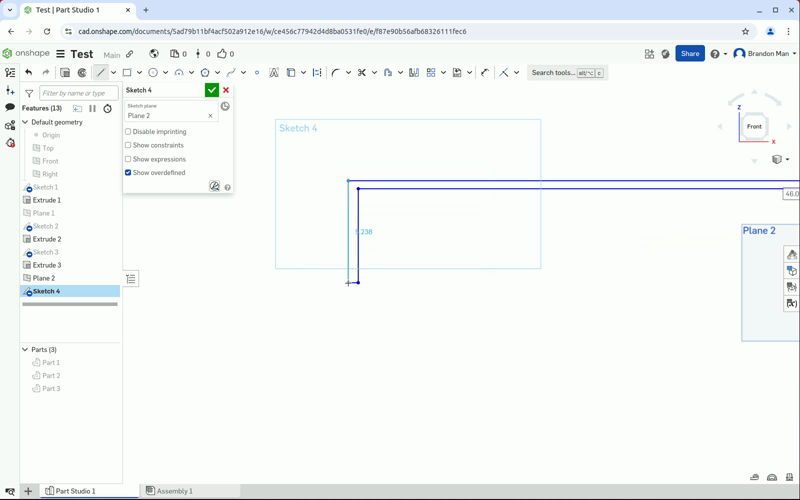
scroll(6)
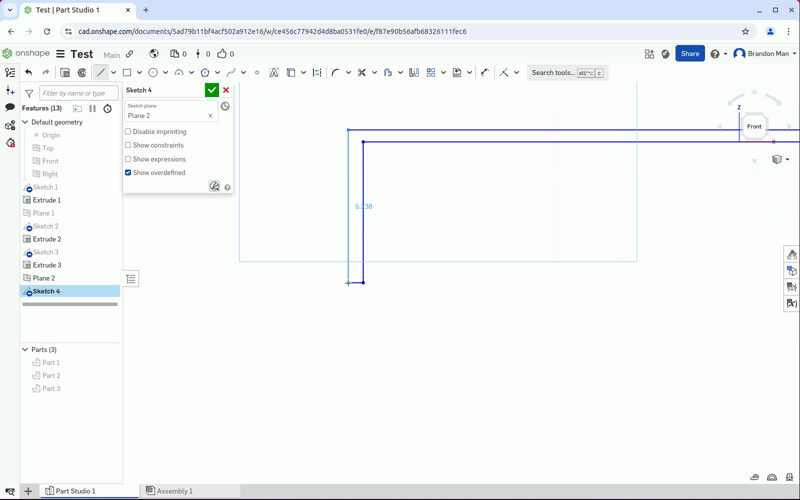
scroll(6)
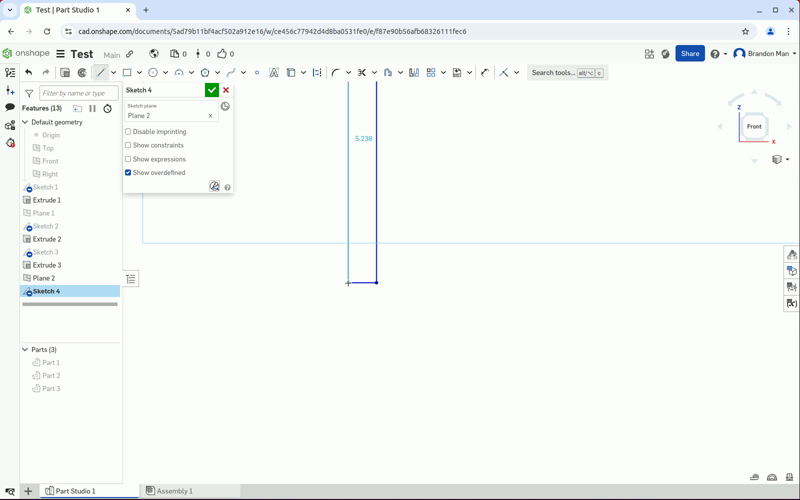
key_up(shift)
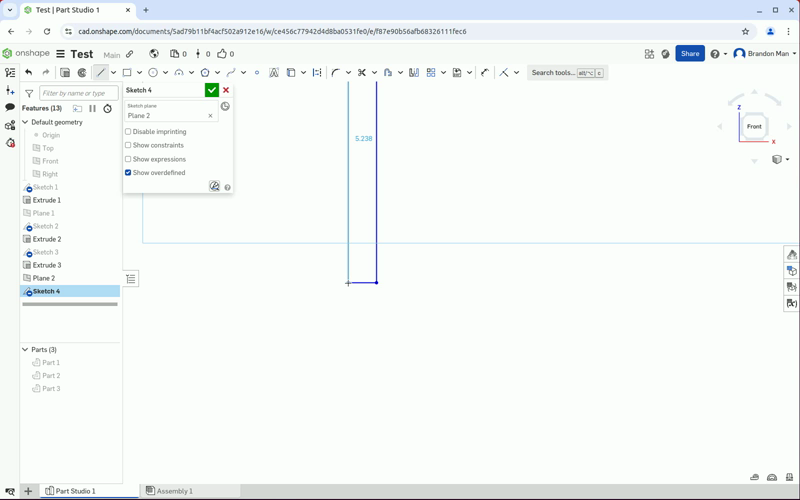
click(348, 282)
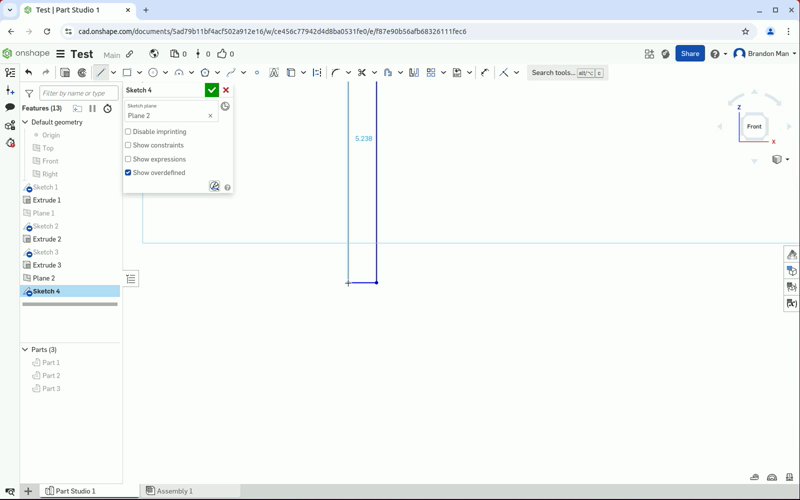
scroll(-6)
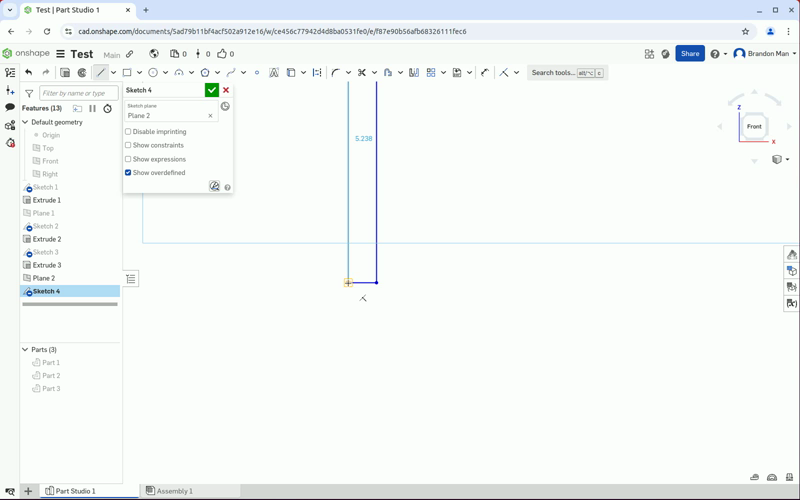
scroll(-6)
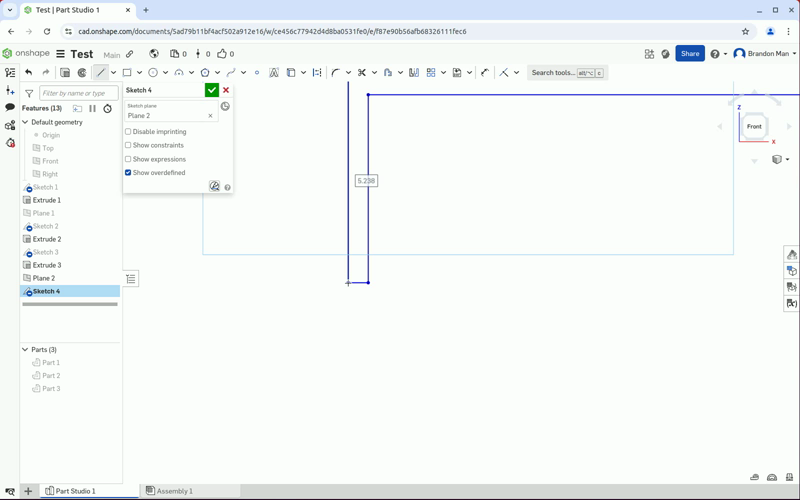
scroll(-6)
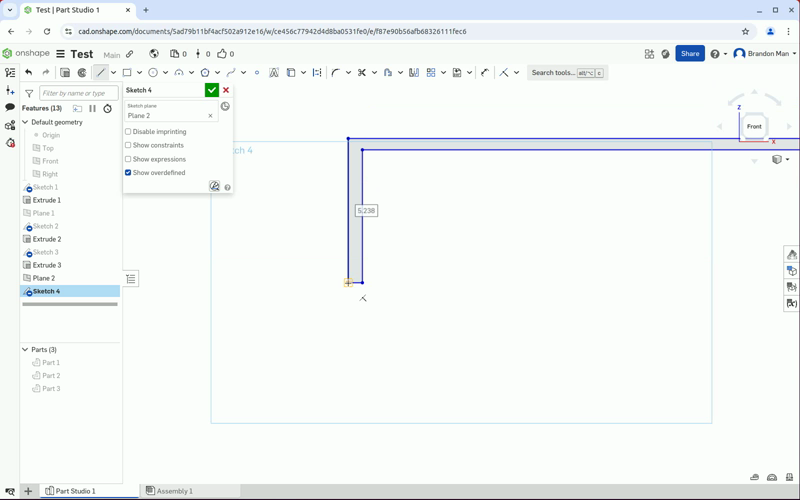
scroll(-6)
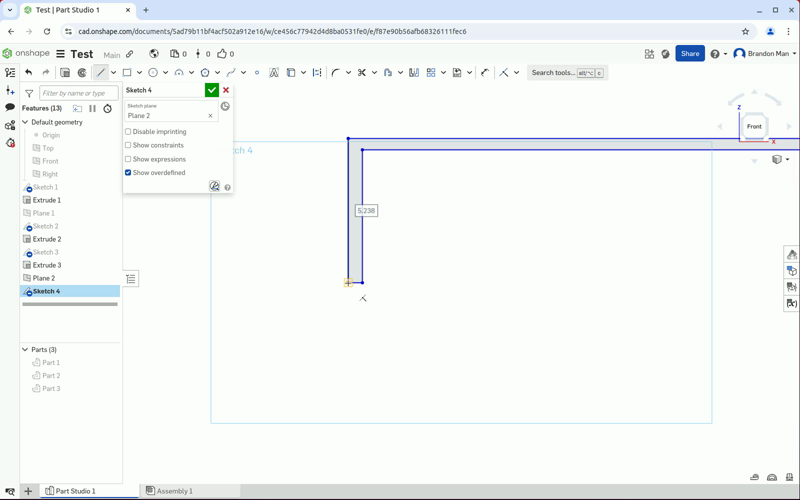
scroll(-6)
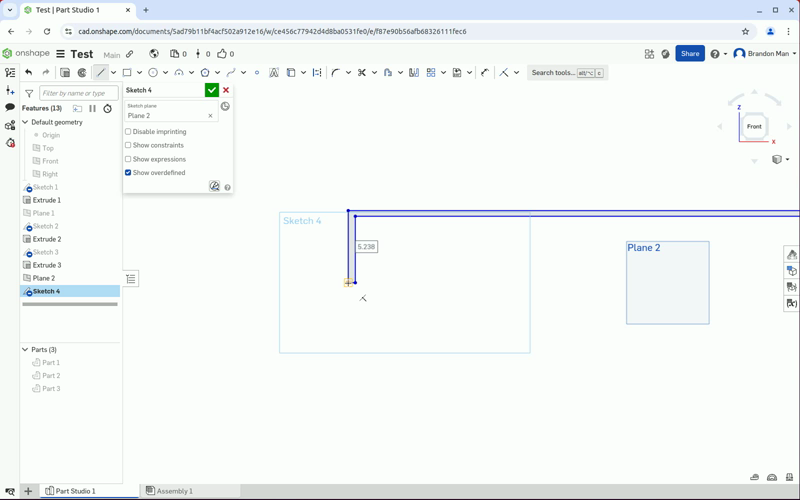
scroll(-6)
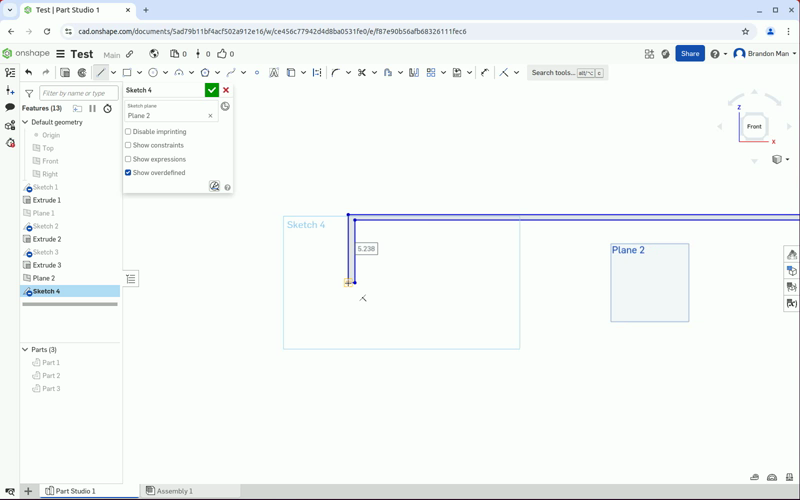
scroll(-6)
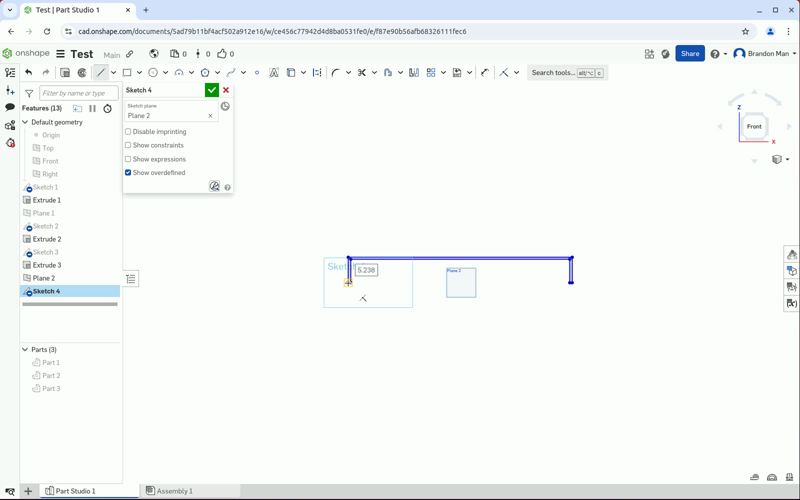
key(esc)
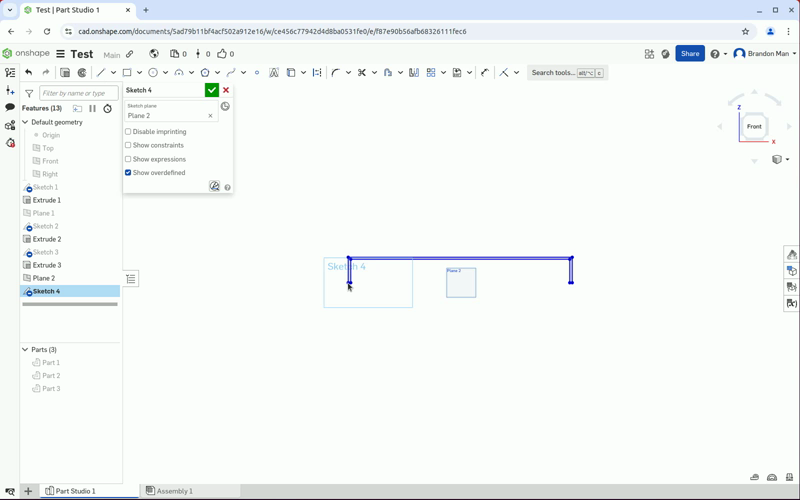
mouse_move(570, 268)
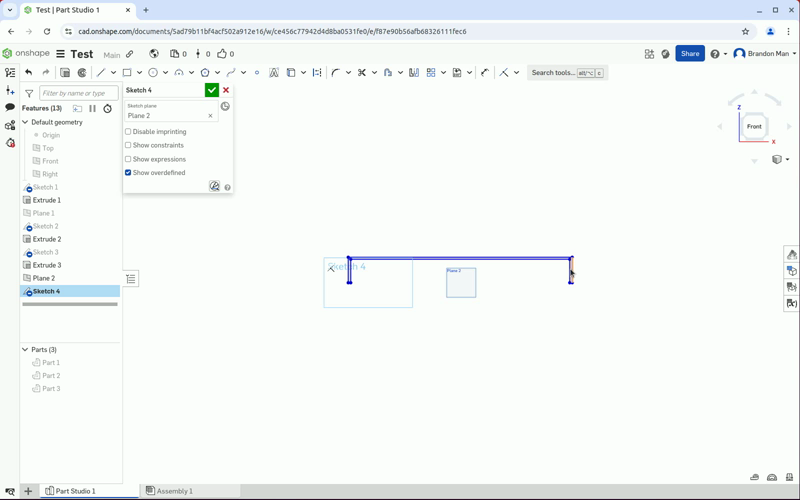
scroll(6)
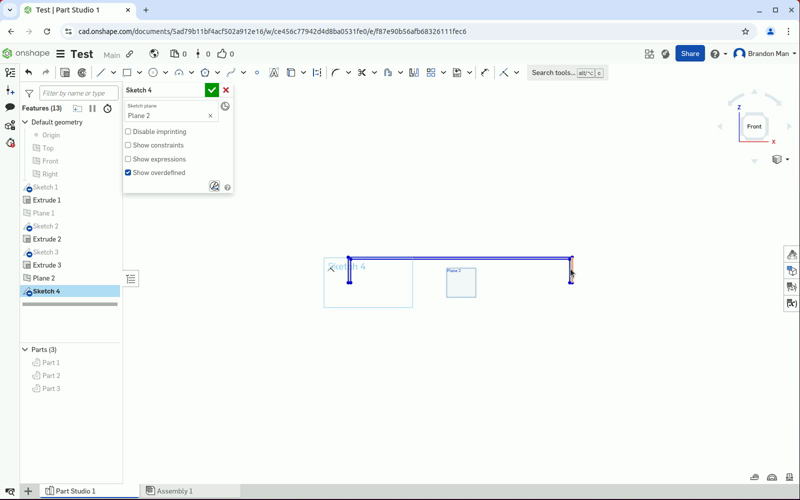
scroll(6)
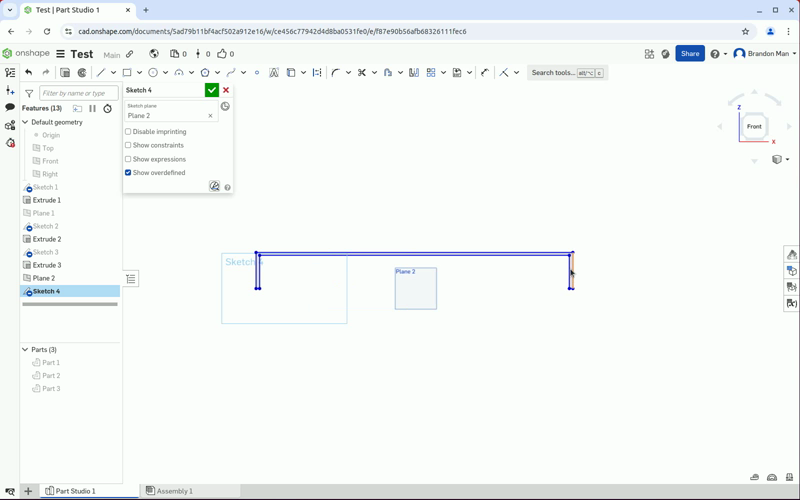
scroll(6)
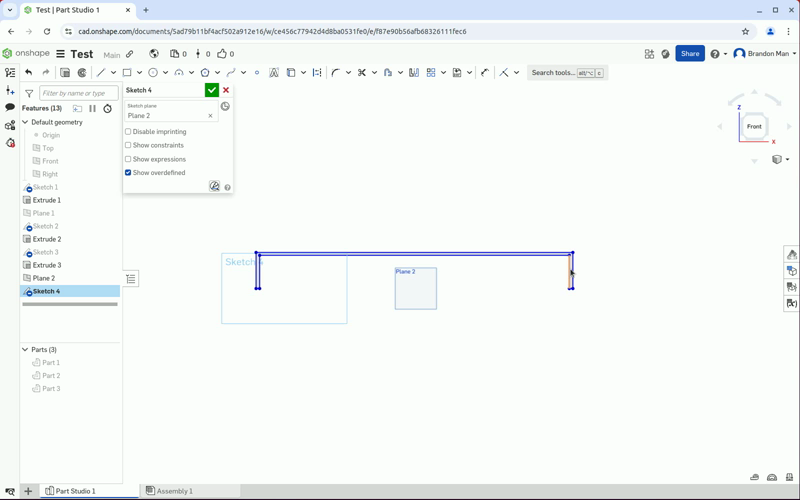
scroll(6)
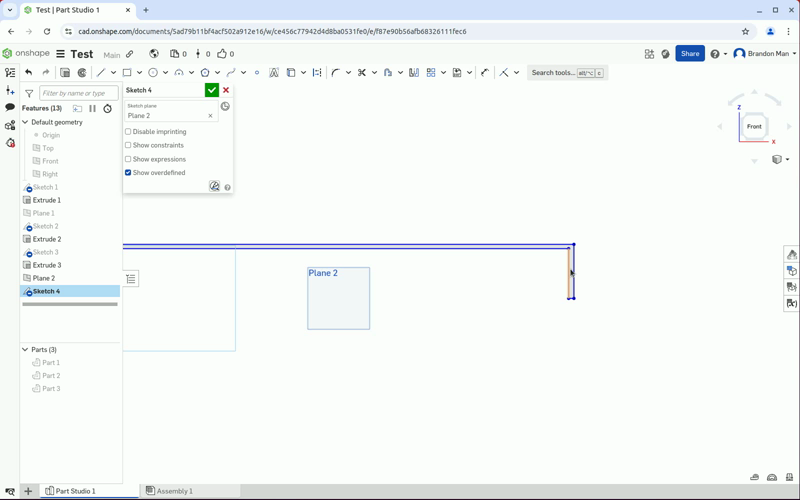
scroll(6)
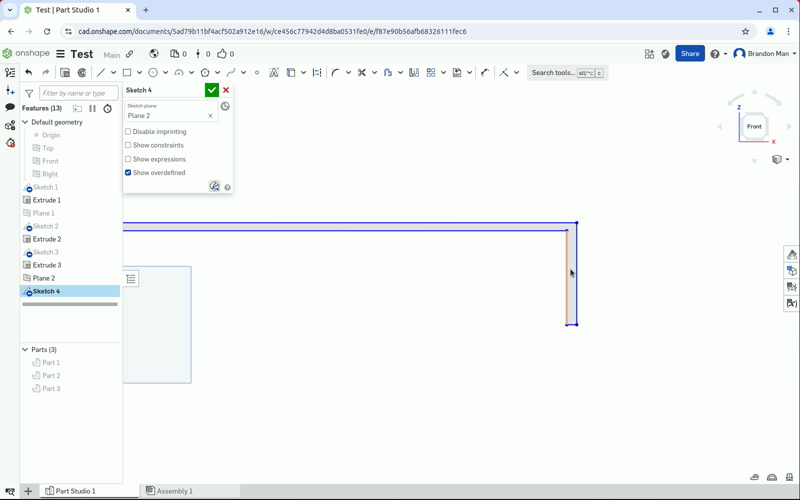
scroll(6)
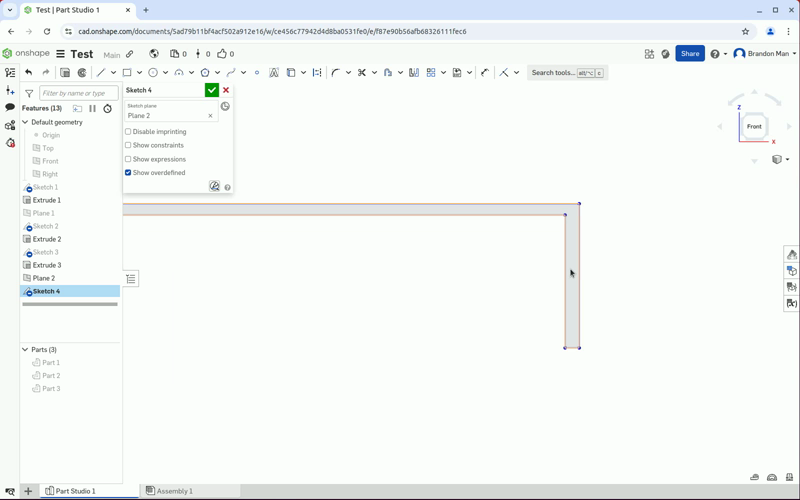
scroll(6)
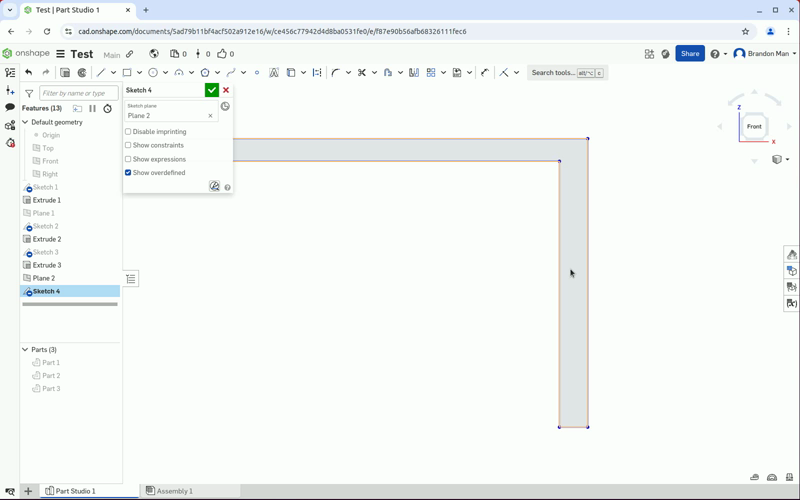
click(570, 268)
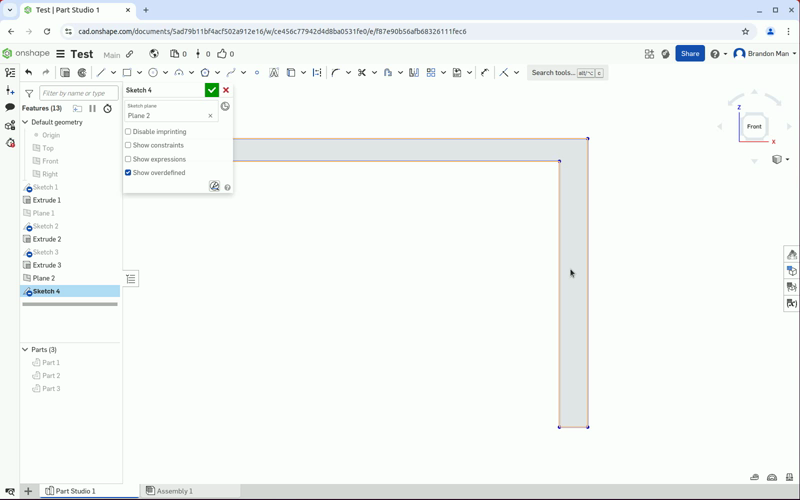
scroll(-6)
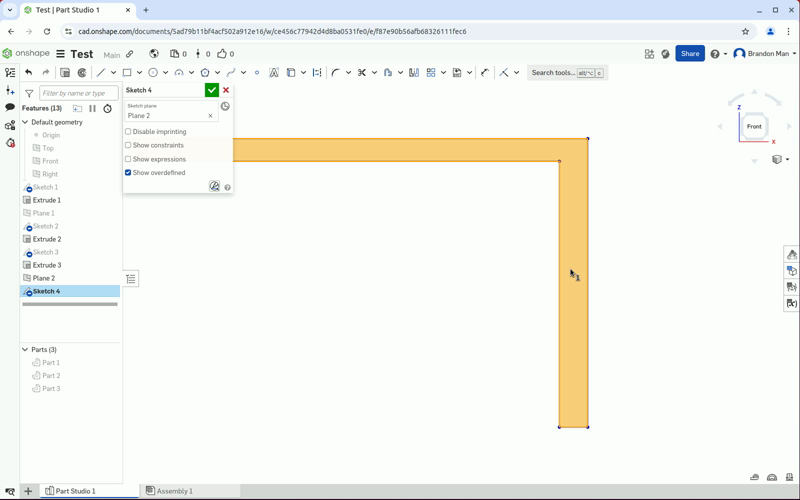
scroll(-6)
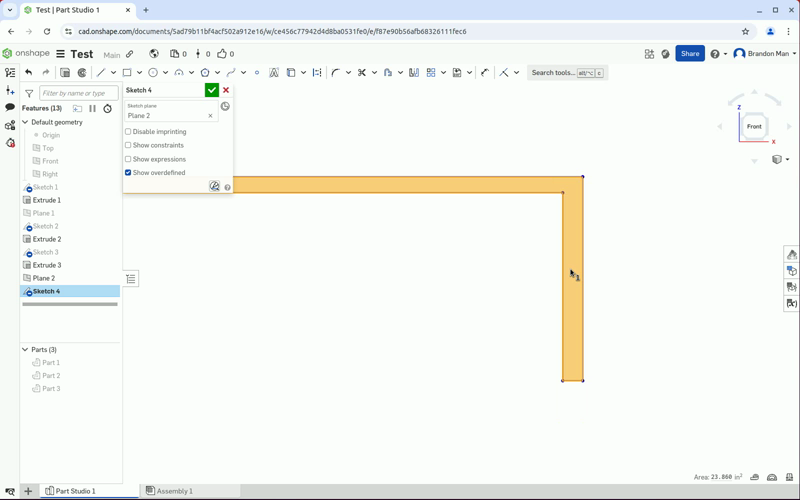
scroll(-6)
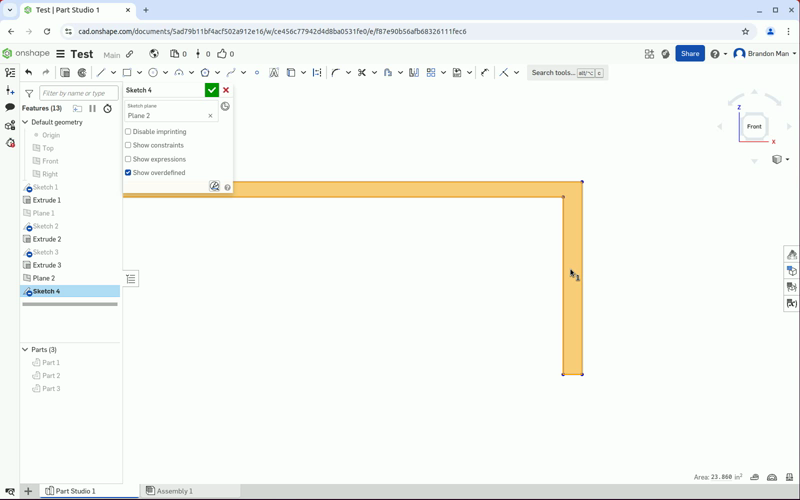
scroll(-6)
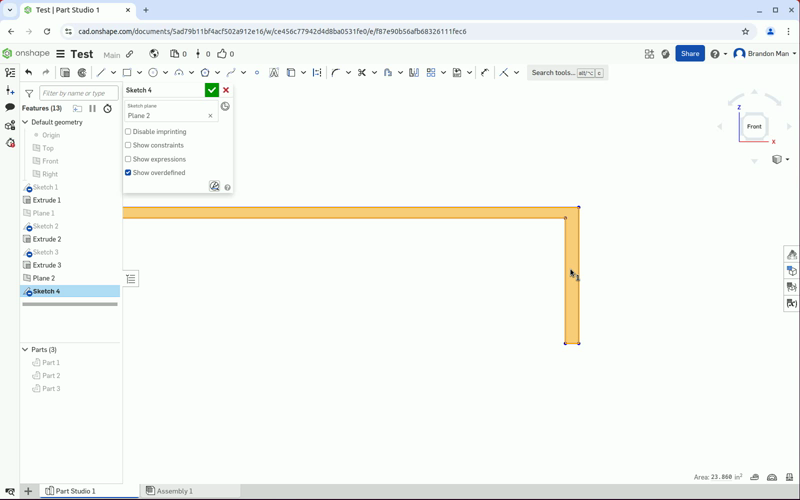
scroll(-6)
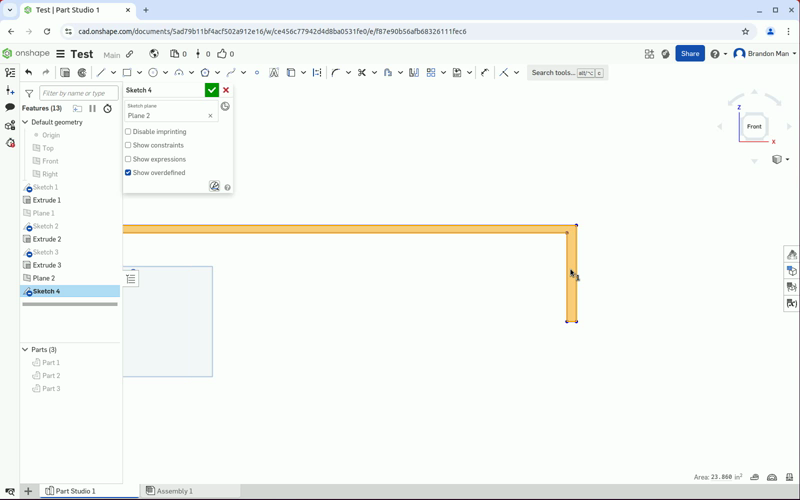
scroll(-6)
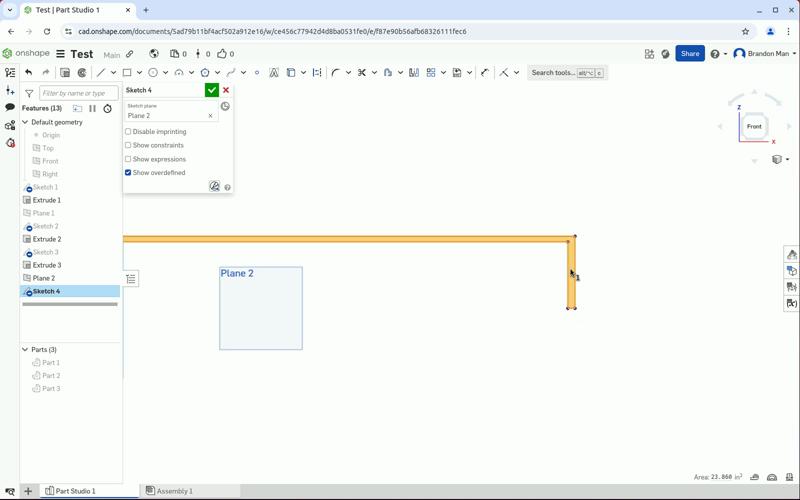
scroll(-6)
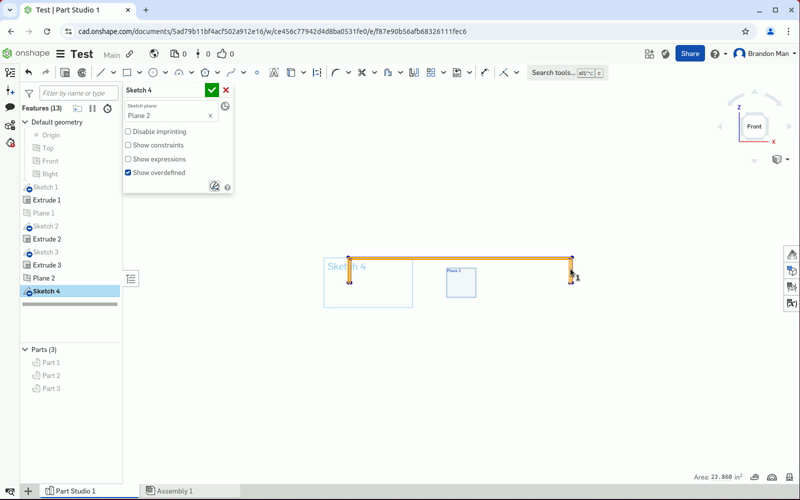
mouse_move(73, 352)
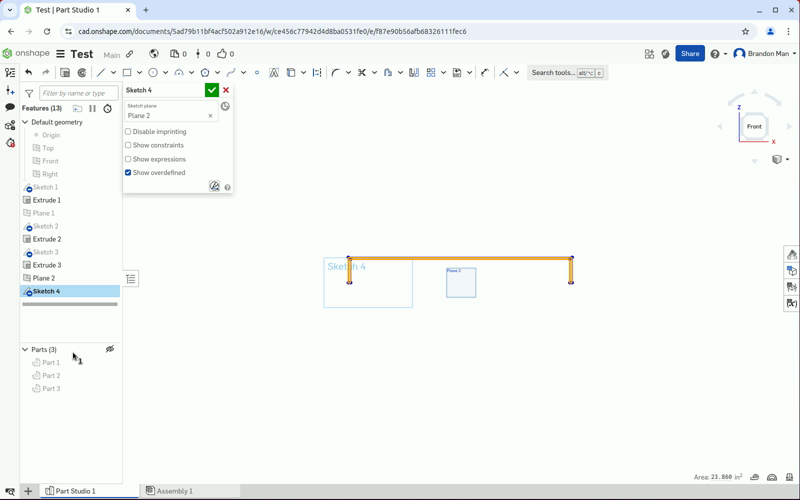
key(shift+y)
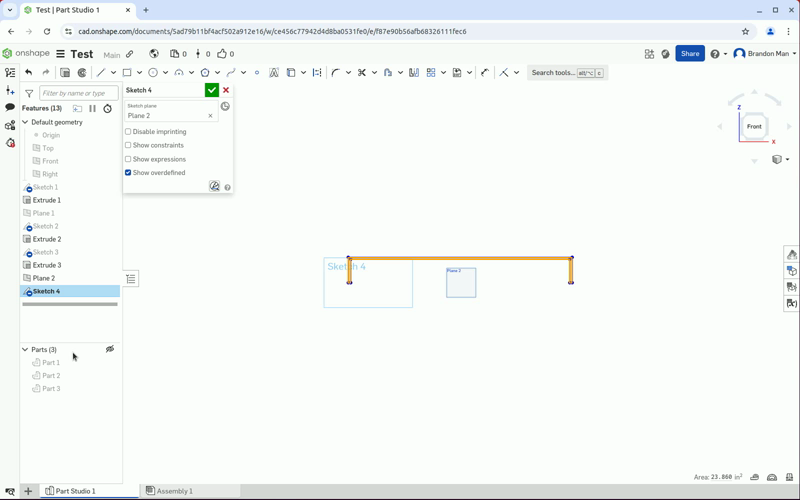
key(shift+e)
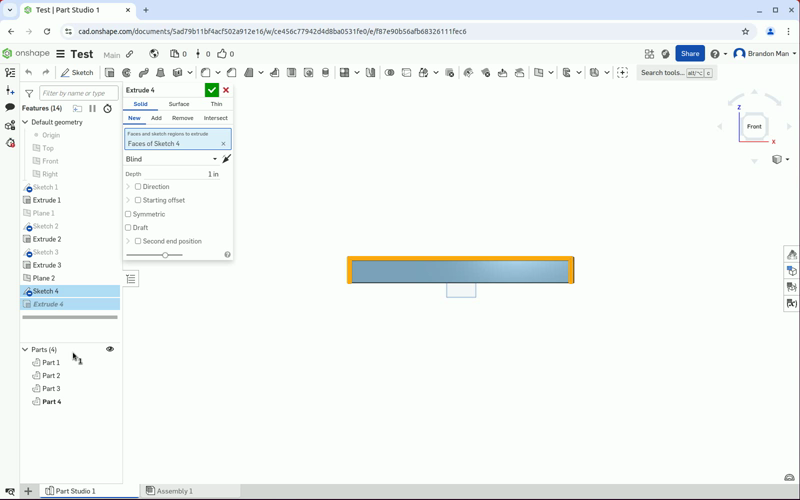
mouse_move(143, 106)
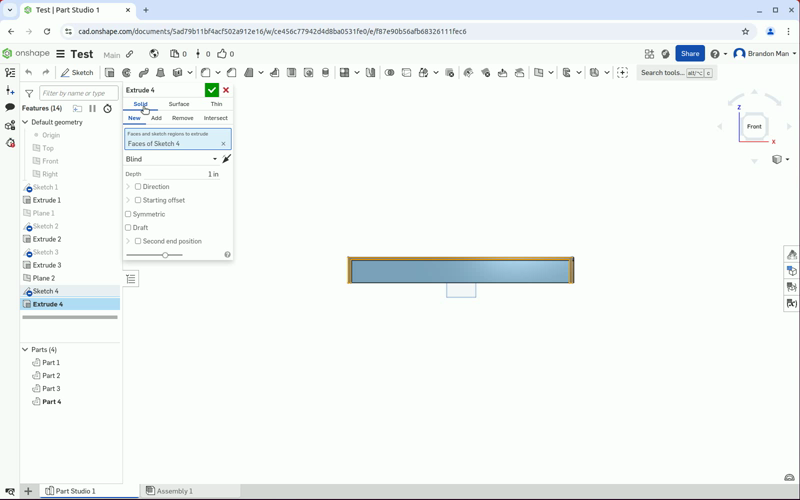
click(143, 106)
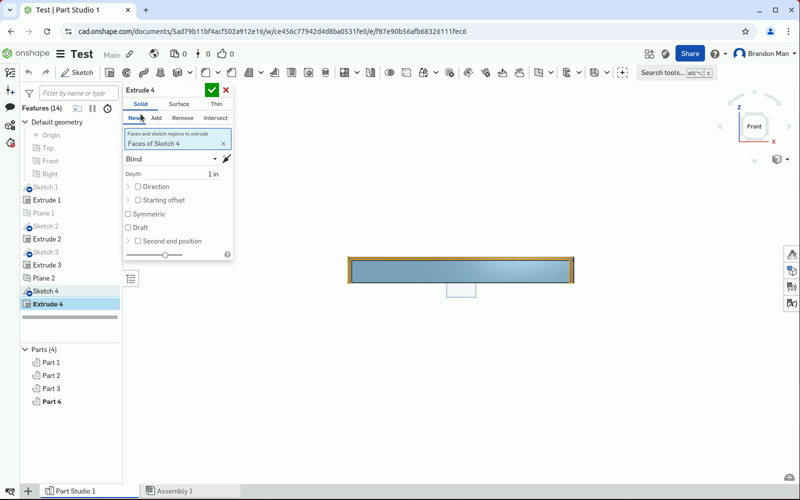
mouse_move(137, 120)
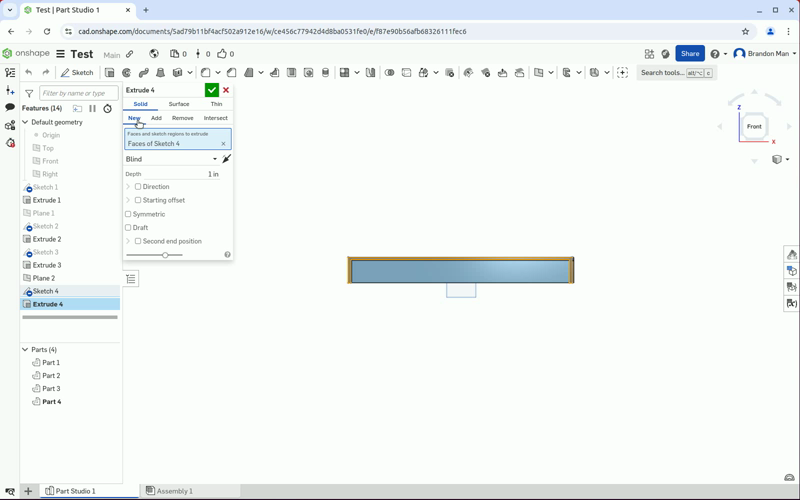
click(137, 120)
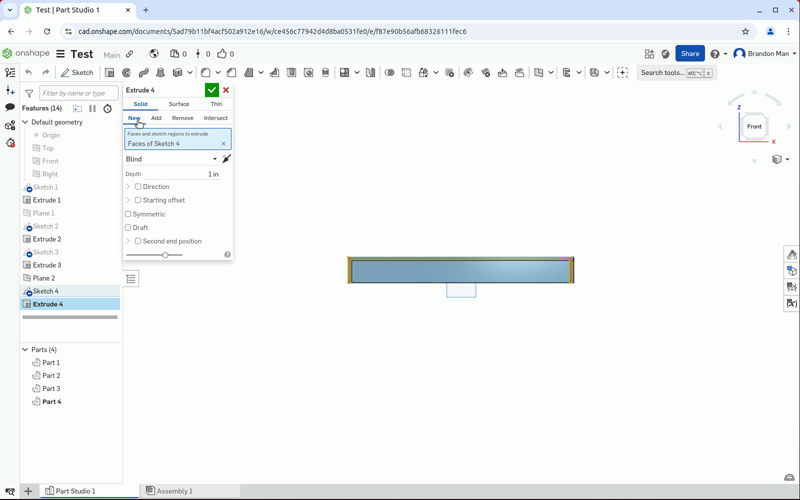
key(tab, 4)
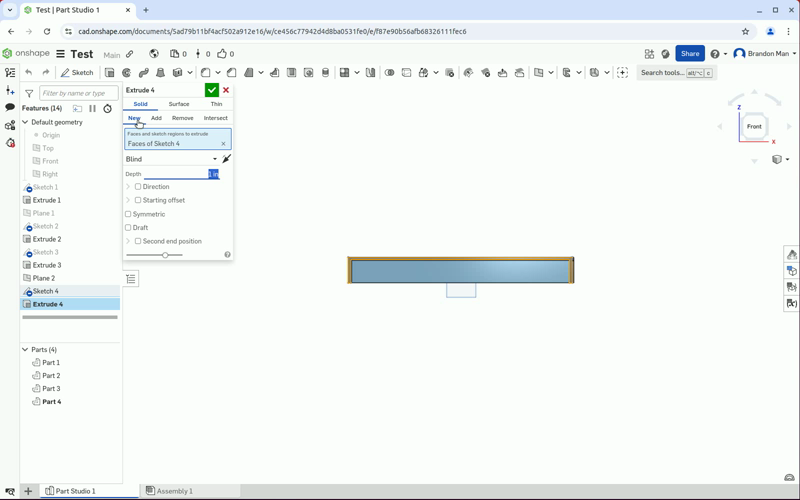
text(0.722)
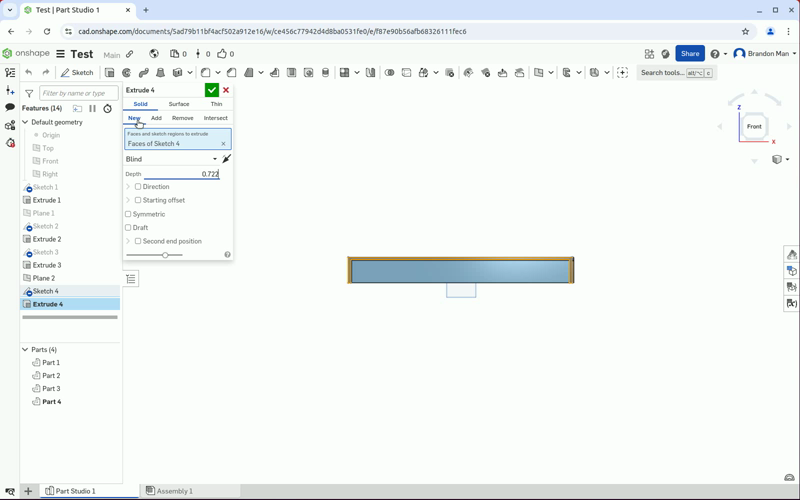
key(enter)
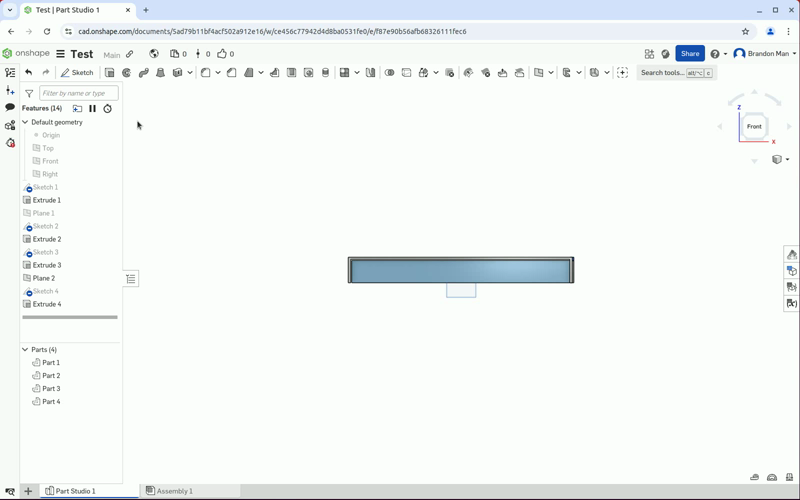
key(shift+h)
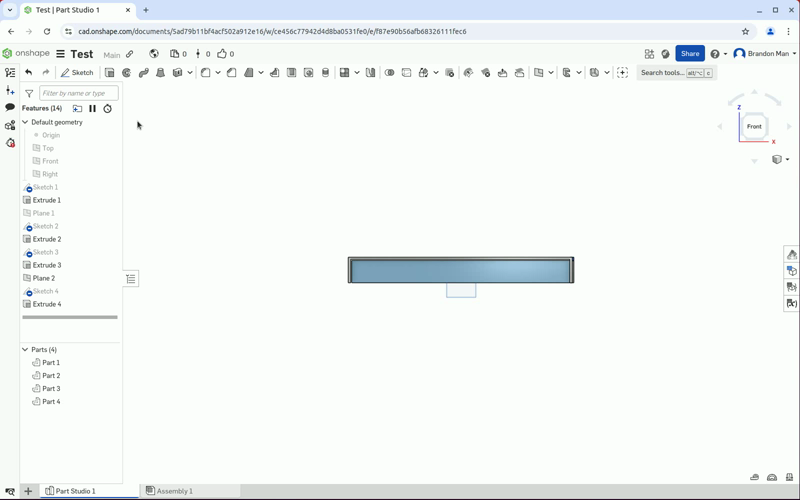
key(shift+h)
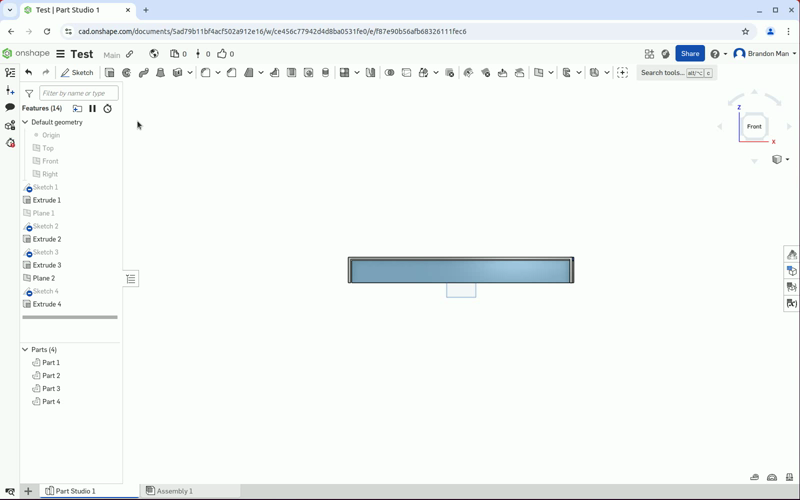
mouse_move(73, 189)
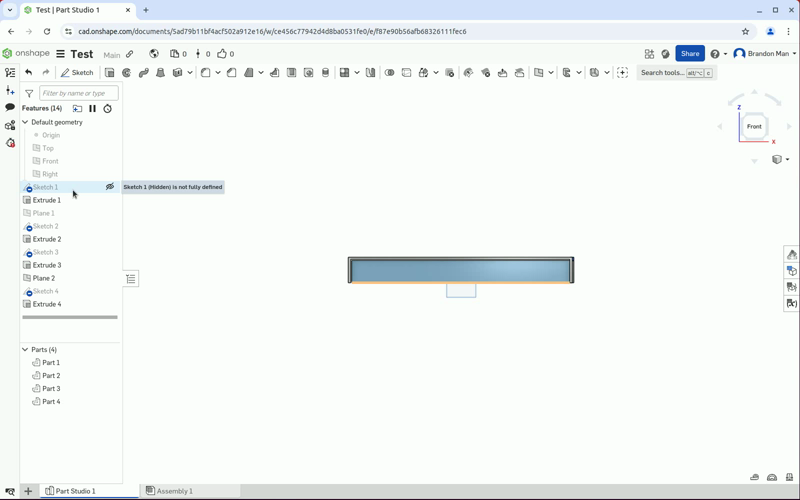
click(73, 189)
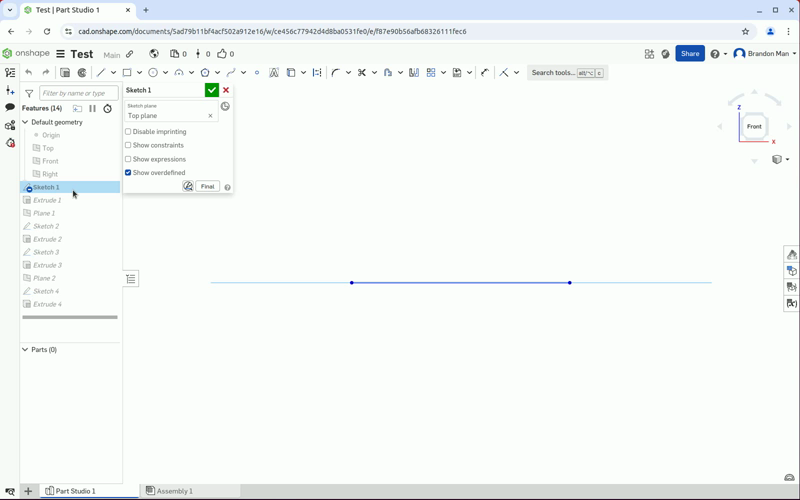
mouse_move(229, 92)
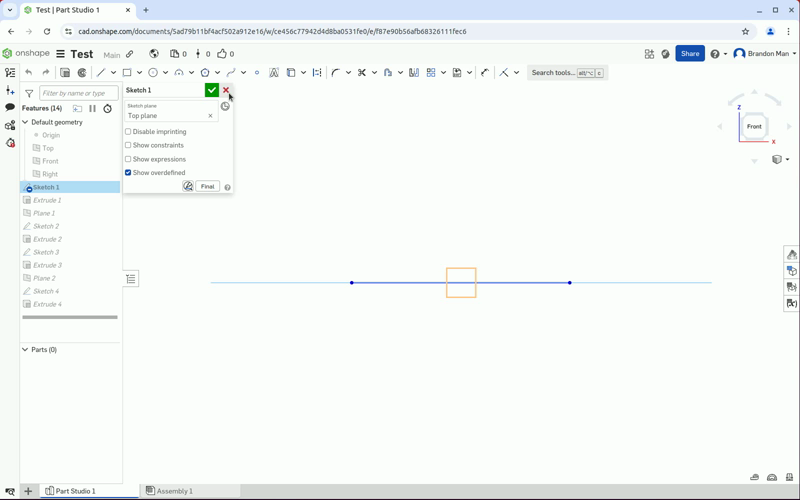
click(229, 92)
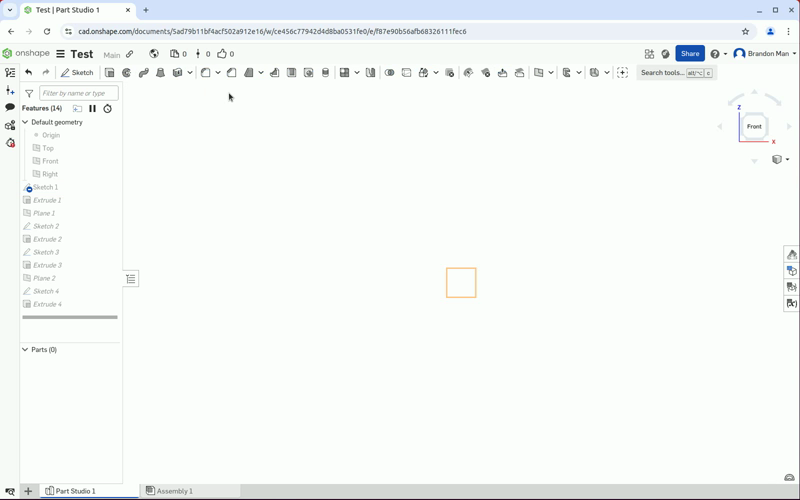
key(shift+s)
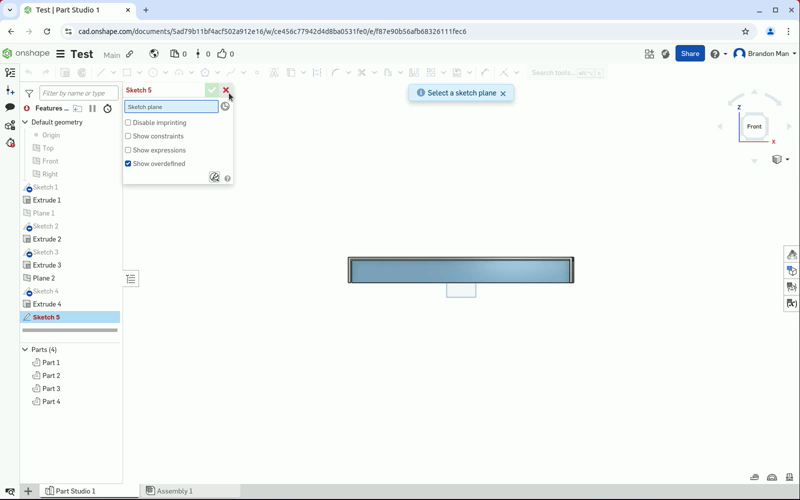
mouse_move(73, 280)
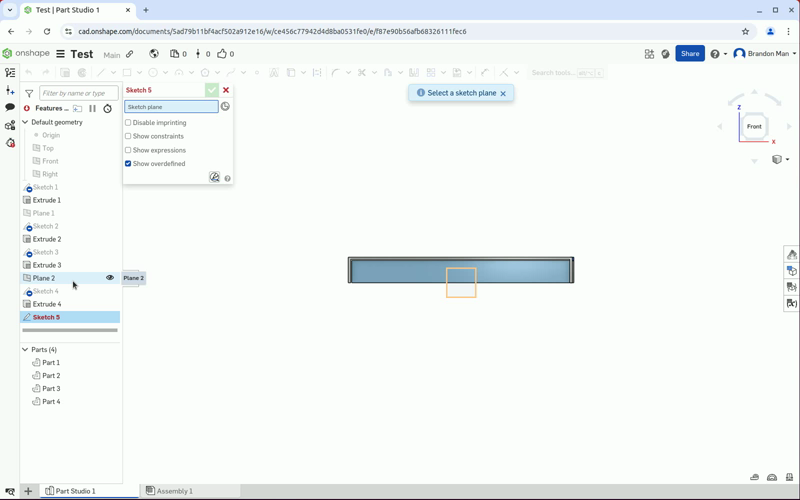
click(73, 280)
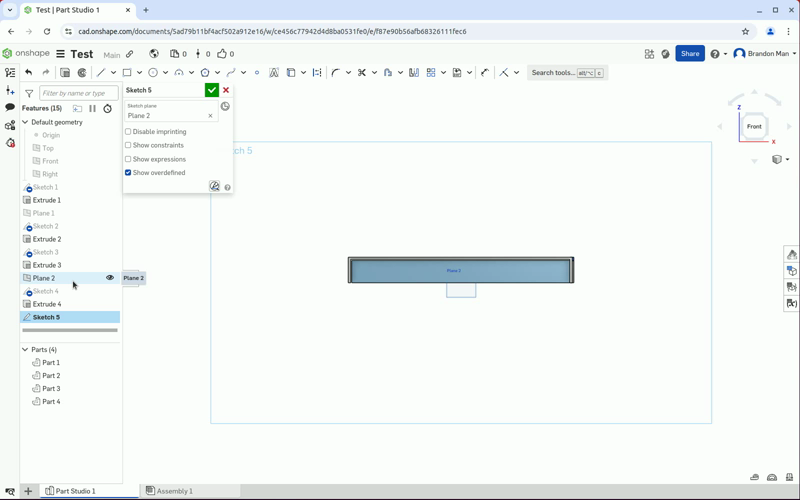
mouse_move(73, 352)
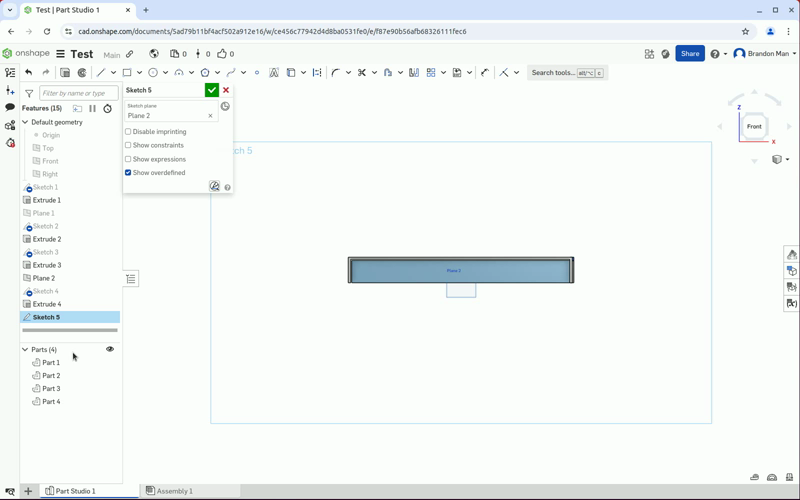
key(y)
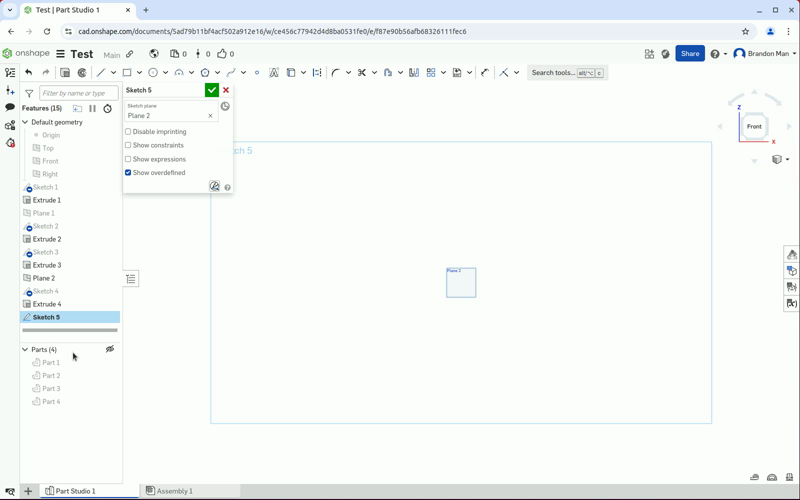
key(l)
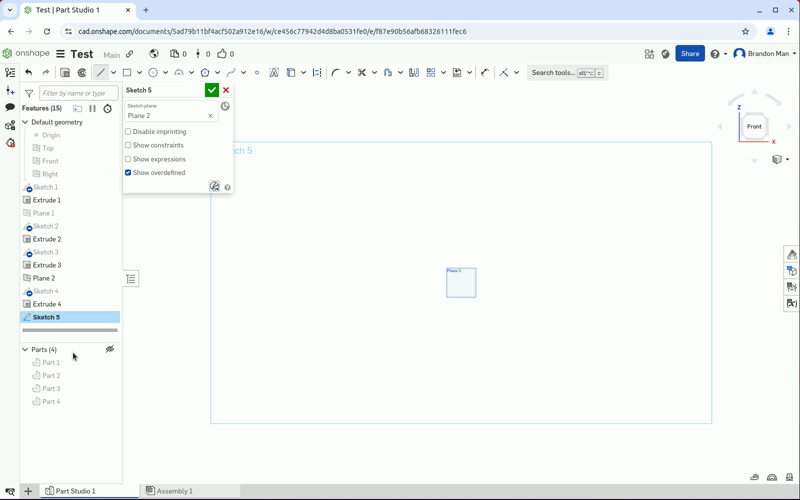
key_down(shift)
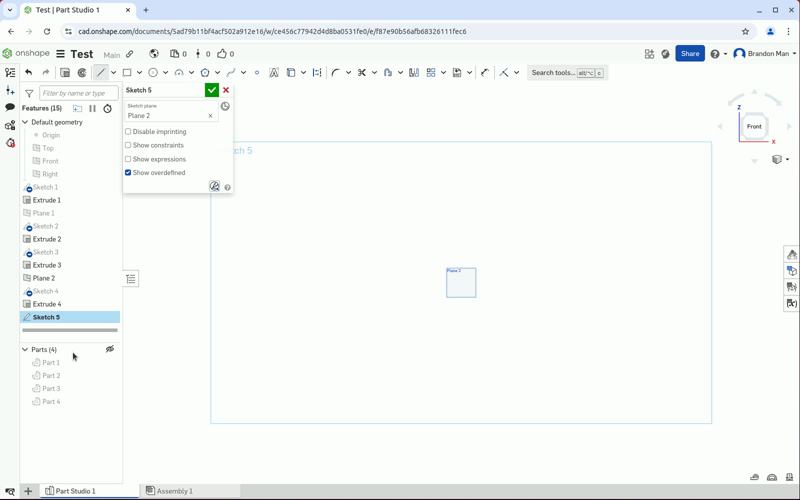
mouse_move(351, 282)
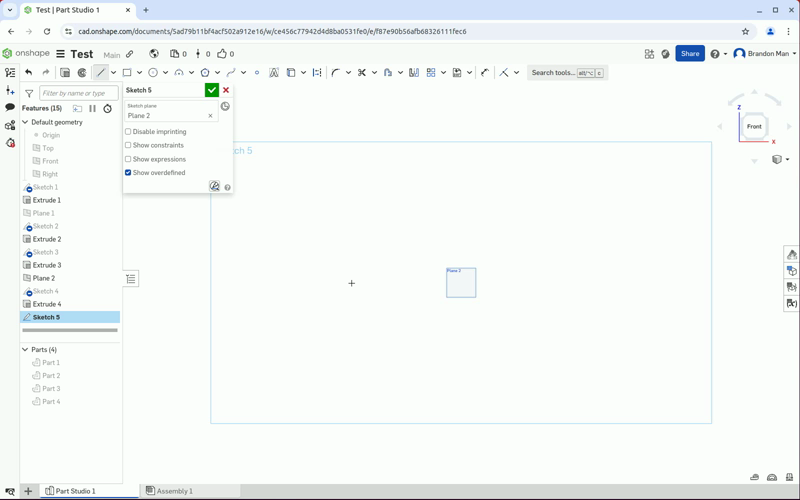
click(351, 282)
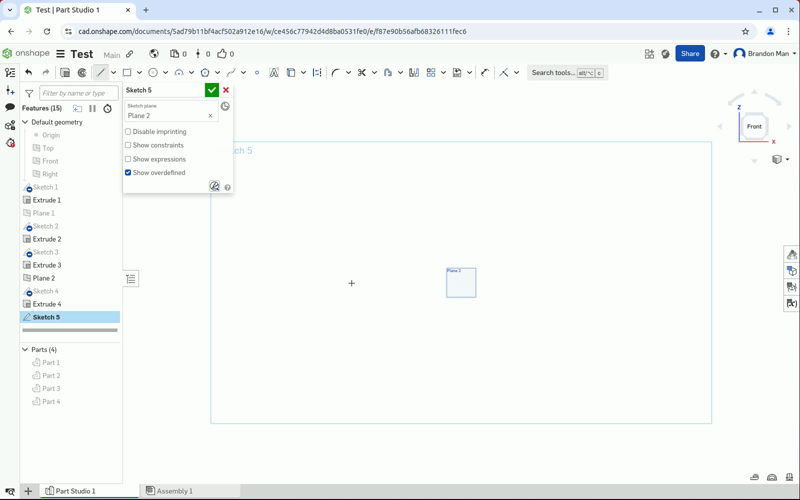
key_up(shift)
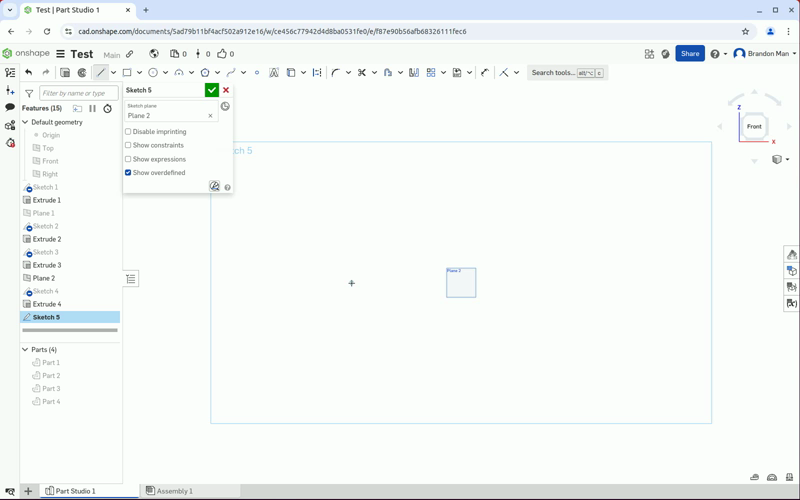
key_down(shift)
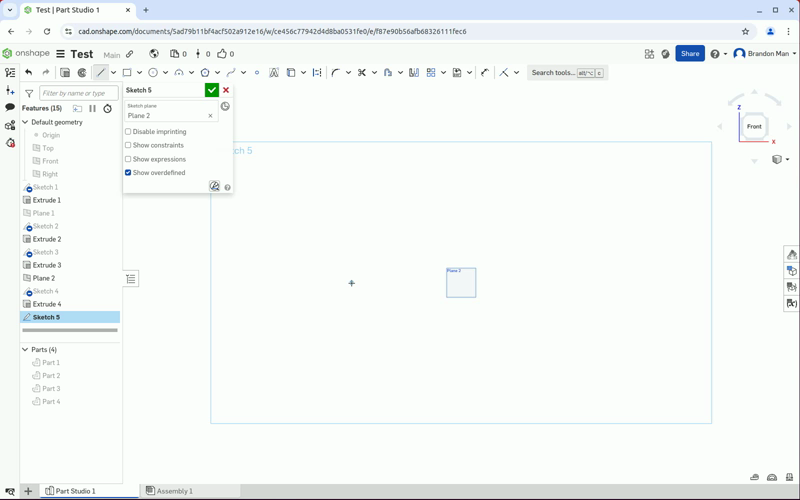
mouse_move(569, 282)
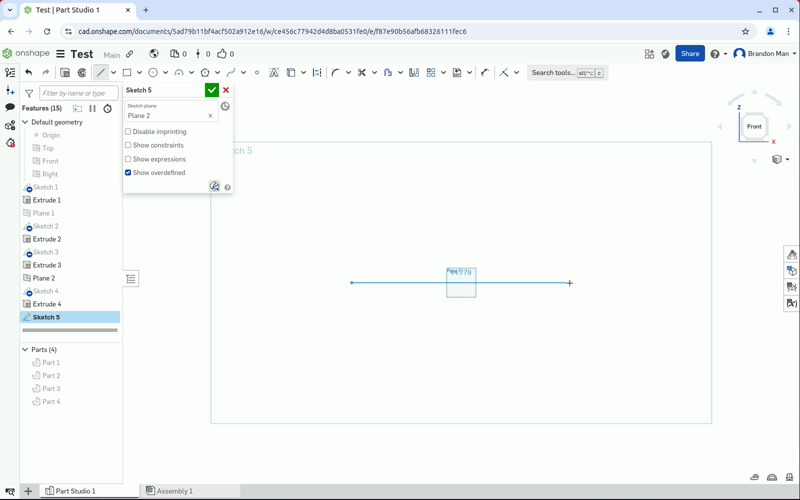
click(569, 282)
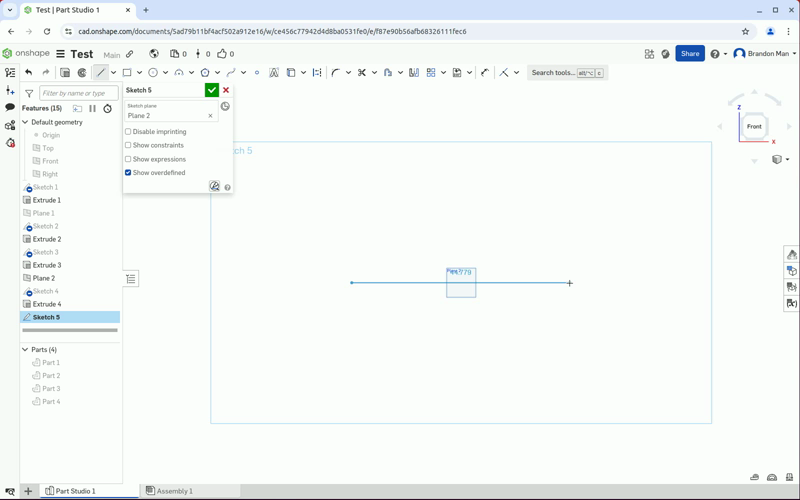
key_up(shift)
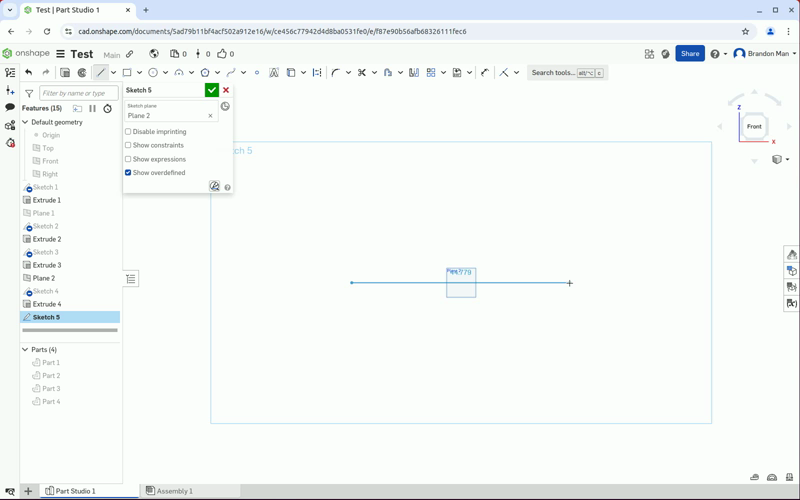
key_down(shift)
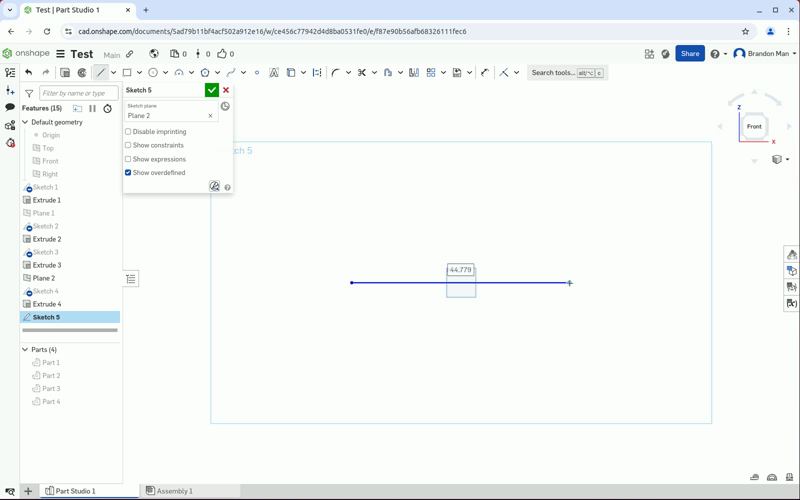
mouse_move(589, 282)
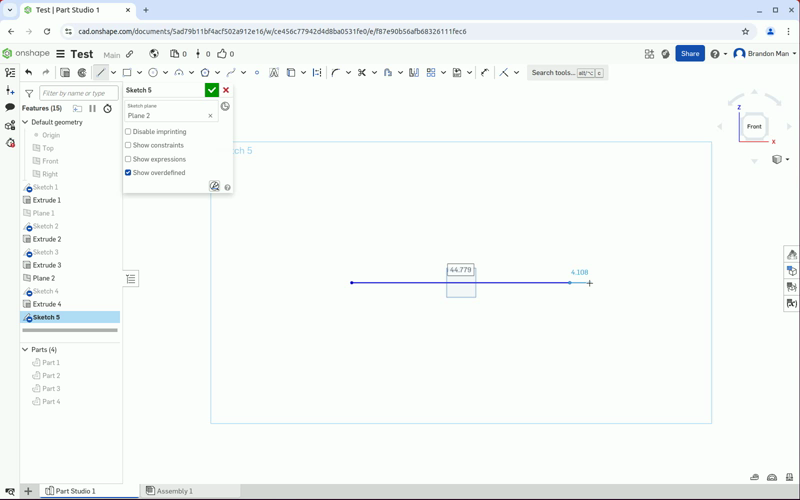
mouse_move(569, 260)
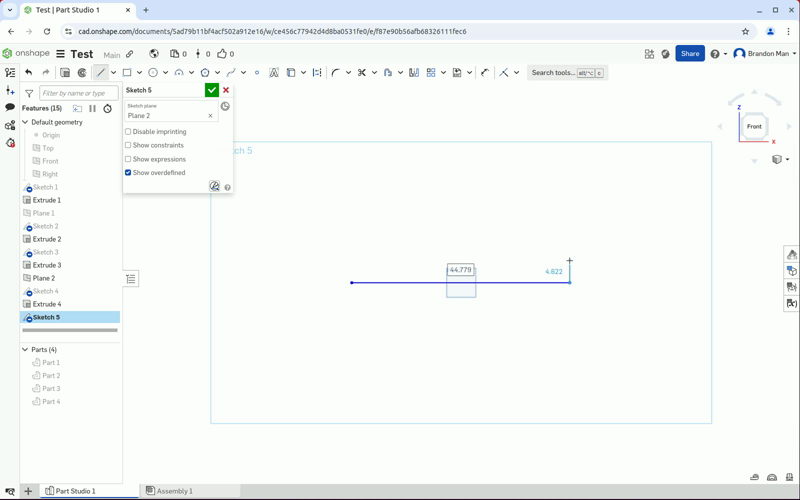
click(569, 260)
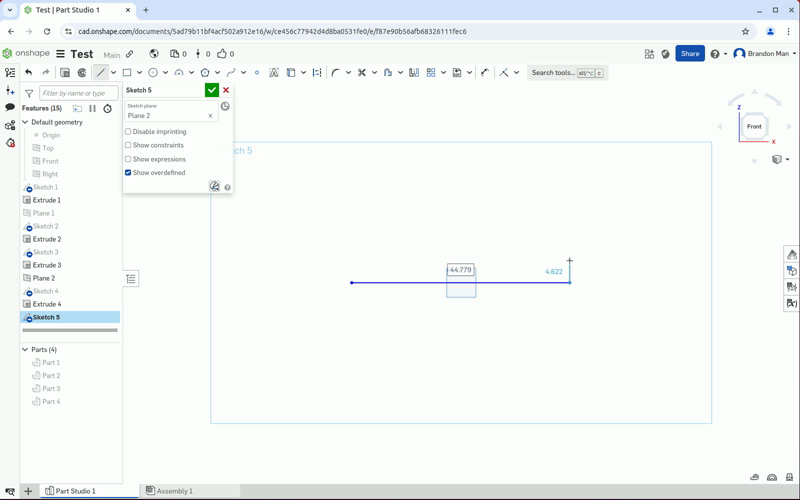
key_up(shift)
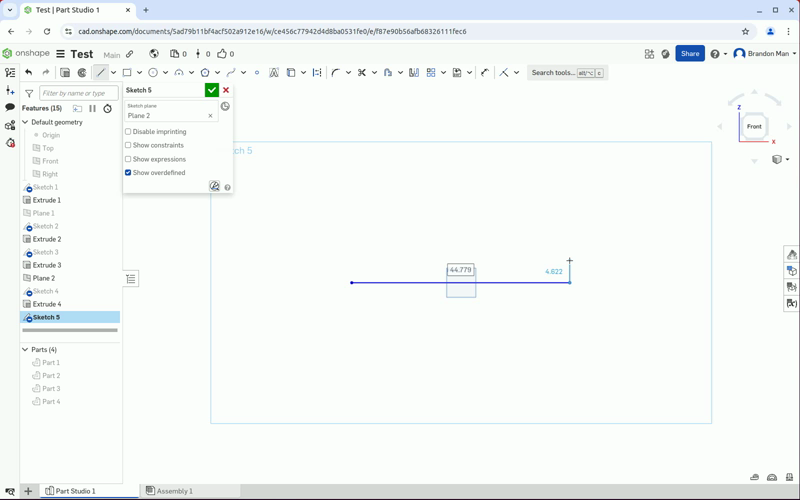
key_down(shift)
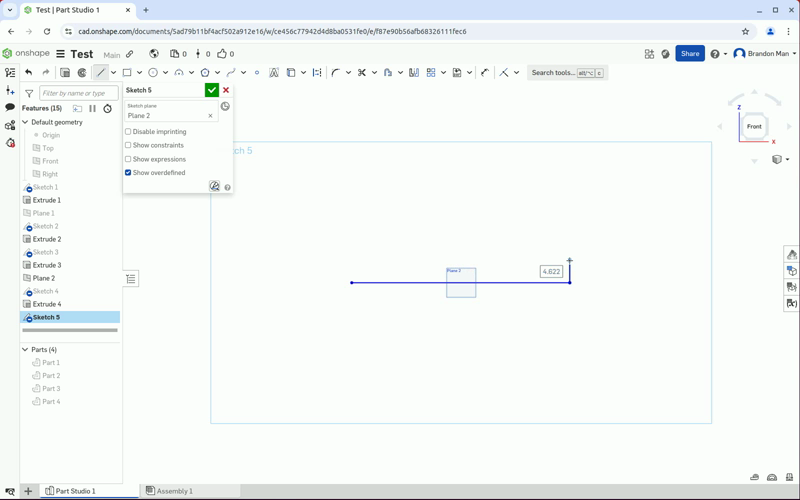
mouse_move(351, 260)
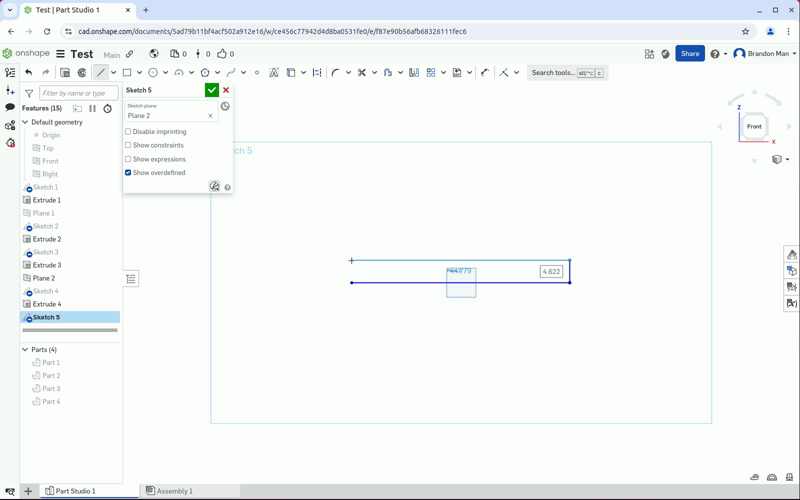
click(351, 260)
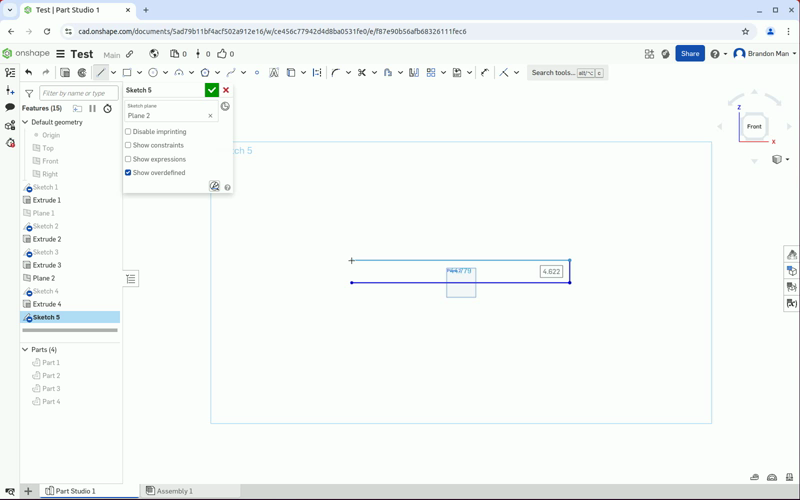
key_up(shift)
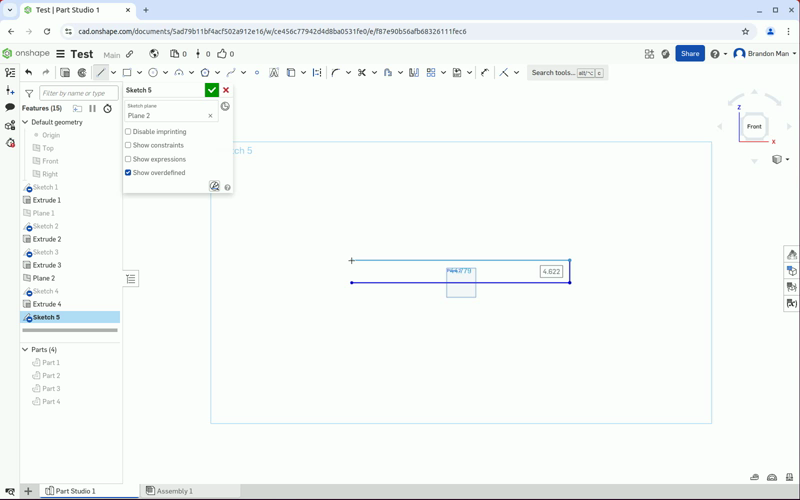
mouse_move(381, 260)
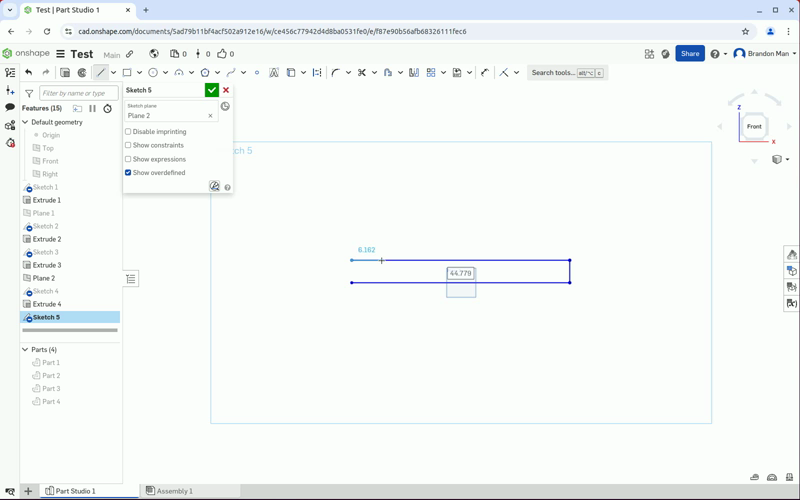
key_down(shift)
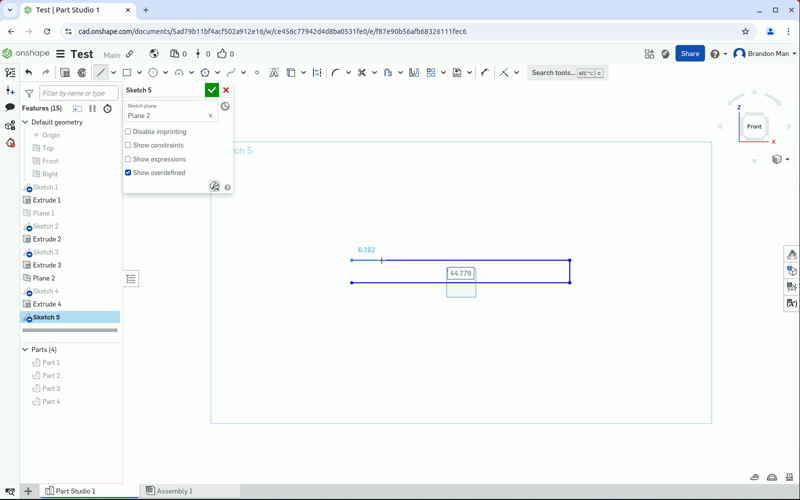
mouse_move(351, 282)
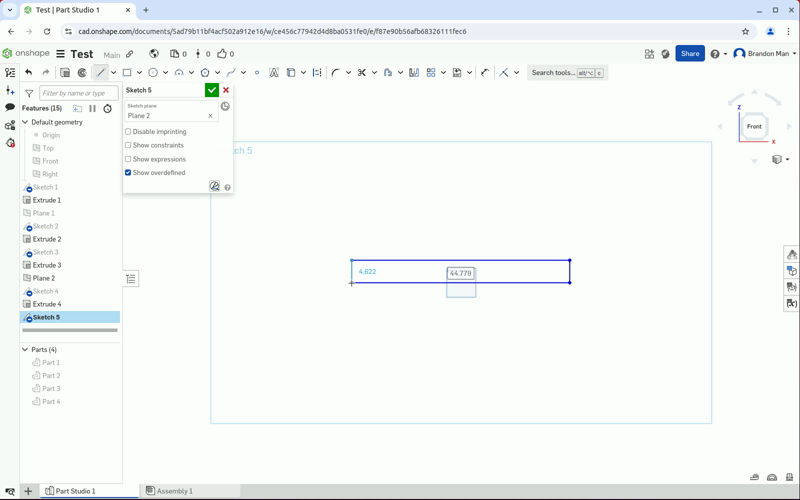
key_up(shift)
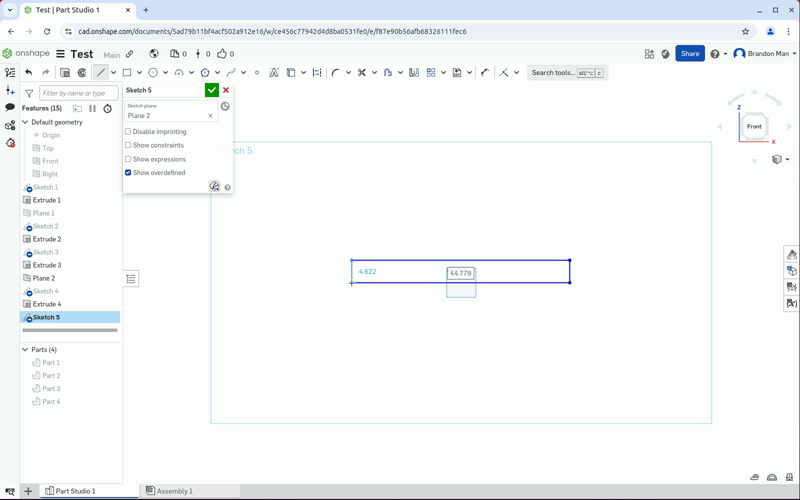
click(351, 282)
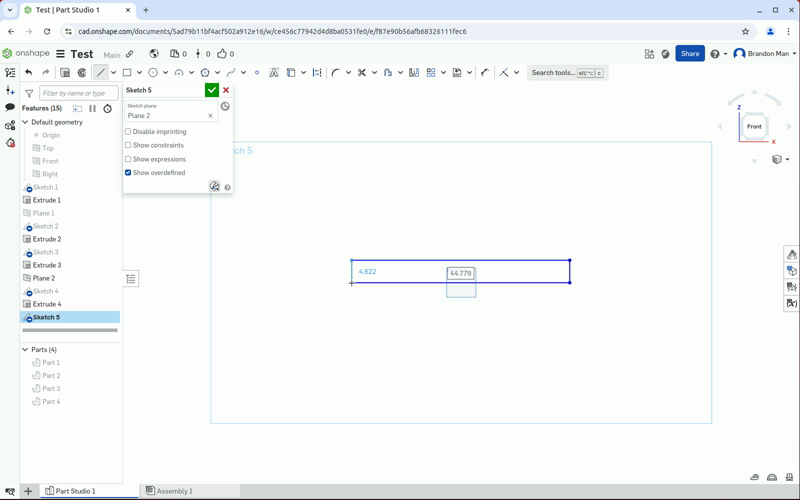
key(esc)
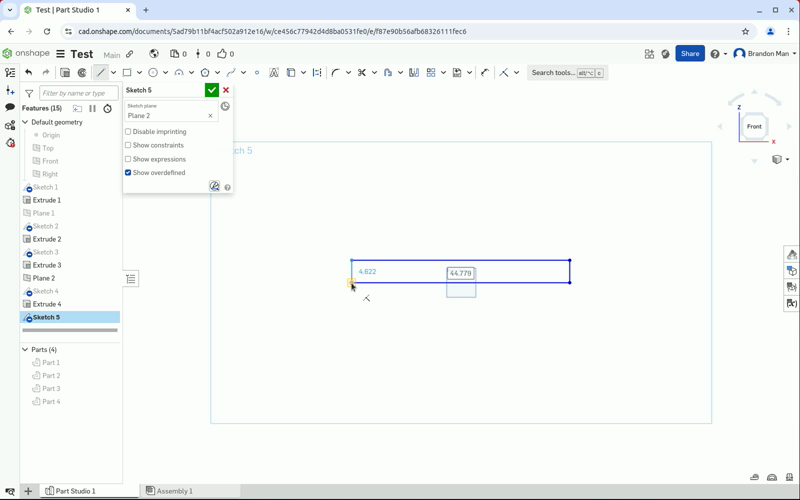
mouse_move(486, 264)
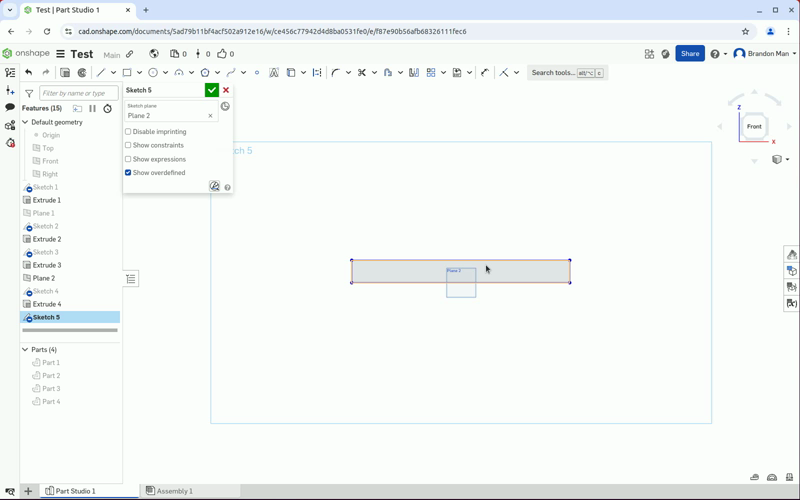
click(486, 264)
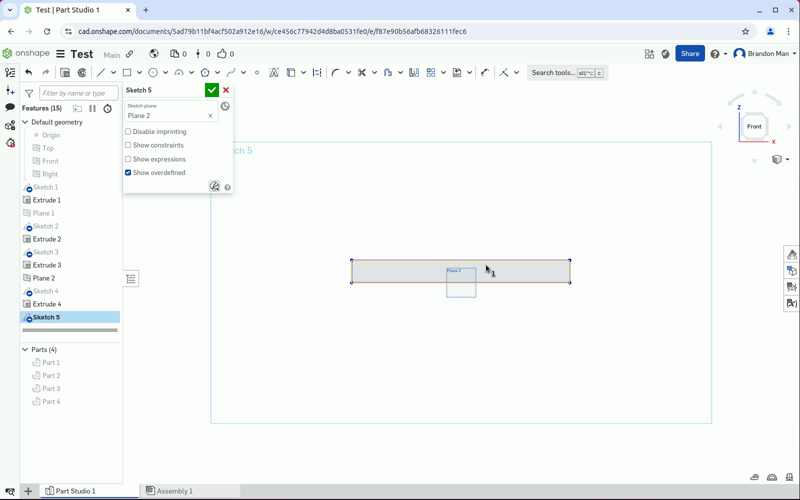
mouse_move(73, 352)
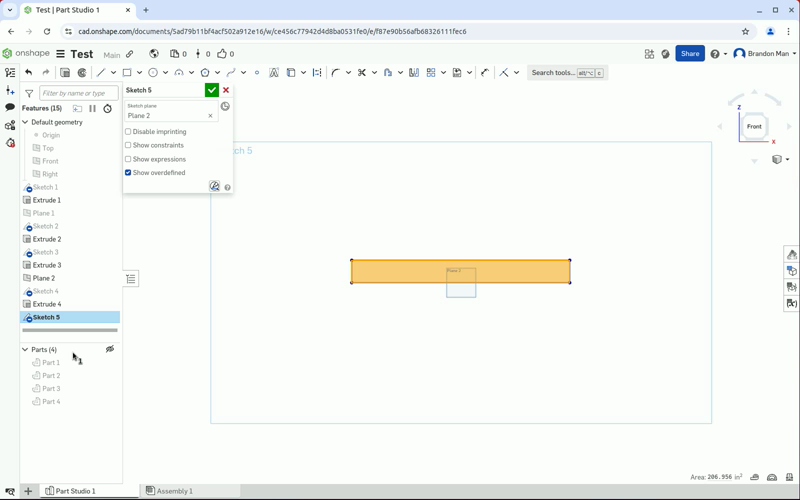
key(shift+y)
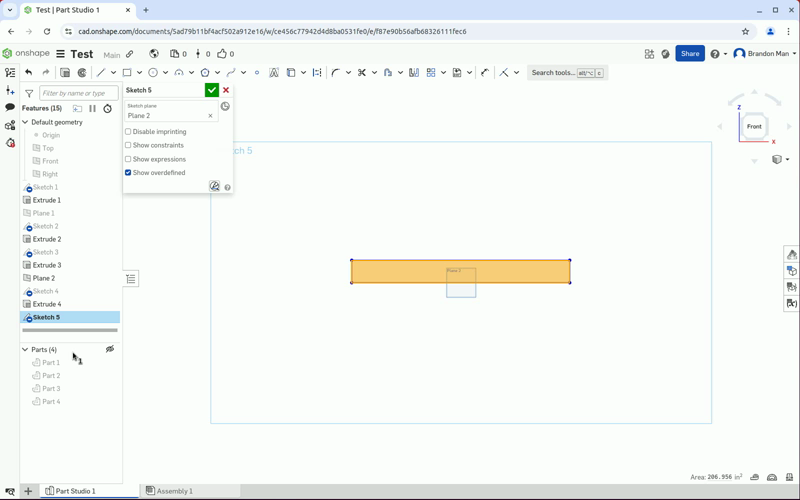
key(shift+e)
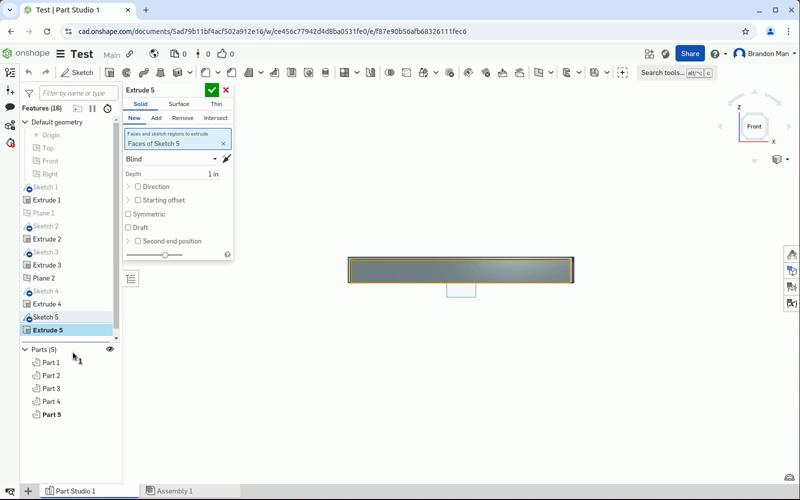
mouse_move(143, 106)
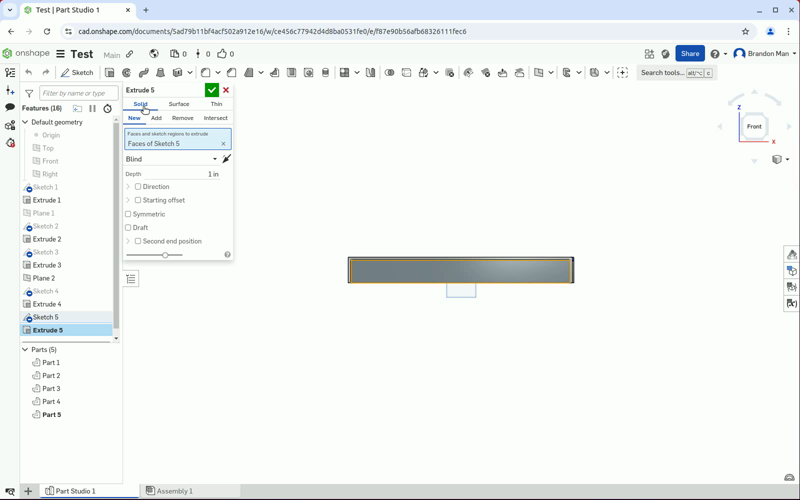
click(143, 106)
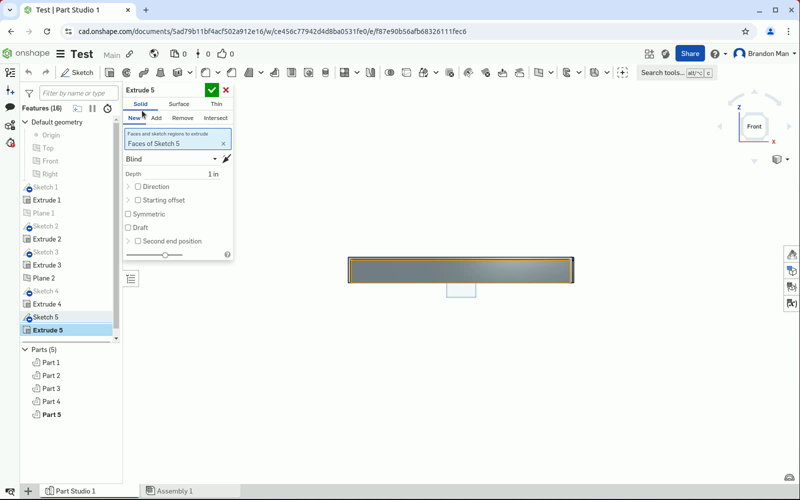
mouse_move(137, 120)
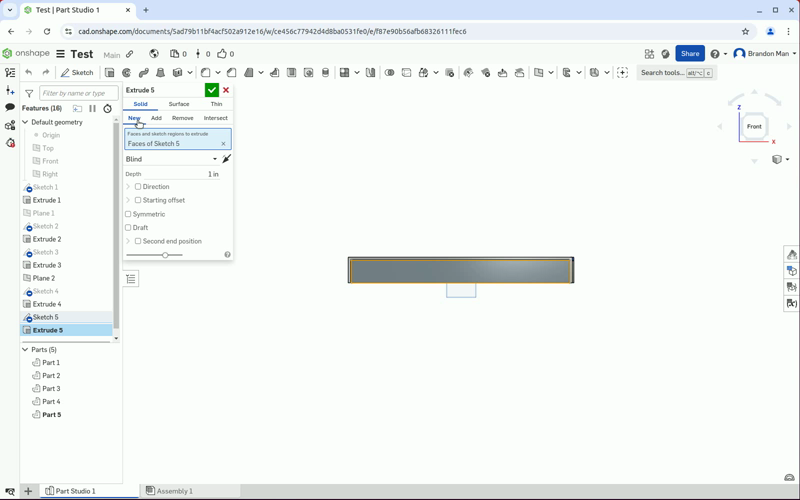
click(137, 120)
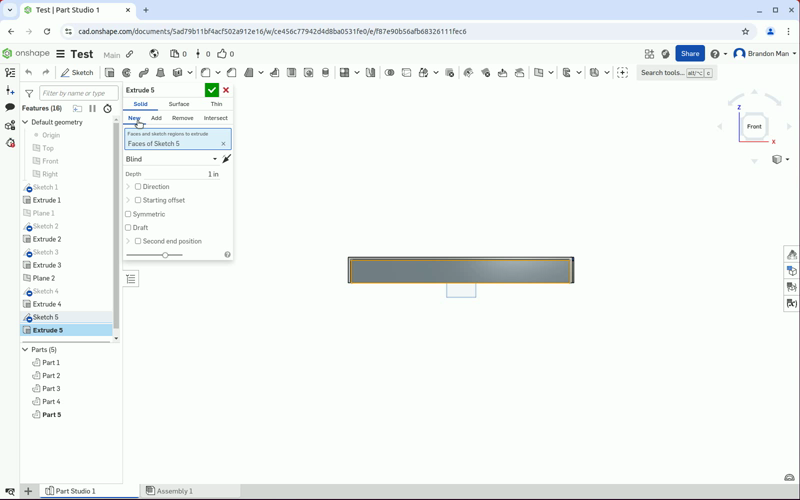
key(tab, 4)
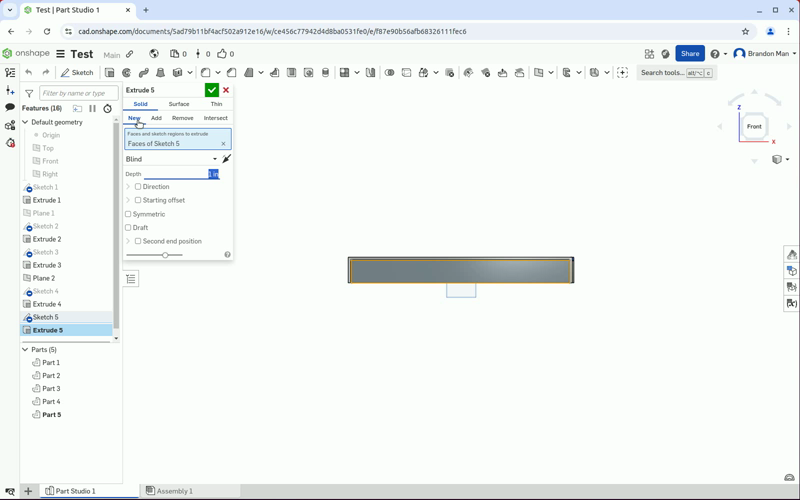
text(0.722)
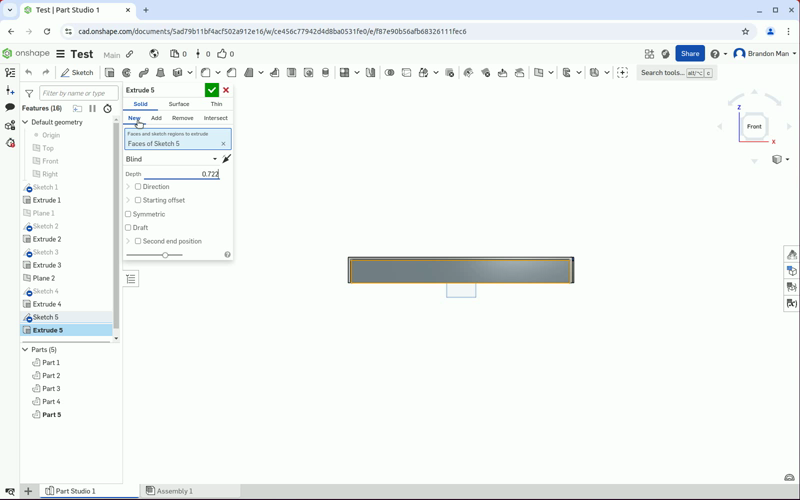
key(enter)
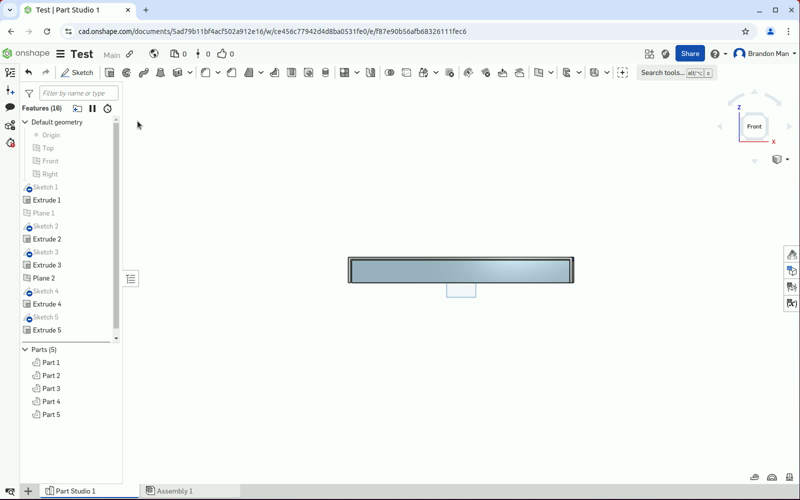
key(shift+h)
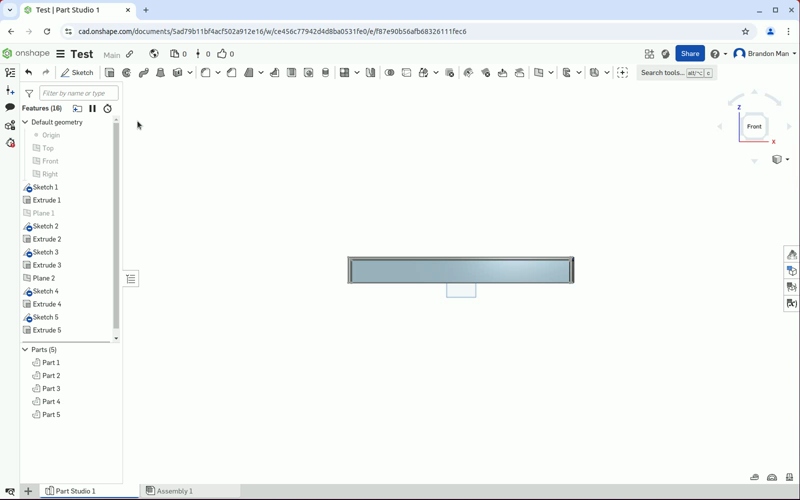
key(shift+h)
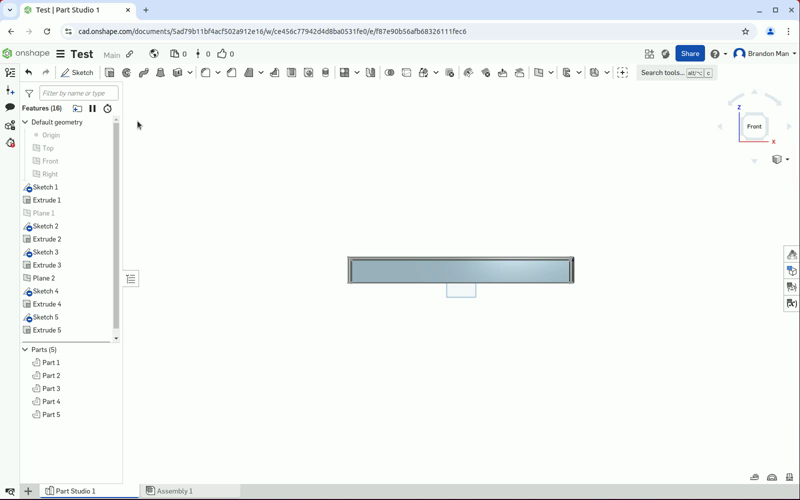
key(shift+7)
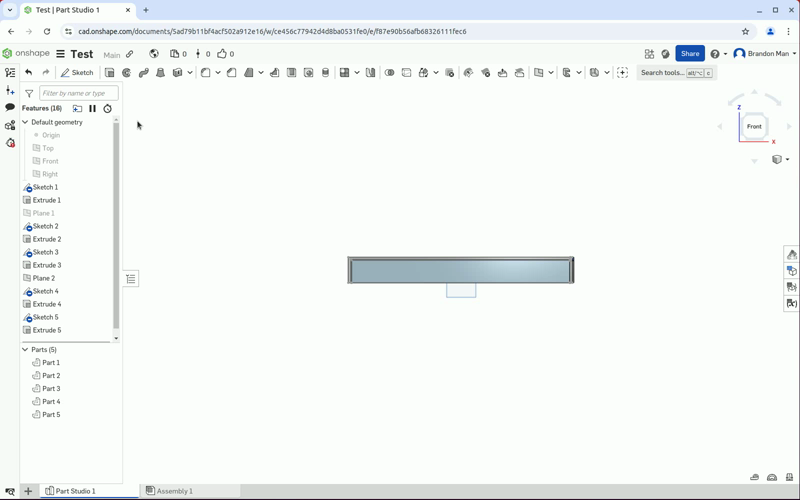
key(left, 2)
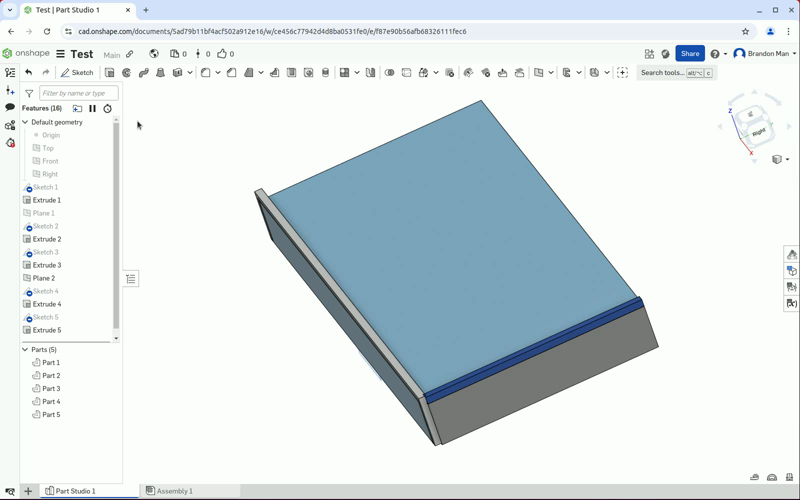
key(down, 2)
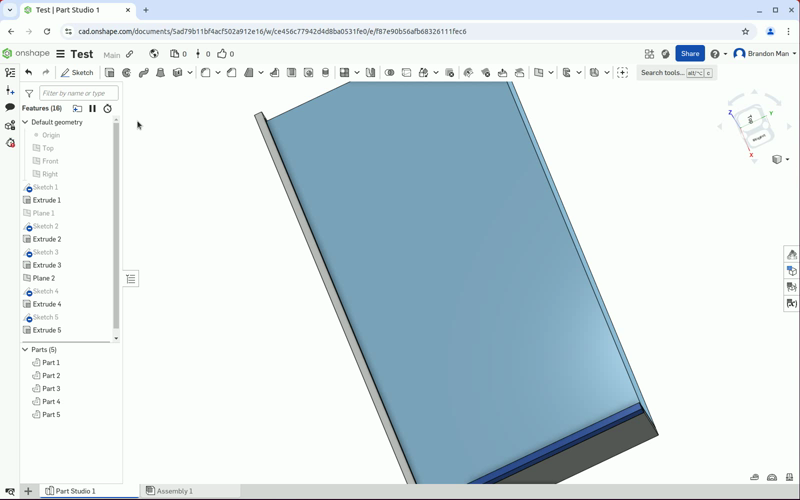
key(up, 2)
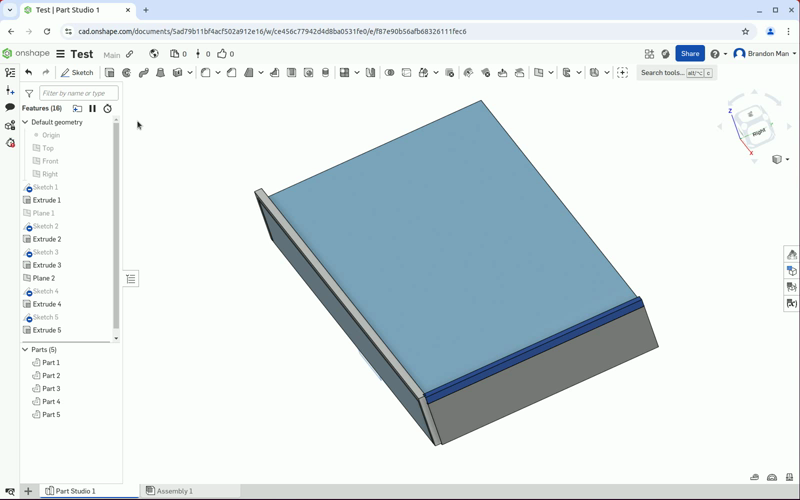
key(right, 2)
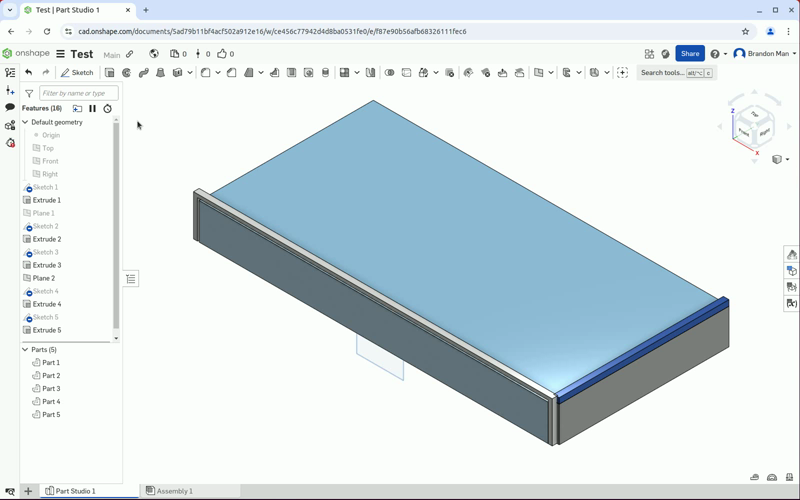
mouse_move(69, 189)
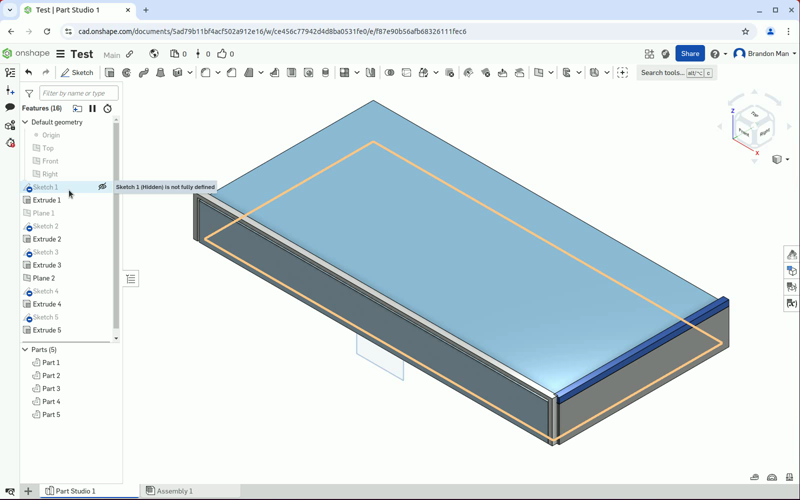
click(69, 189)